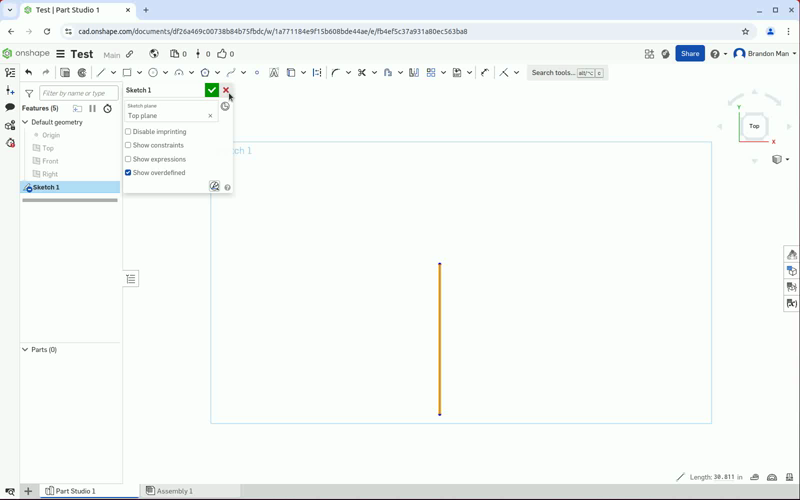
key(shift+h)
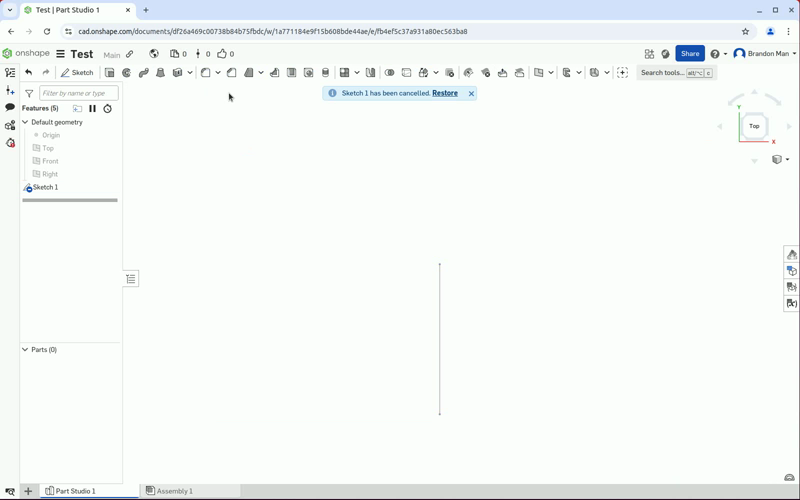
key(shift+s)
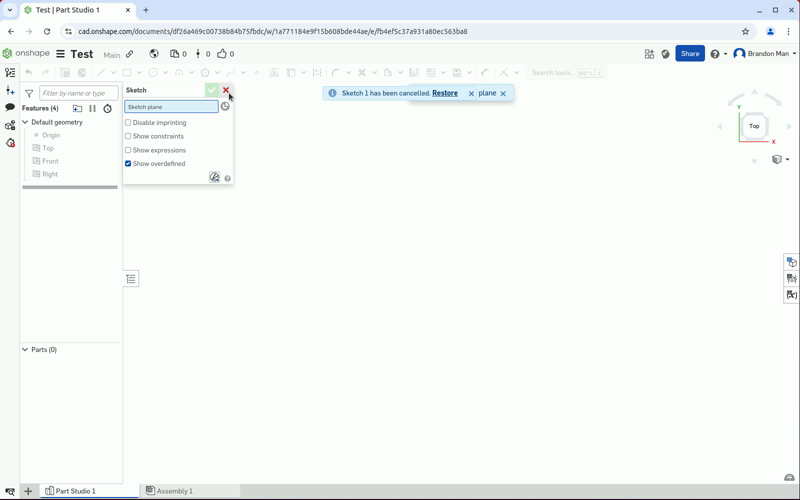
mouse_move(73, 150)
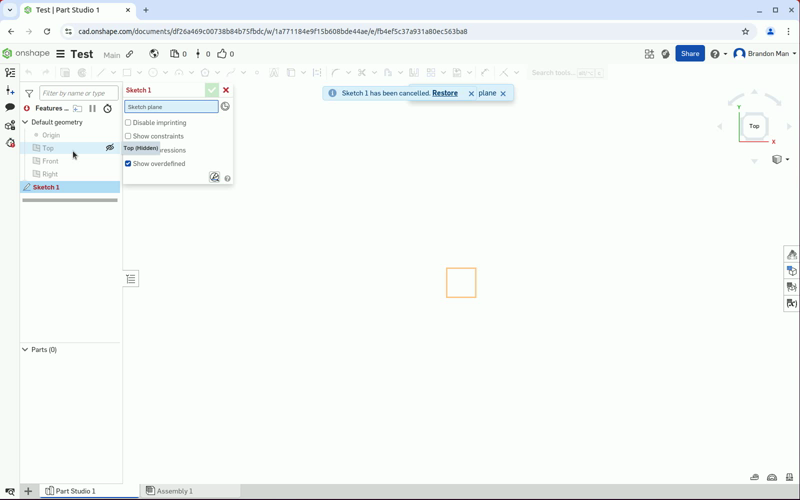
click(73, 150)
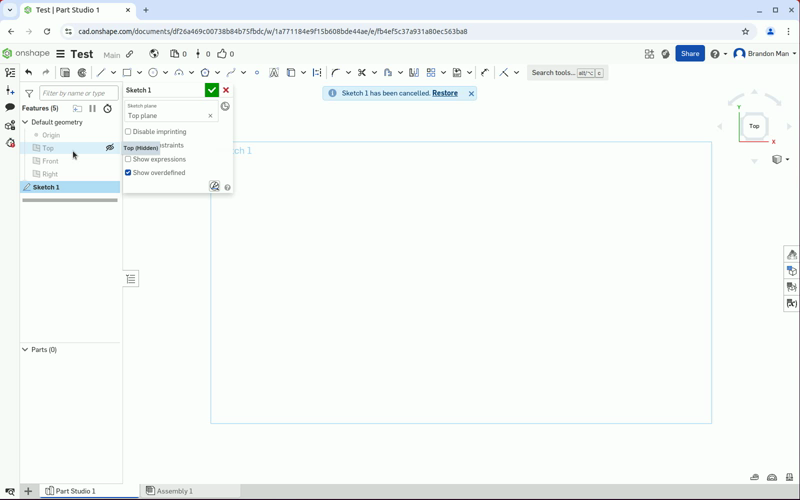
mouse_move(73, 352)
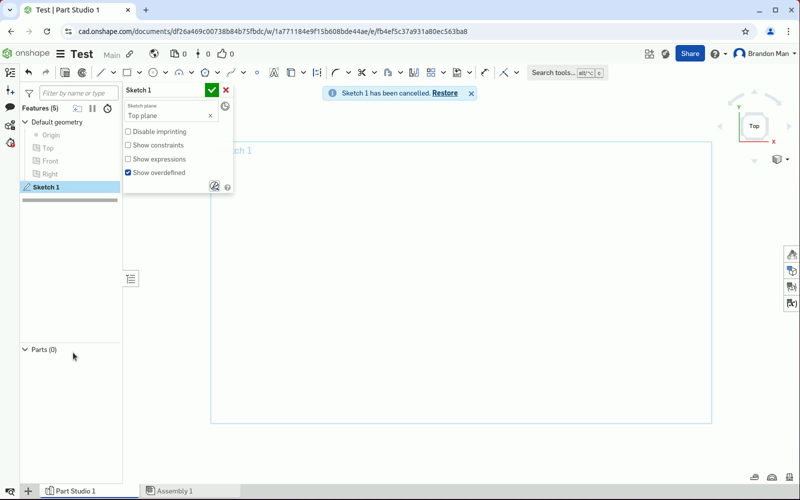
key(y)
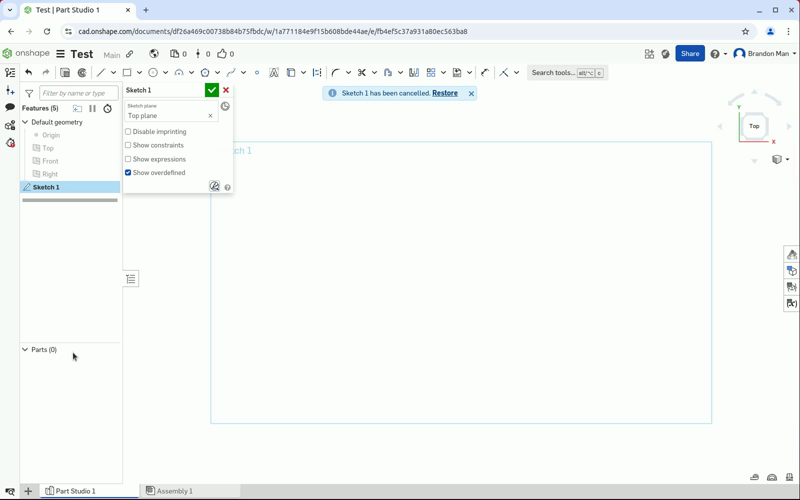
key(l)
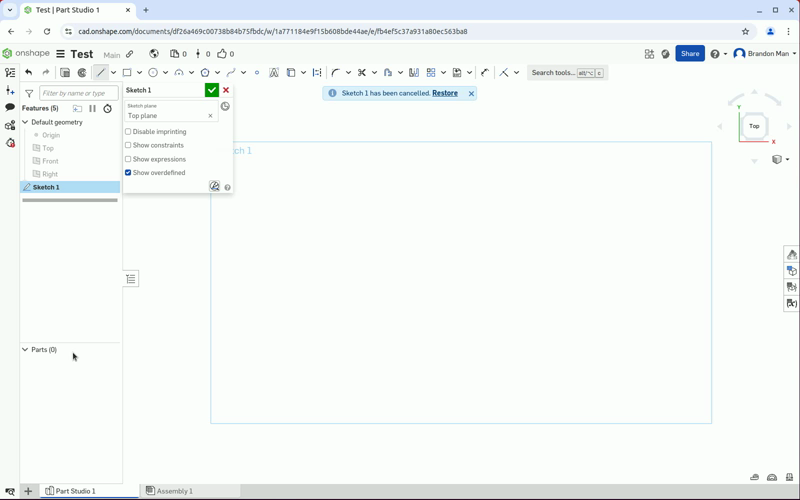
key_down(shift)
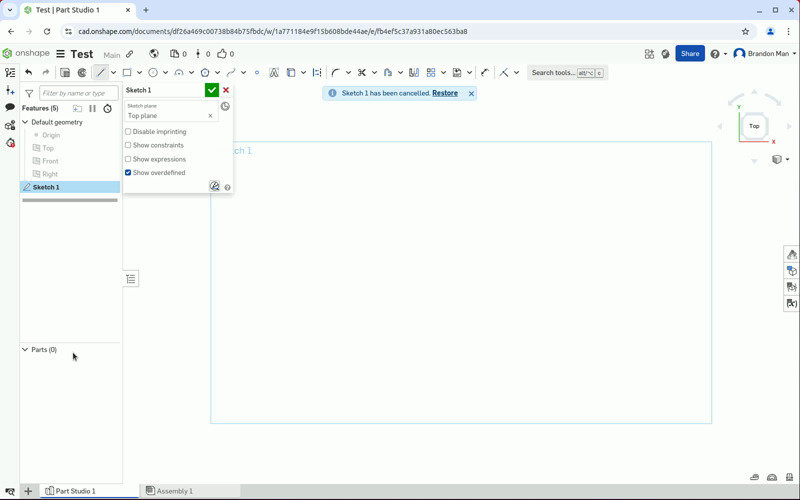
mouse_move(401, 270)
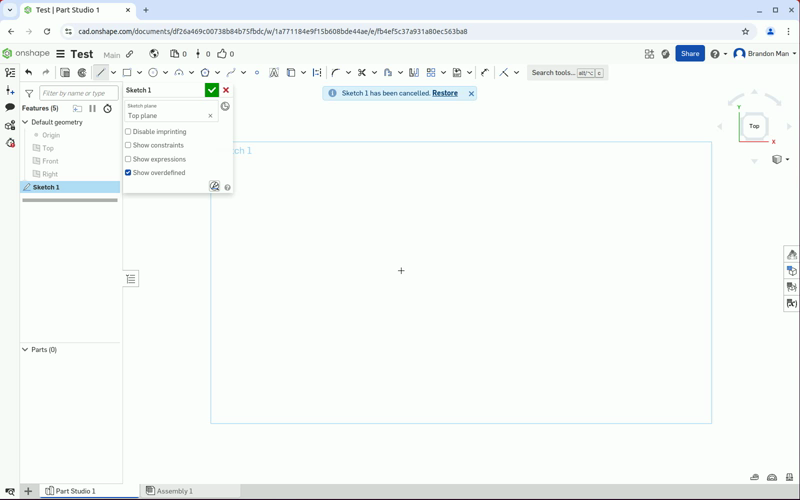
click(401, 270)
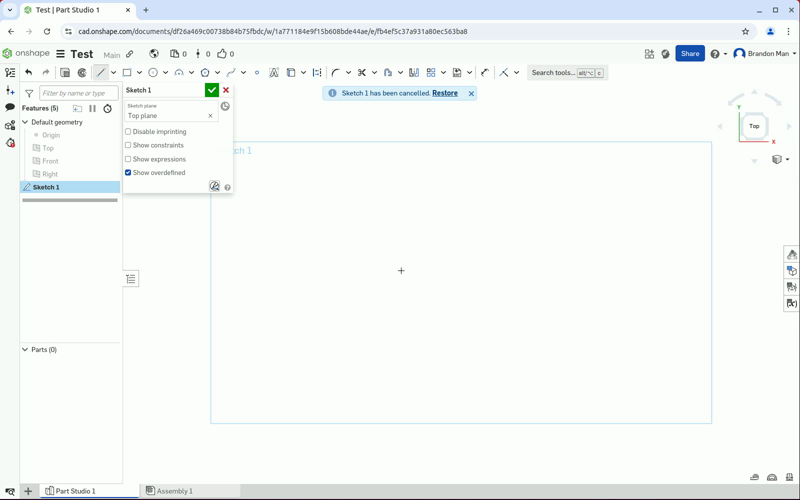
key_up(shift)
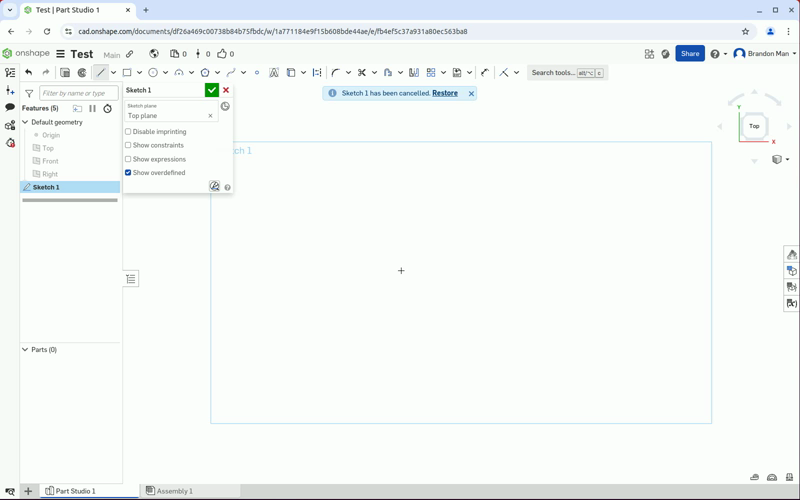
key_down(shift)
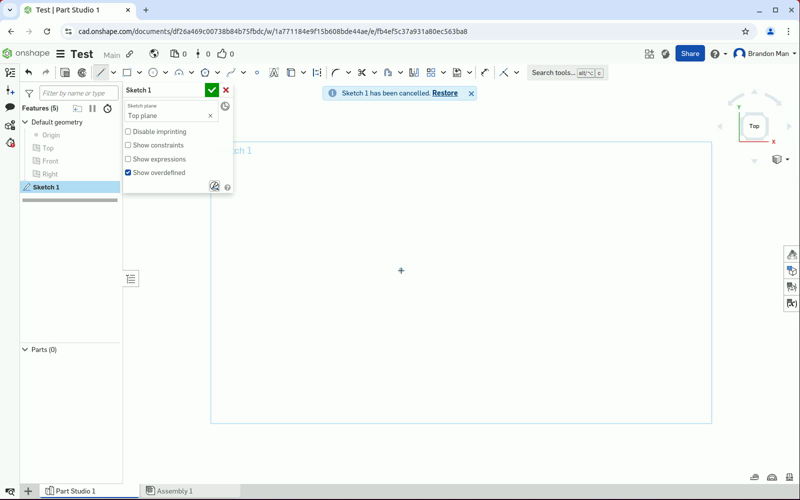
mouse_move(513, 270)
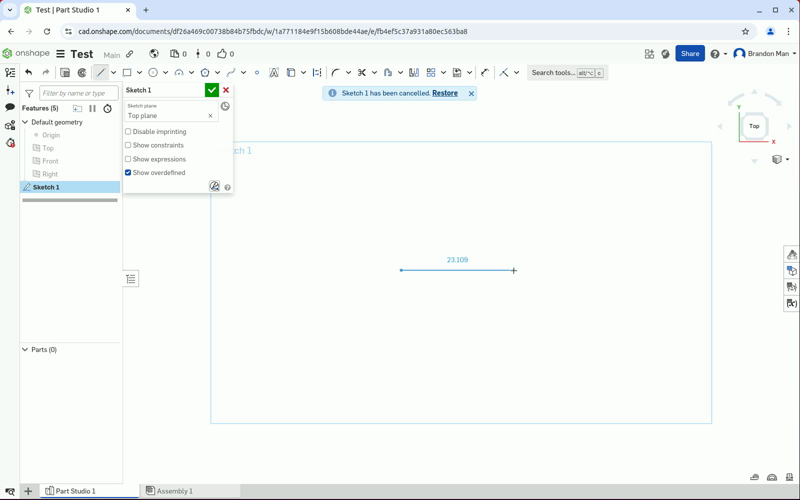
click(513, 270)
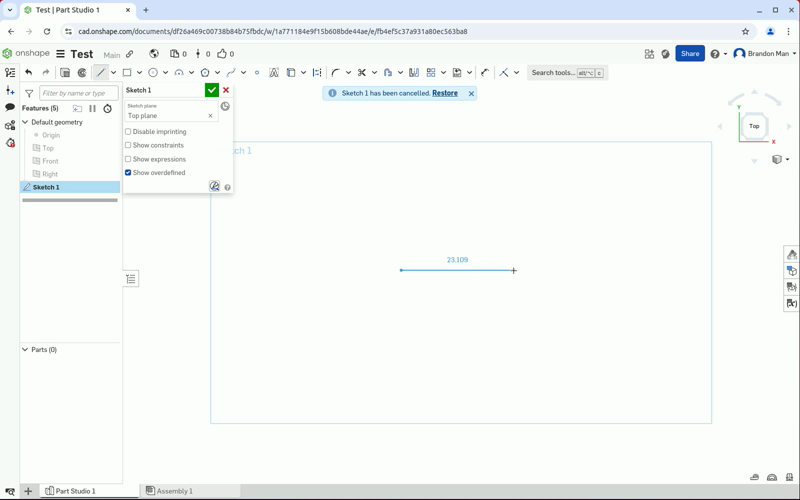
key_up(shift)
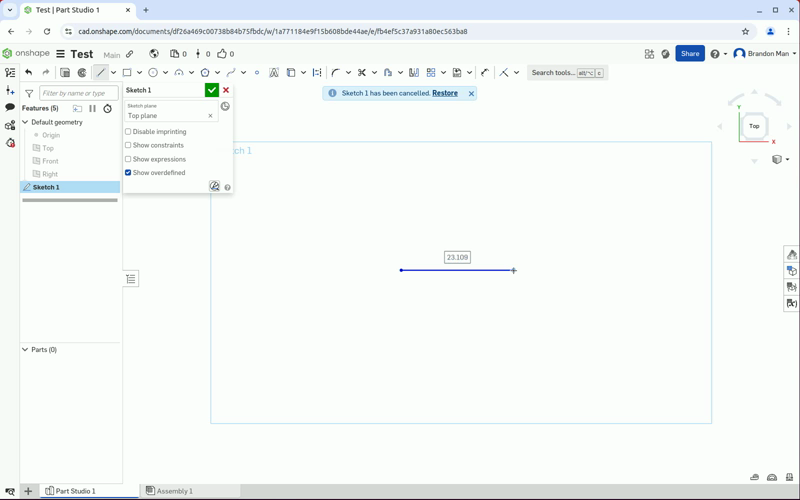
key(esc)
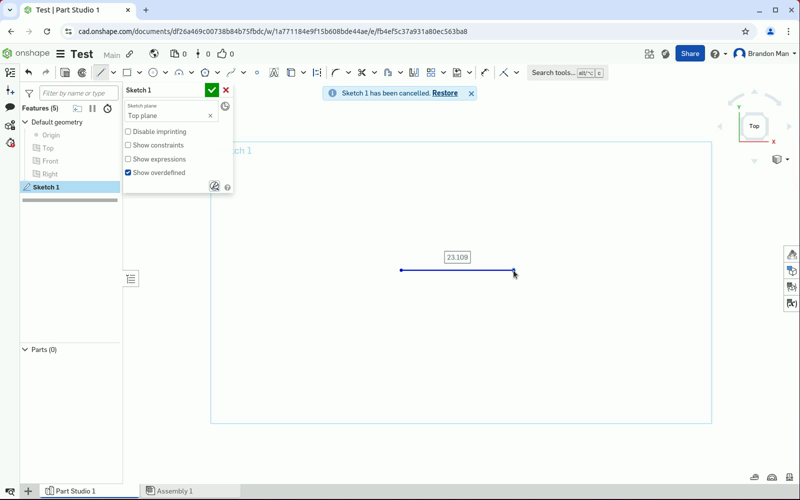
key(a)
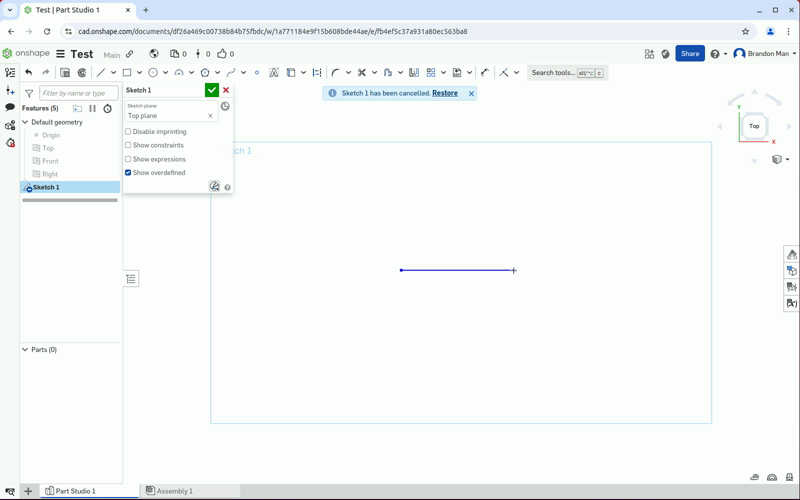
mouse_move(513, 270)
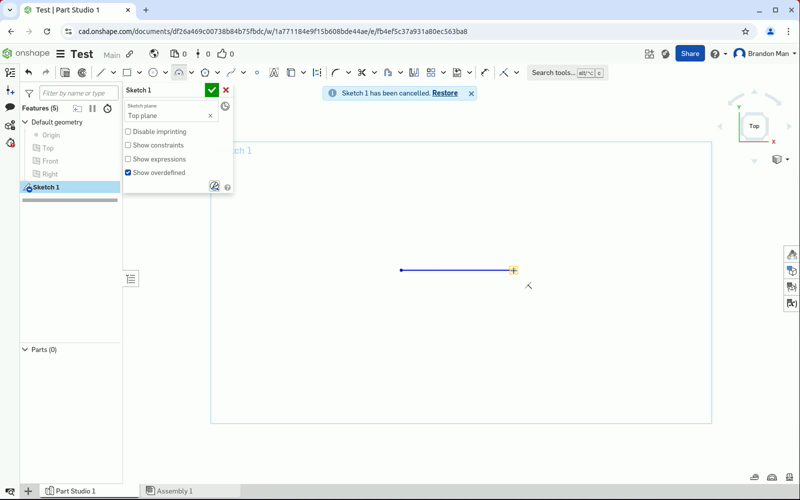
click(513, 270)
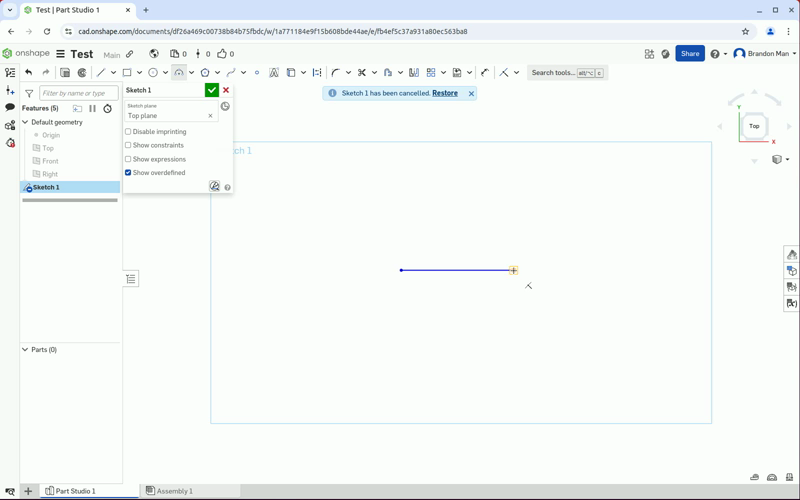
key_down(shift)
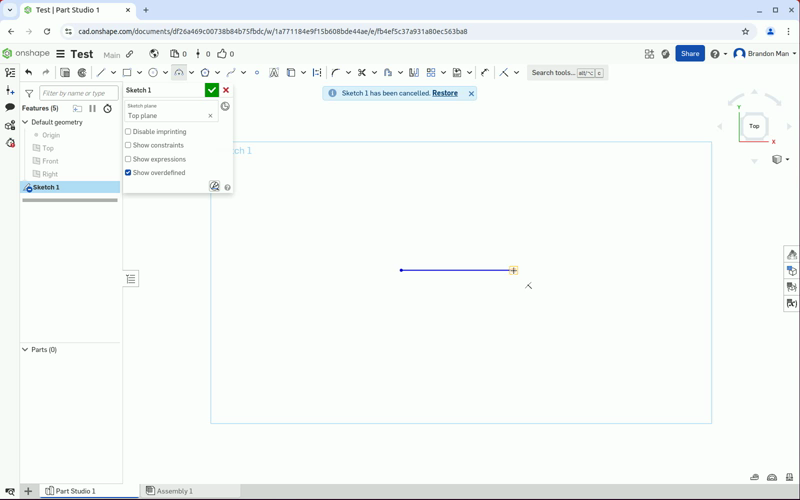
mouse_move(513, 242)
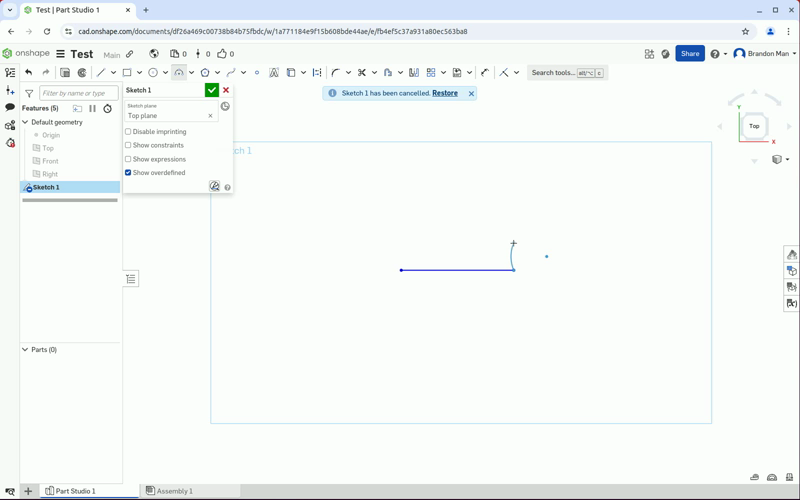
click(513, 242)
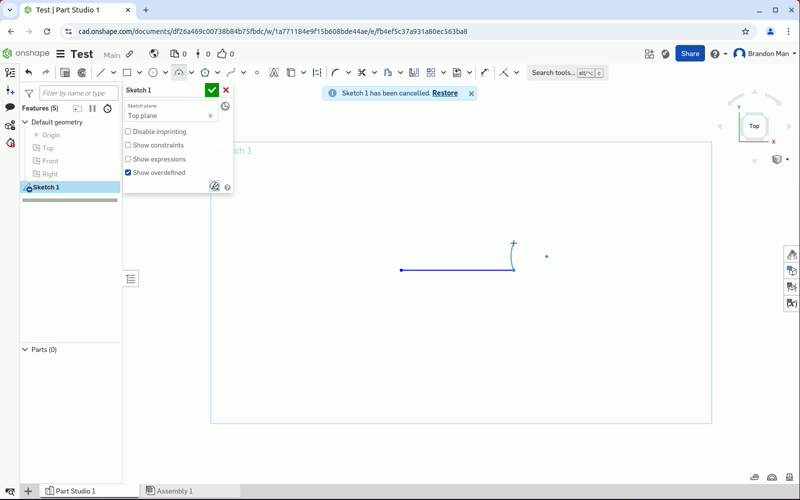
mouse_move(507, 256)
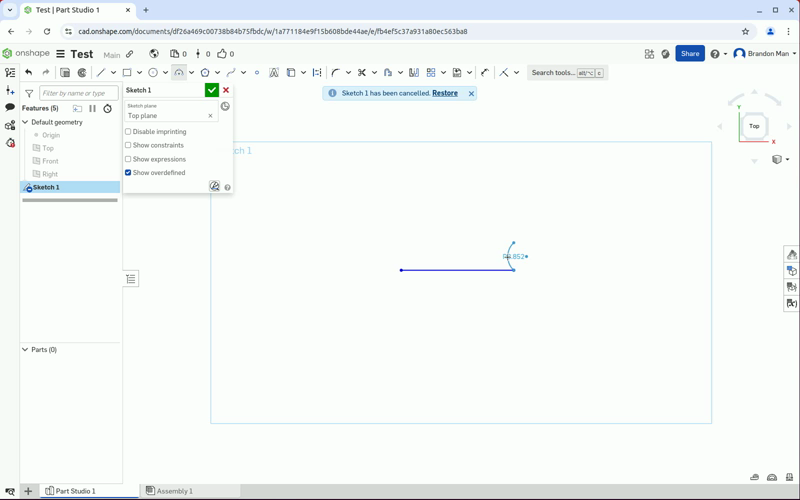
click(507, 256)
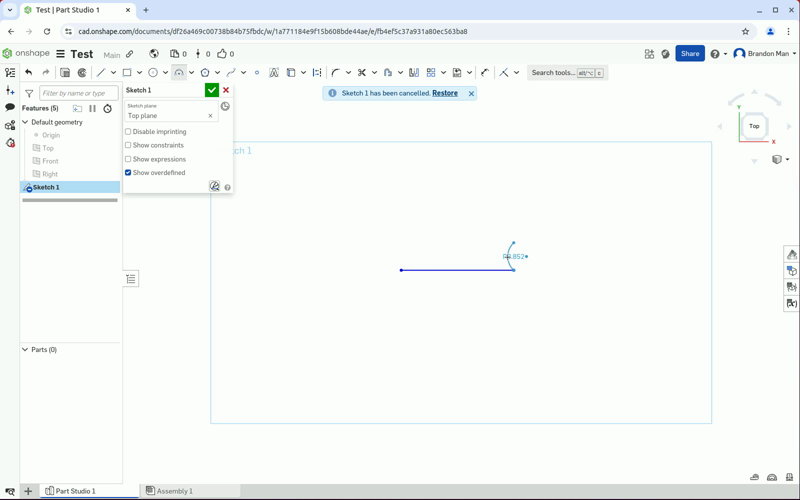
key_up(shift)
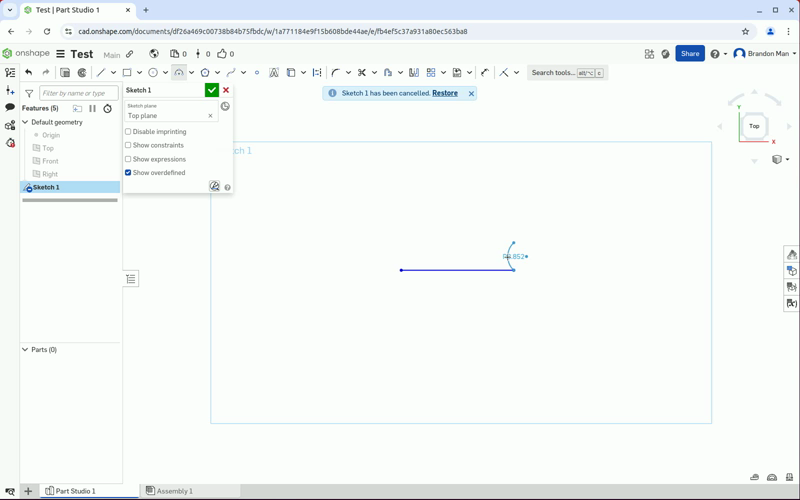
key(esc)
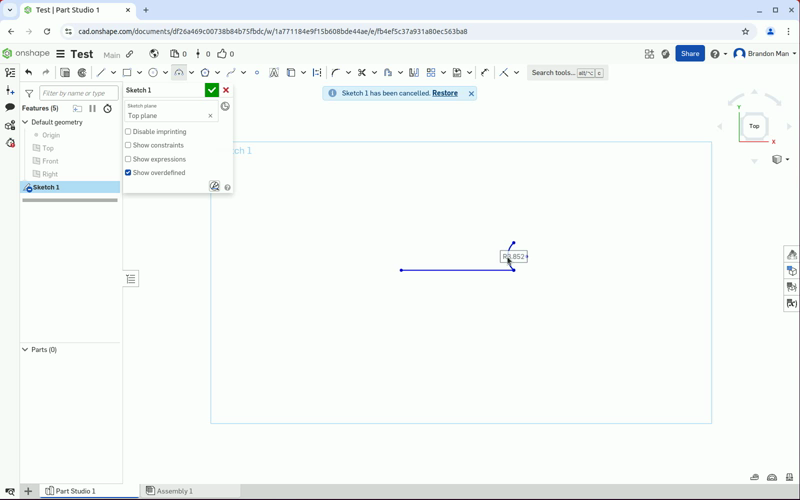
key(l)
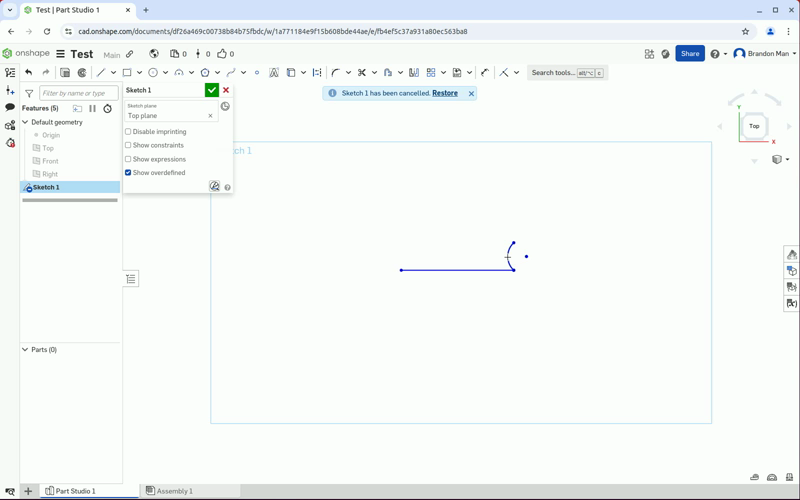
mouse_move(513, 242)
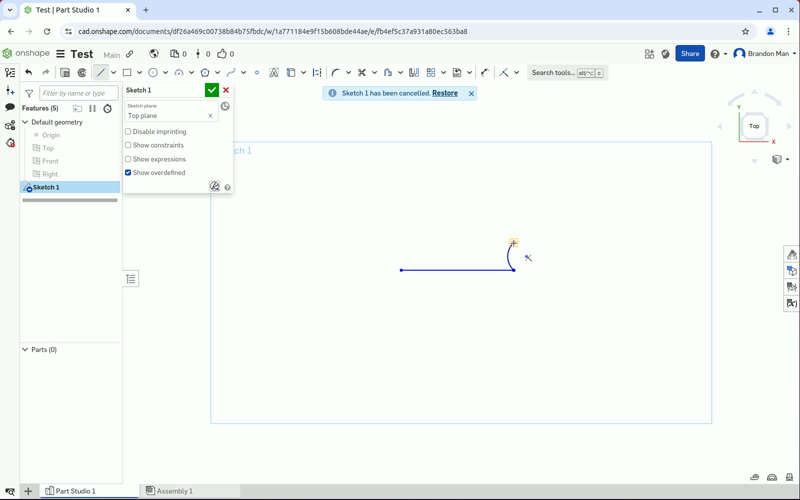
click(513, 242)
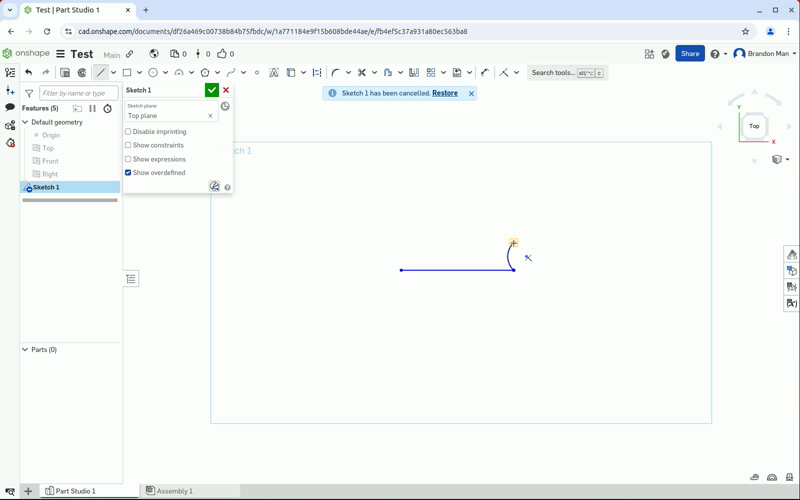
key_down(shift)
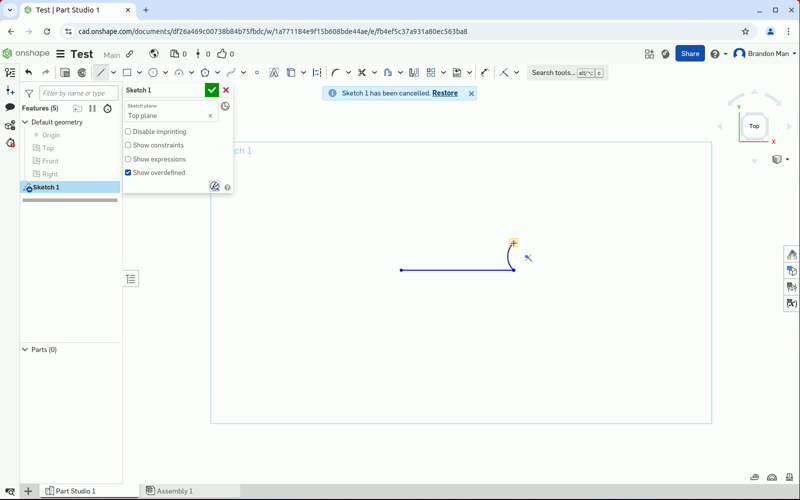
mouse_move(401, 242)
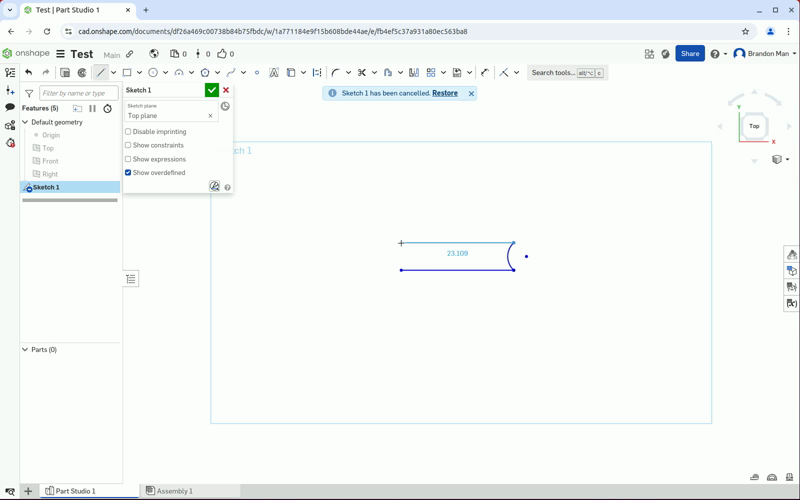
click(401, 242)
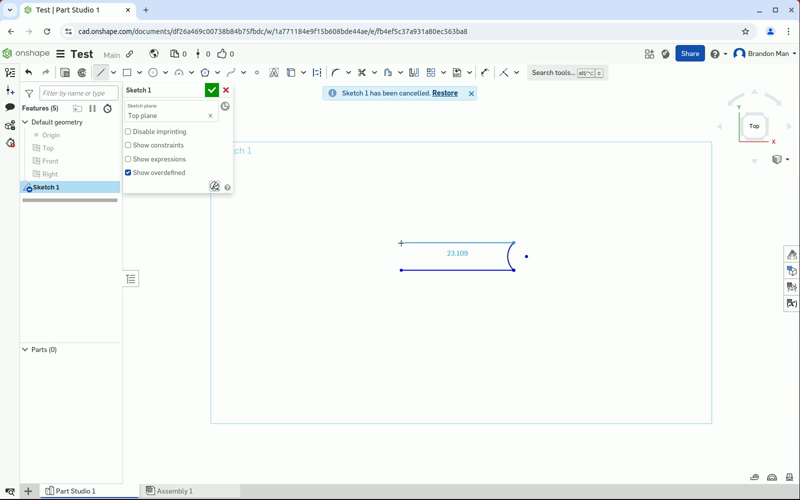
key_up(shift)
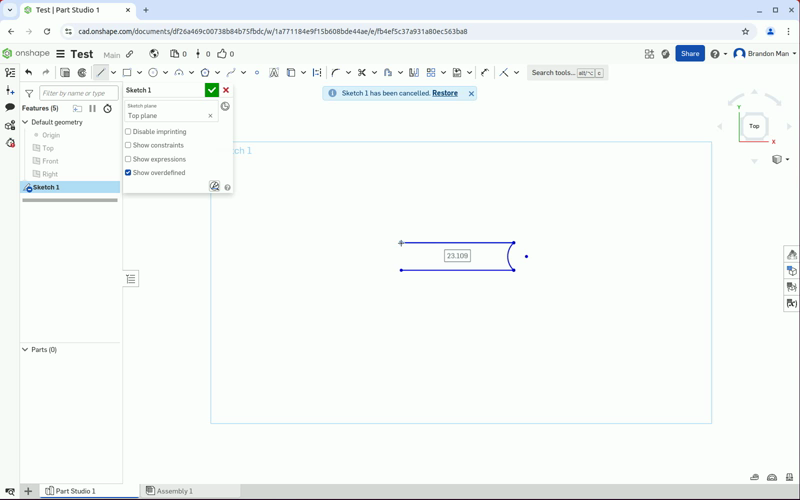
key(esc)
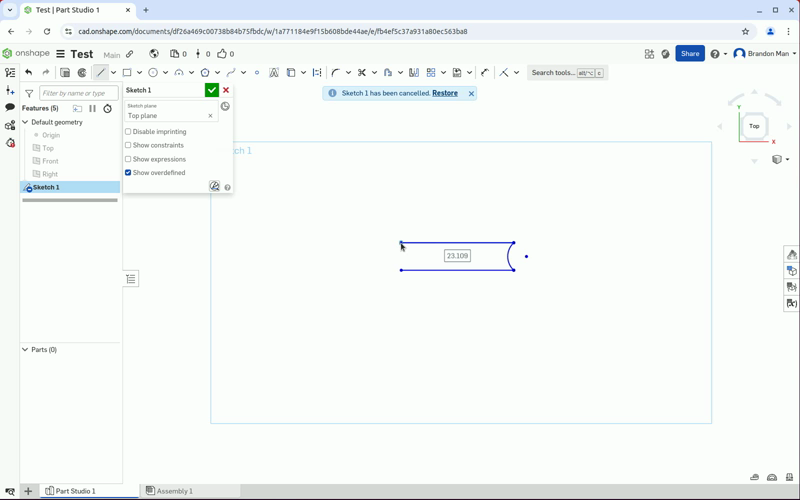
key(a)
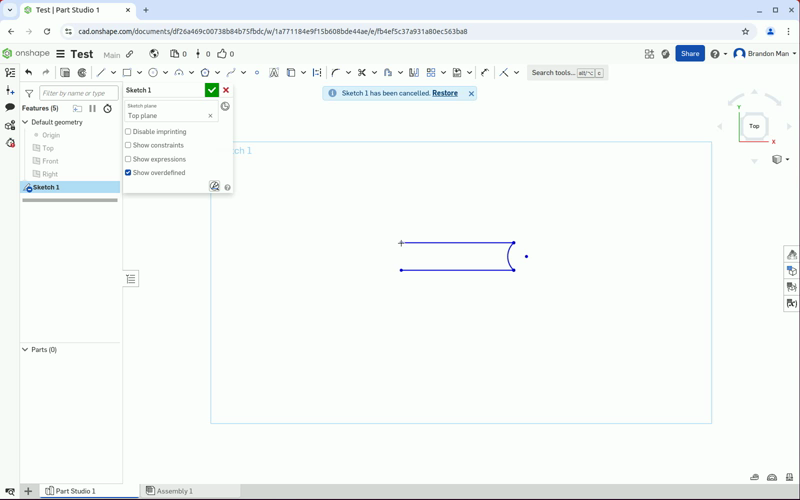
mouse_move(401, 242)
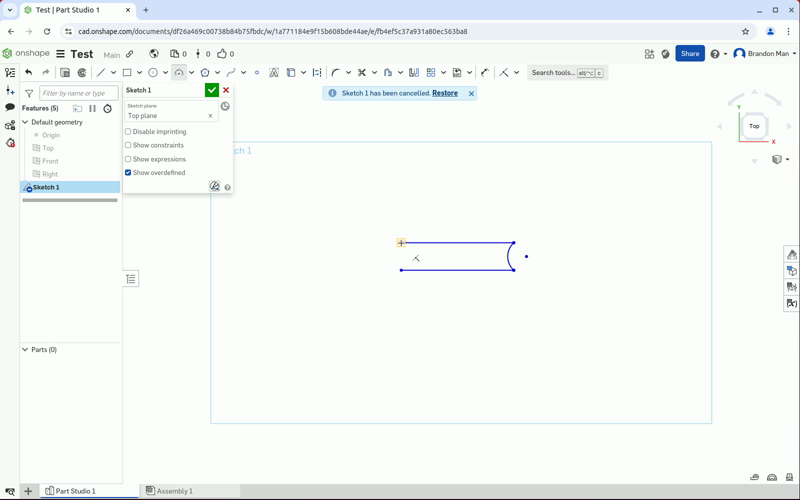
click(401, 242)
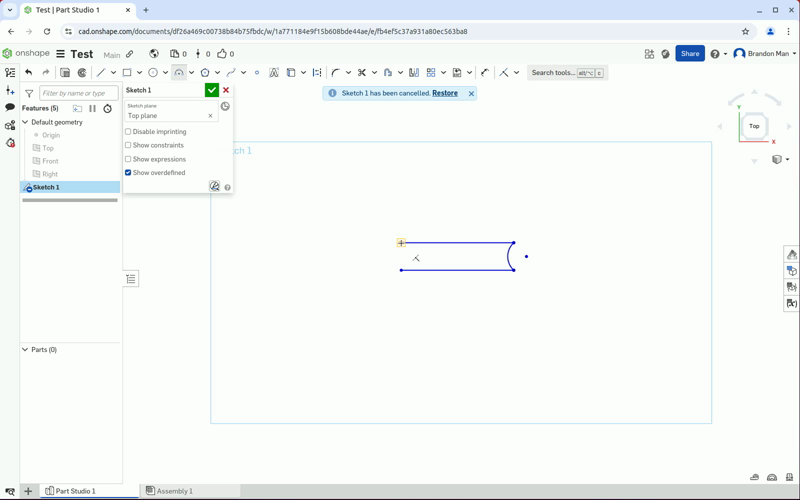
mouse_move(401, 270)
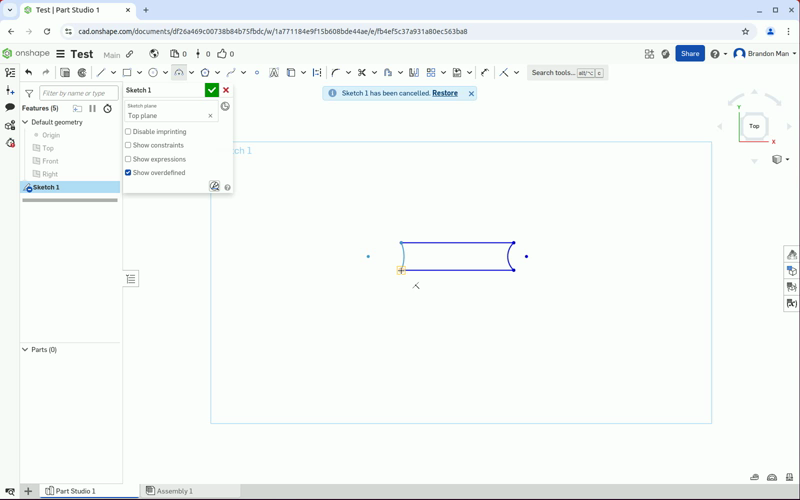
click(401, 270)
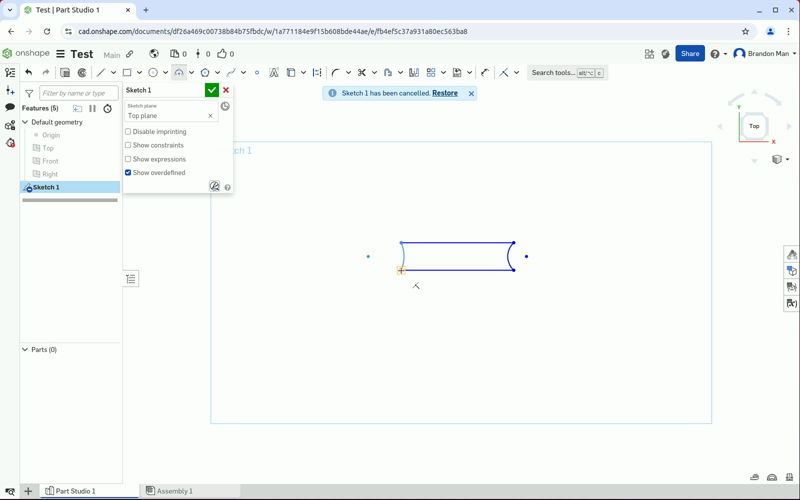
key_down(shift)
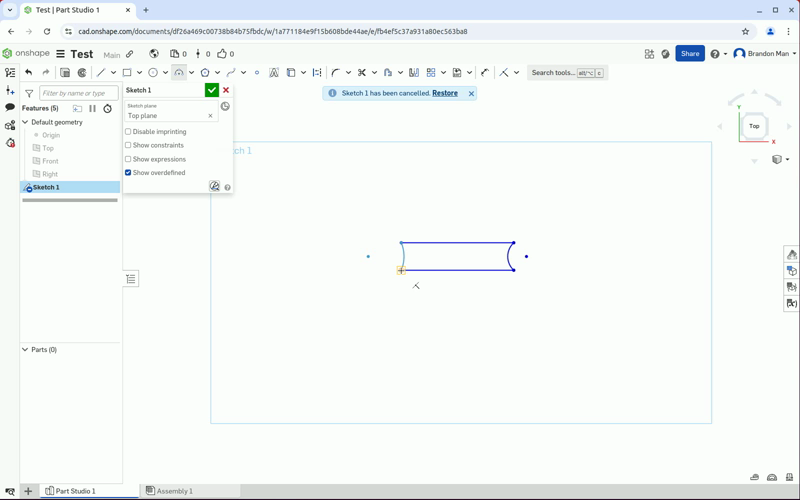
mouse_move(407, 256)
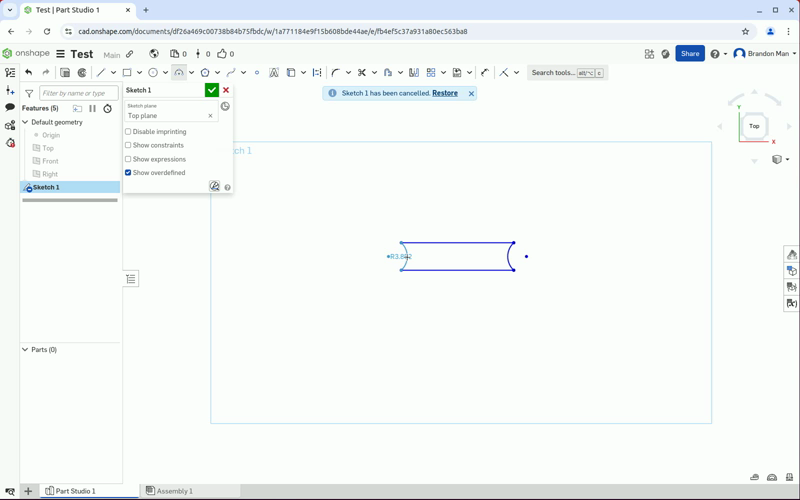
click(407, 256)
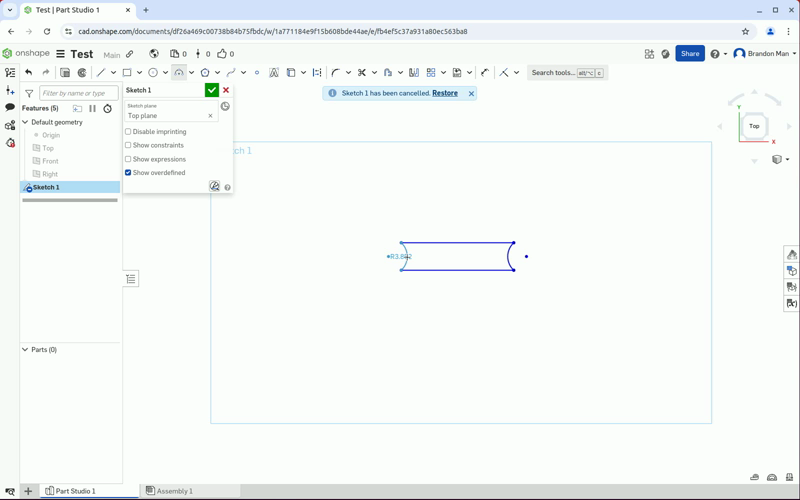
key_up(shift)
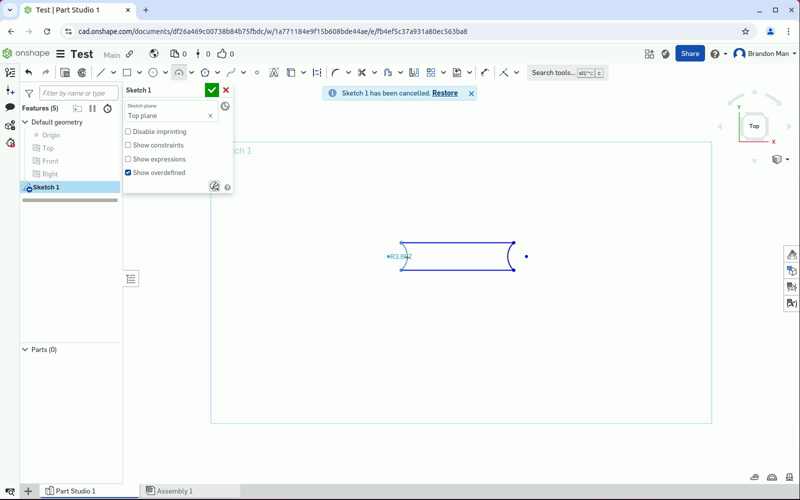
key(esc)
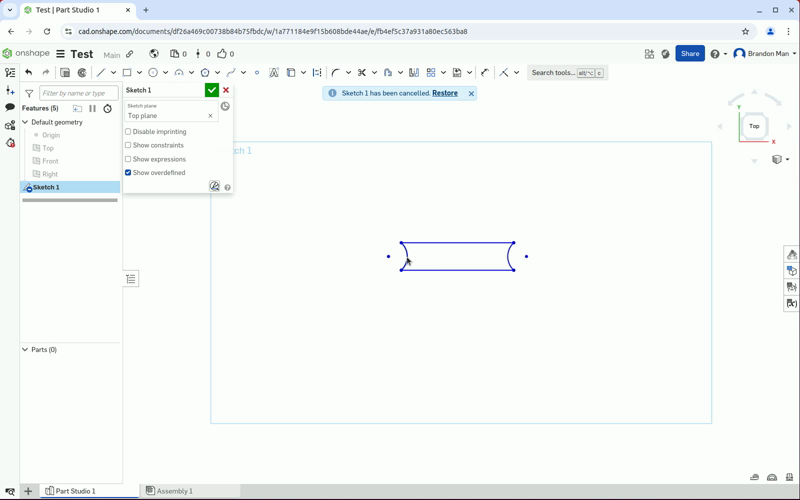
mouse_move(468, 252)
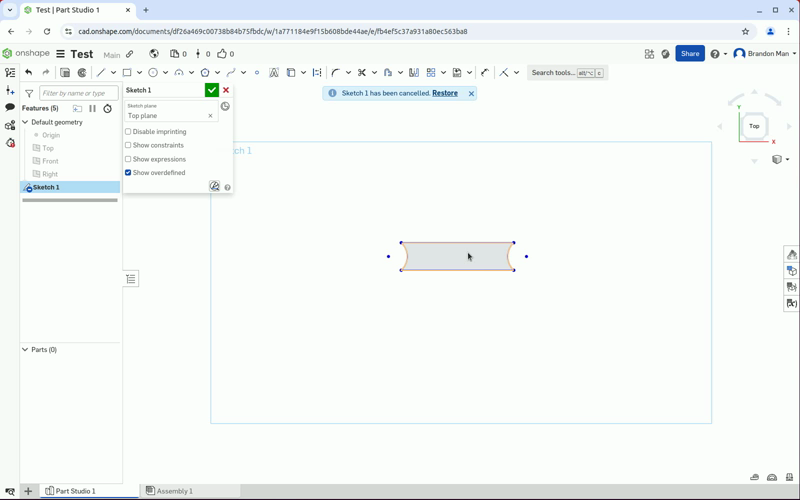
click(468, 252)
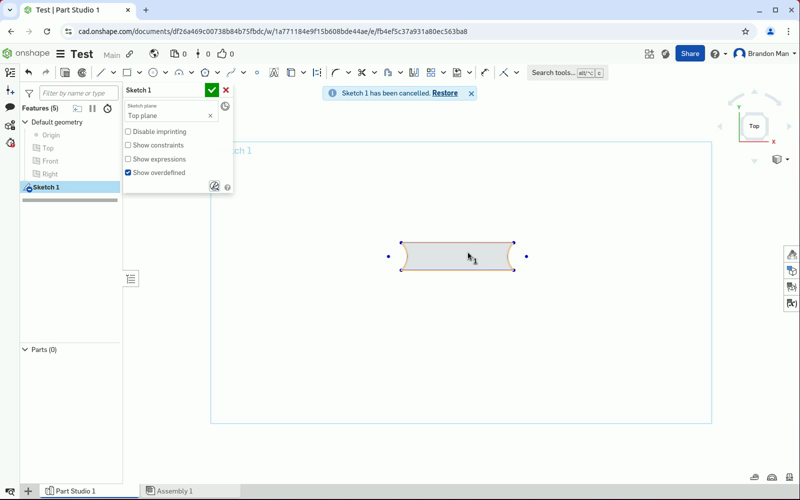
mouse_move(73, 352)
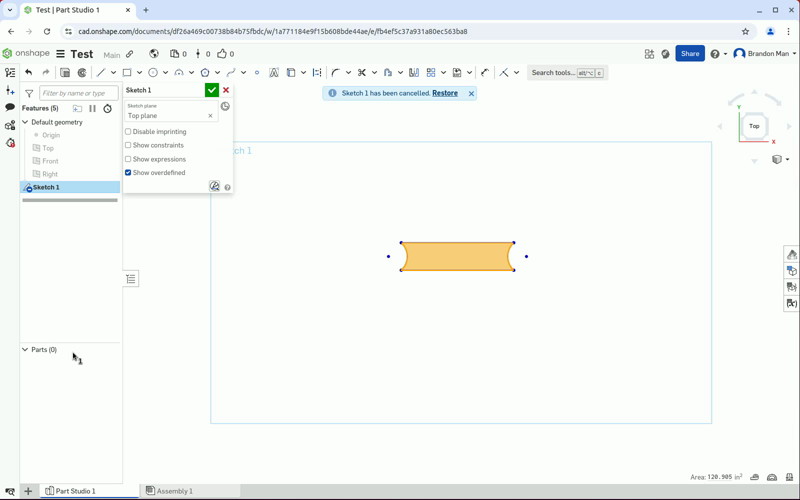
key(shift+y)
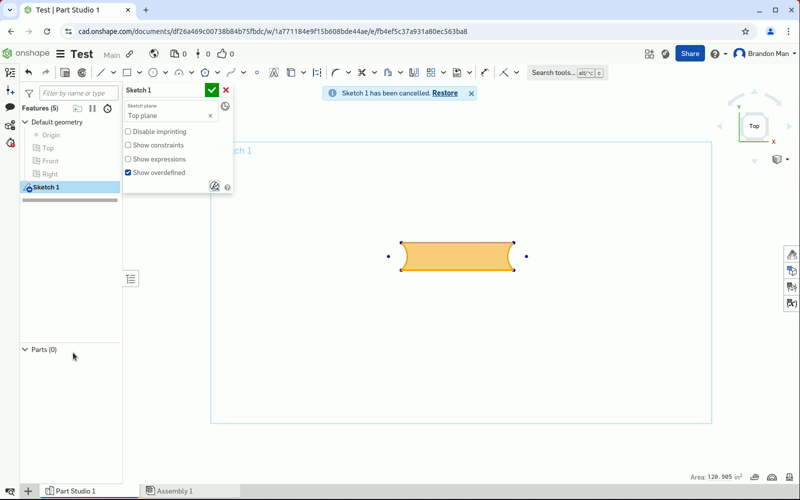
key(shift+e)
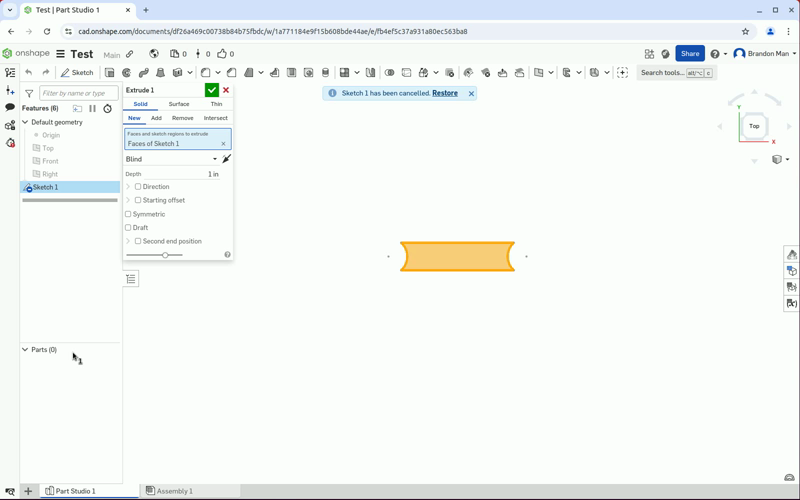
mouse_move(143, 106)
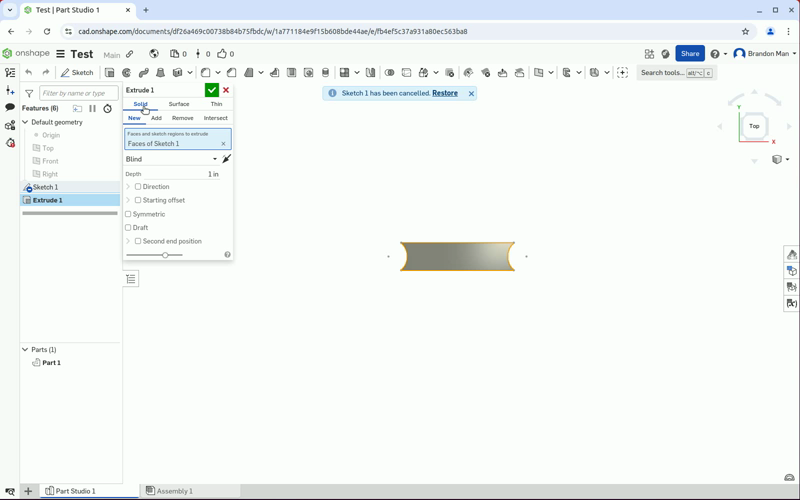
click(143, 106)
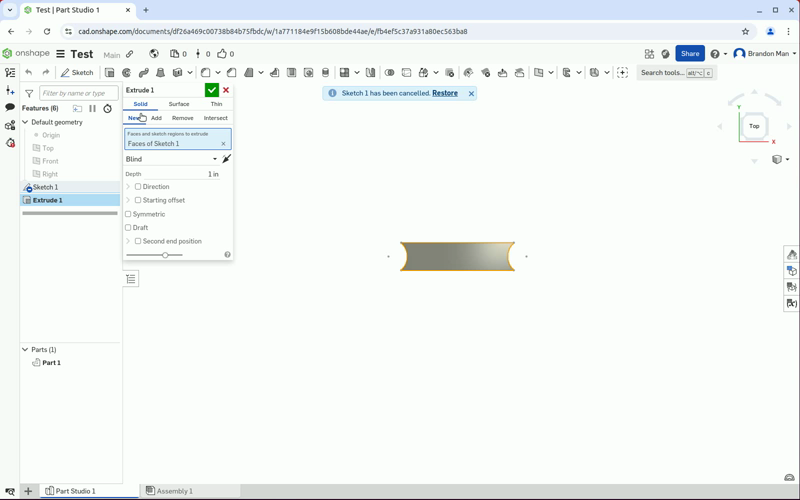
mouse_move(137, 120)
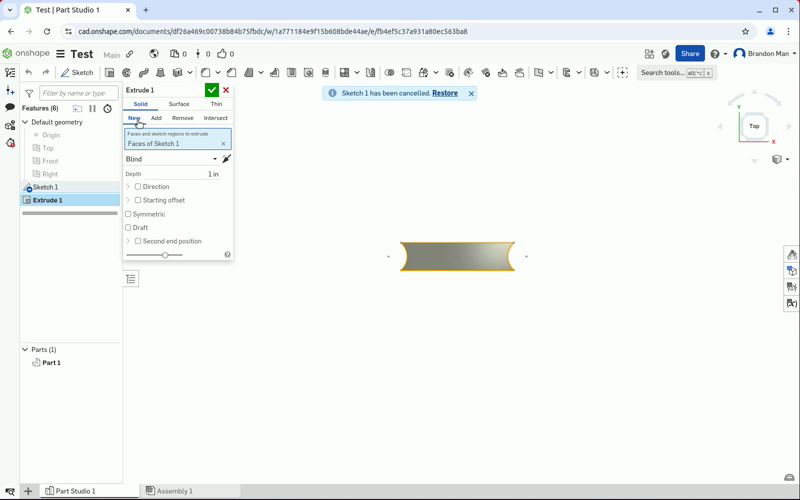
click(137, 120)
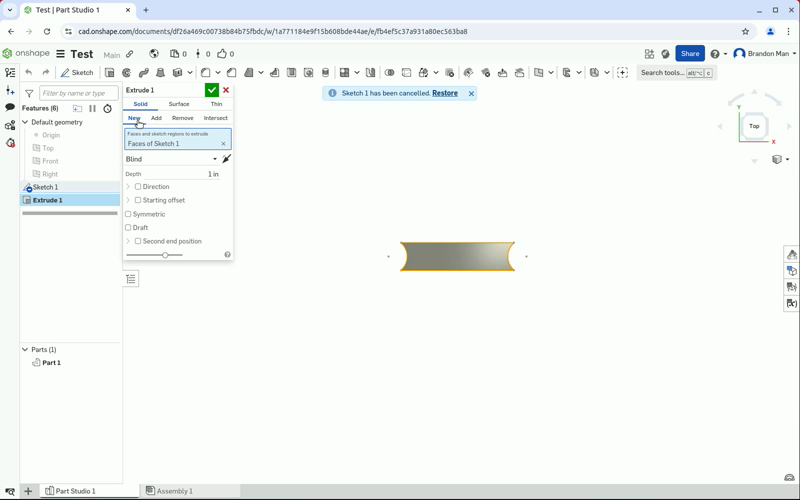
key(tab, 4)
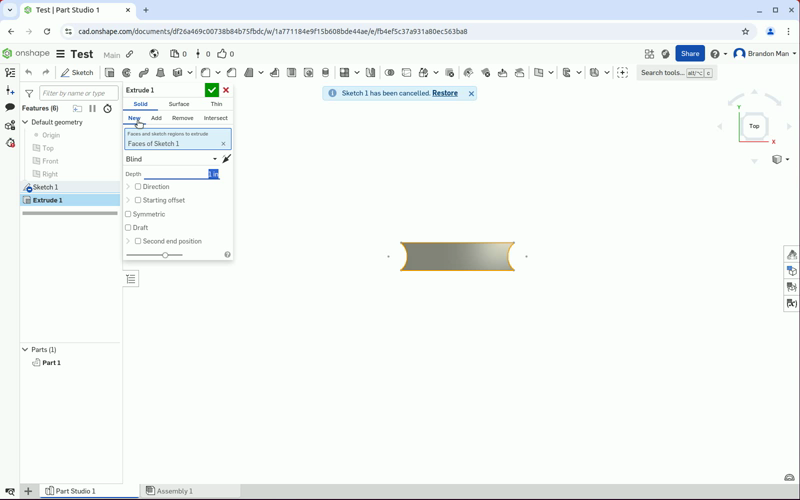
text(2.407)
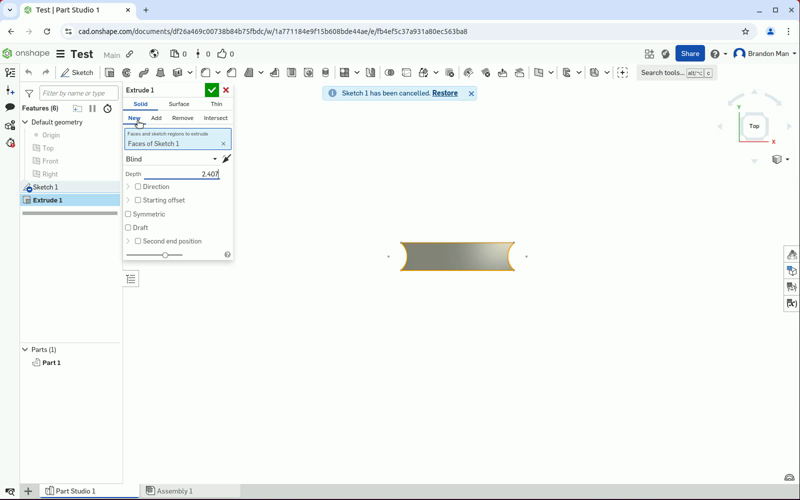
key(enter)
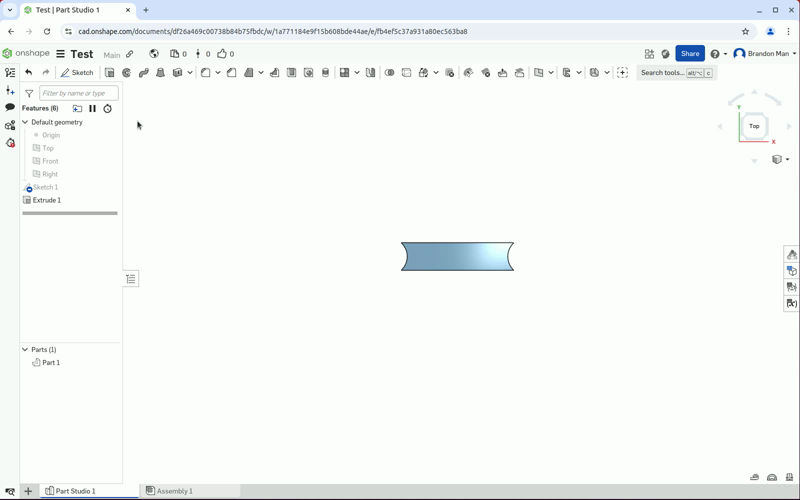
key(shift+h)
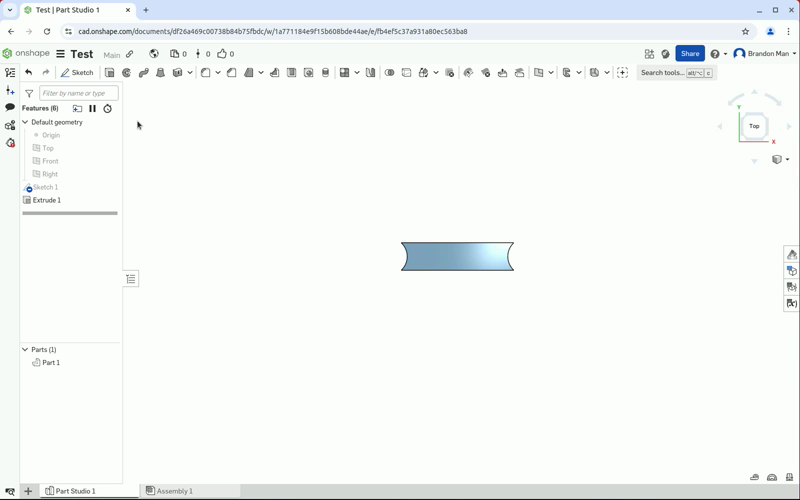
key(shift+h)
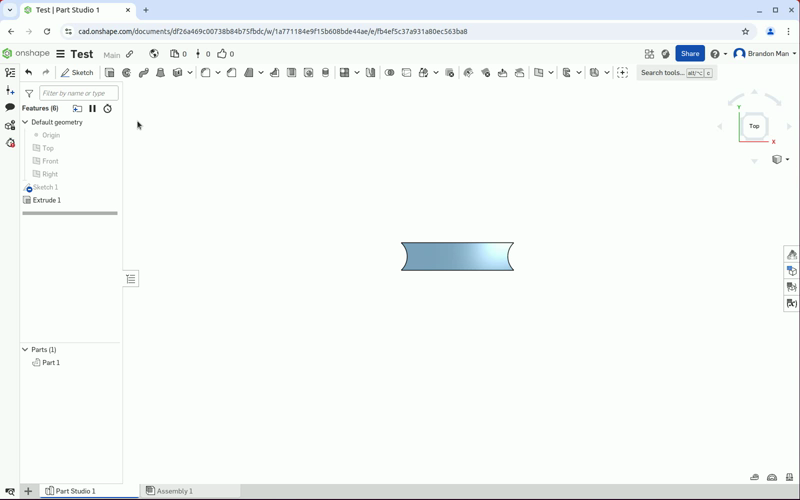
mouse_move(73, 189)
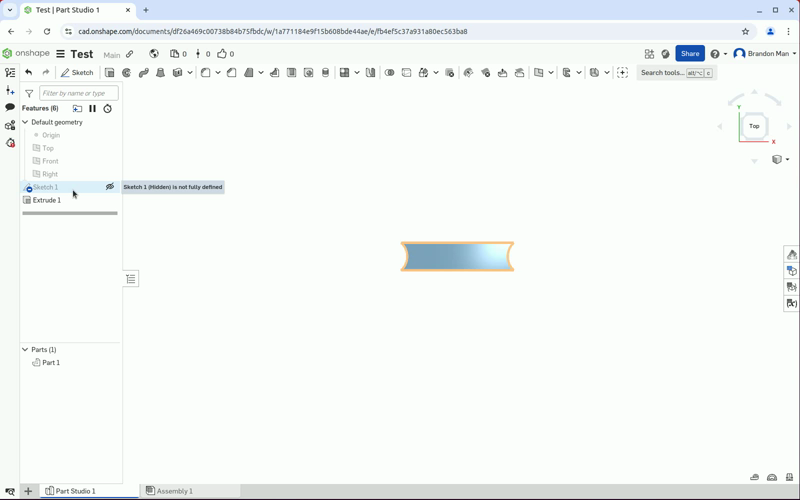
click(73, 189)
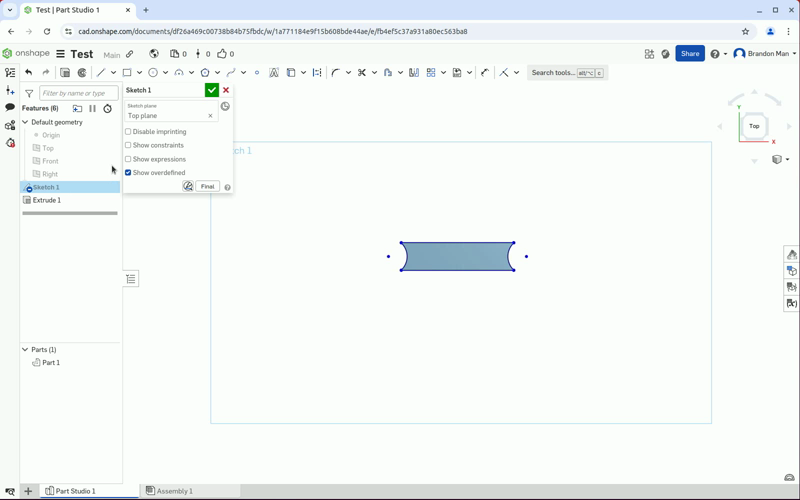
mouse_move(229, 92)
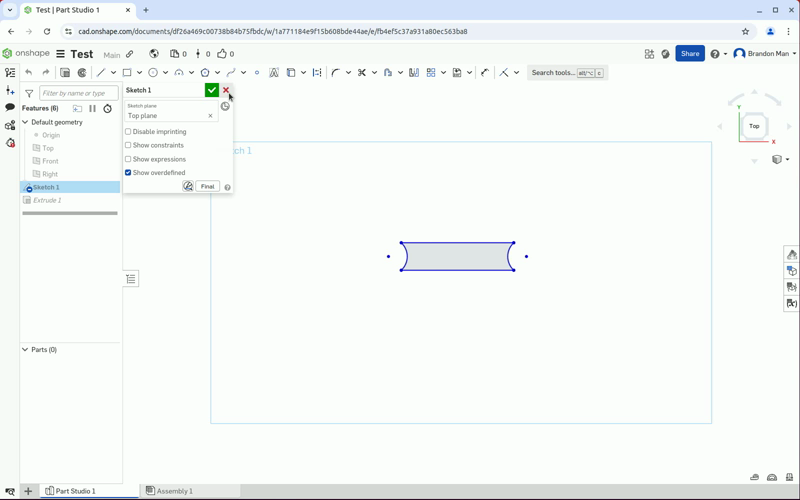
click(229, 92)
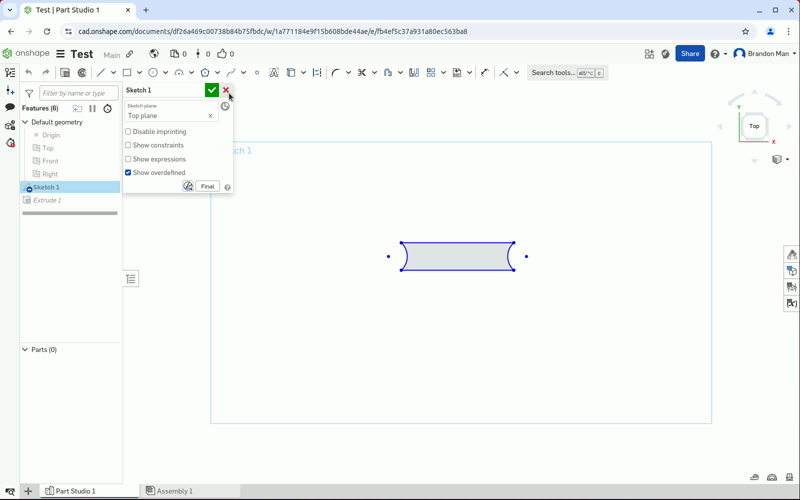
key(shift+s)
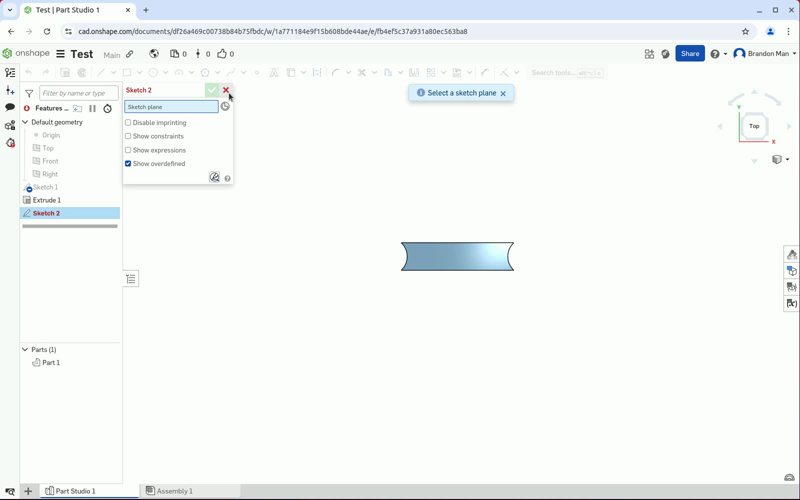
mouse_move(73, 150)
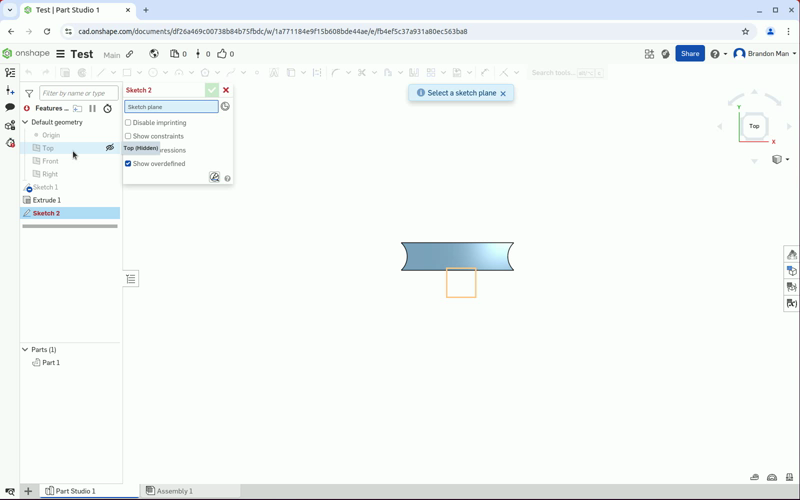
click(73, 150)
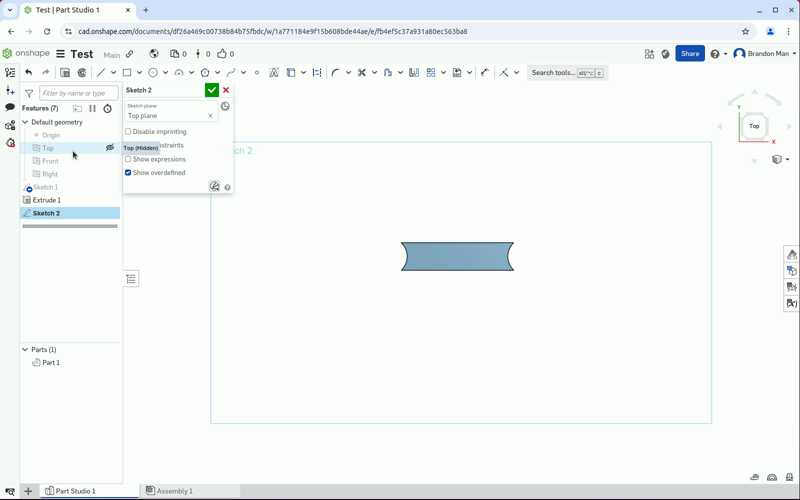
mouse_move(73, 352)
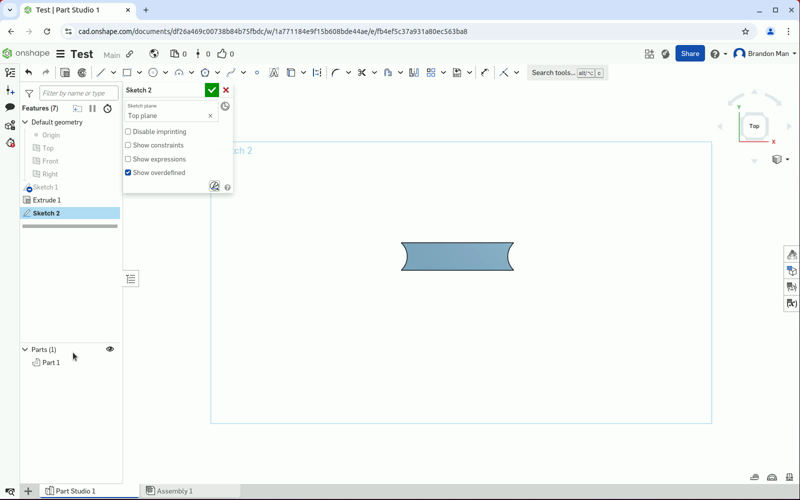
key(y)
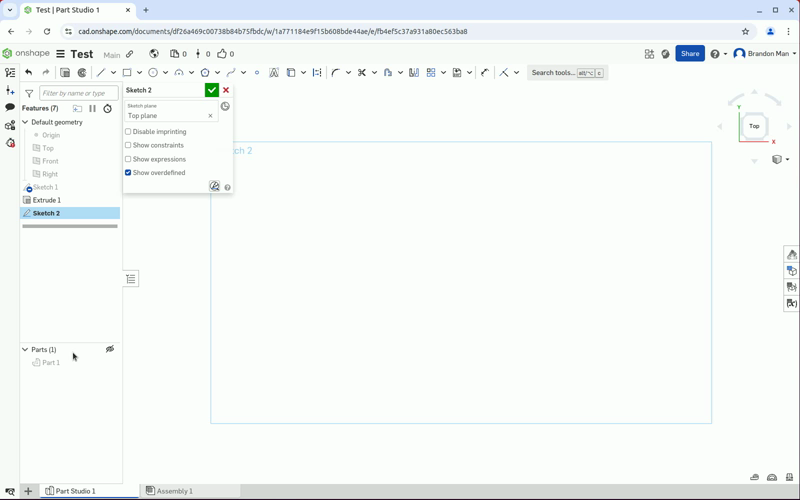
key(l)
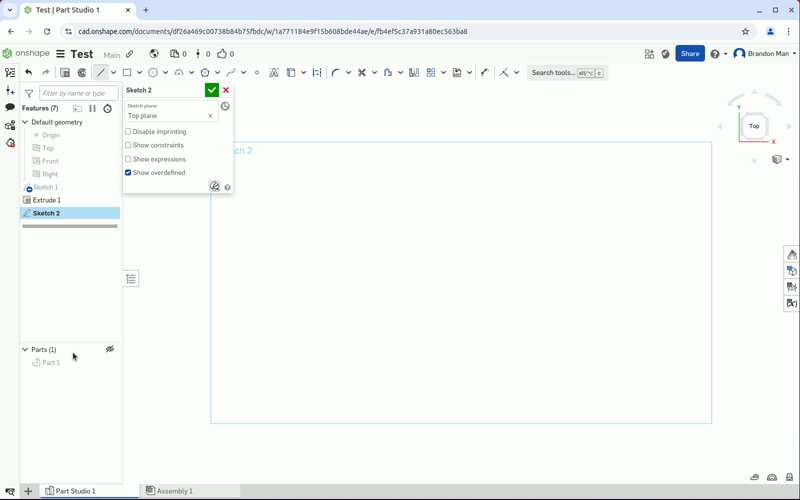
key_down(shift)
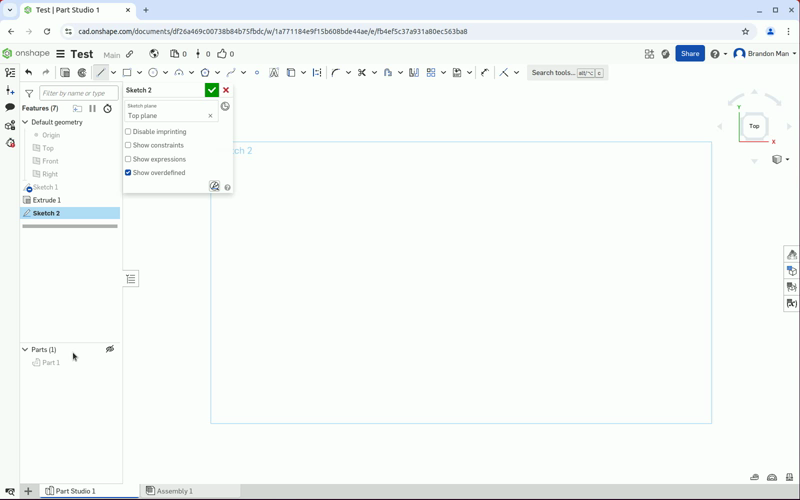
mouse_move(388, 270)
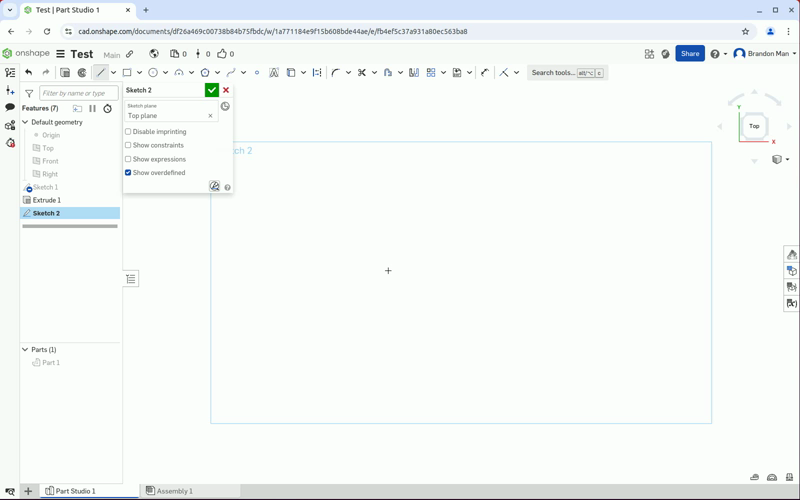
click(388, 270)
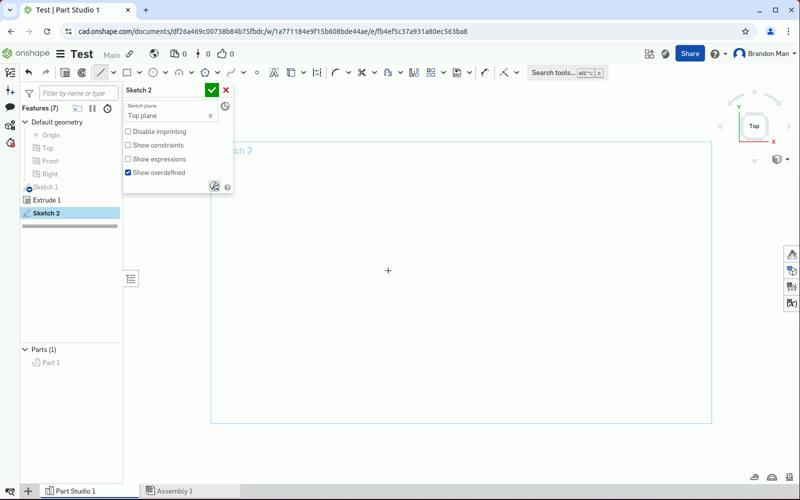
key_up(shift)
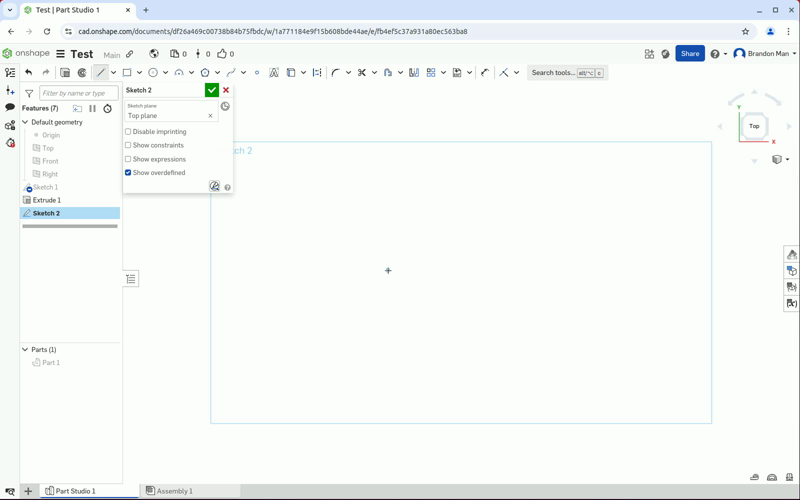
key_down(shift)
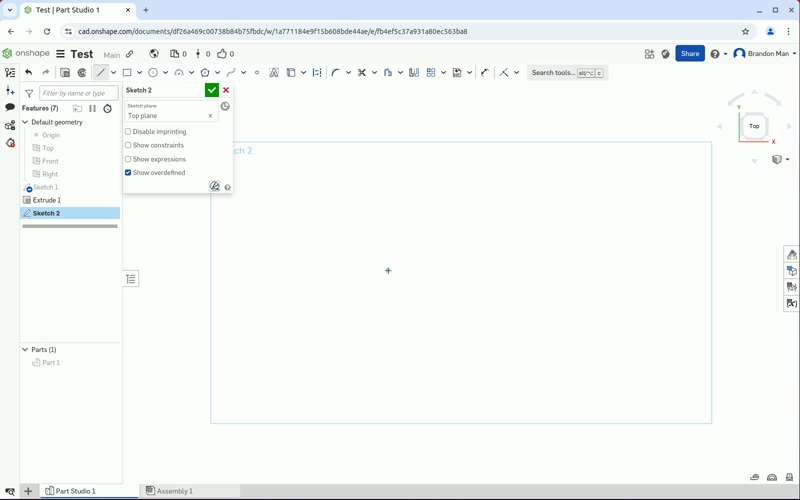
mouse_move(418, 270)
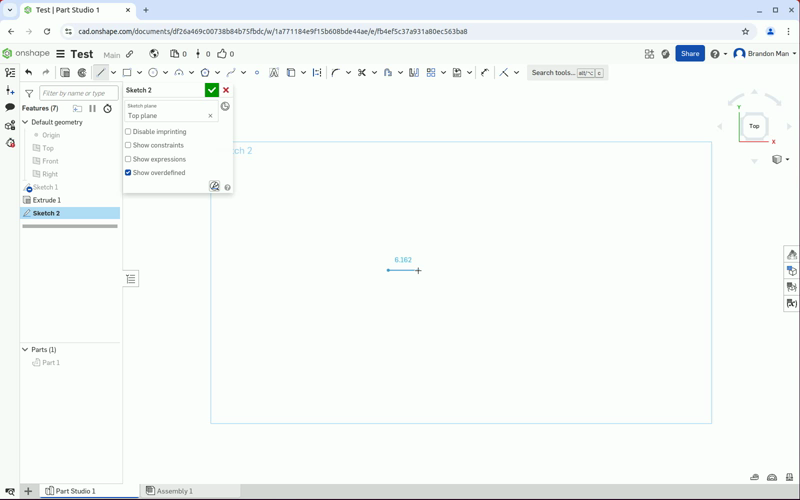
mouse_move(400, 270)
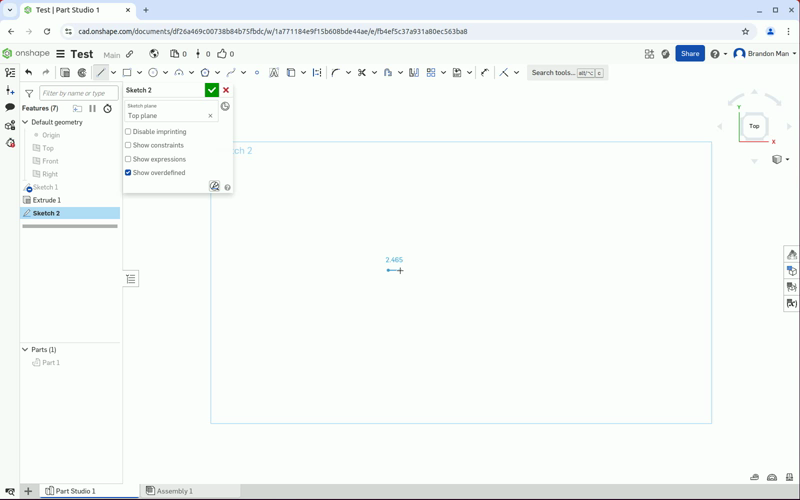
click(400, 270)
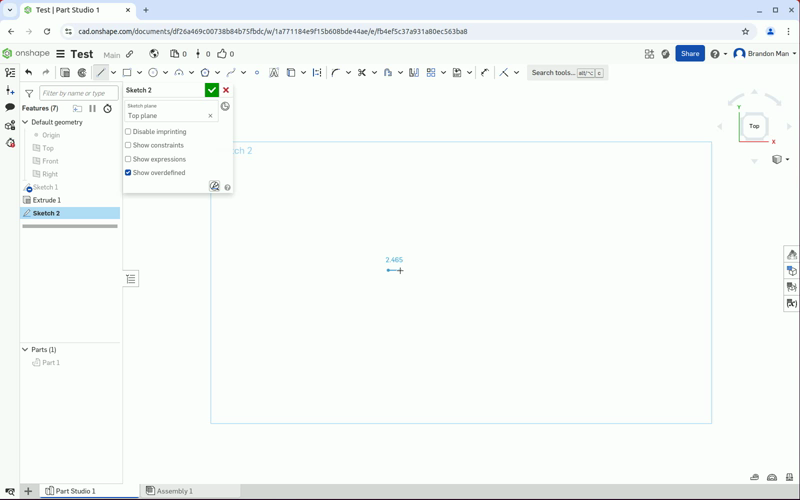
key_up(shift)
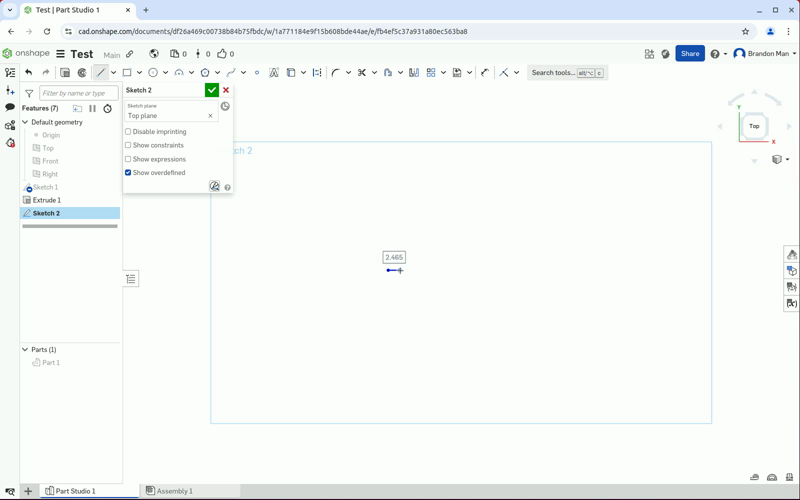
key(esc)
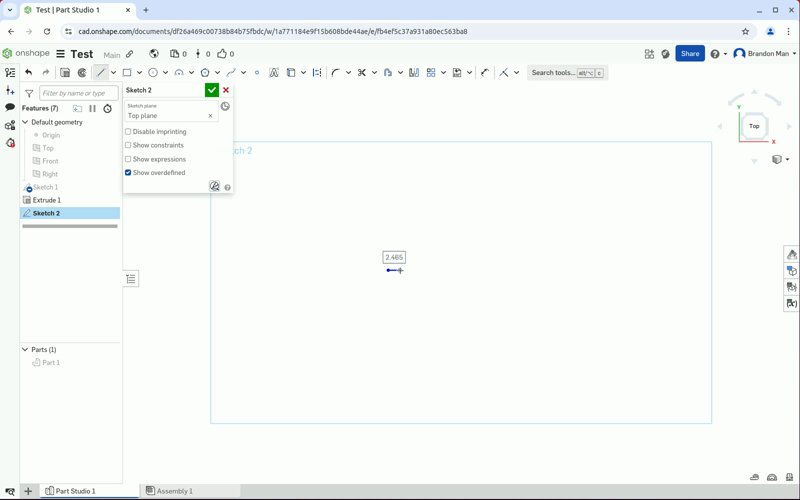
key(a)
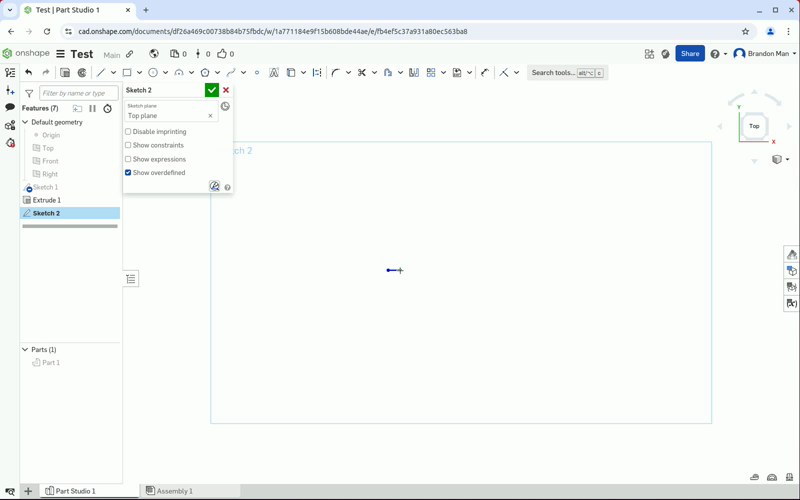
mouse_move(400, 270)
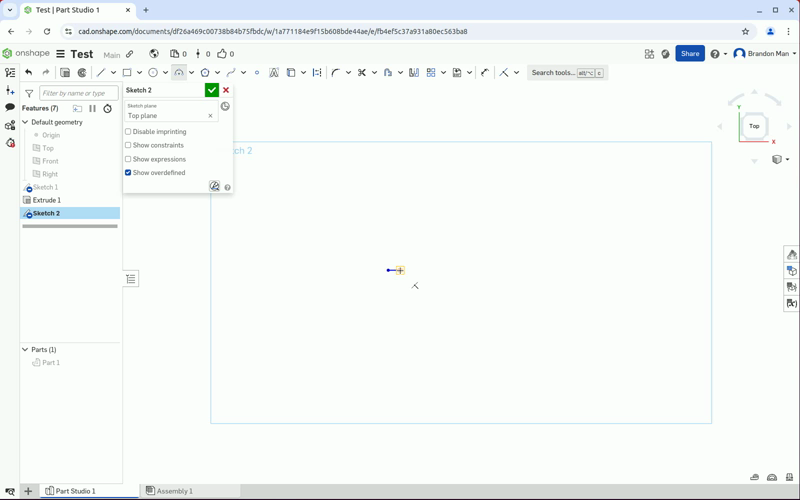
click(400, 270)
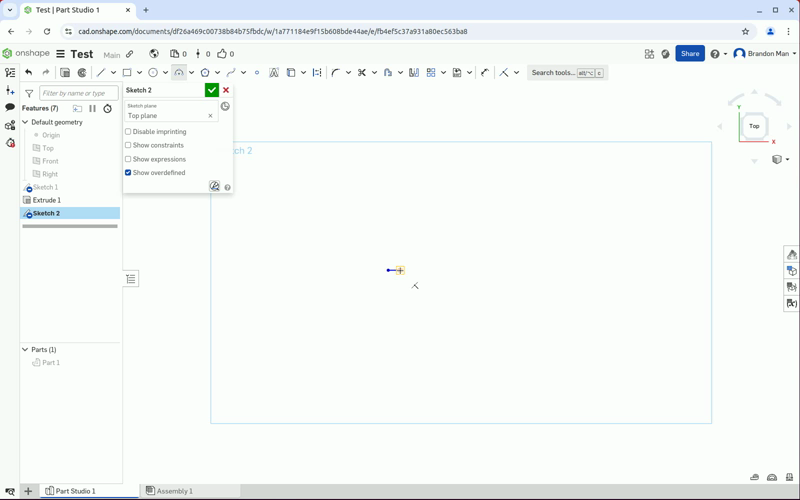
key_down(shift)
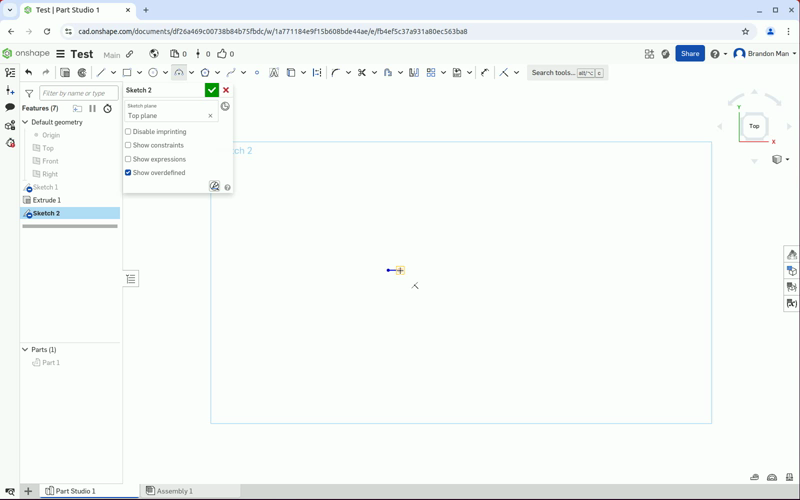
mouse_move(400, 242)
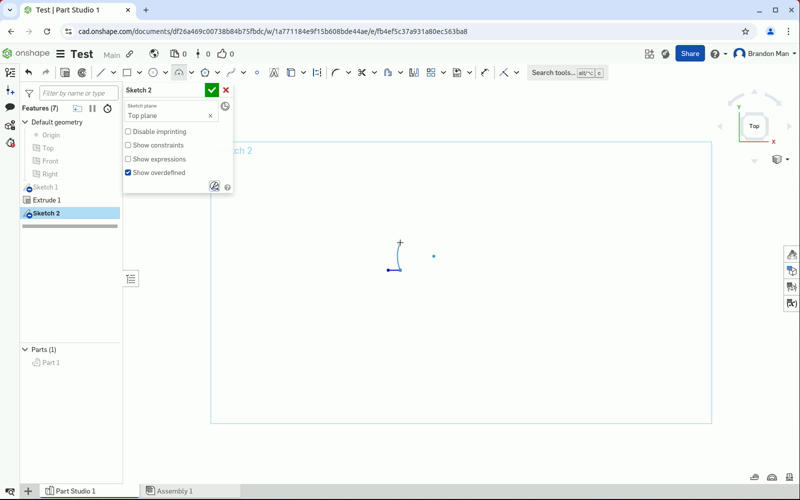
click(400, 242)
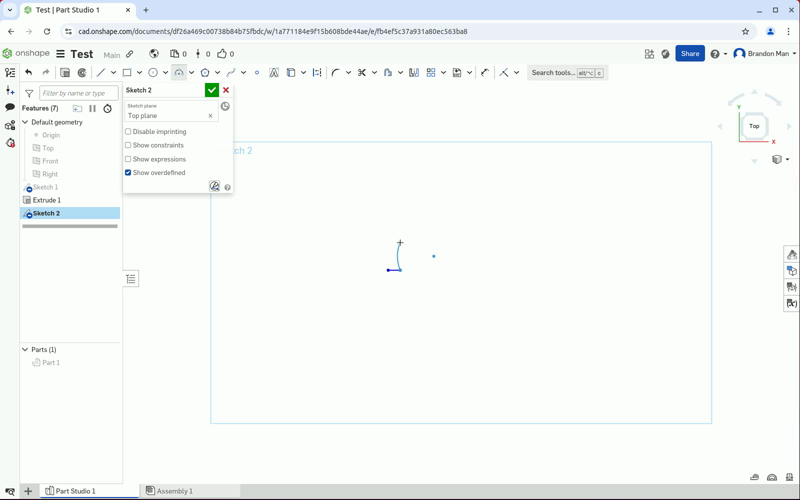
mouse_move(406, 256)
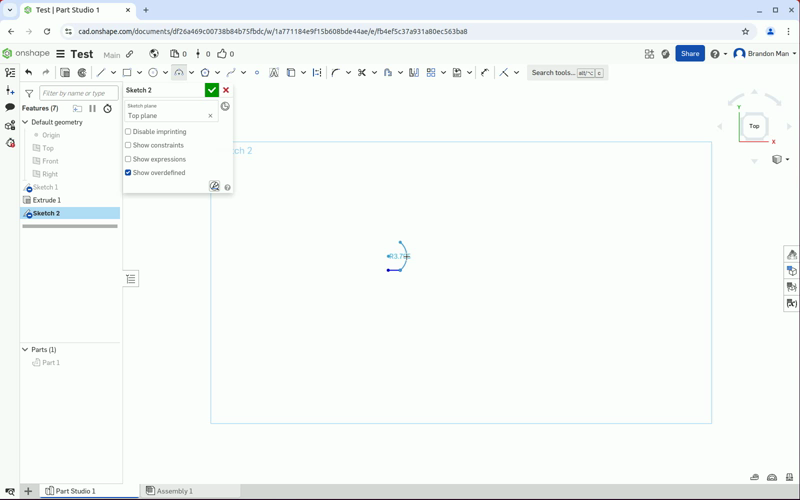
click(406, 256)
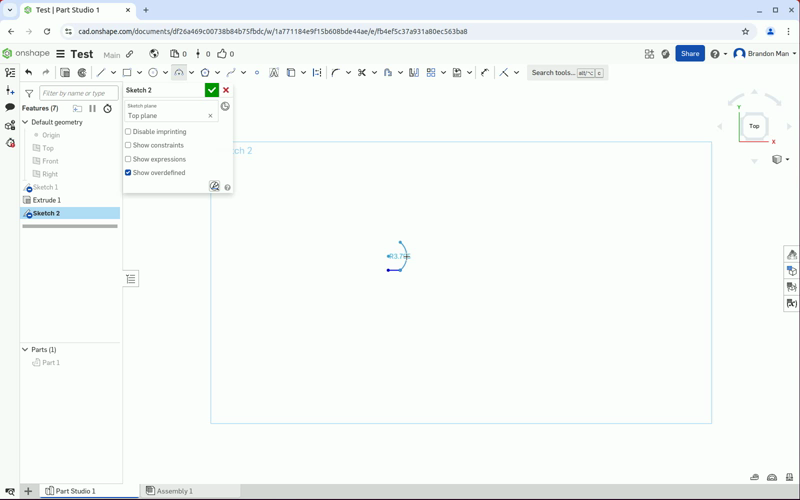
key_up(shift)
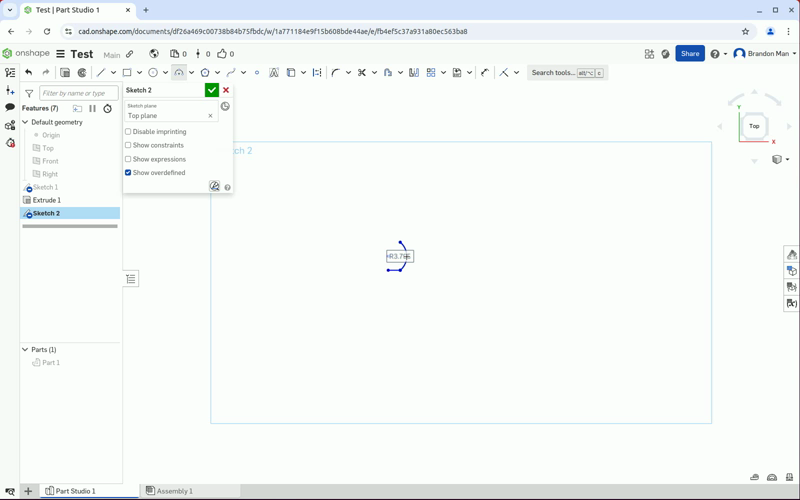
key(esc)
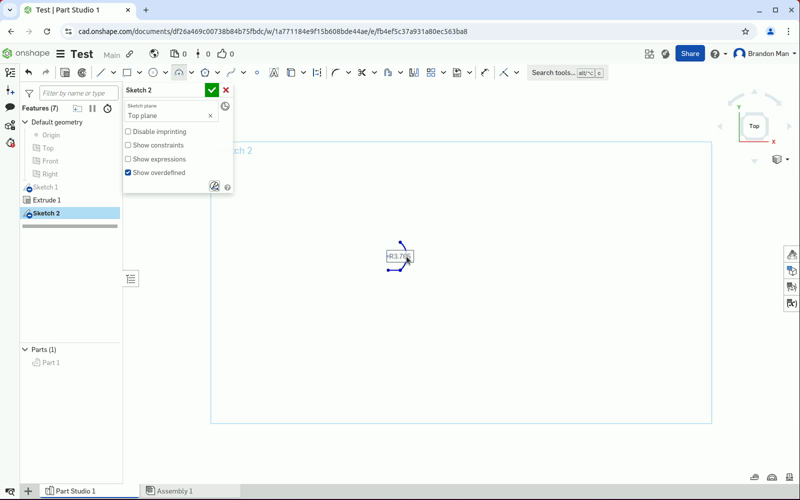
key(l)
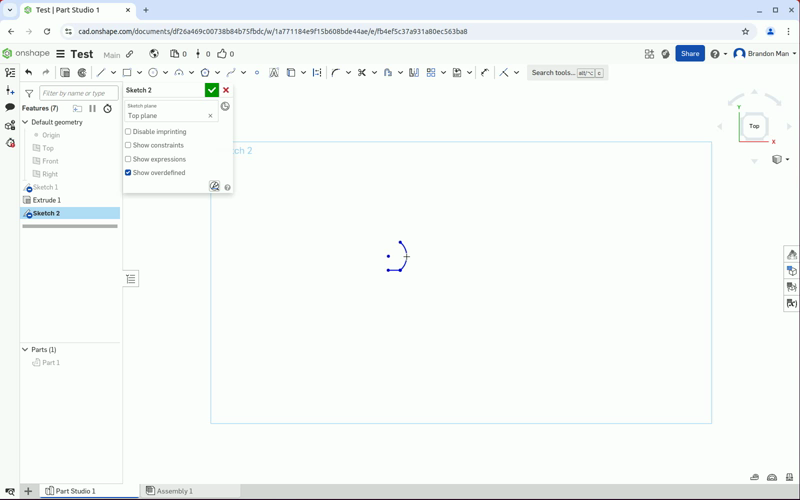
mouse_move(400, 242)
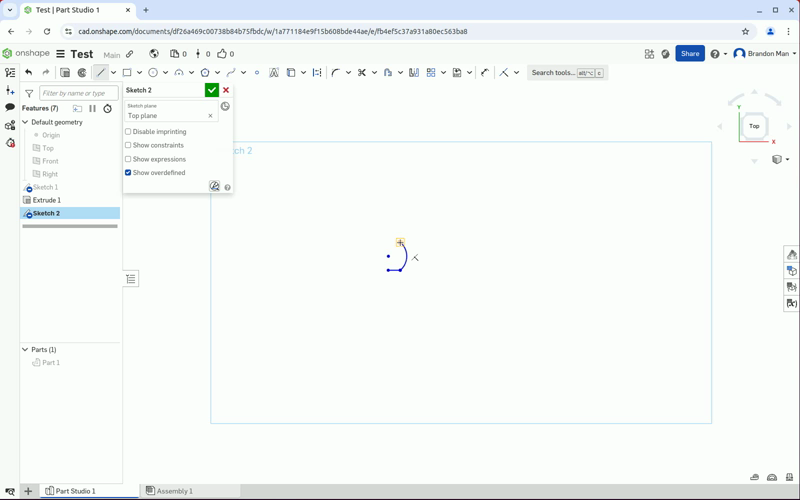
click(400, 242)
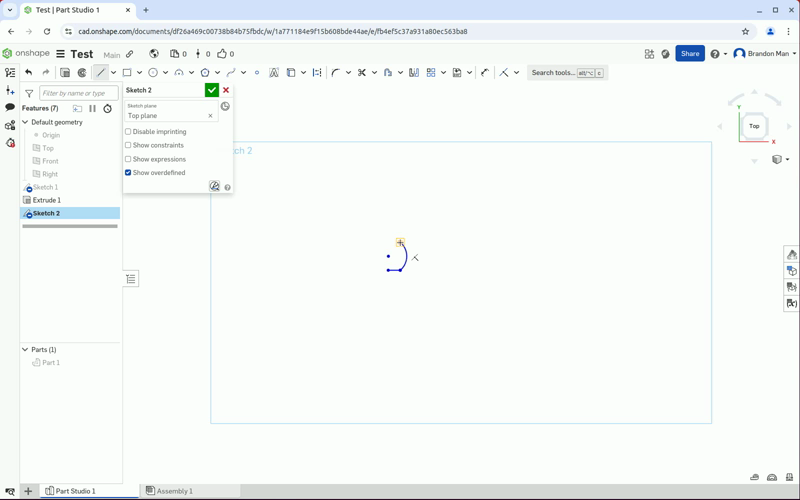
key_down(shift)
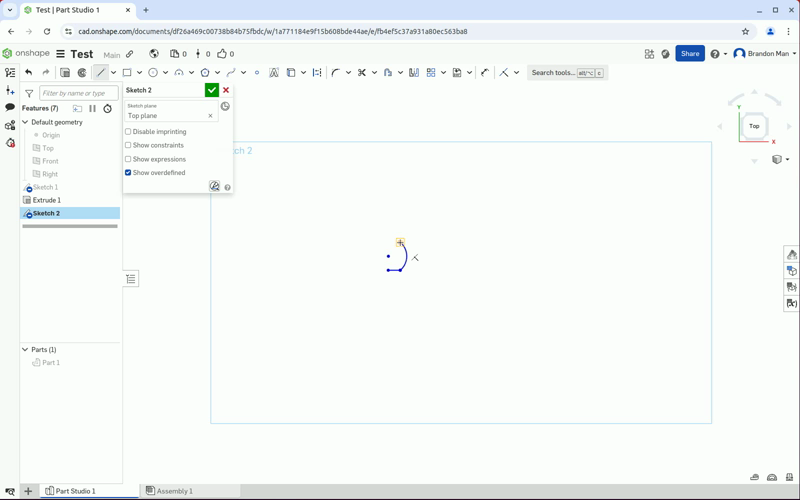
mouse_move(430, 242)
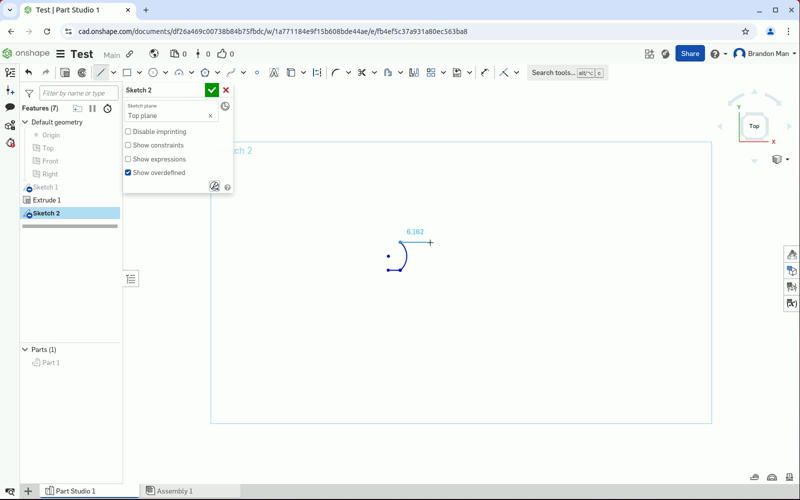
mouse_move(388, 242)
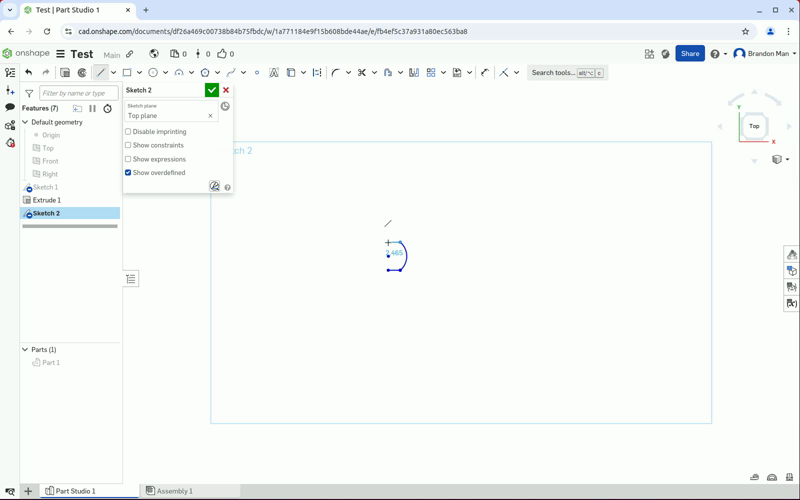
click(388, 242)
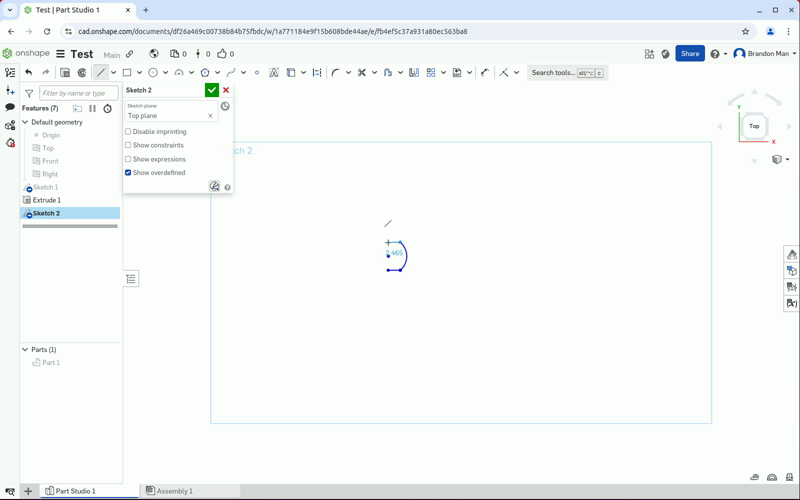
key_up(shift)
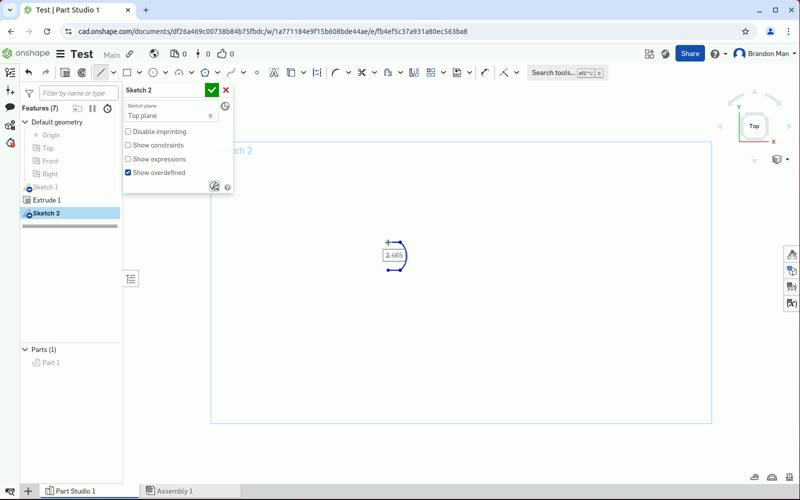
key_down(shift)
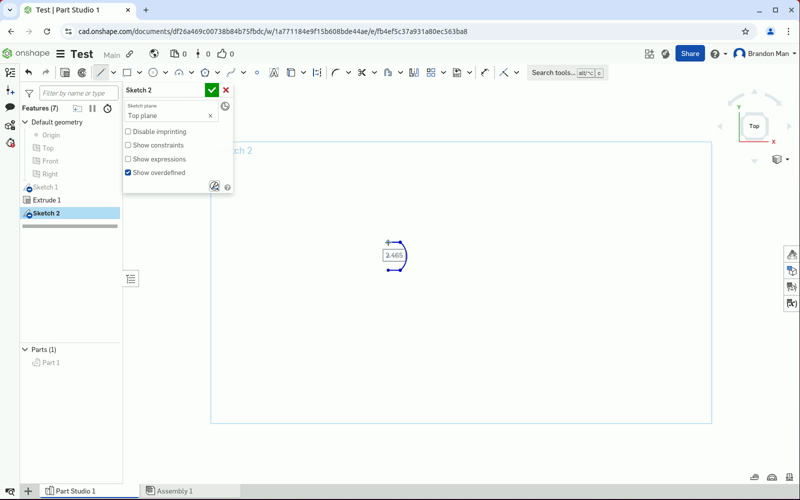
mouse_move(418, 242)
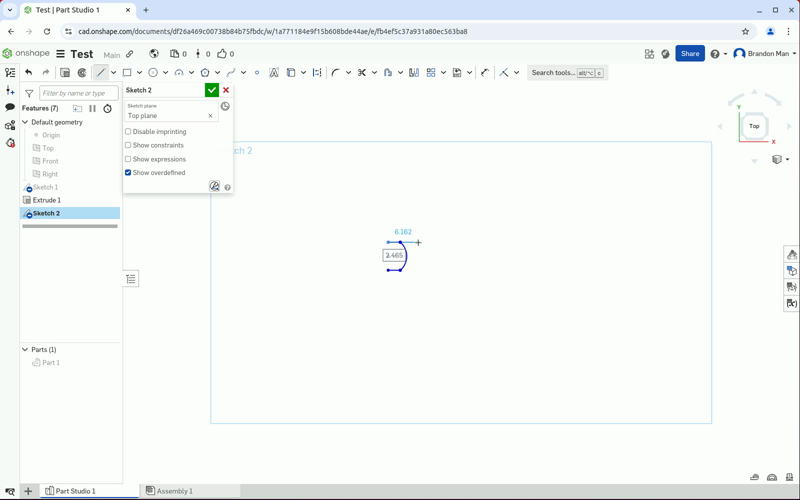
mouse_move(388, 251)
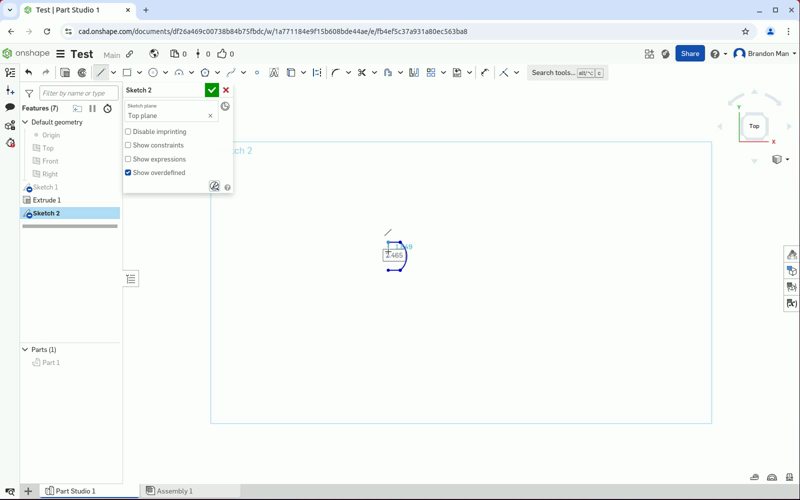
click(388, 251)
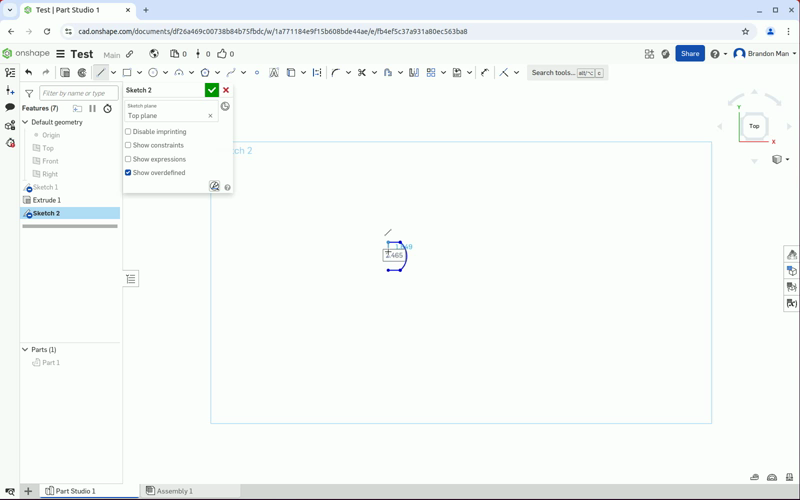
key_up(shift)
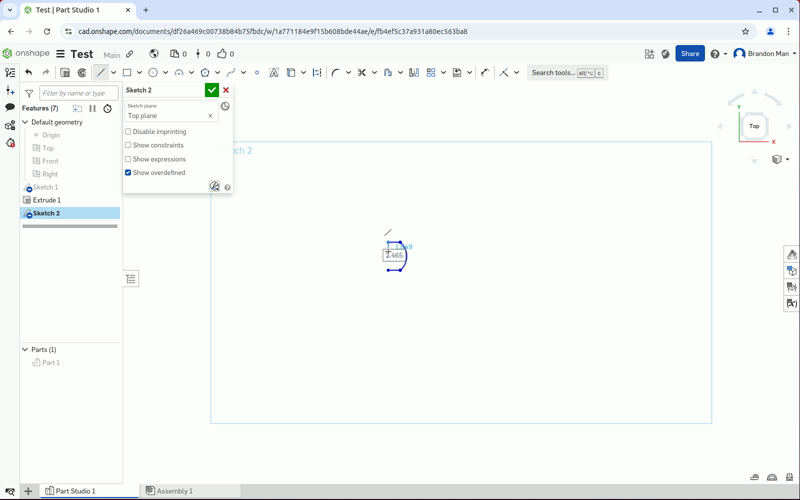
key(esc)
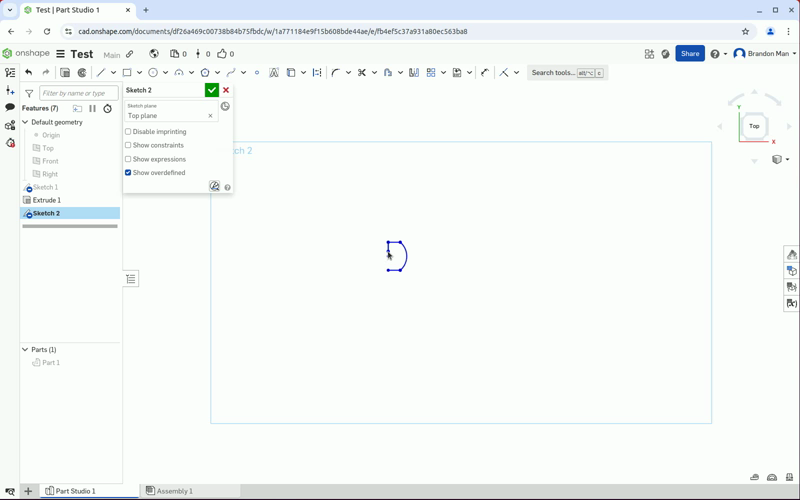
key(a)
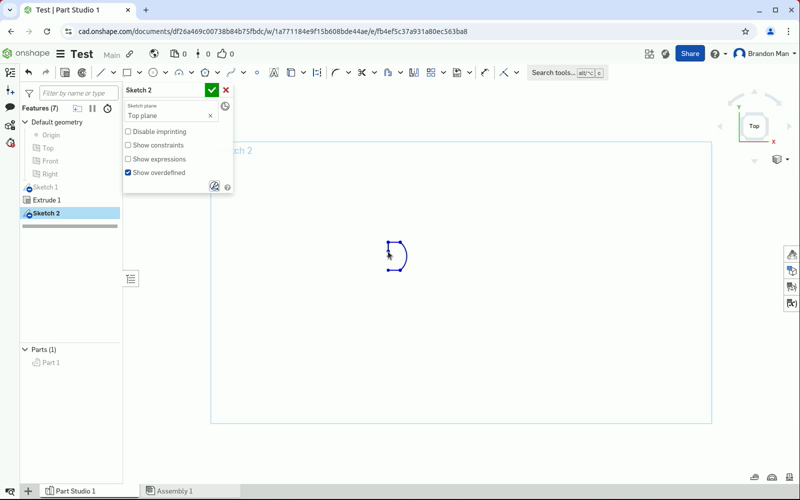
mouse_move(388, 251)
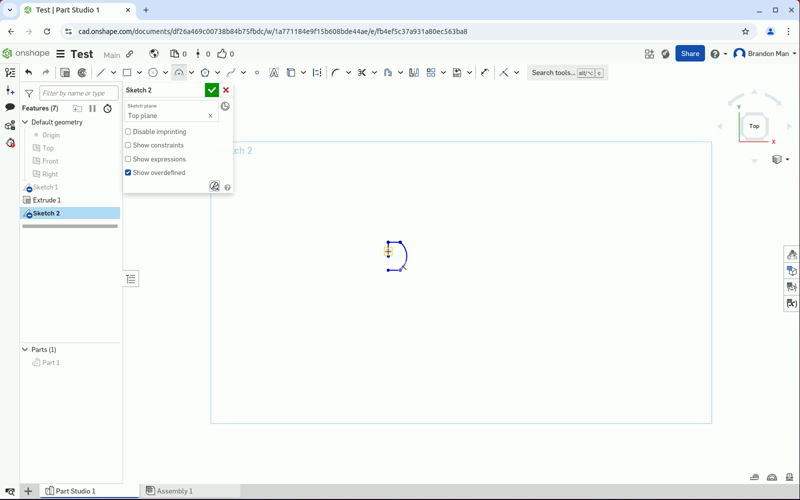
click(388, 251)
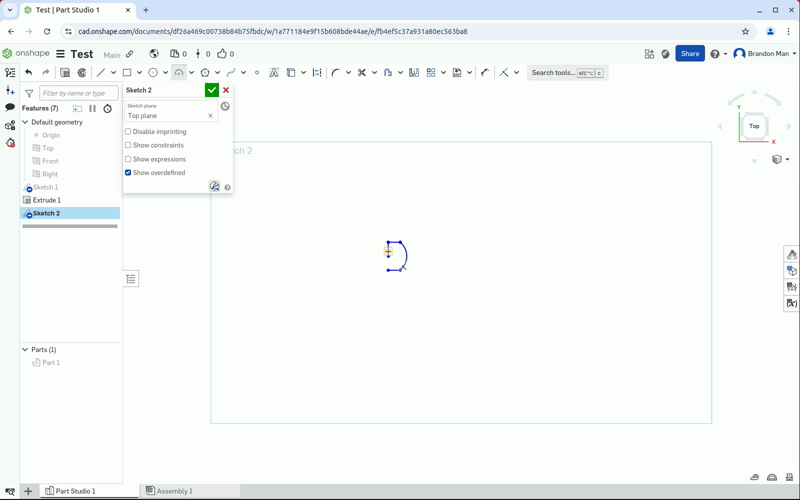
key_down(shift)
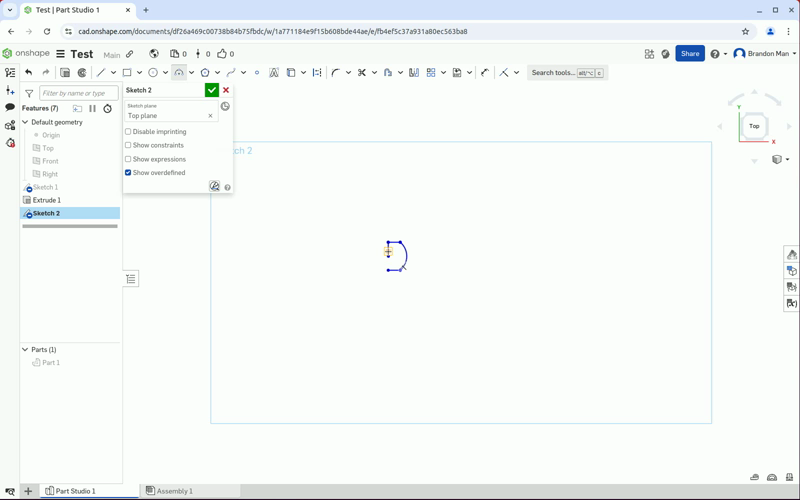
mouse_move(388, 260)
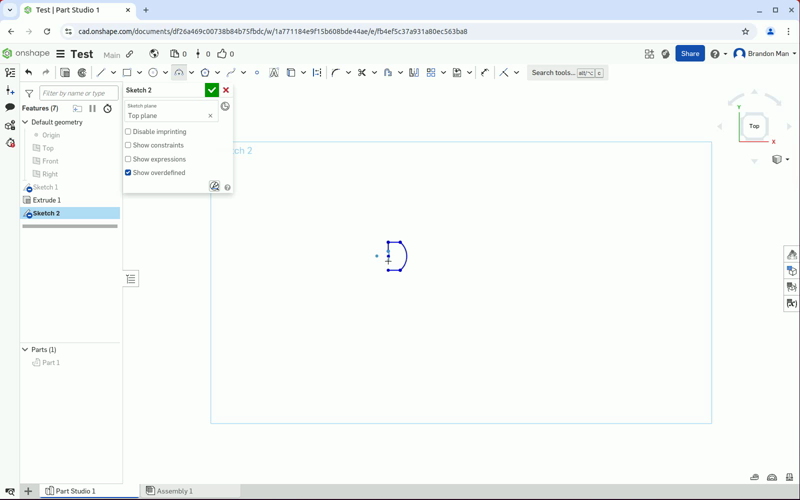
click(388, 260)
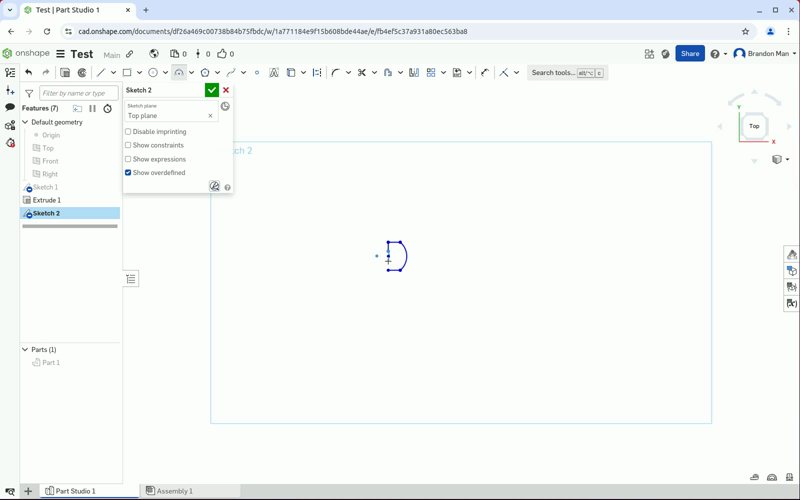
mouse_move(392, 256)
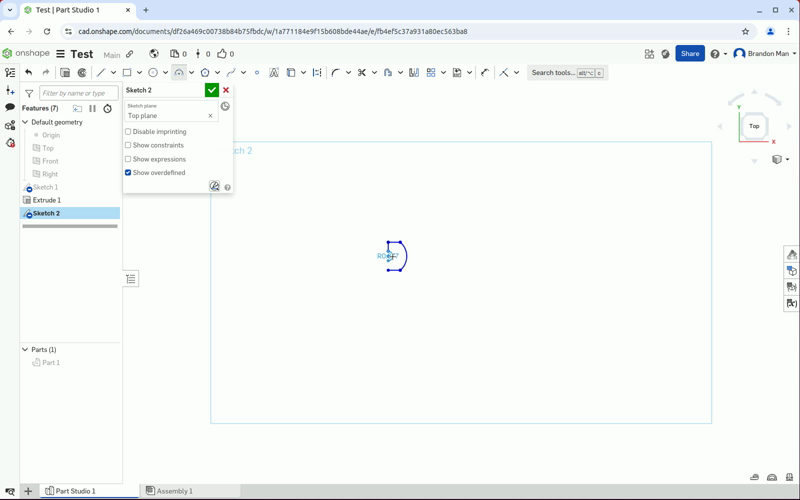
click(392, 256)
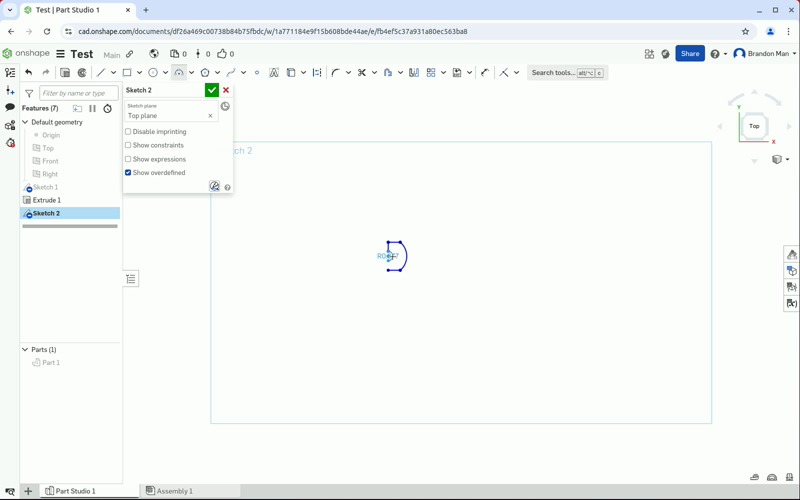
key_up(shift)
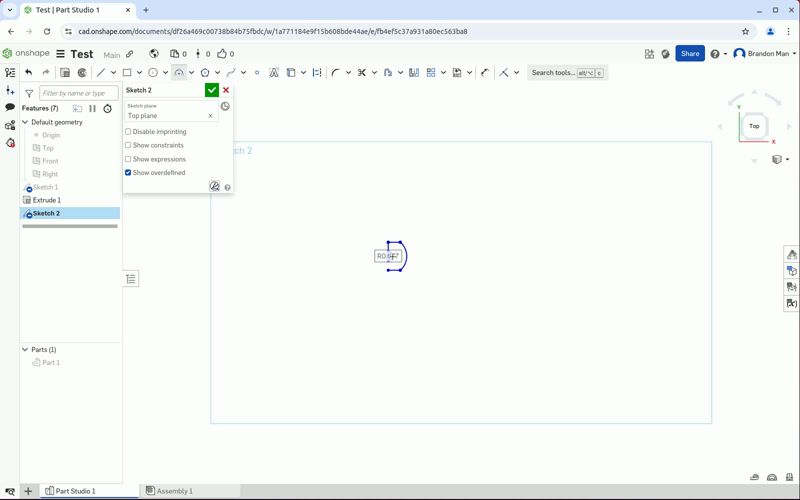
key(esc)
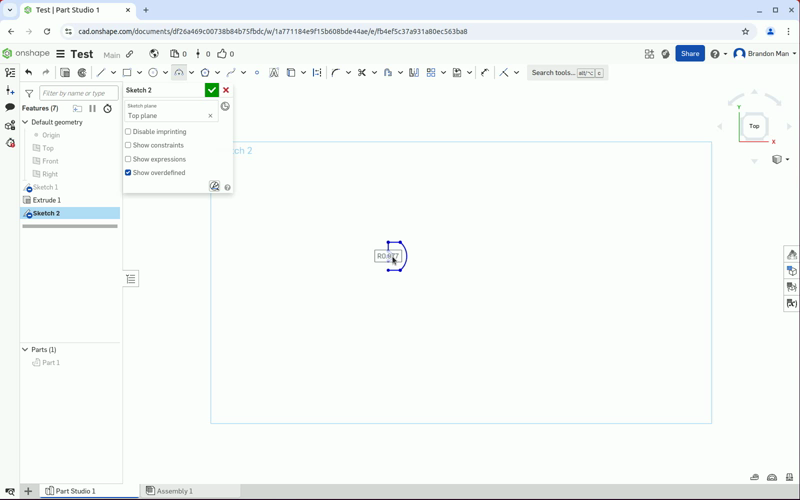
key(l)
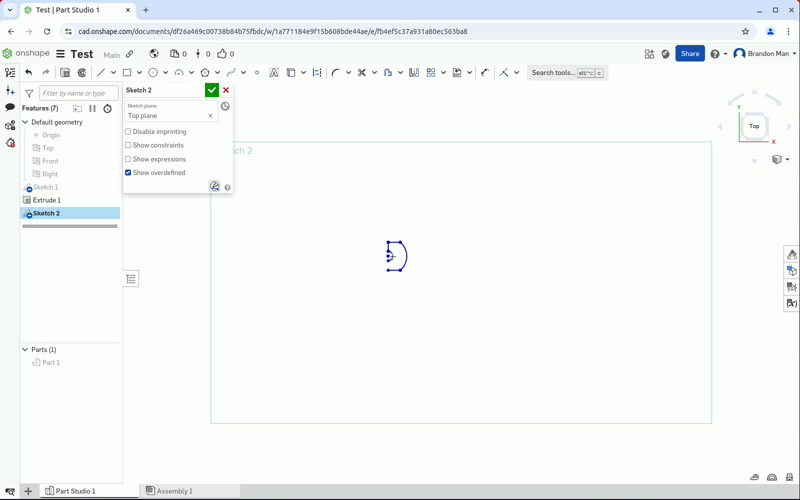
mouse_move(388, 260)
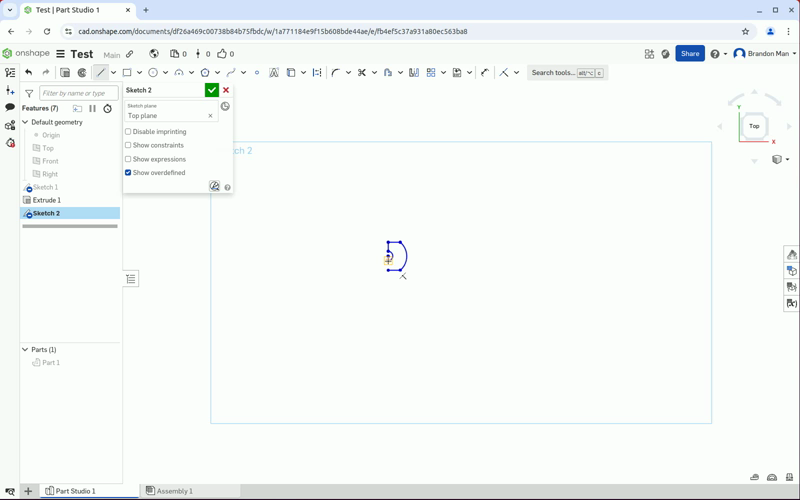
click(388, 260)
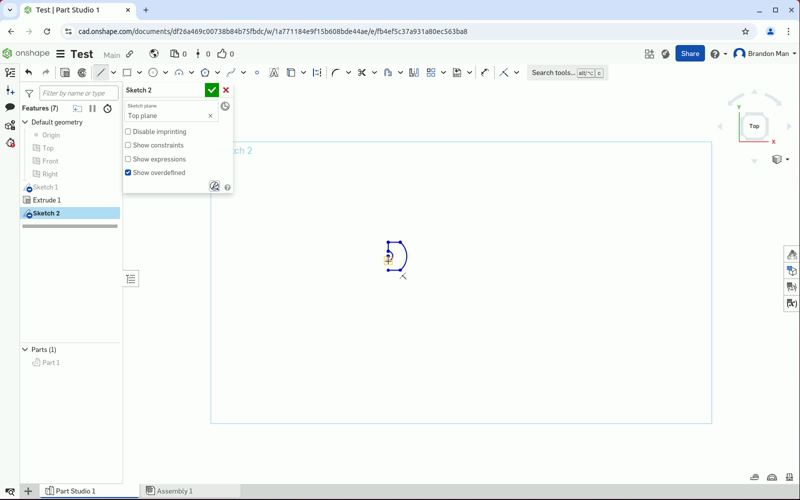
mouse_move(418, 260)
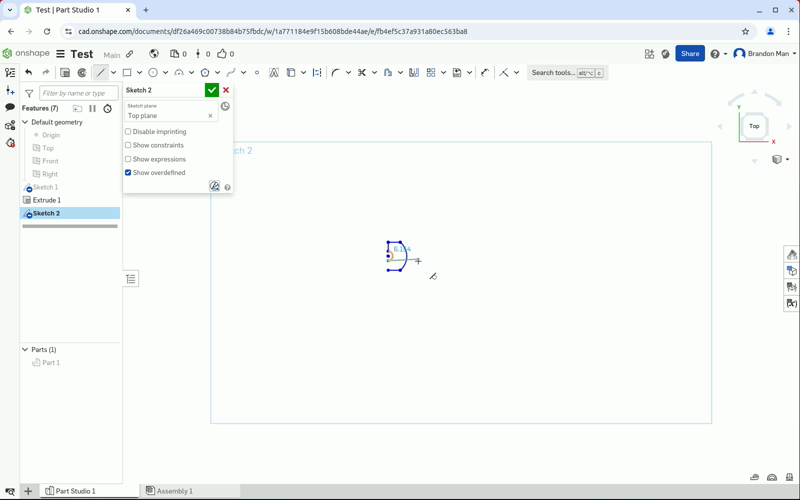
key_down(shift)
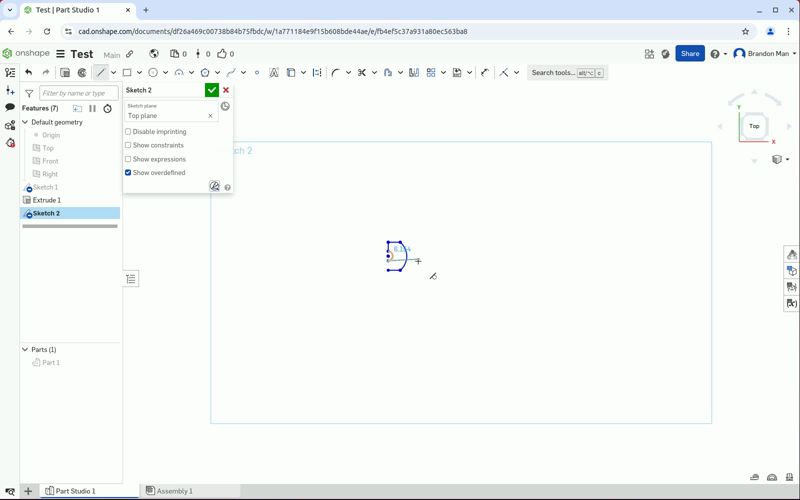
mouse_move(388, 270)
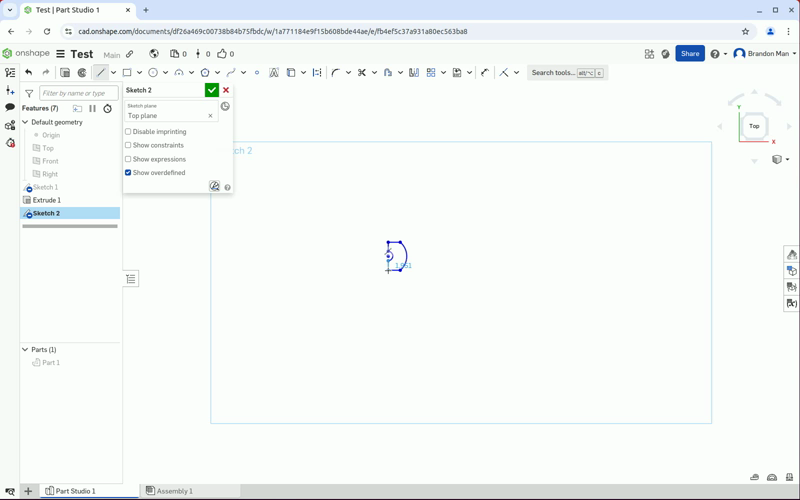
key_up(shift)
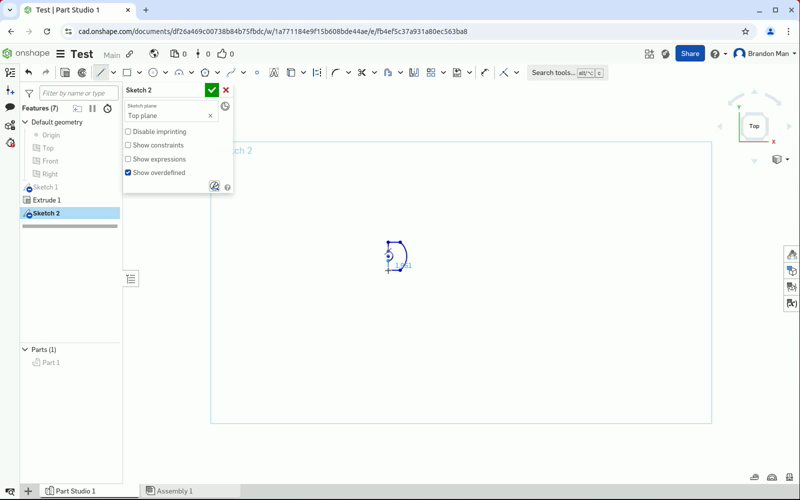
click(388, 270)
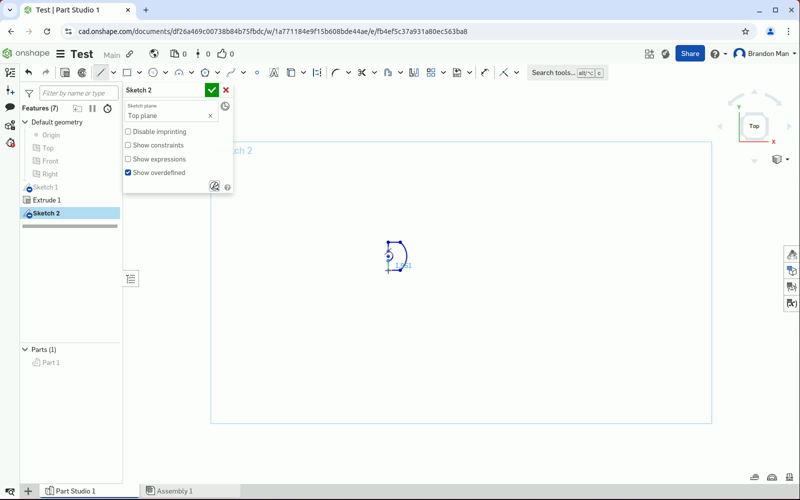
key(esc)
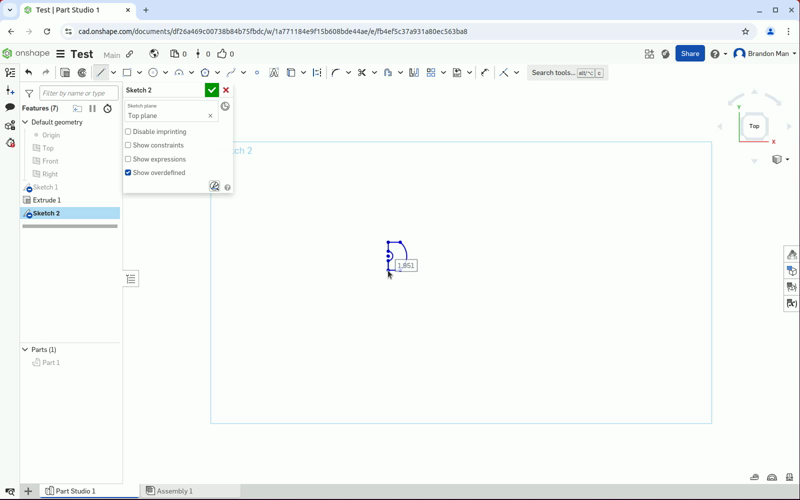
mouse_move(395, 267)
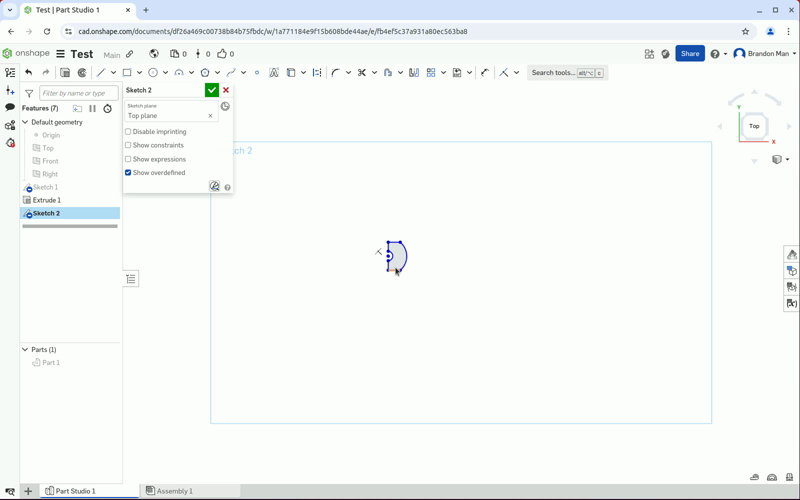
scroll(6)
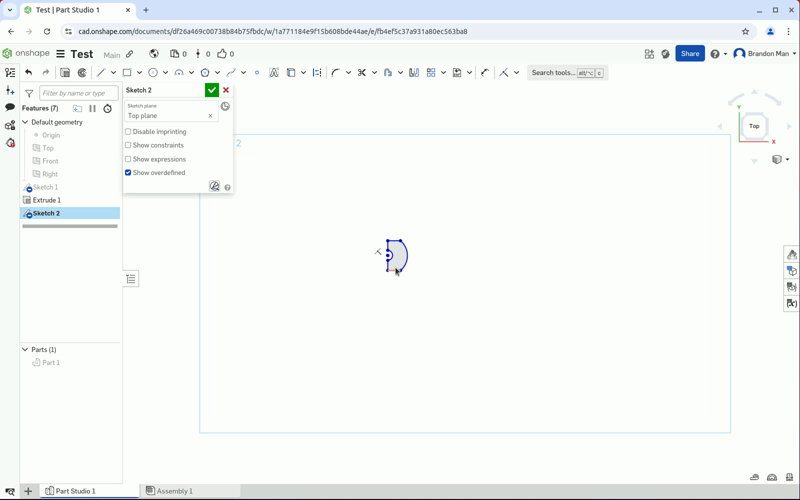
scroll(6)
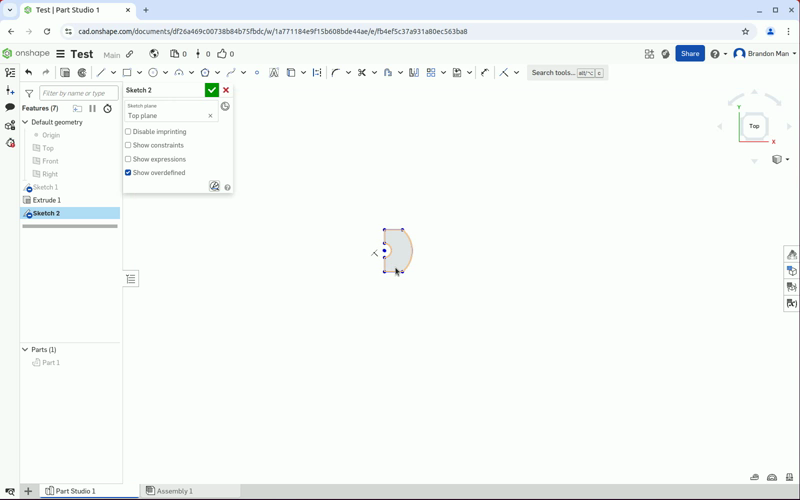
scroll(6)
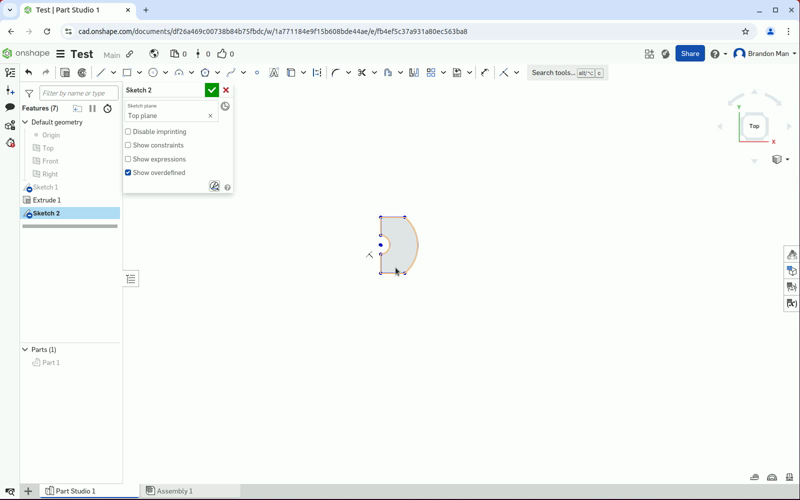
scroll(6)
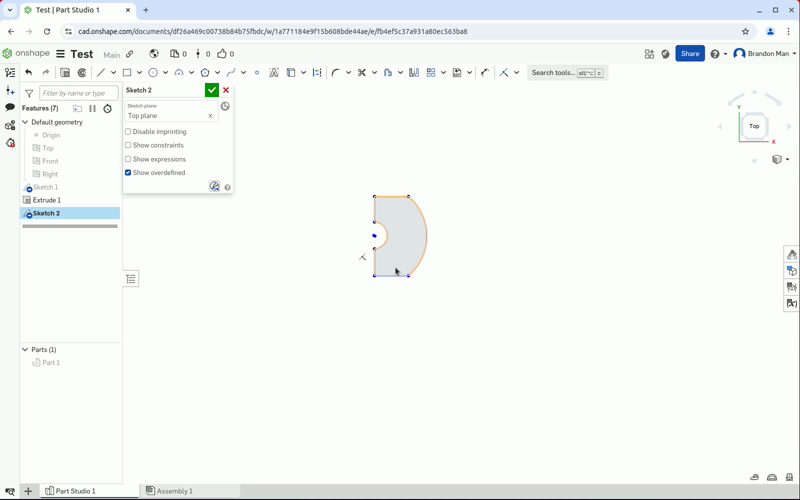
scroll(6)
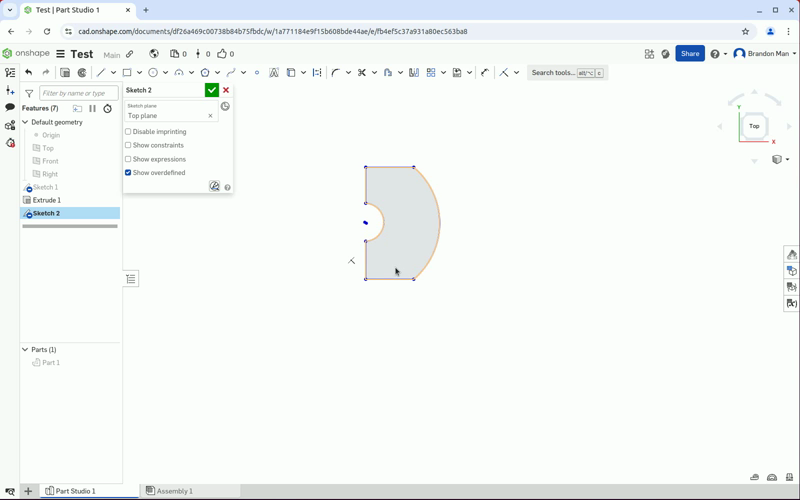
scroll(6)
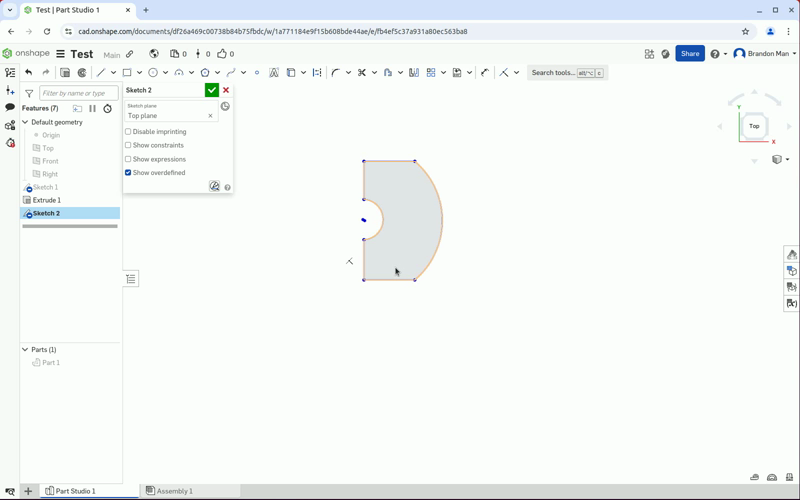
scroll(6)
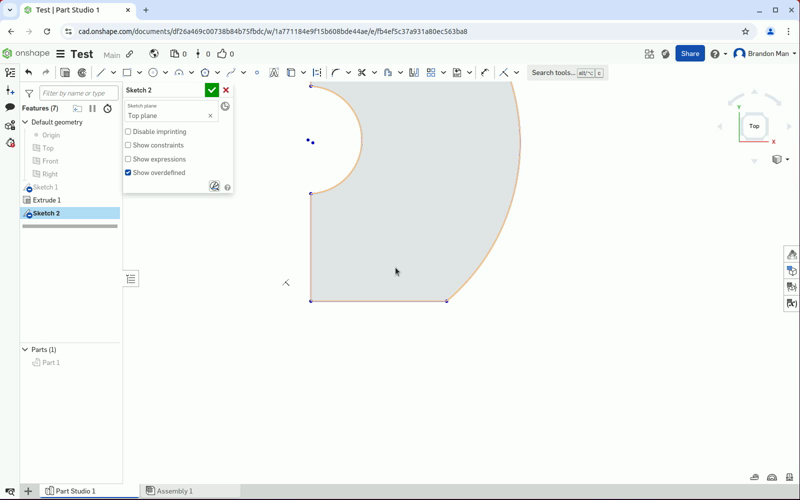
click(395, 267)
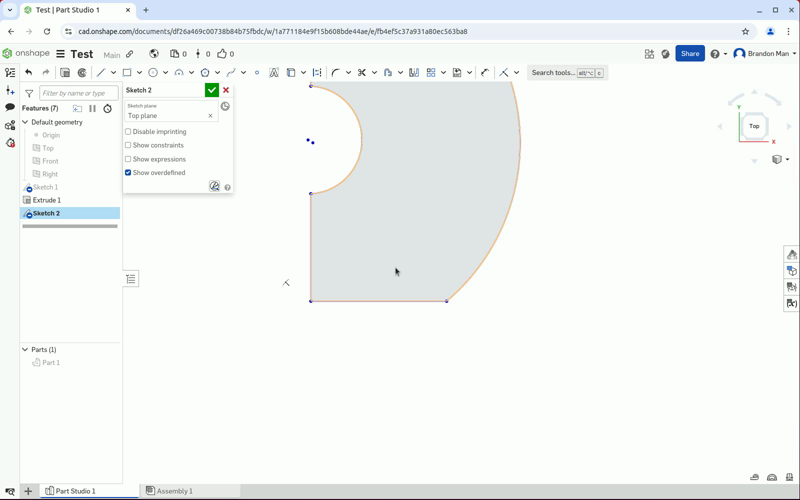
scroll(-6)
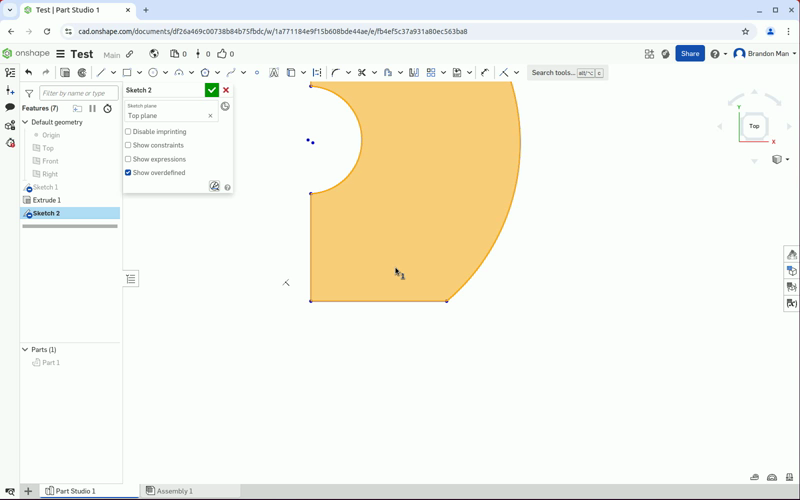
scroll(-6)
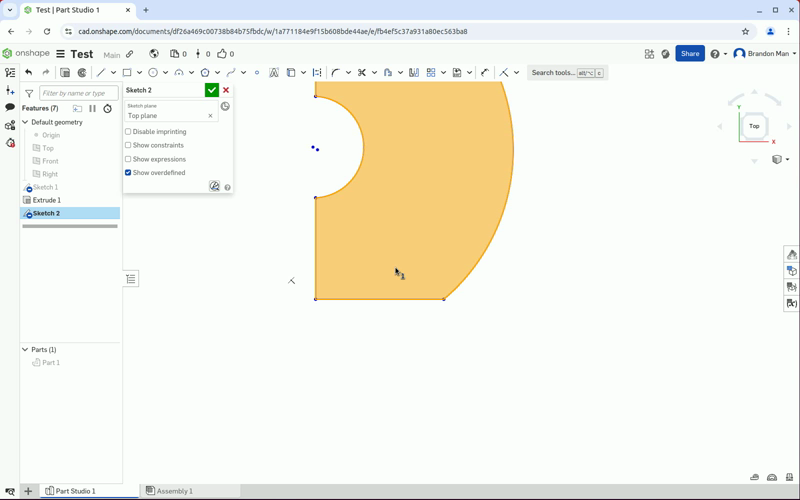
scroll(-6)
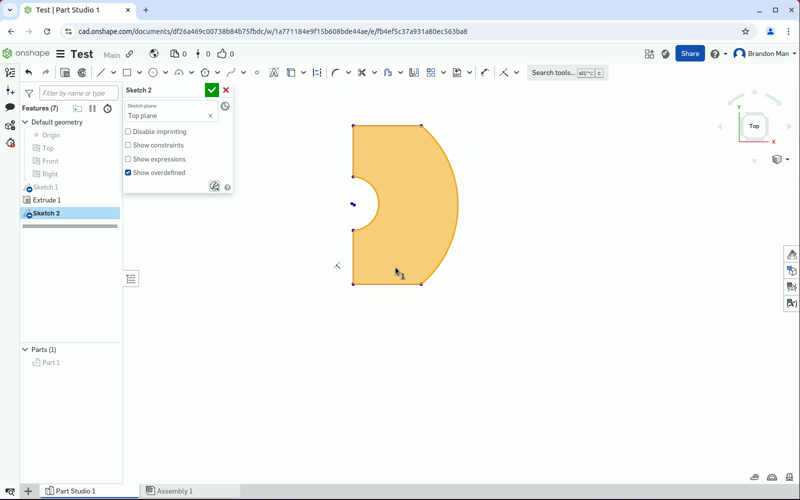
scroll(-6)
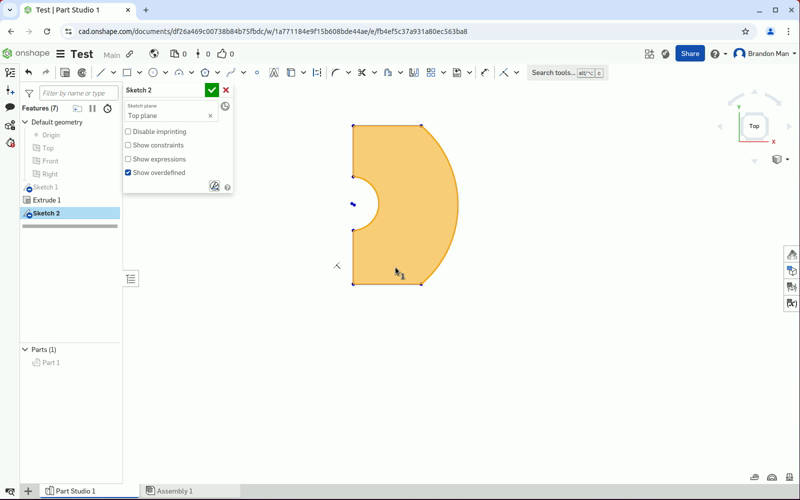
scroll(-6)
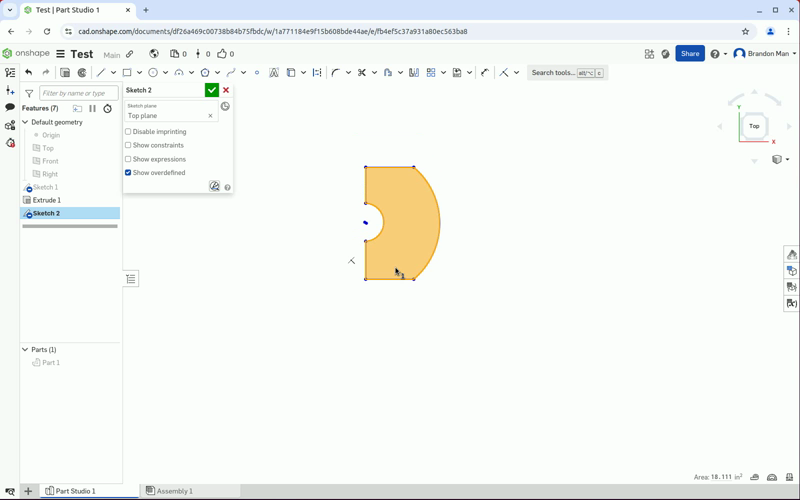
scroll(-6)
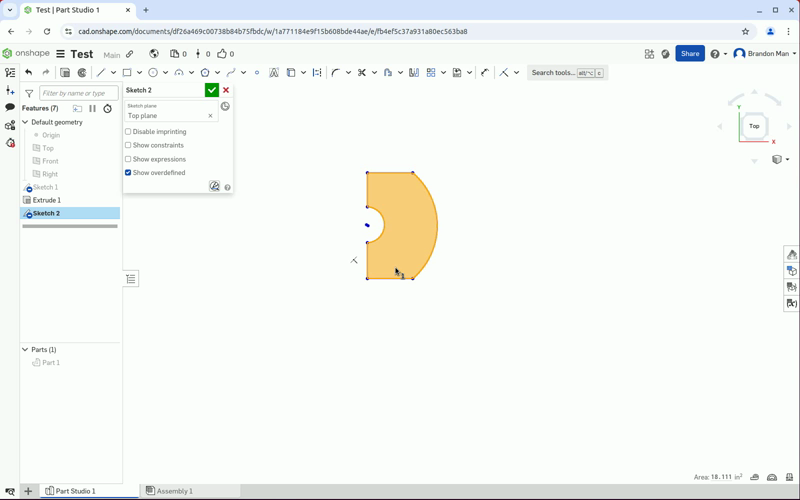
scroll(-6)
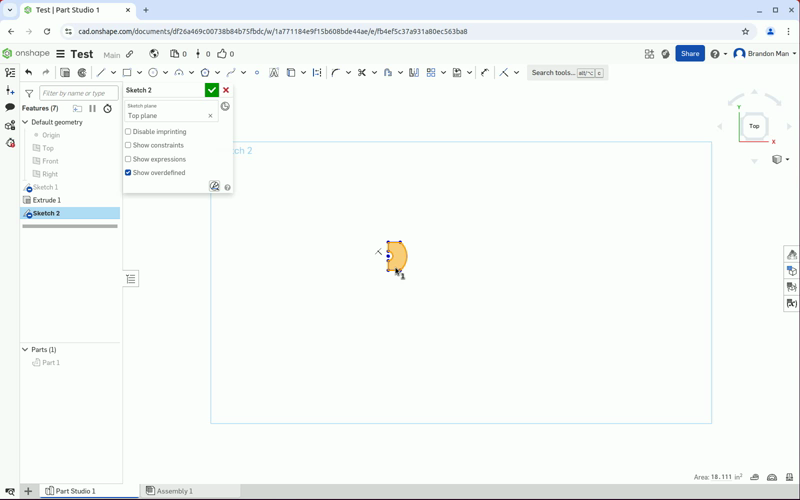
mouse_move(73, 352)
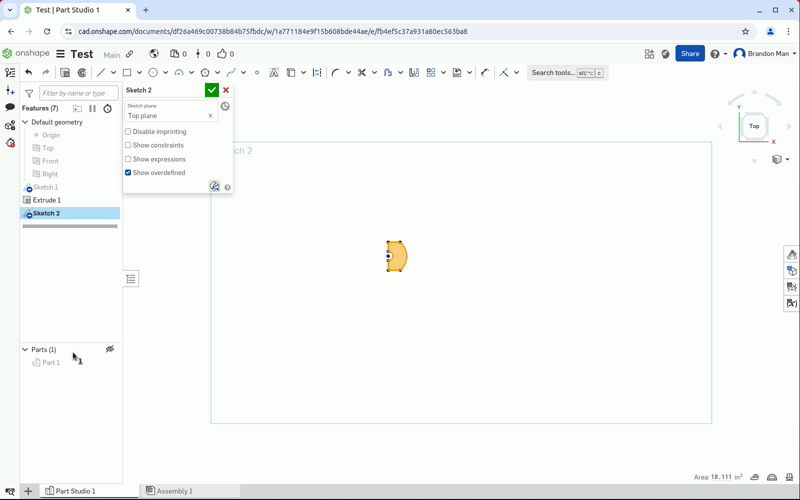
key(shift+y)
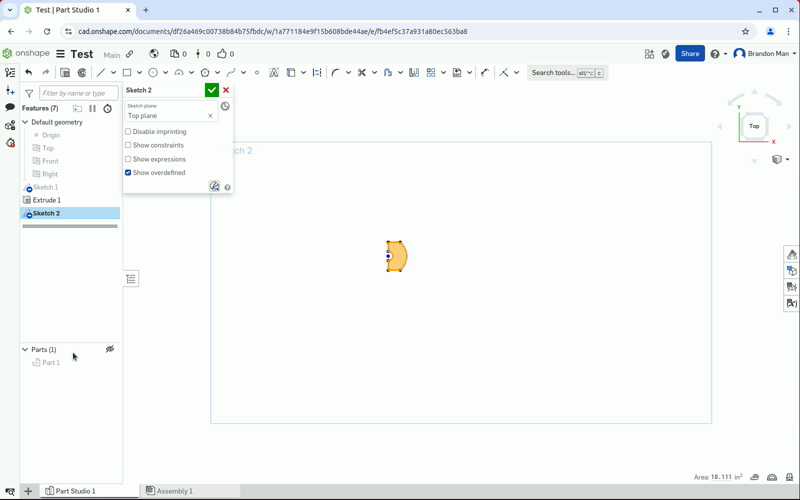
key(shift+e)
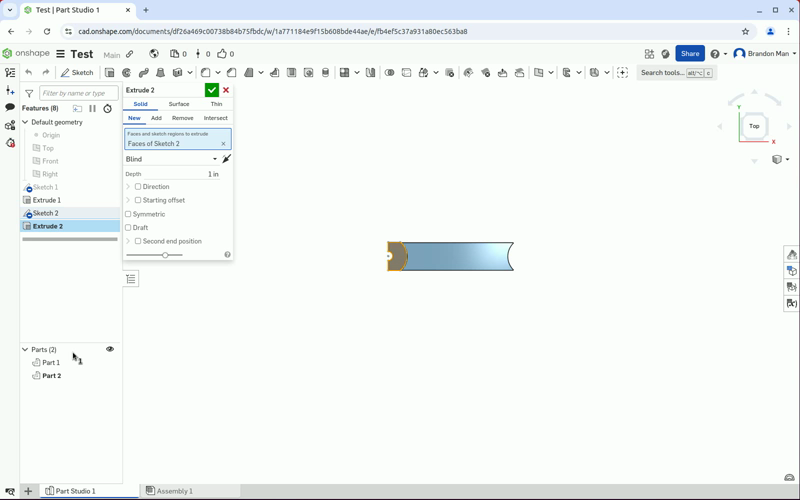
mouse_move(143, 106)
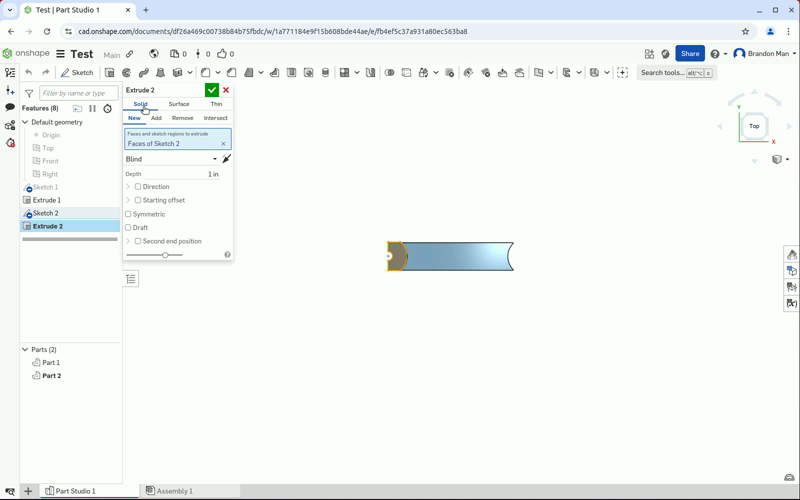
click(143, 106)
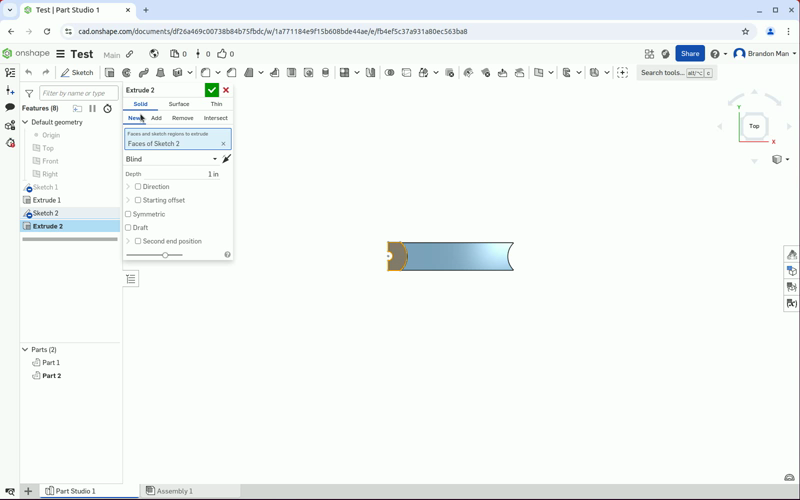
mouse_move(137, 120)
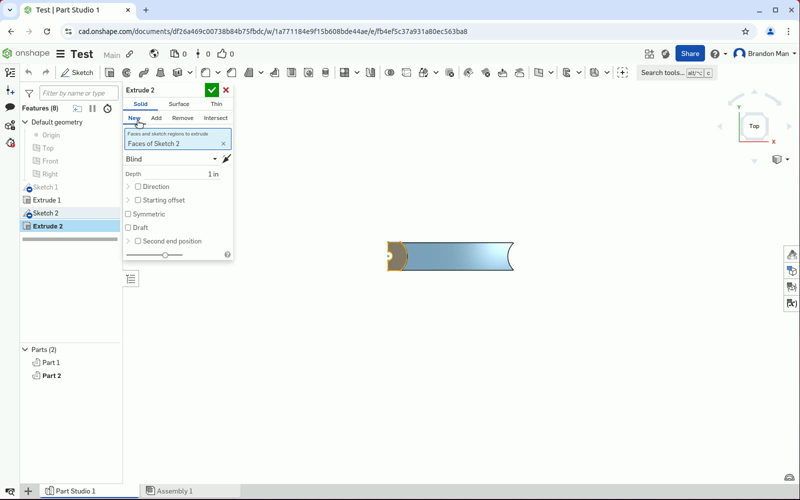
click(137, 120)
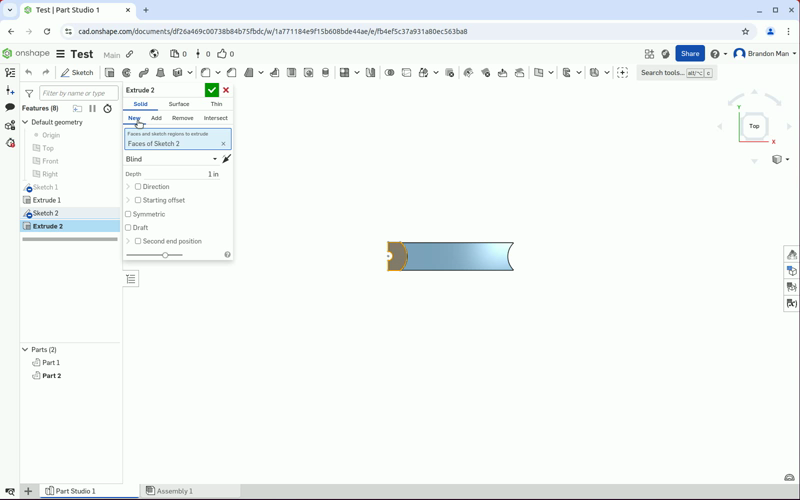
key(tab, 4)
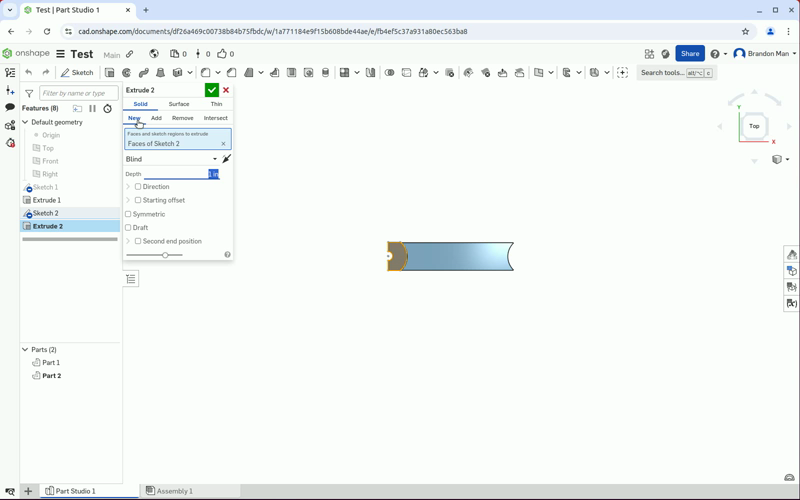
text(2.407)
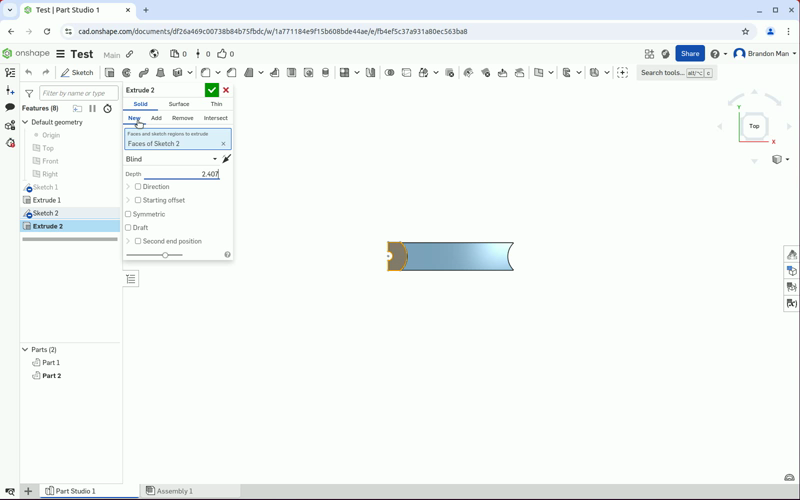
key(enter)
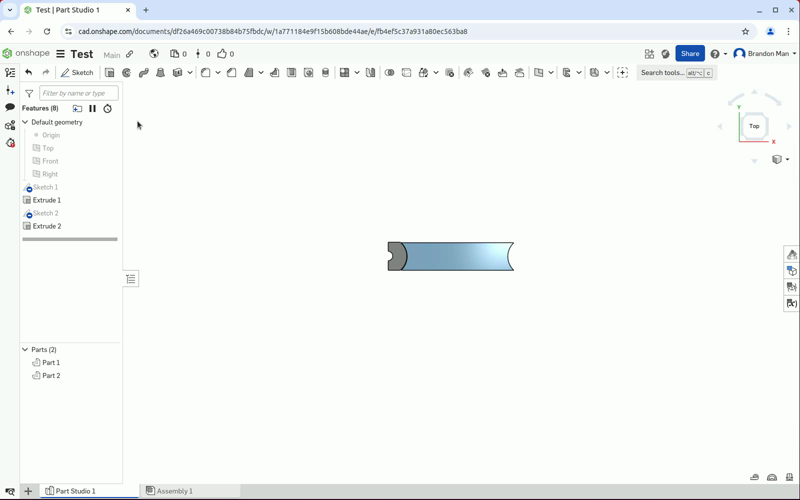
key(shift+h)
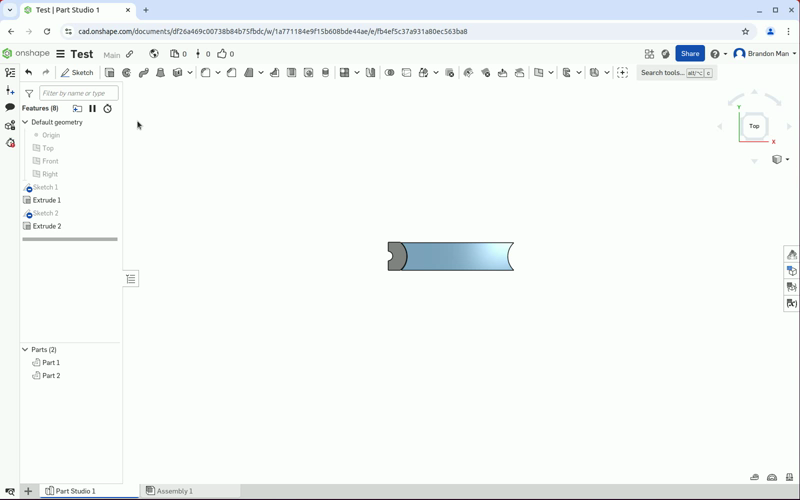
key(shift+h)
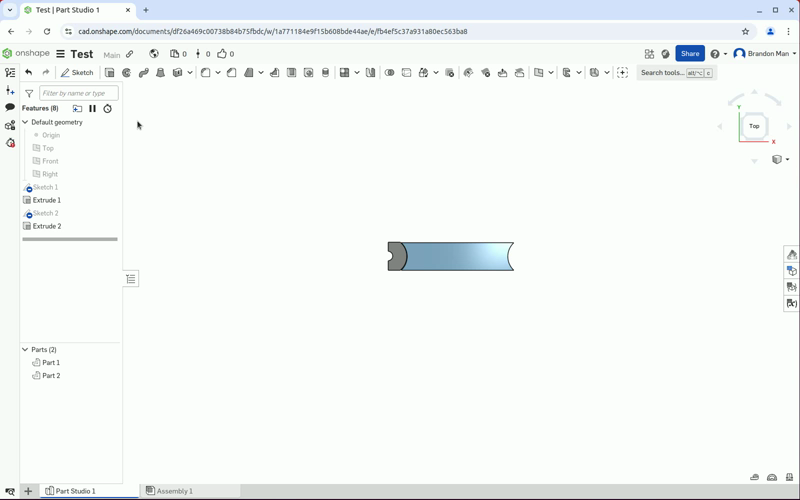
mouse_move(73, 189)
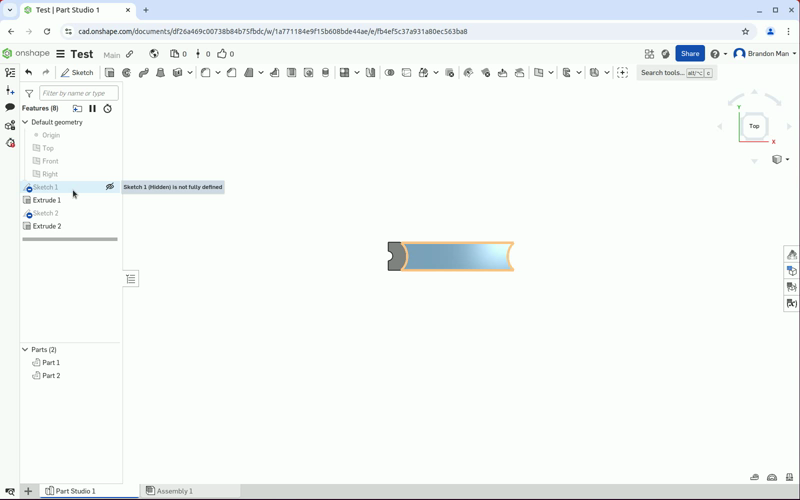
click(73, 189)
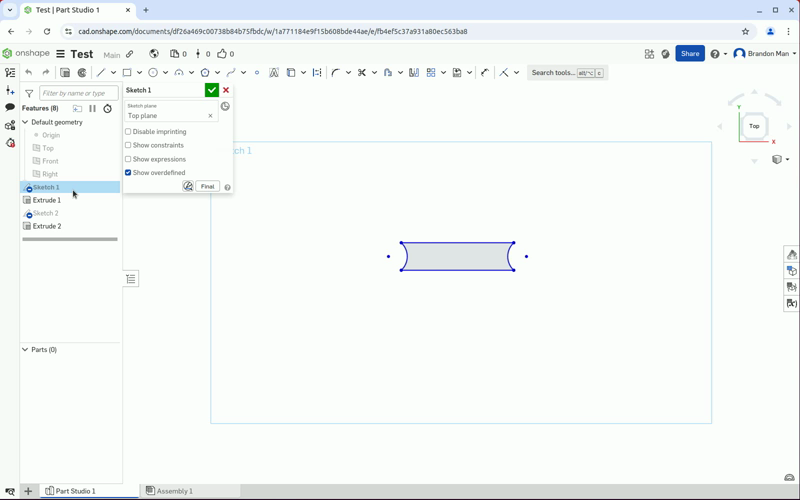
mouse_move(229, 92)
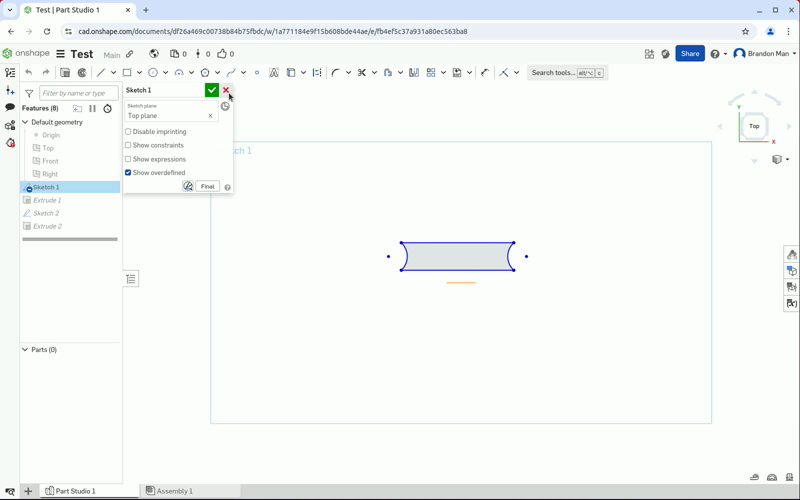
click(229, 92)
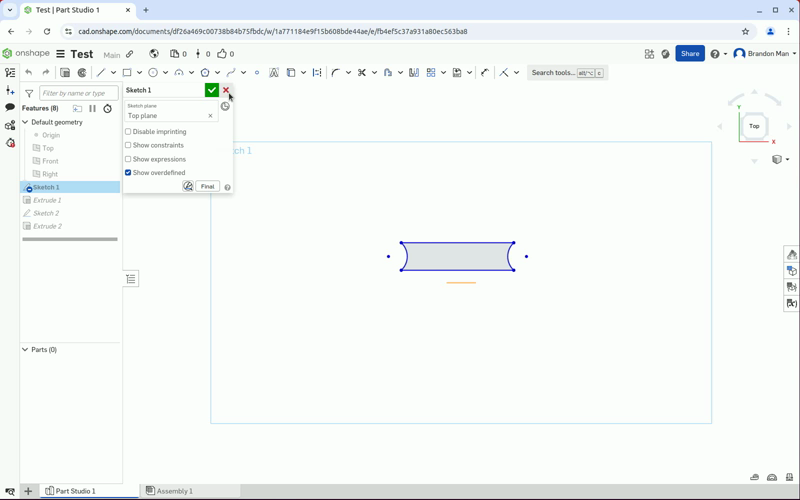
key(shift+s)
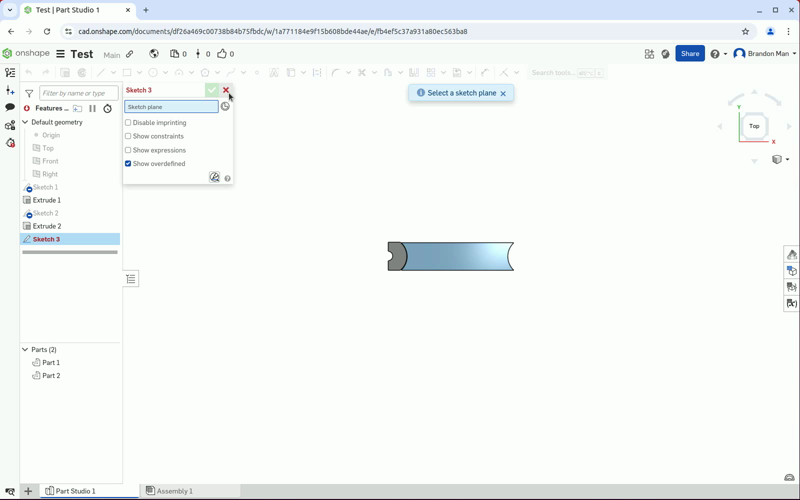
mouse_move(73, 150)
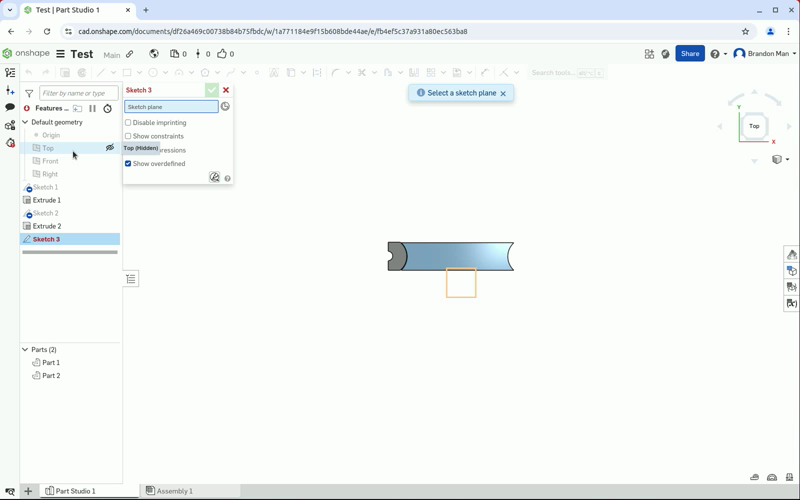
click(73, 150)
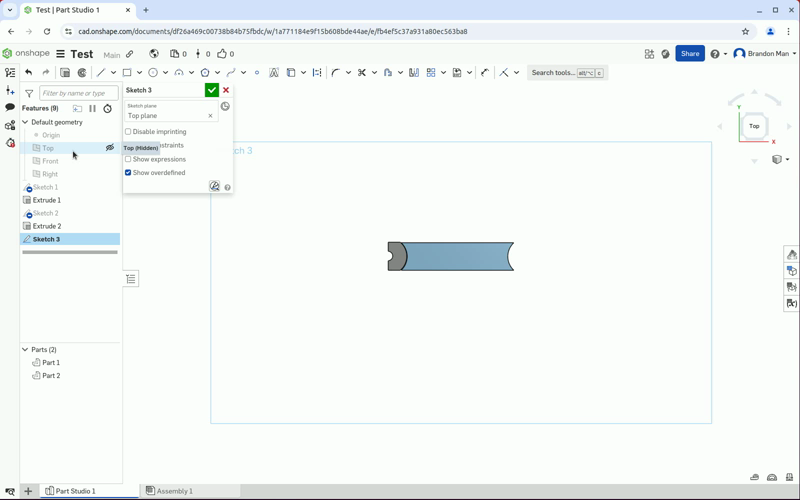
mouse_move(73, 352)
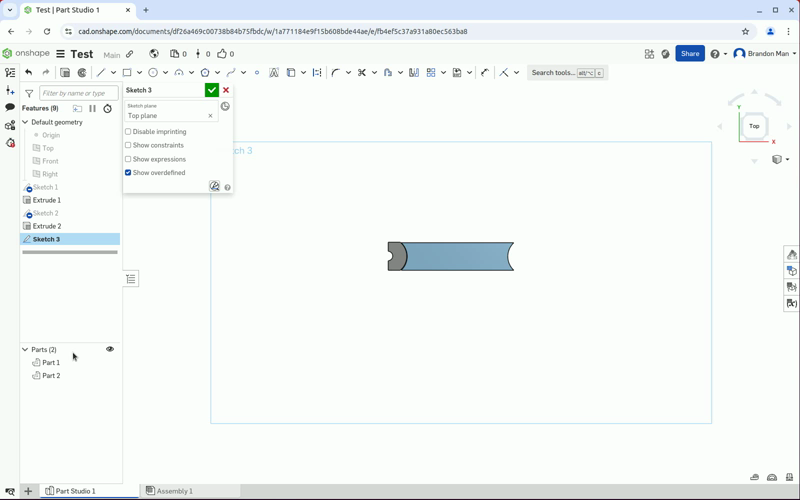
key(y)
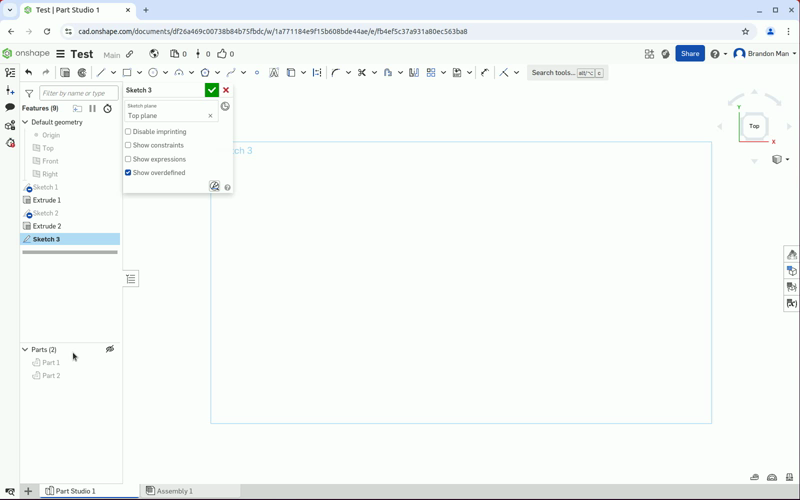
key(l)
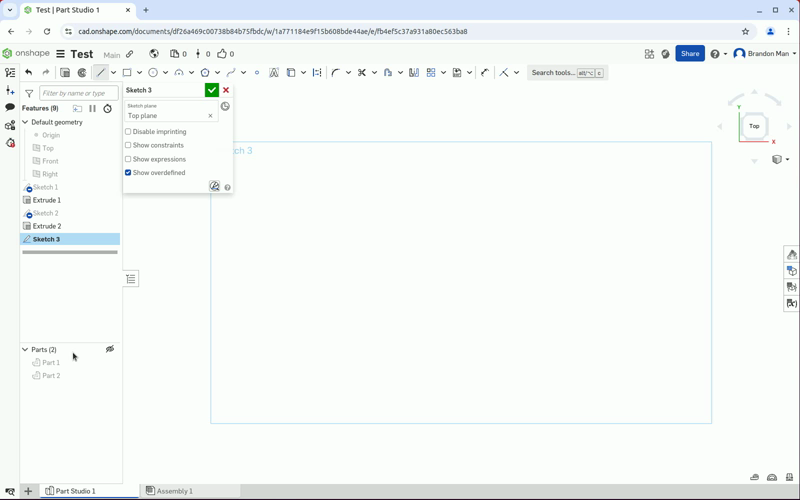
key_down(shift)
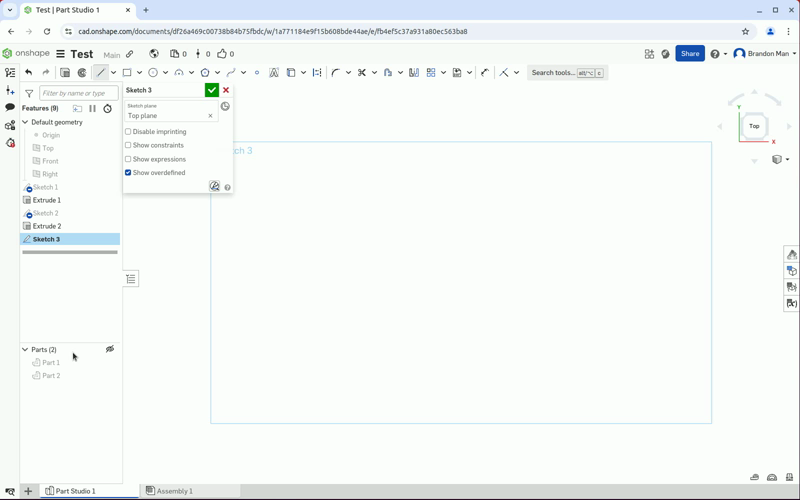
mouse_move(388, 270)
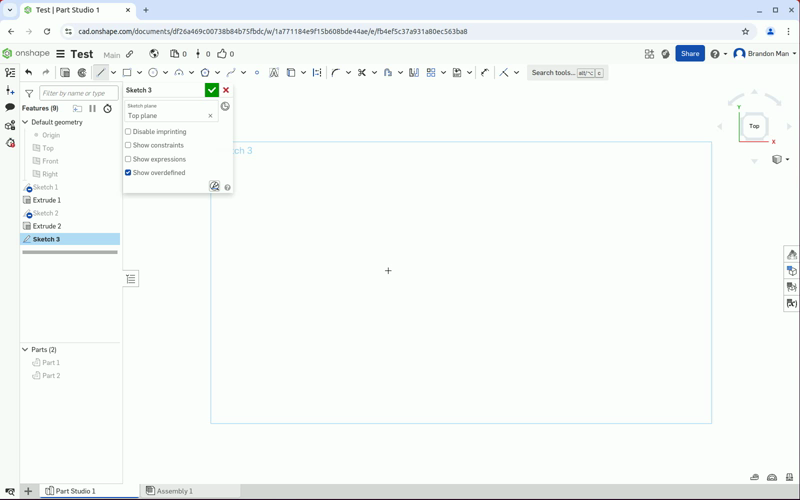
click(388, 270)
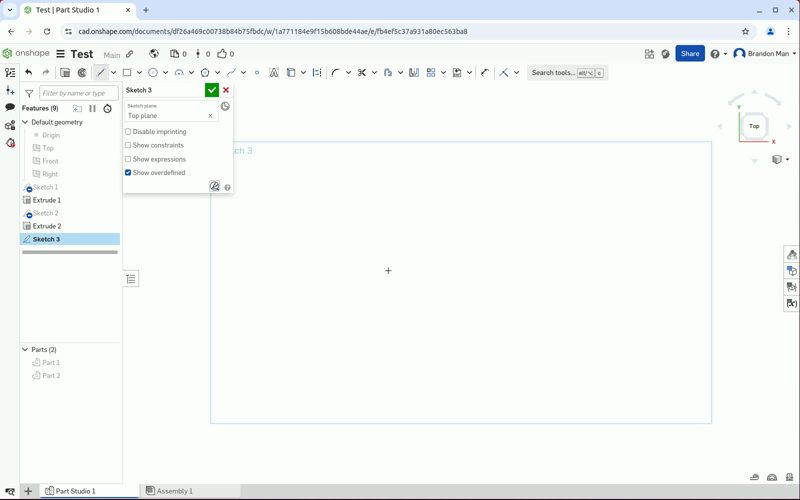
key_up(shift)
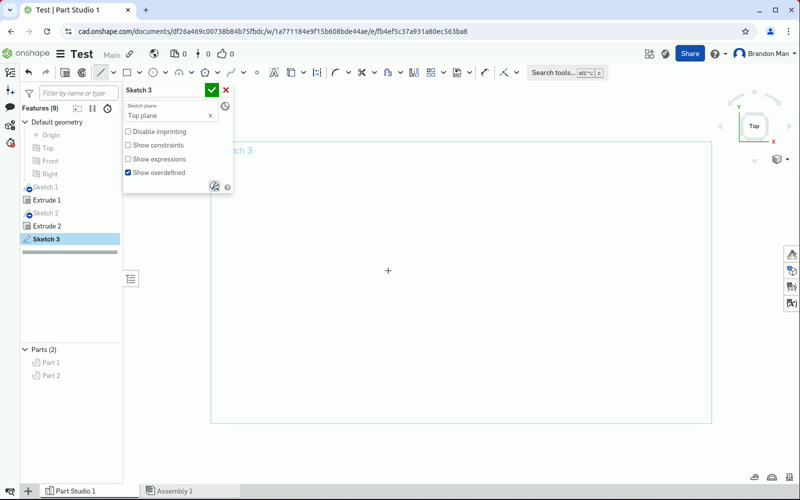
key_down(shift)
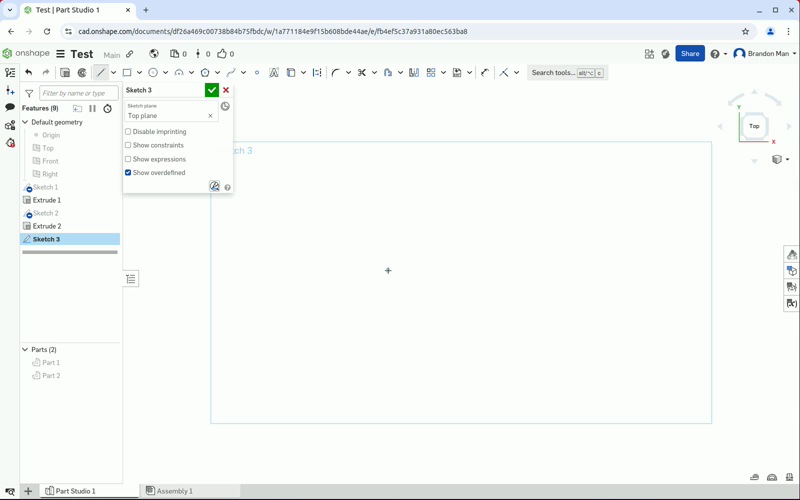
mouse_move(418, 270)
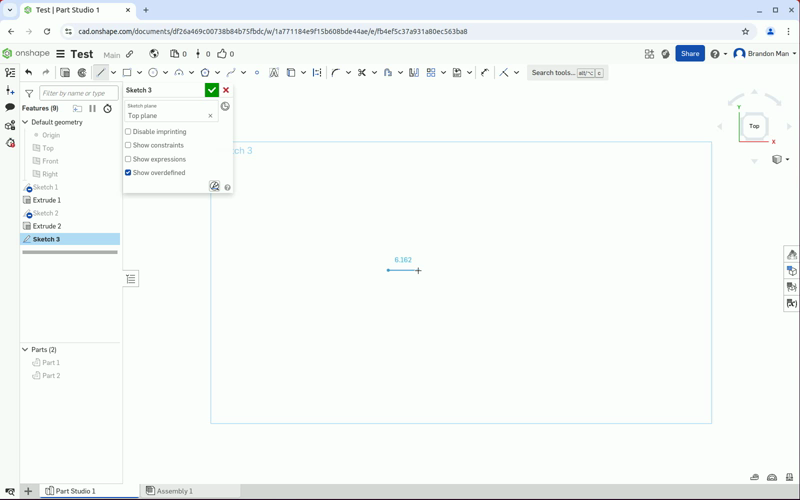
mouse_move(400, 270)
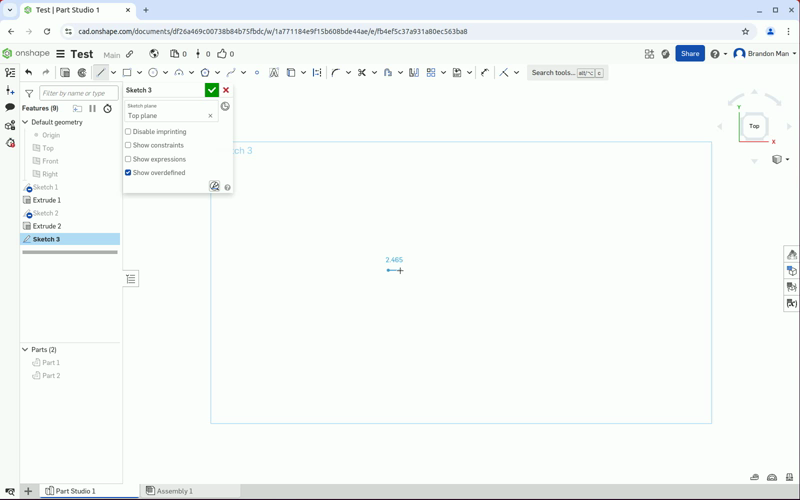
click(400, 270)
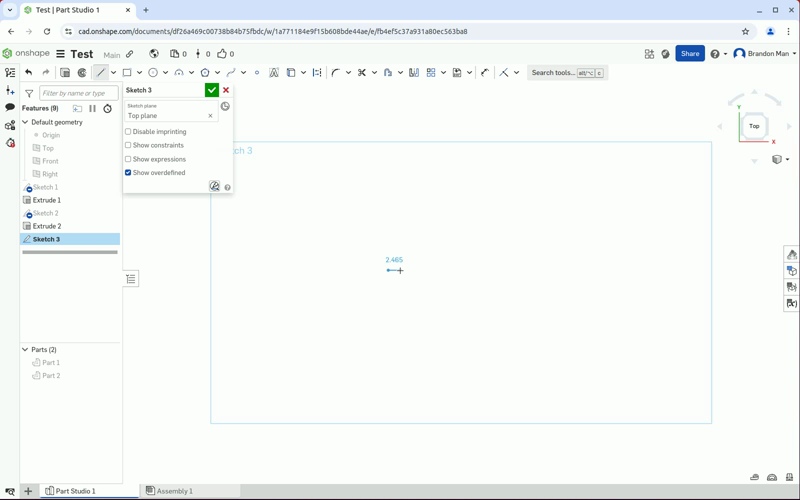
key_up(shift)
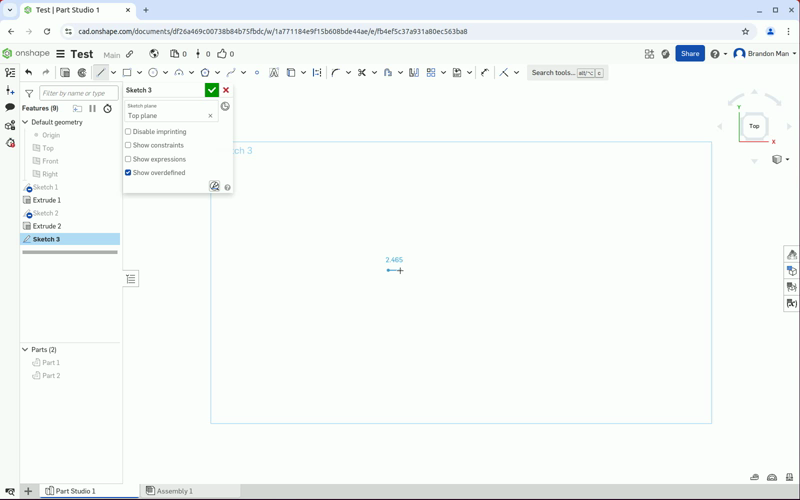
key(esc)
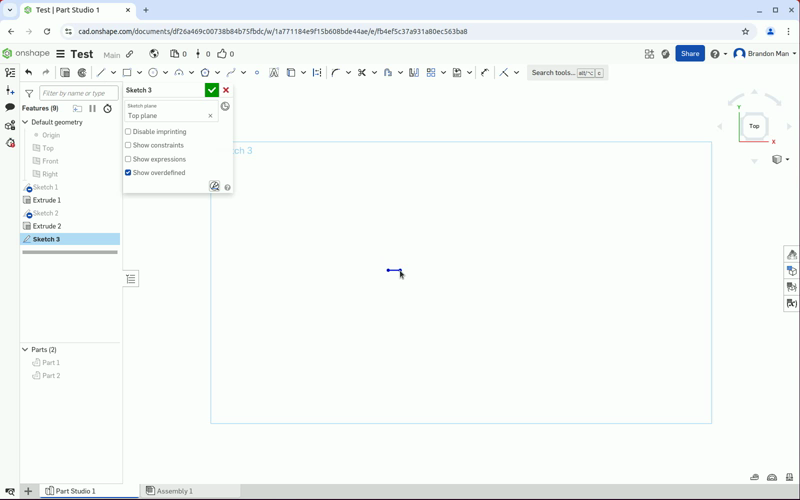
key(a)
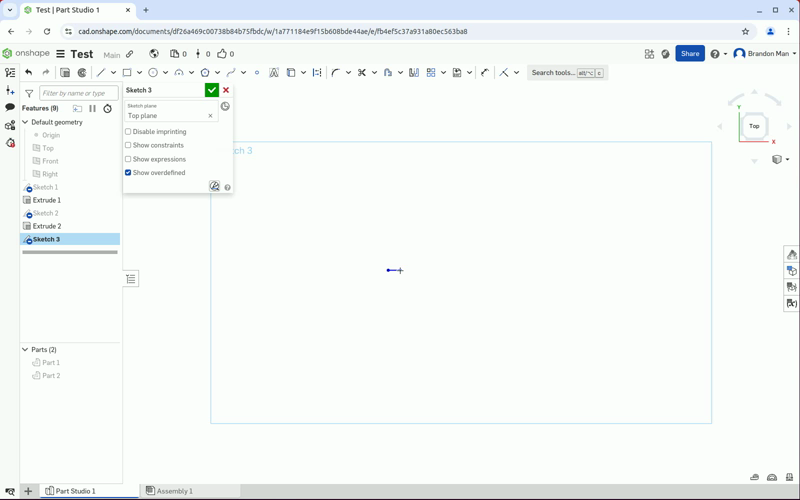
mouse_move(400, 270)
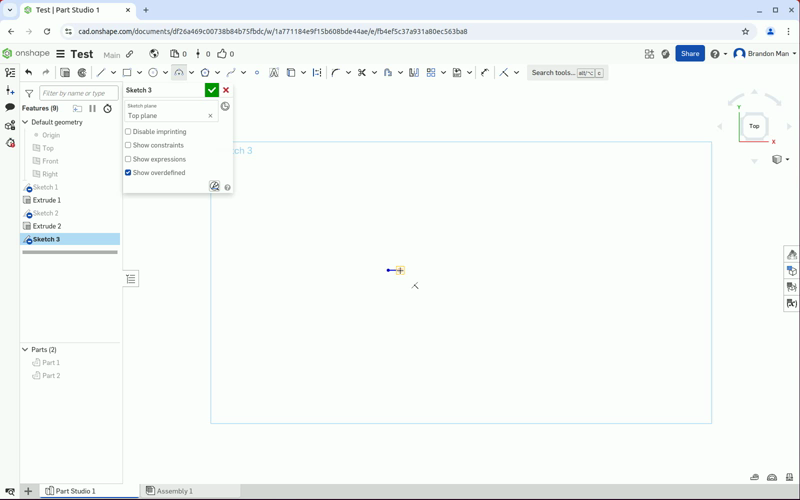
click(400, 270)
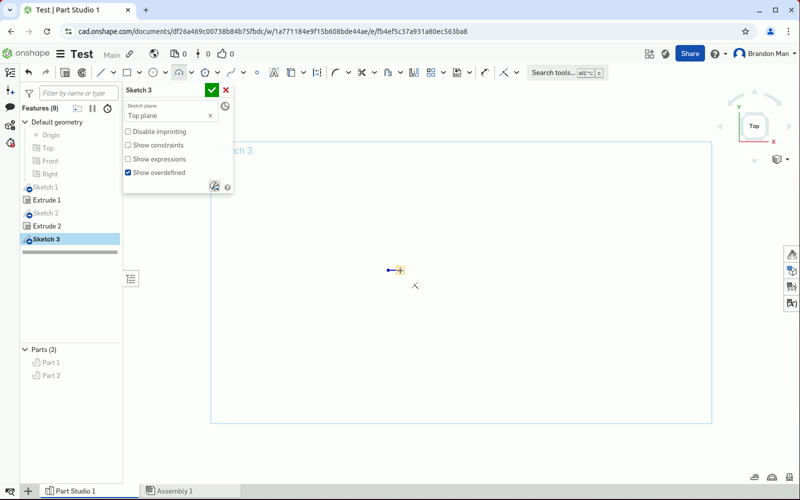
key_down(shift)
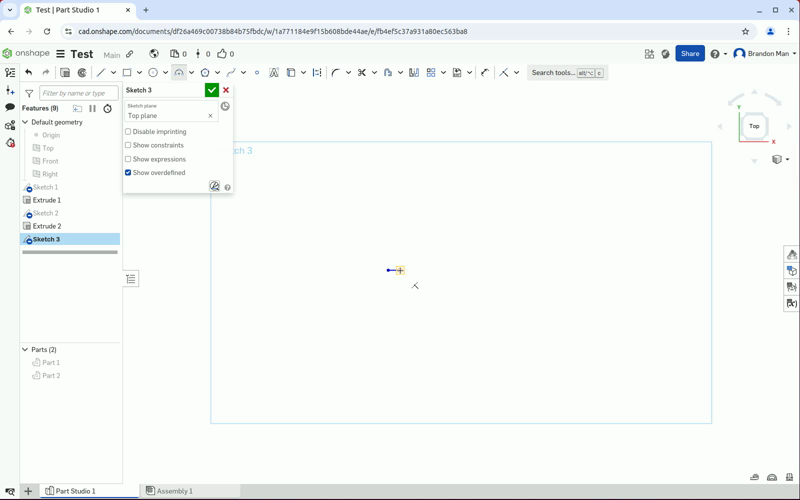
mouse_move(400, 242)
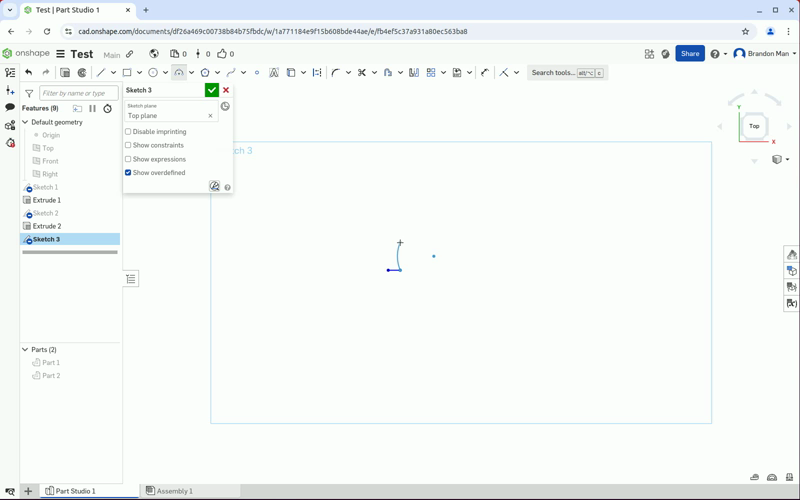
click(400, 242)
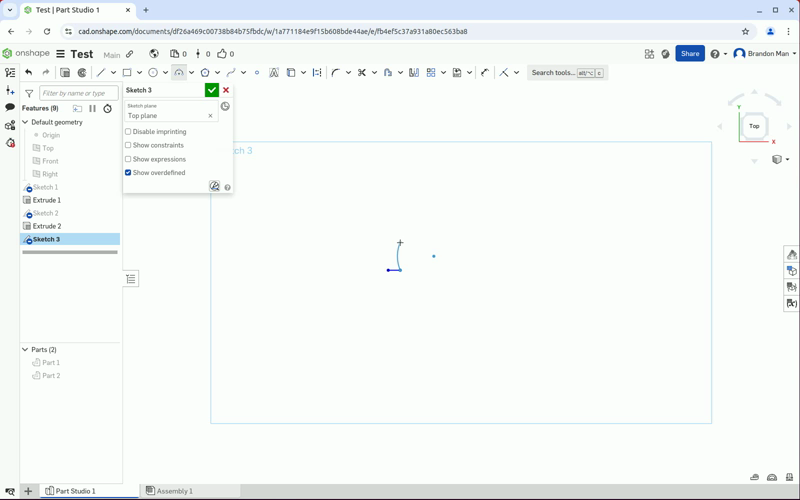
mouse_move(369, 256)
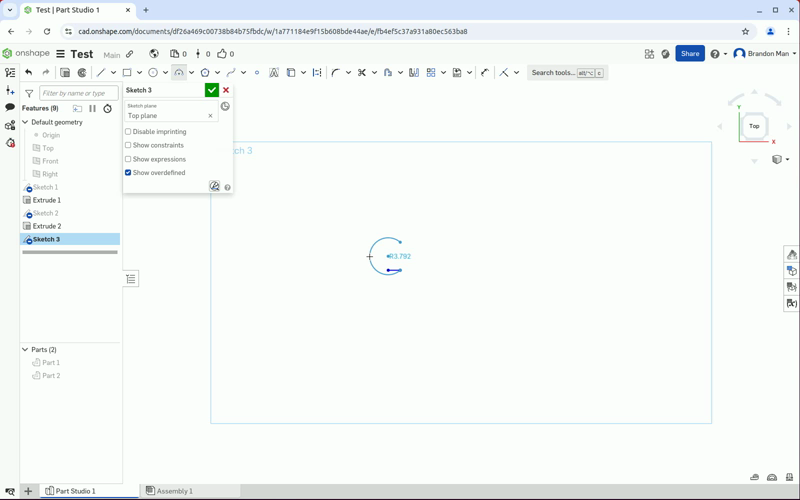
click(369, 256)
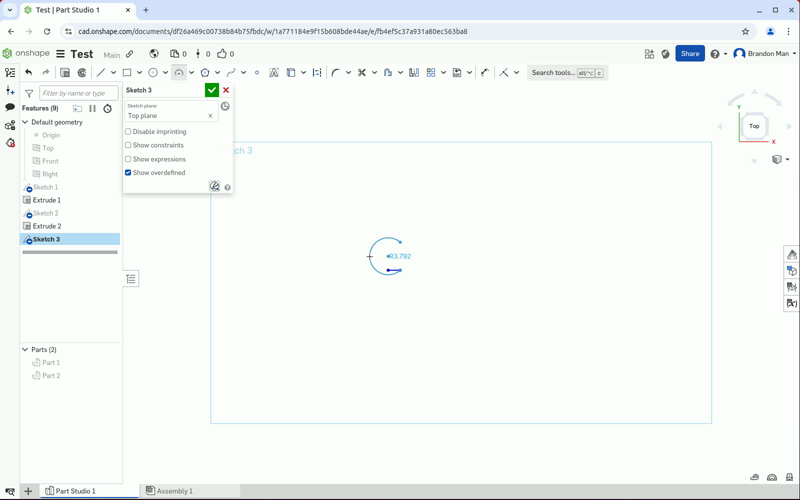
key_up(shift)
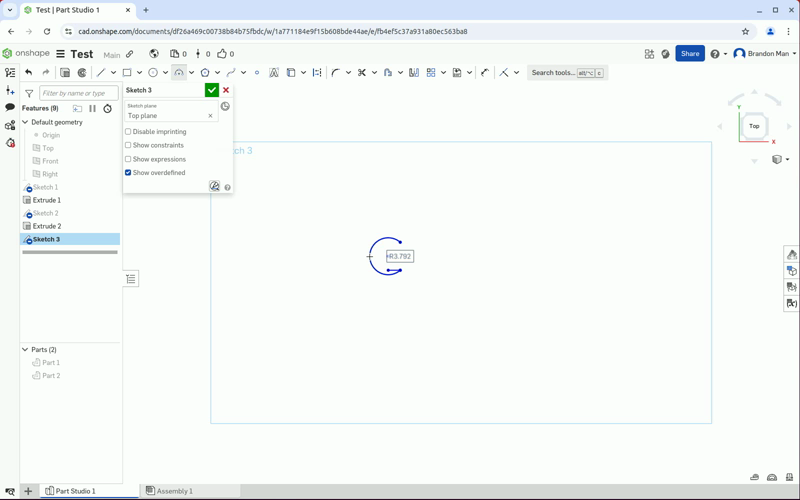
key(esc)
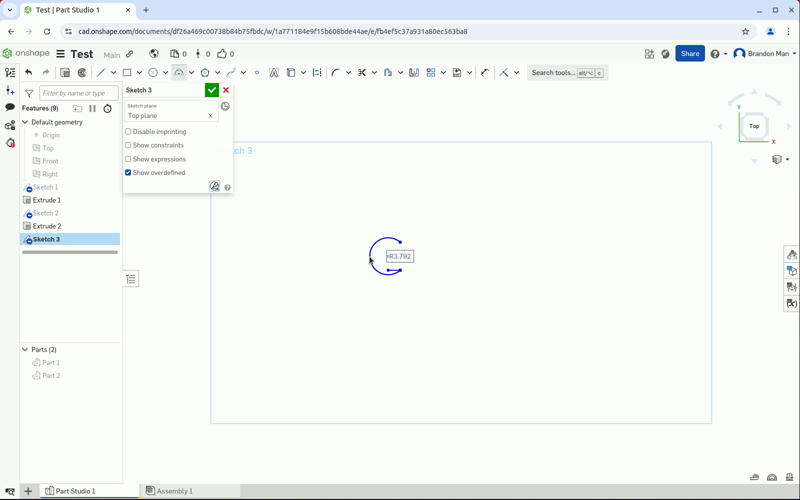
key(l)
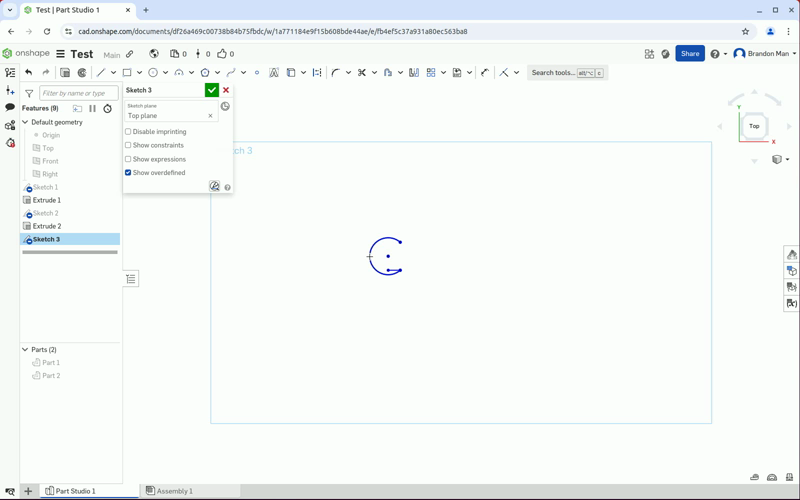
mouse_move(400, 242)
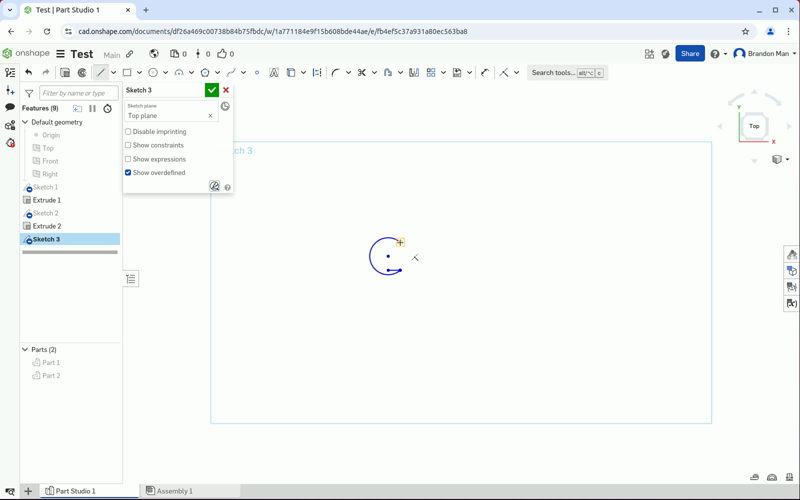
click(400, 242)
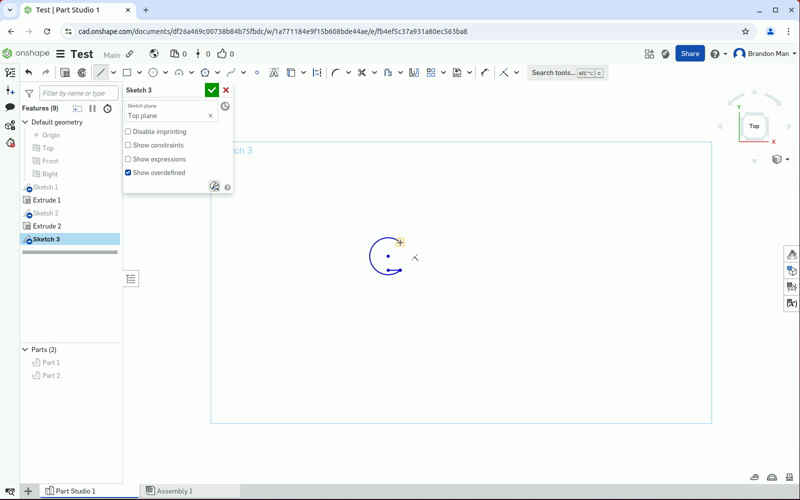
key_down(shift)
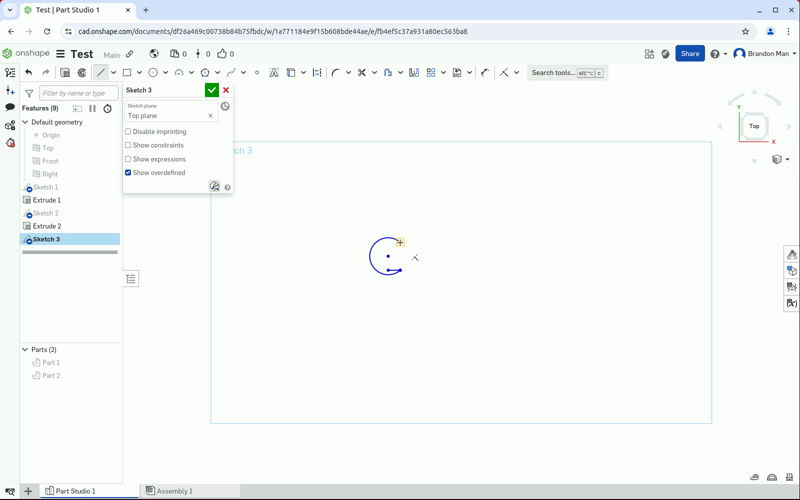
mouse_move(430, 242)
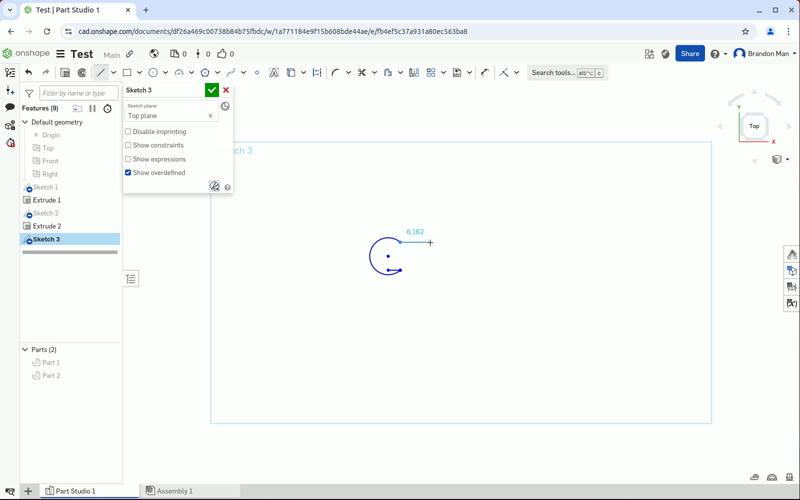
mouse_move(388, 242)
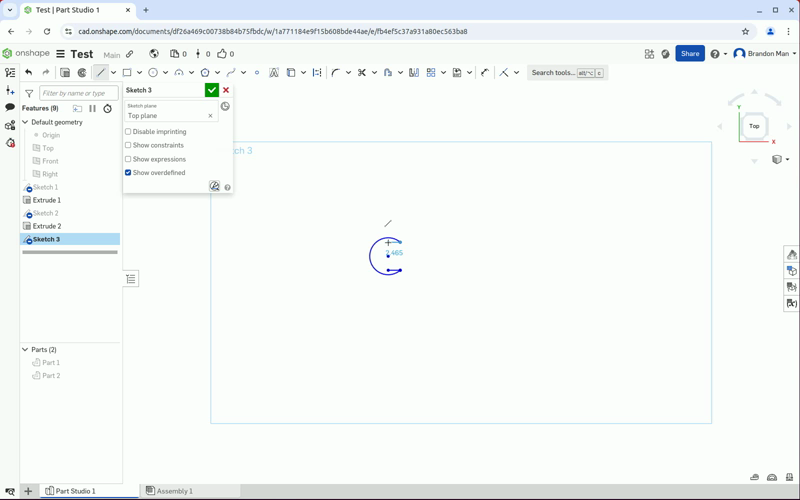
click(388, 242)
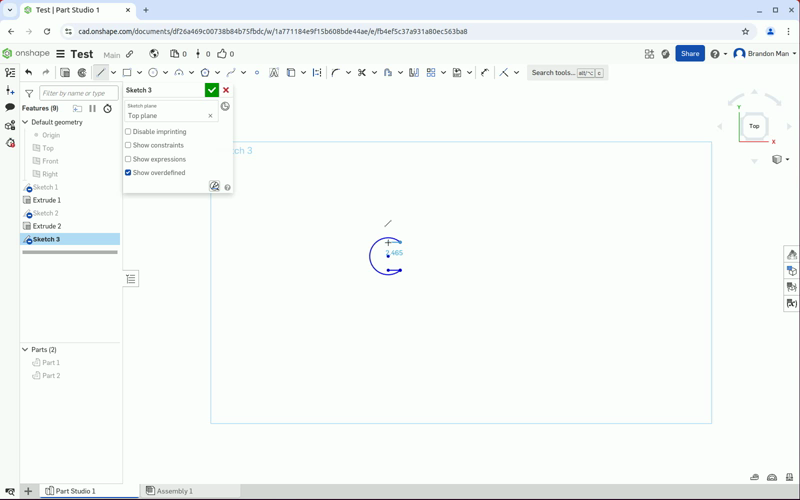
key_up(shift)
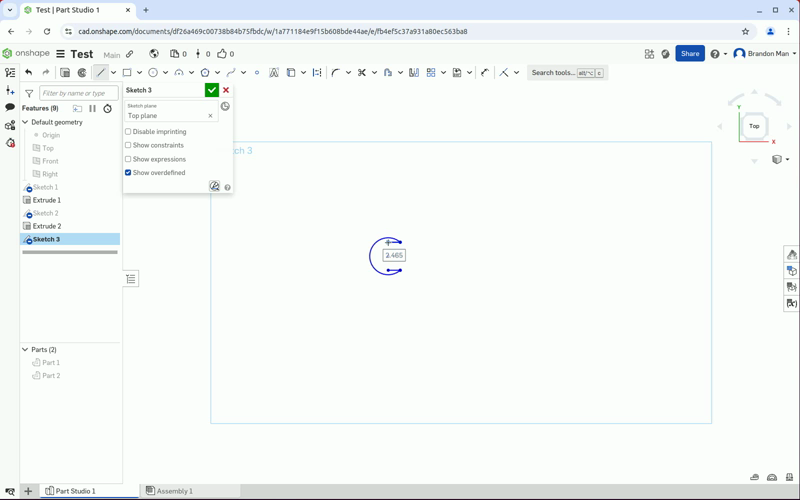
key_down(shift)
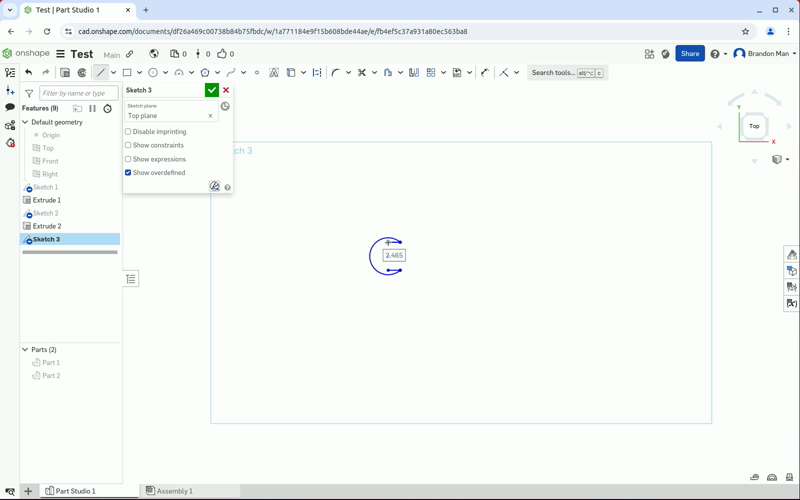
mouse_move(418, 242)
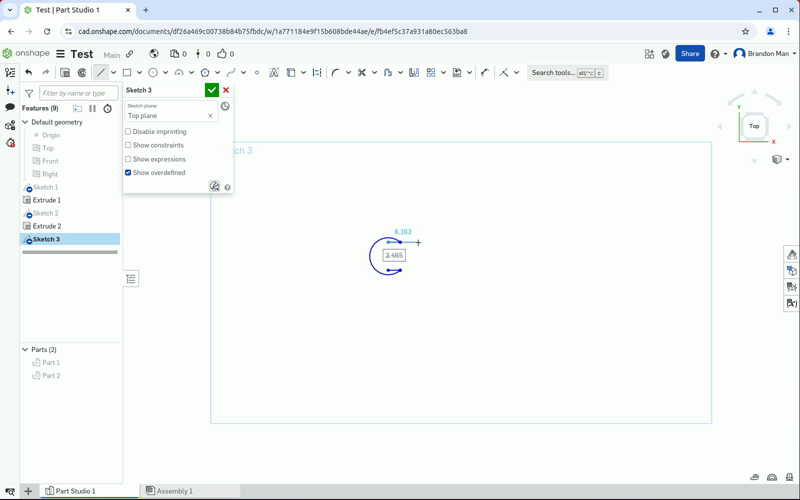
mouse_move(388, 251)
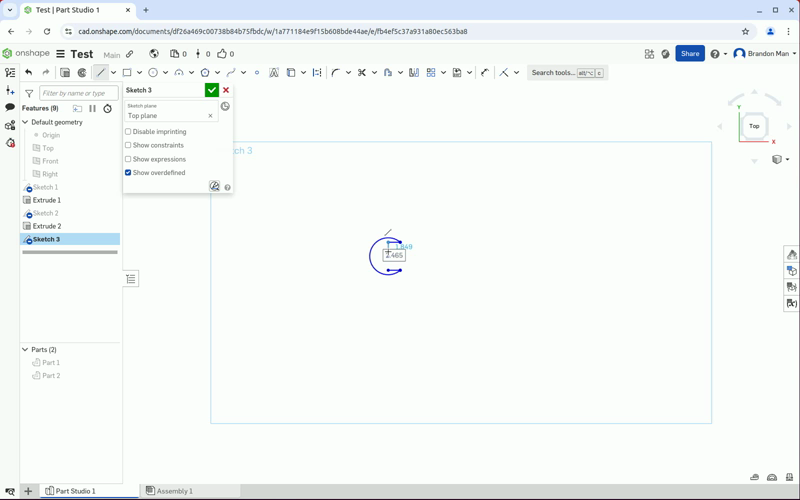
click(388, 251)
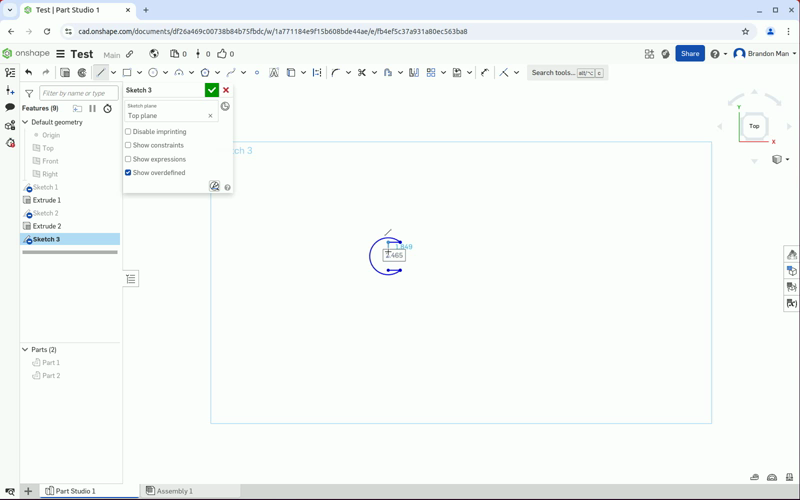
key_up(shift)
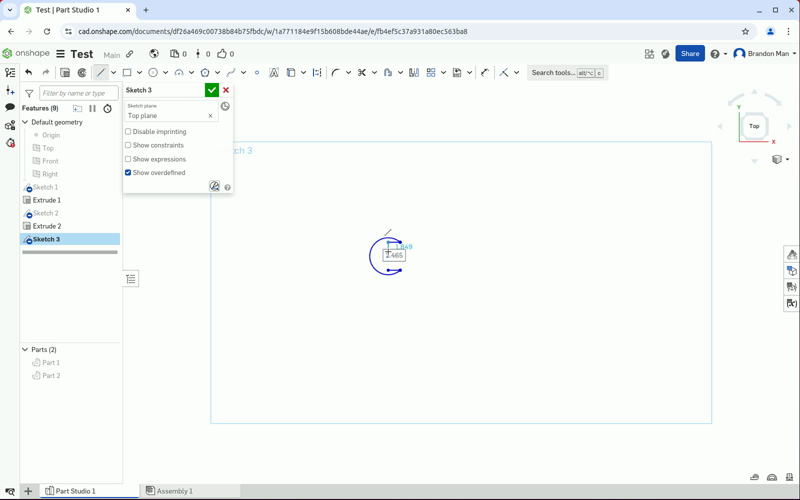
key(esc)
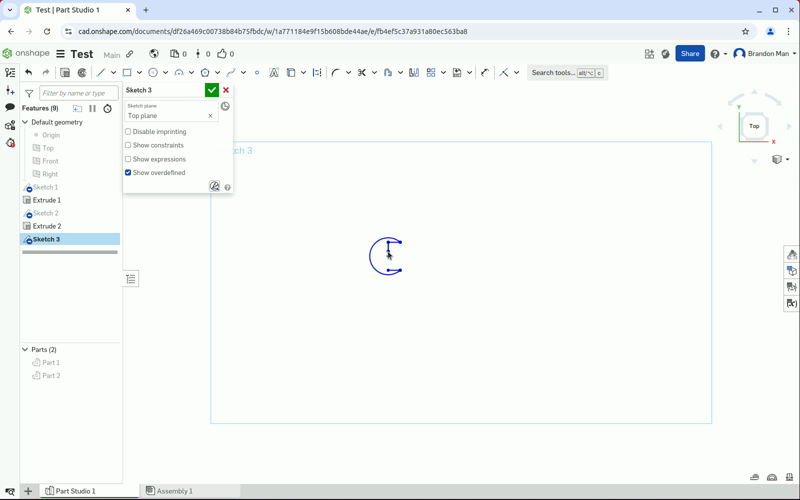
key(a)
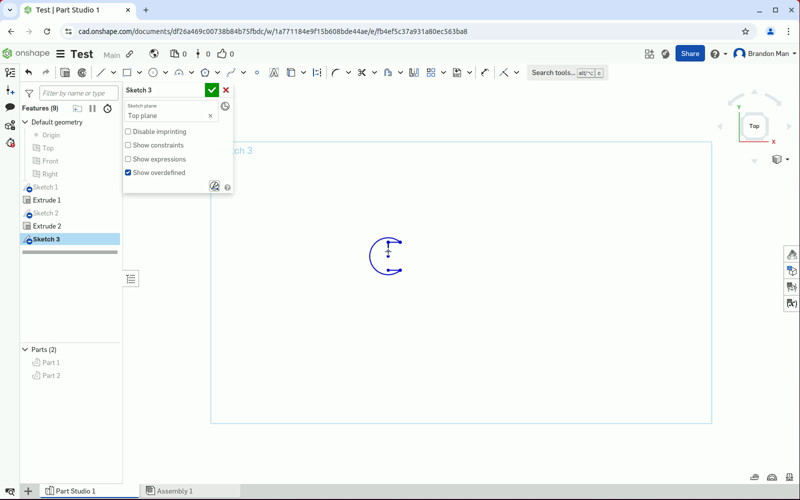
mouse_move(388, 251)
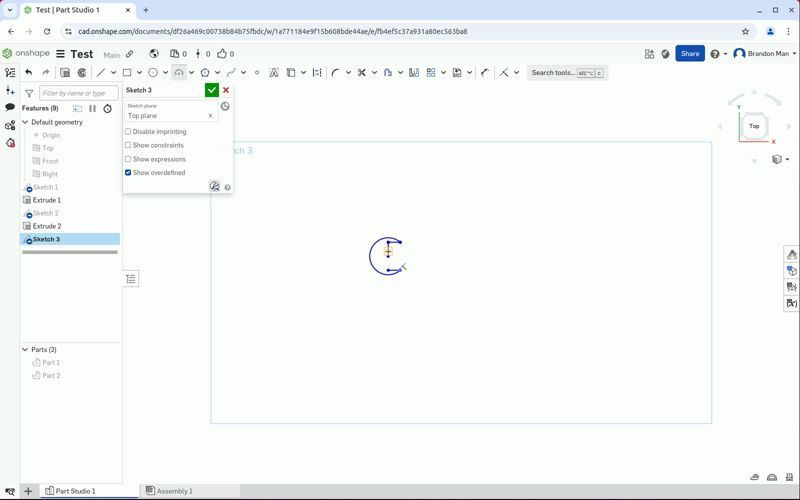
click(388, 251)
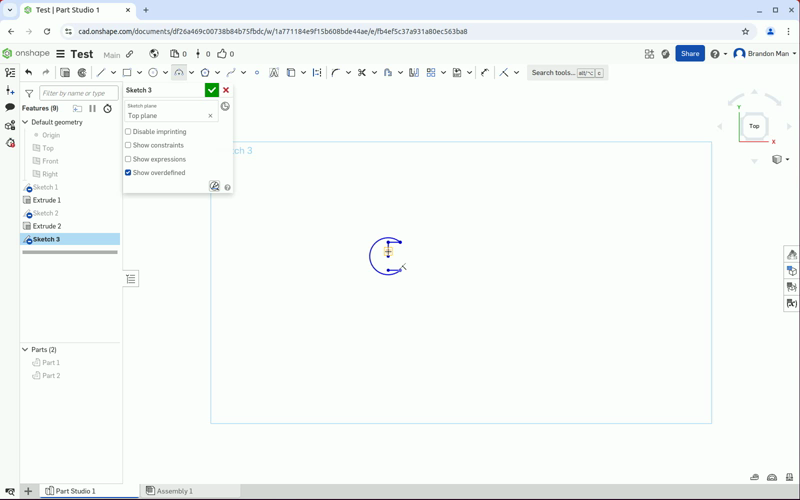
key_down(shift)
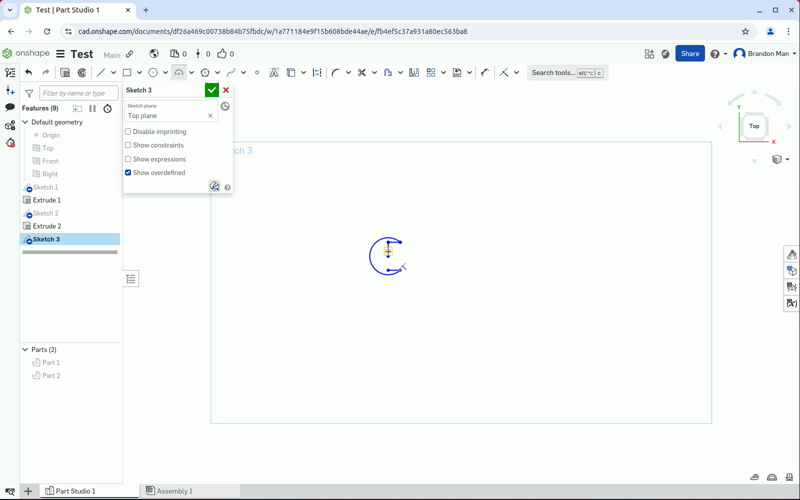
mouse_move(388, 260)
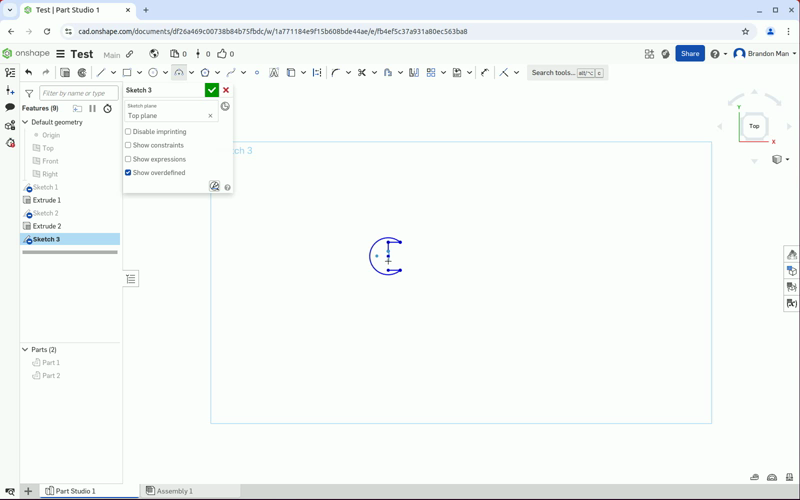
click(388, 260)
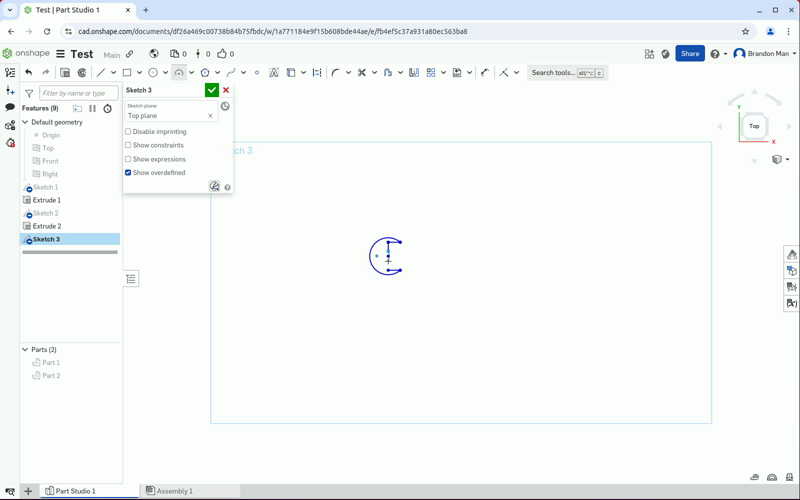
mouse_move(392, 256)
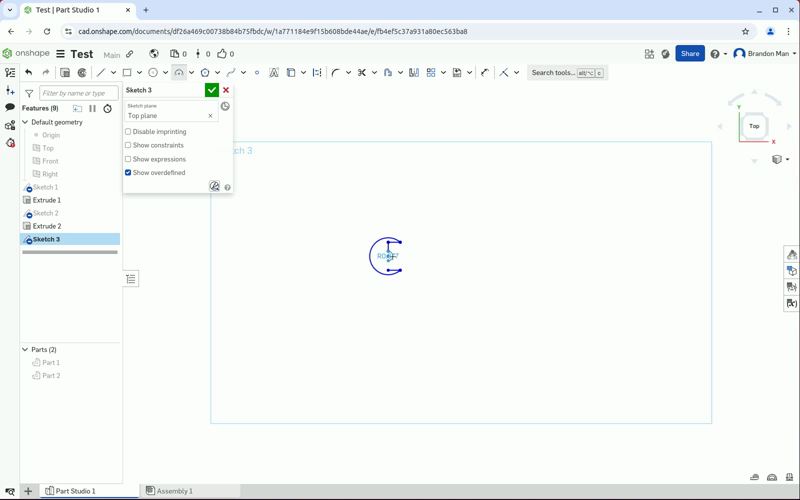
click(392, 256)
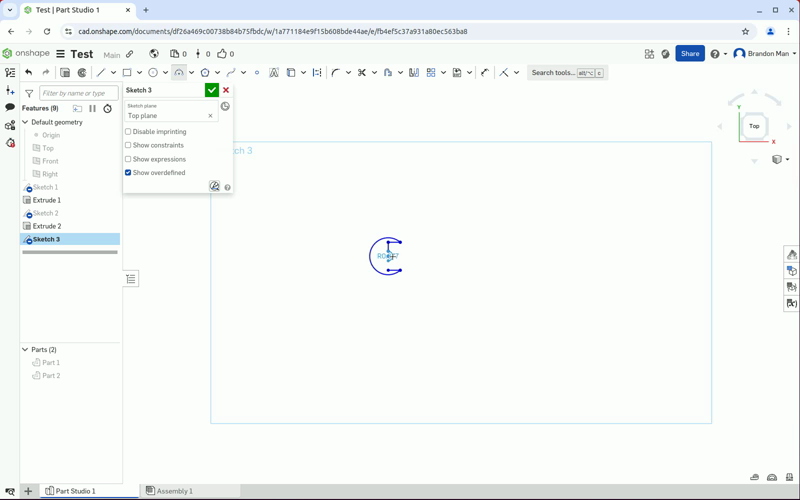
key_up(shift)
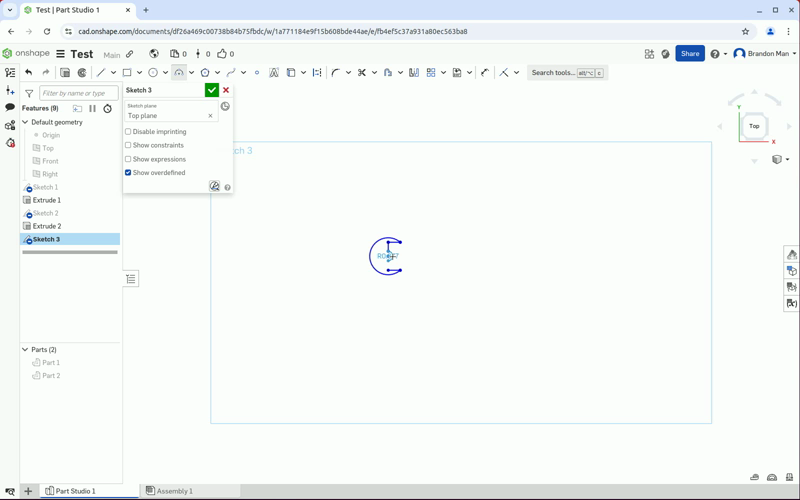
key(esc)
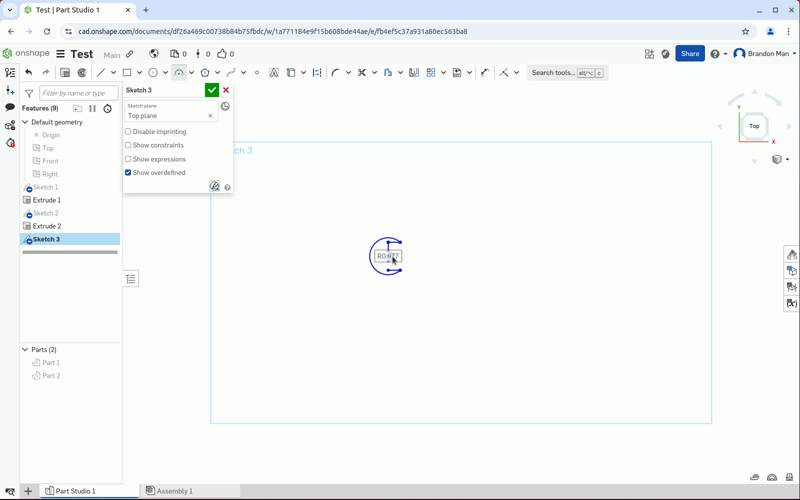
key(l)
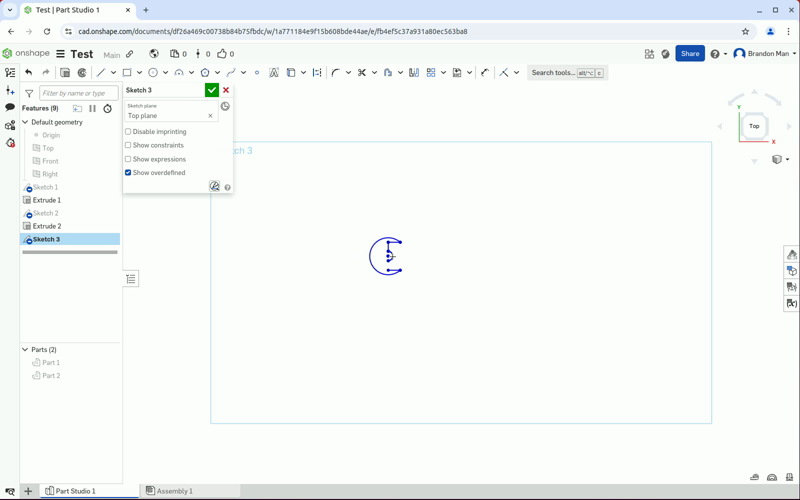
mouse_move(388, 260)
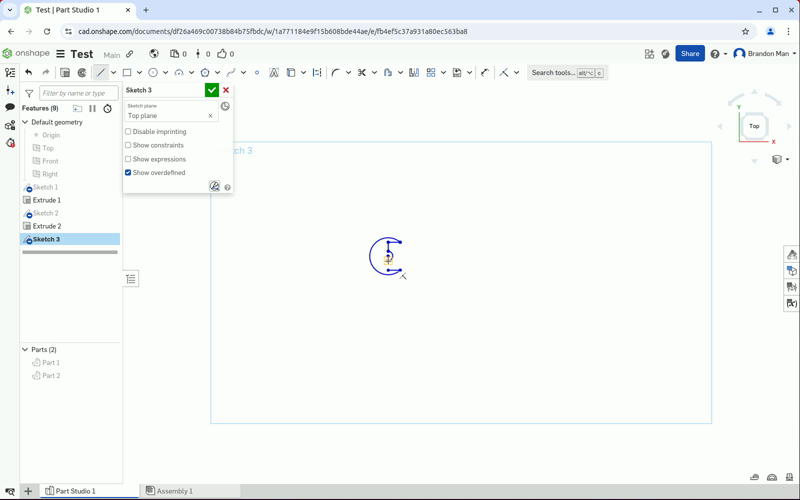
click(388, 260)
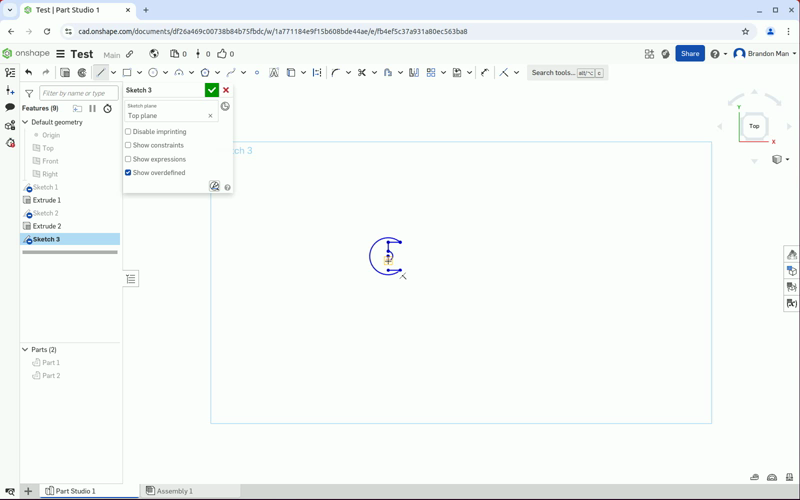
mouse_move(418, 260)
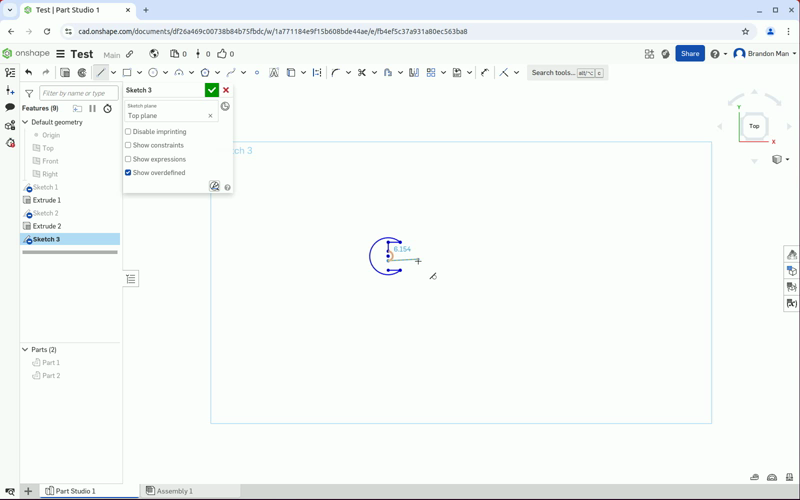
key_down(shift)
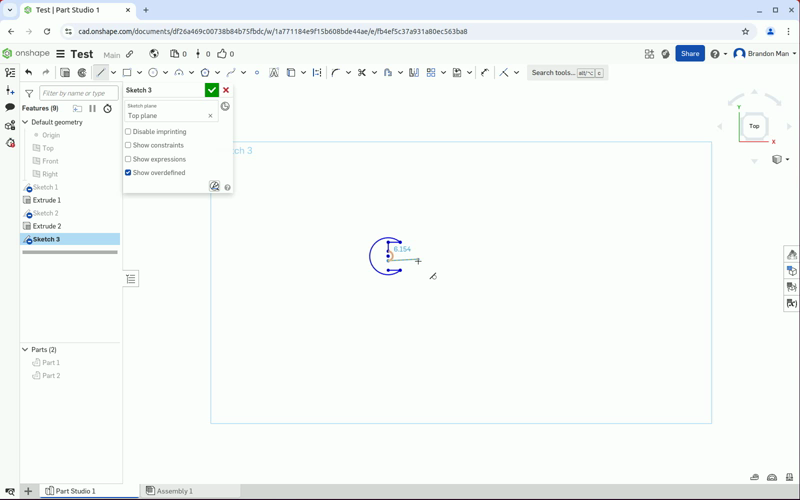
mouse_move(388, 270)
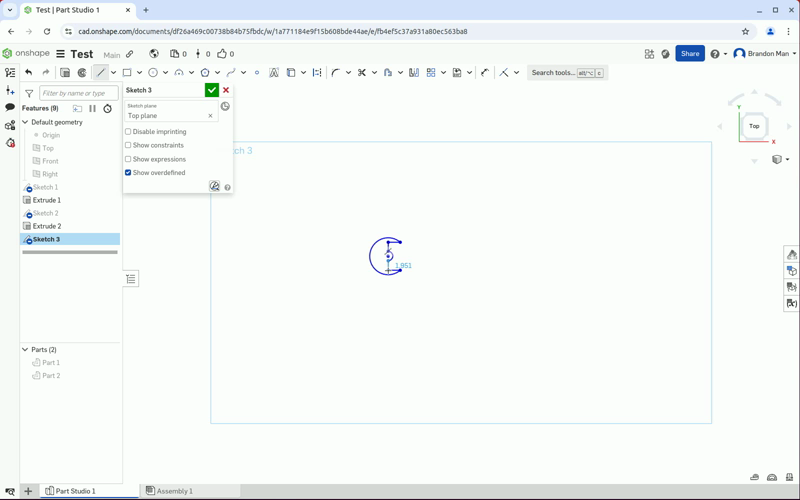
key_up(shift)
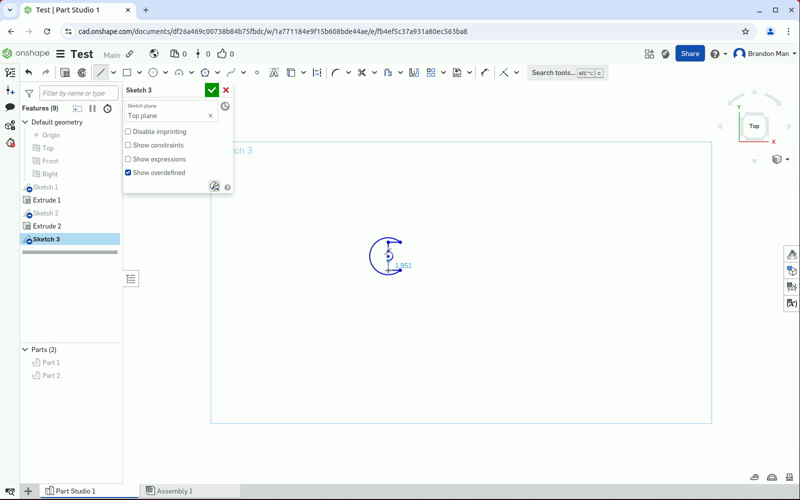
click(388, 270)
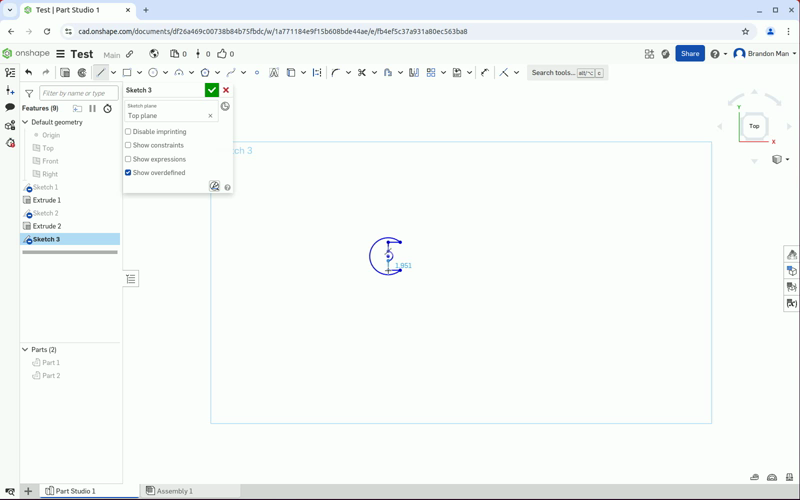
key(esc)
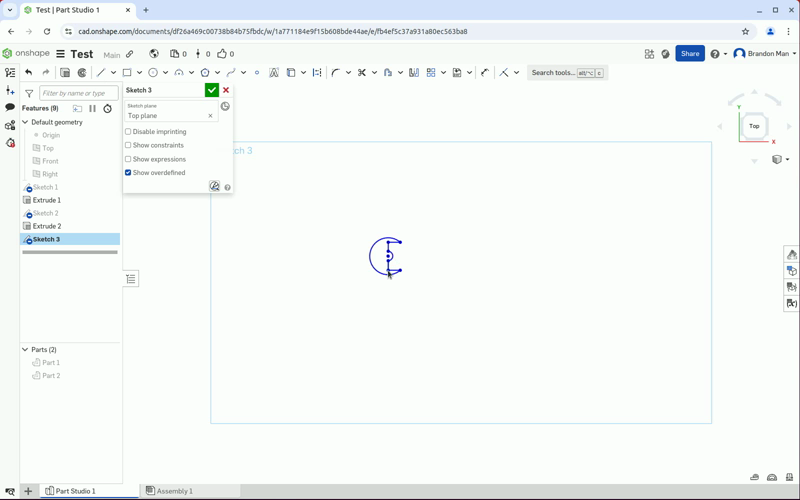
mouse_move(382, 260)
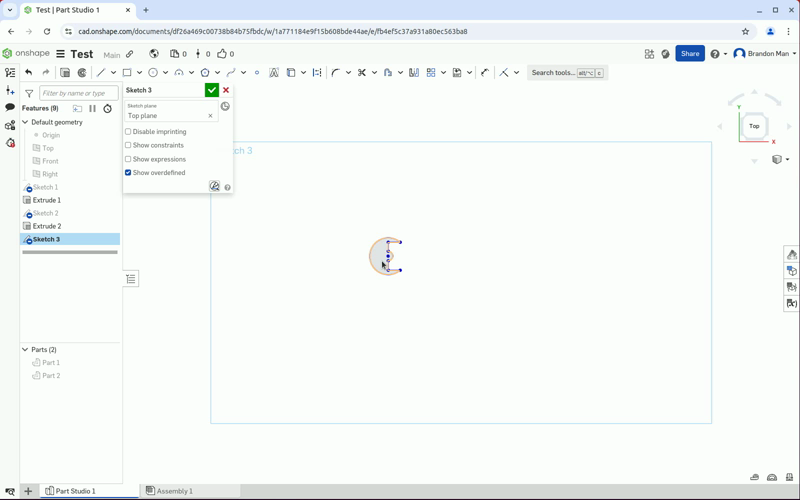
scroll(6)
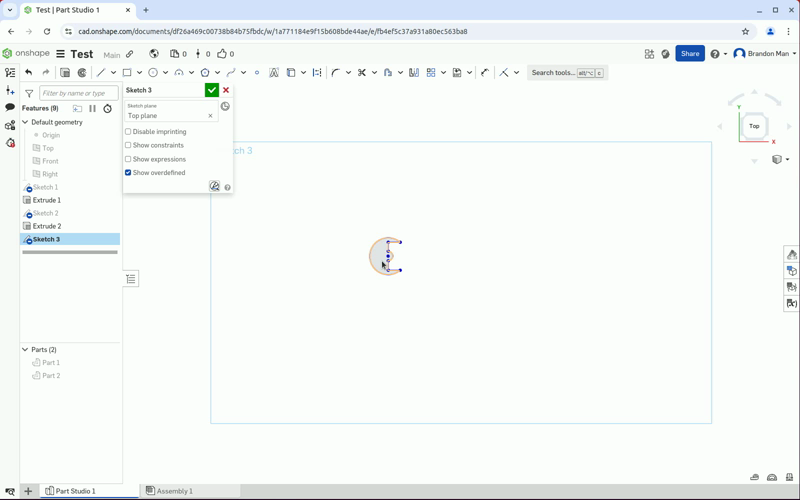
scroll(6)
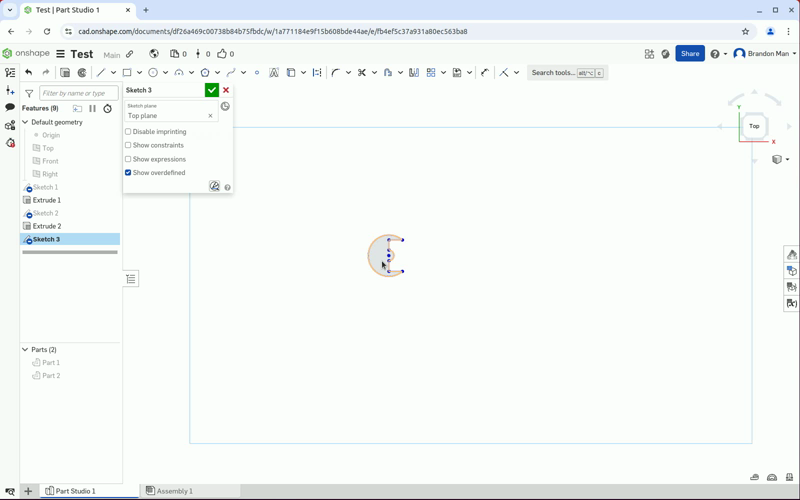
scroll(6)
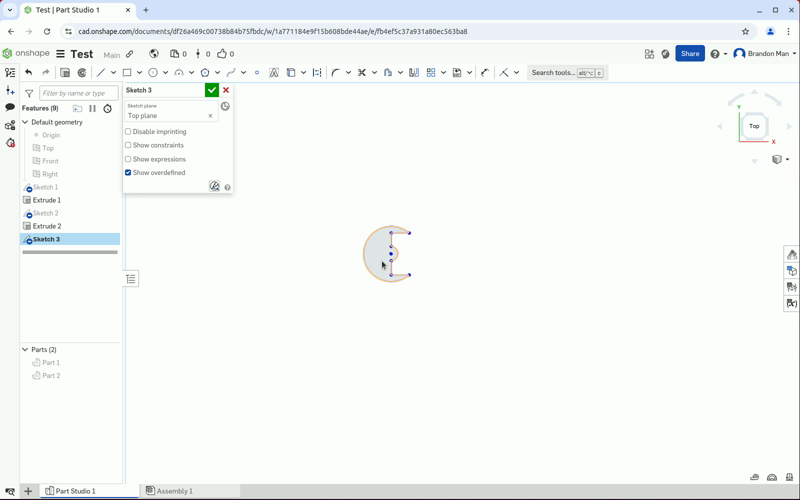
scroll(6)
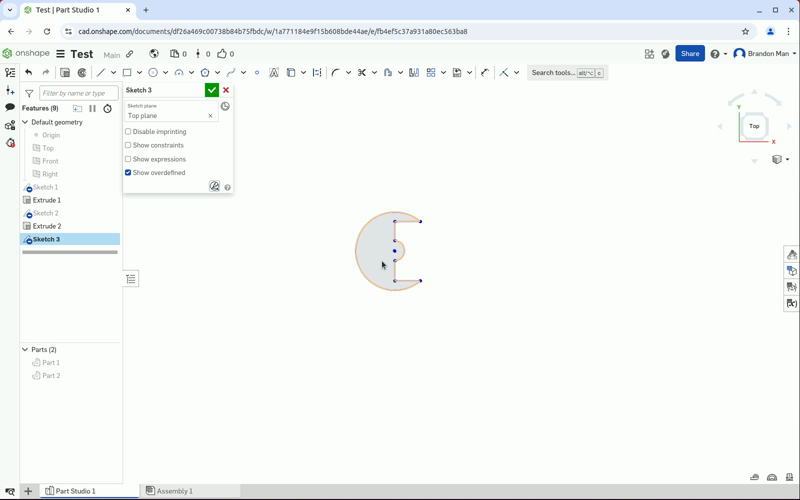
scroll(6)
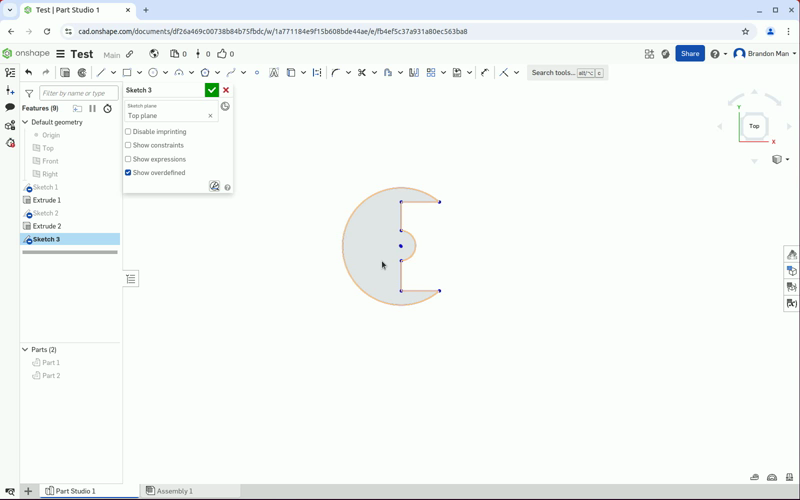
scroll(6)
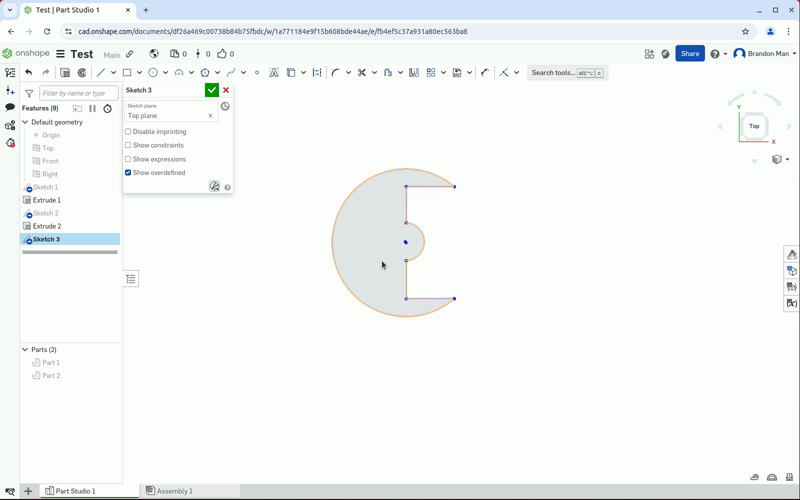
scroll(6)
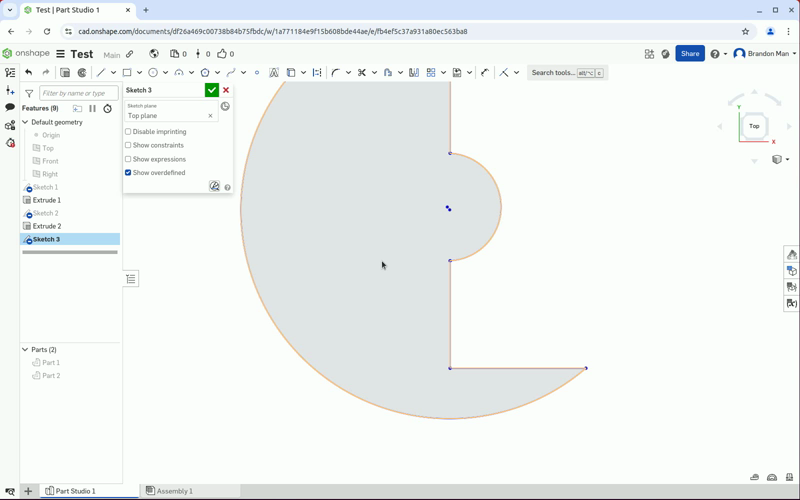
click(382, 260)
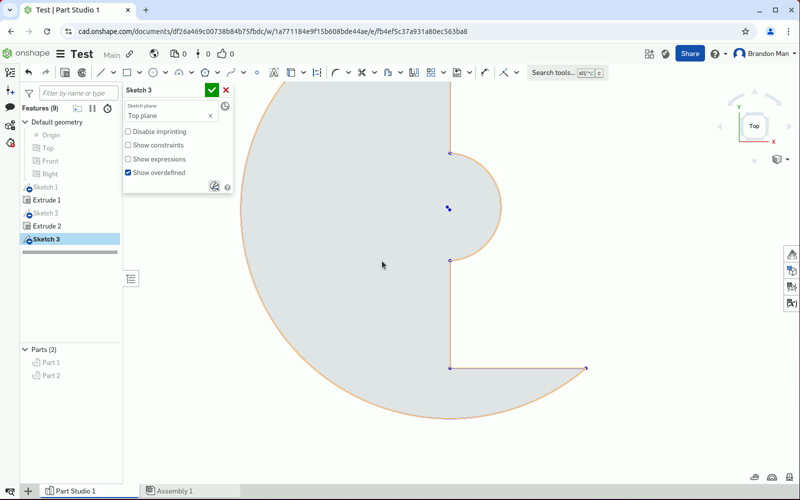
scroll(-6)
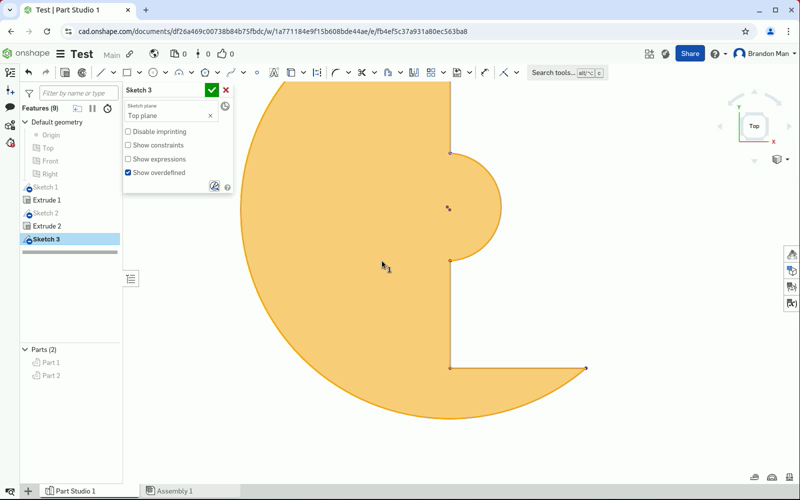
scroll(-6)
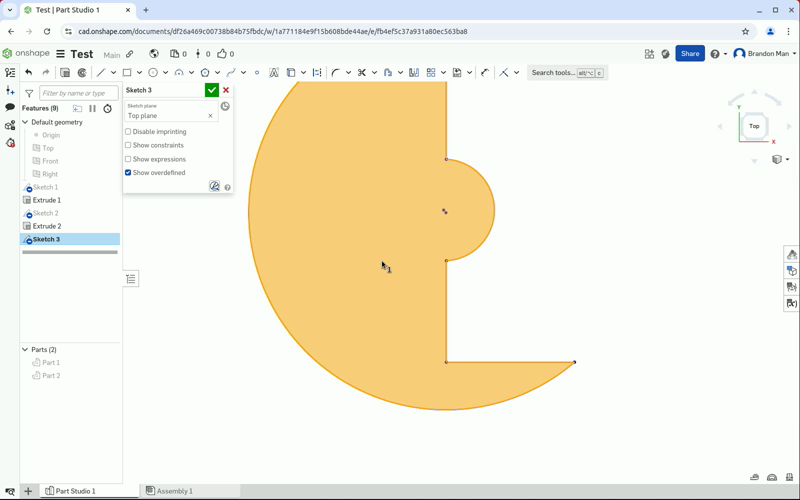
scroll(-6)
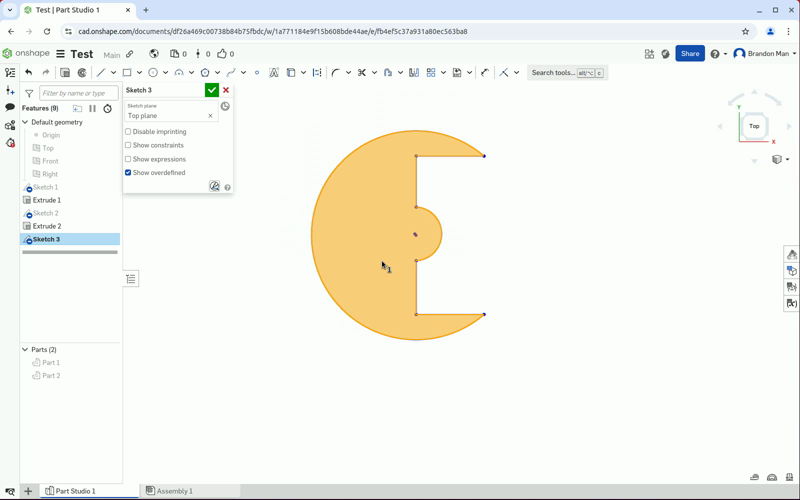
scroll(-6)
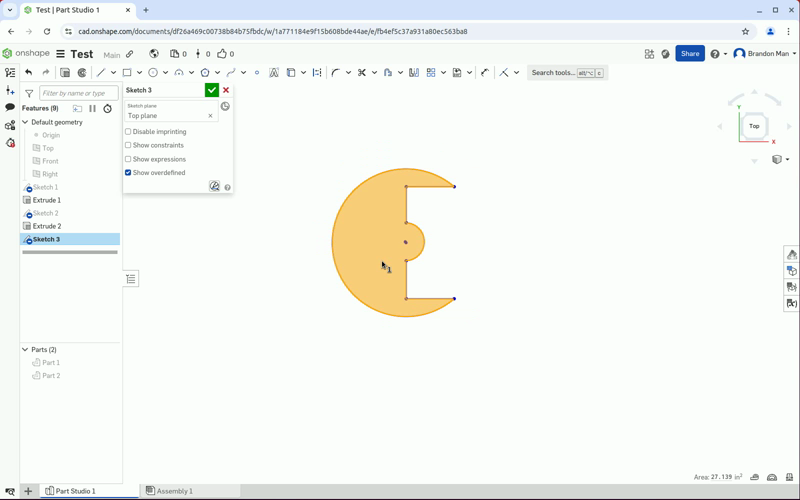
scroll(-6)
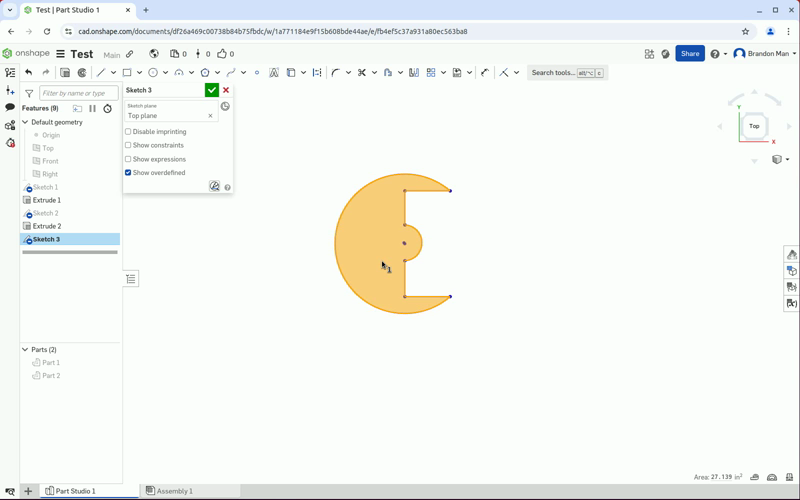
scroll(-6)
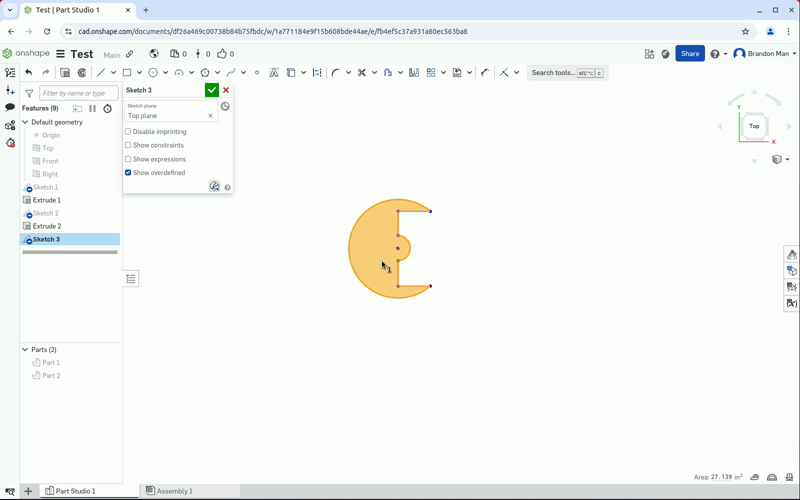
scroll(-6)
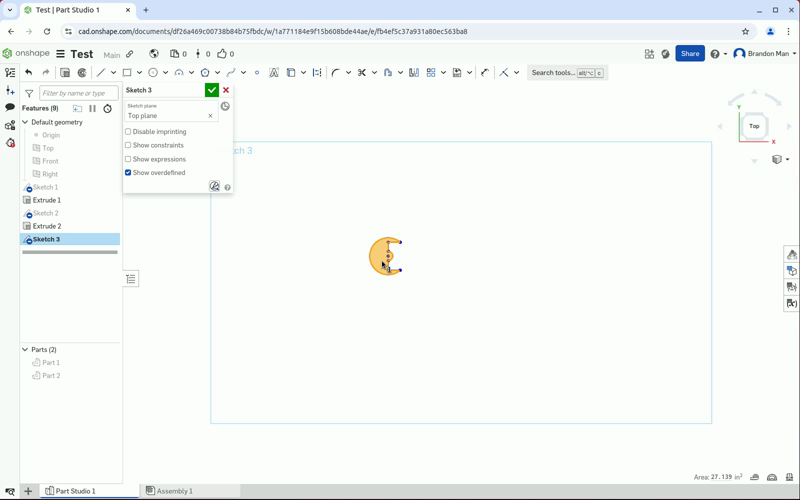
mouse_move(73, 352)
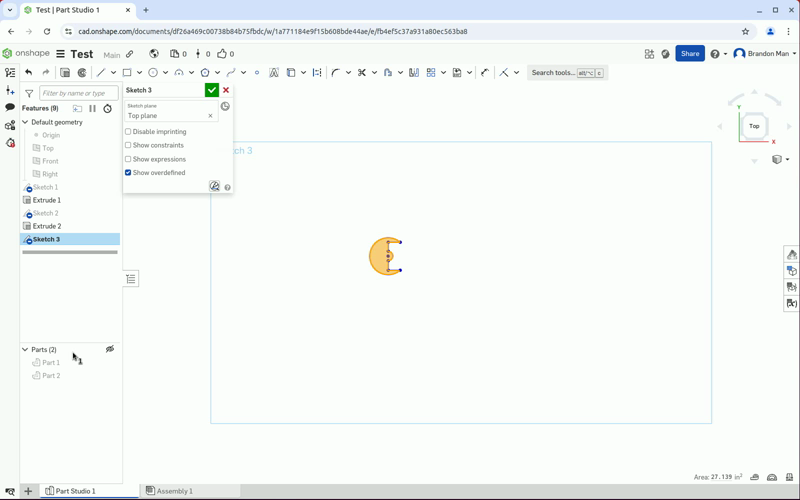
key(shift+y)
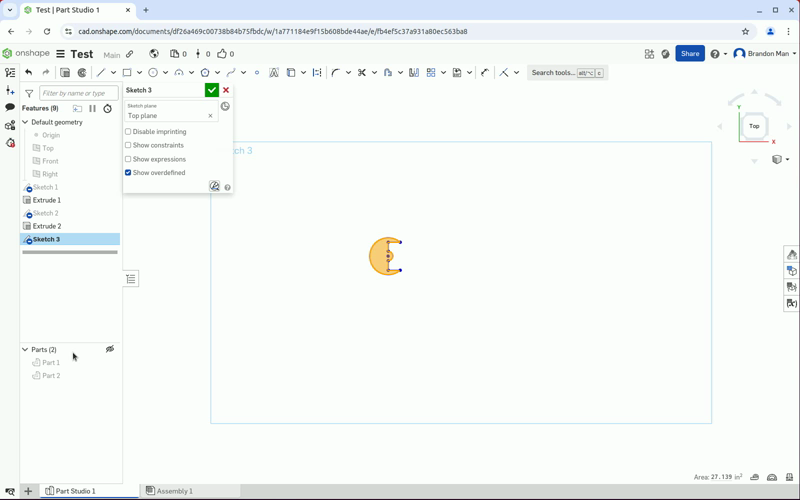
key(shift+e)
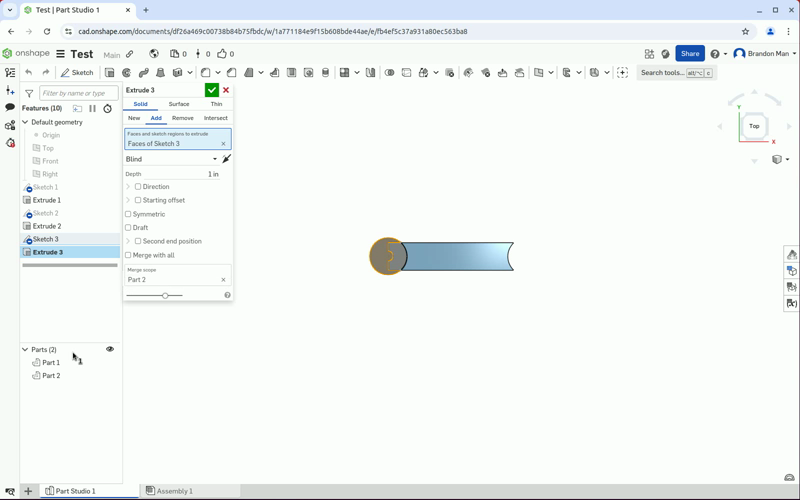
mouse_move(143, 106)
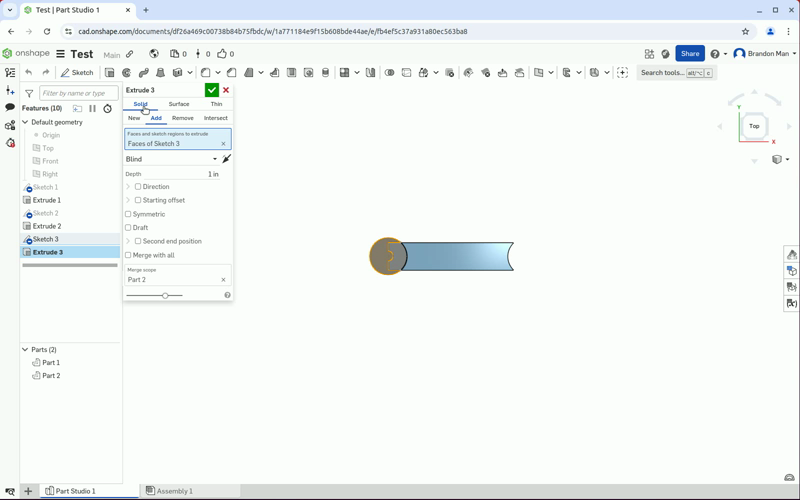
click(143, 106)
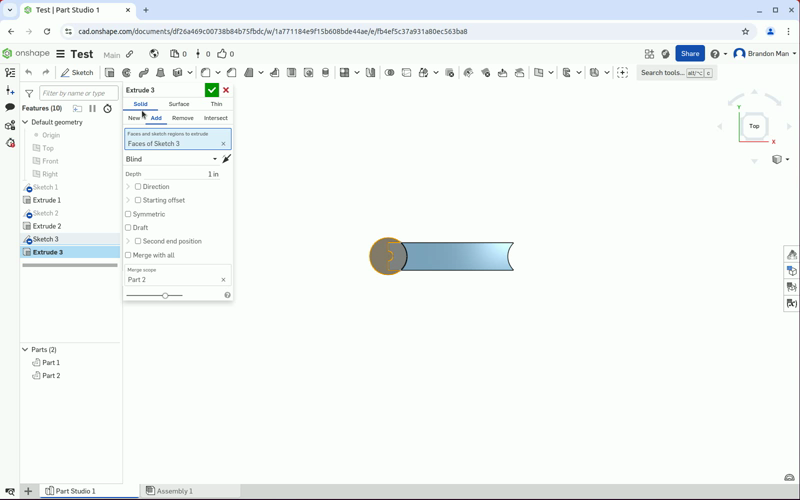
mouse_move(137, 120)
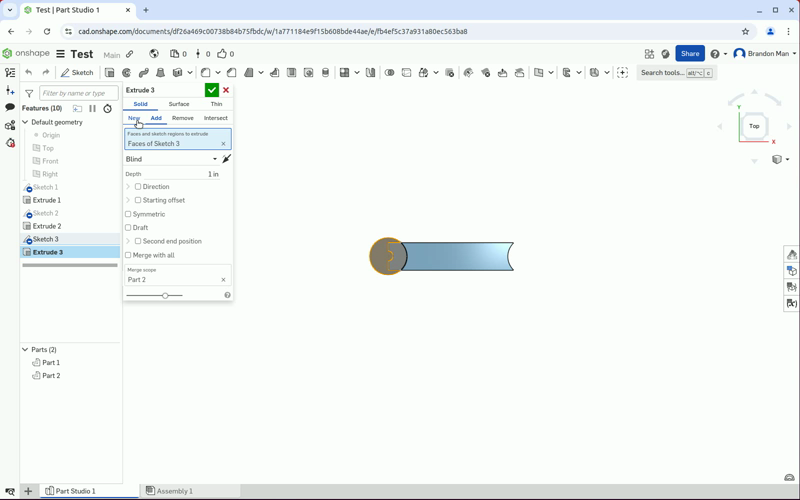
click(137, 120)
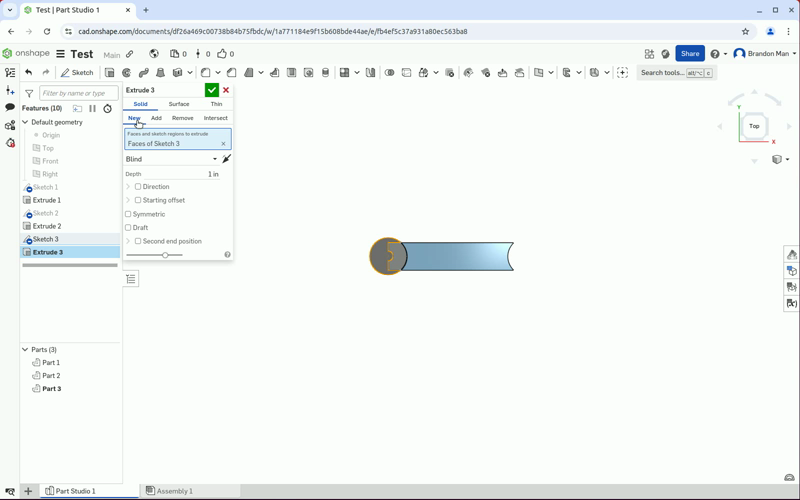
key(tab, 4)
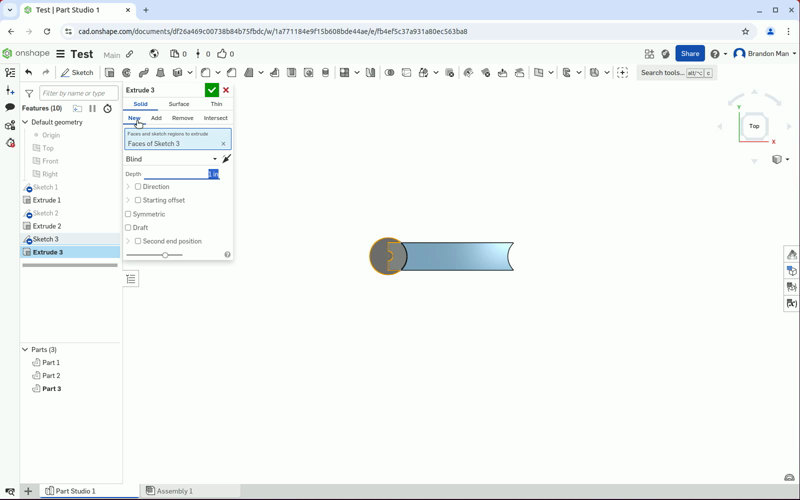
text(2.407)
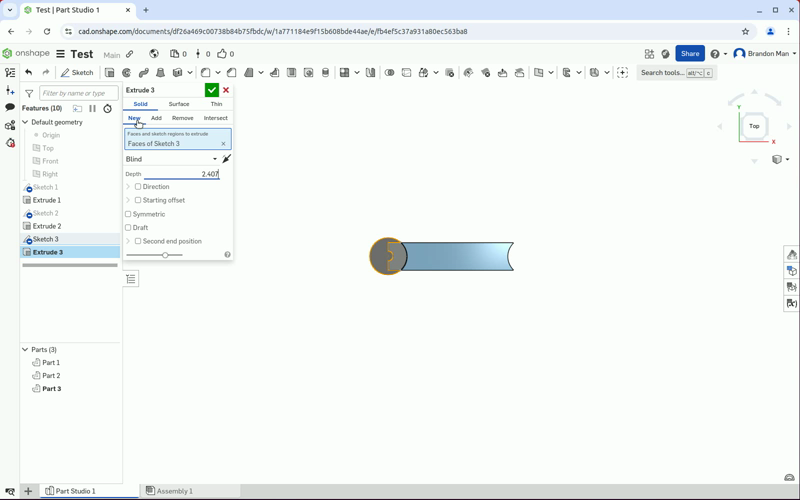
key(enter)
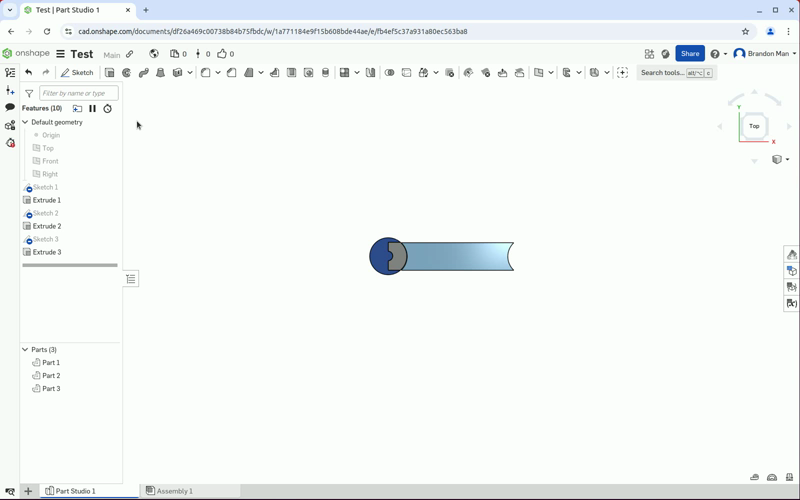
key(shift+h)
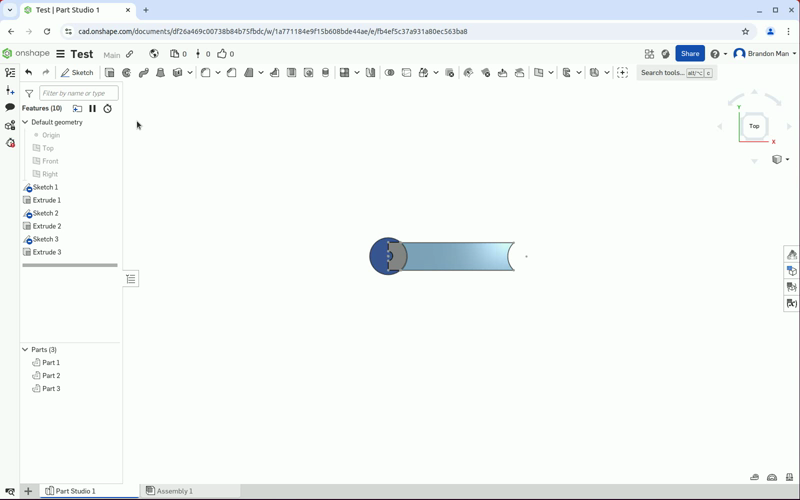
key(shift+h)
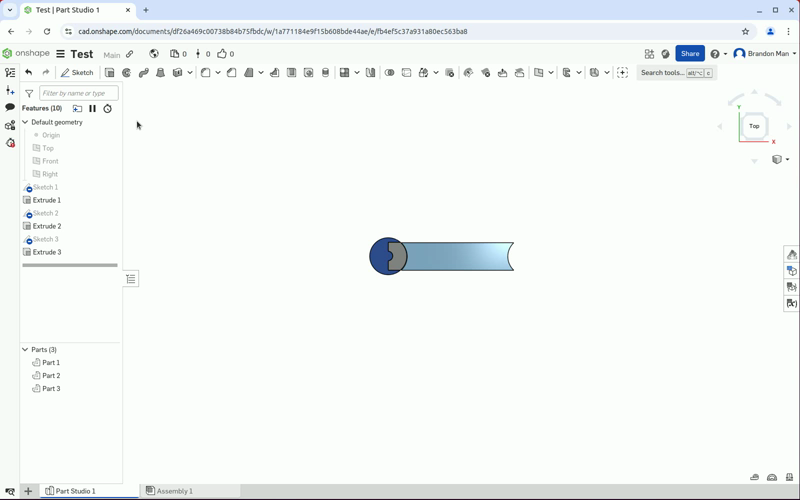
mouse_move(73, 189)
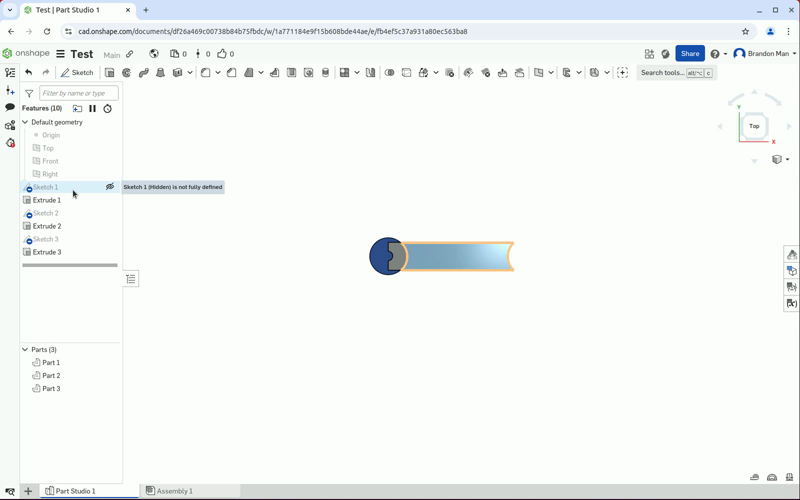
click(73, 189)
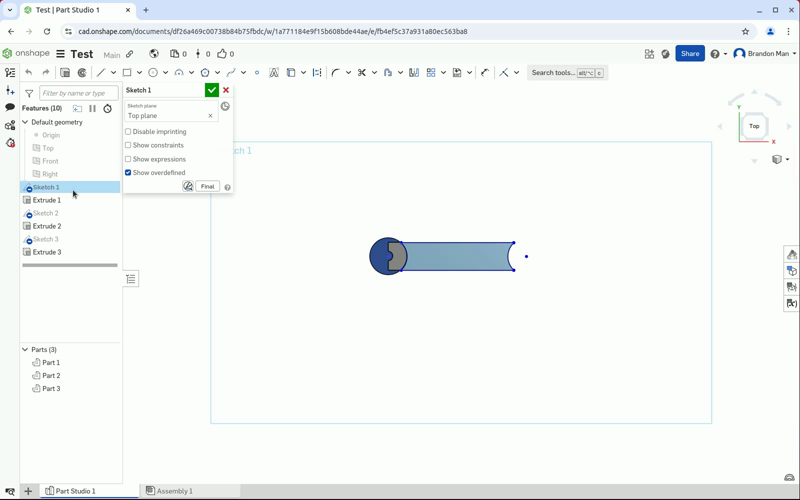
mouse_move(229, 92)
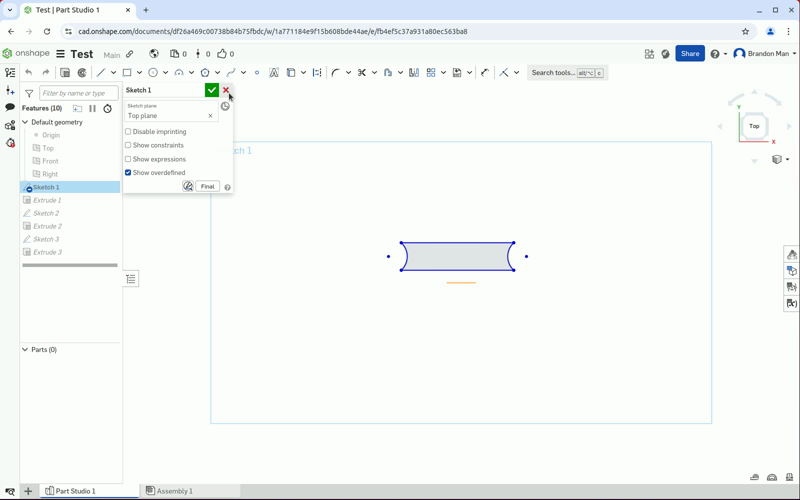
click(229, 92)
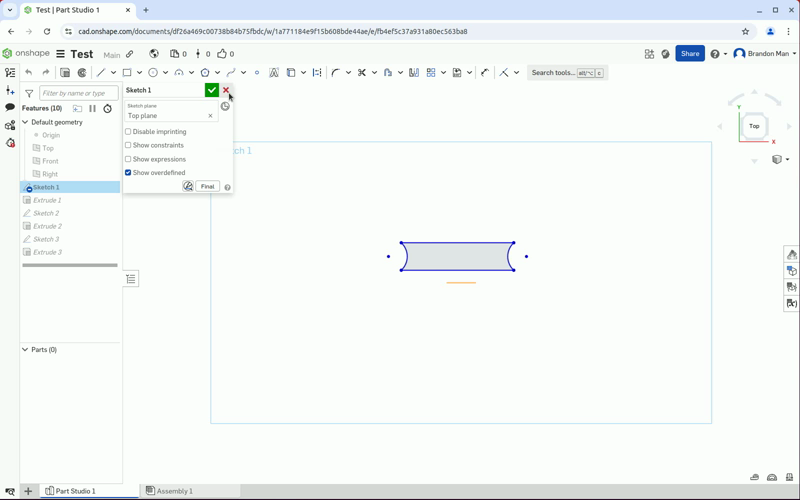
key(shift+s)
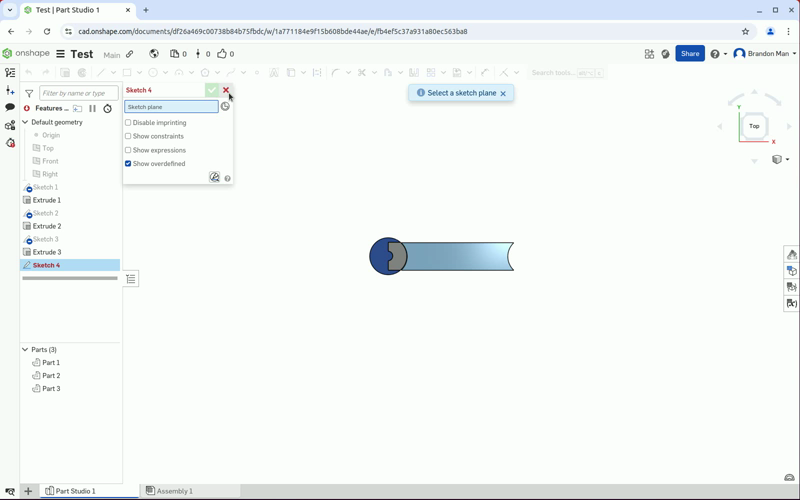
mouse_move(73, 150)
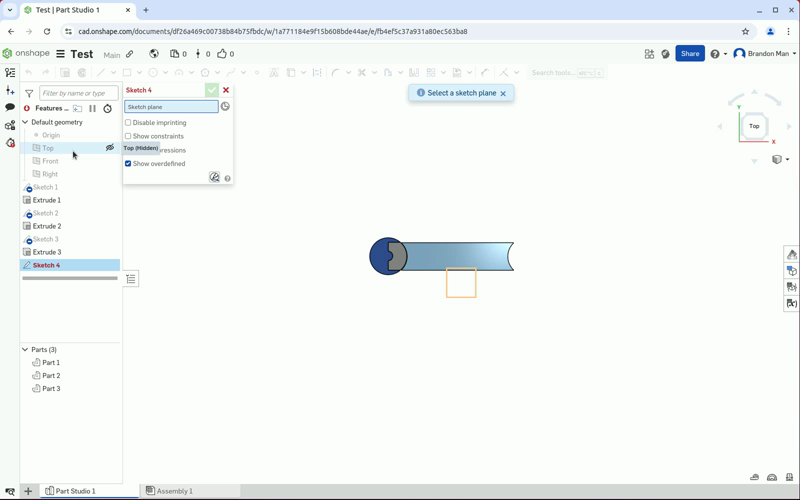
click(73, 150)
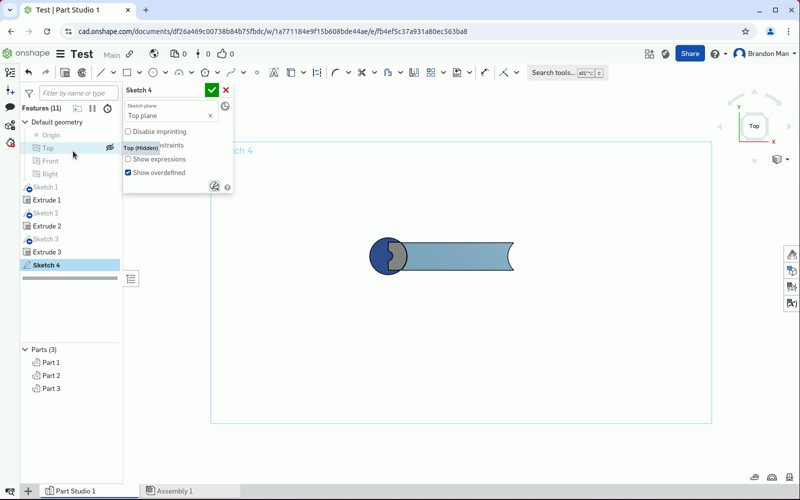
mouse_move(73, 352)
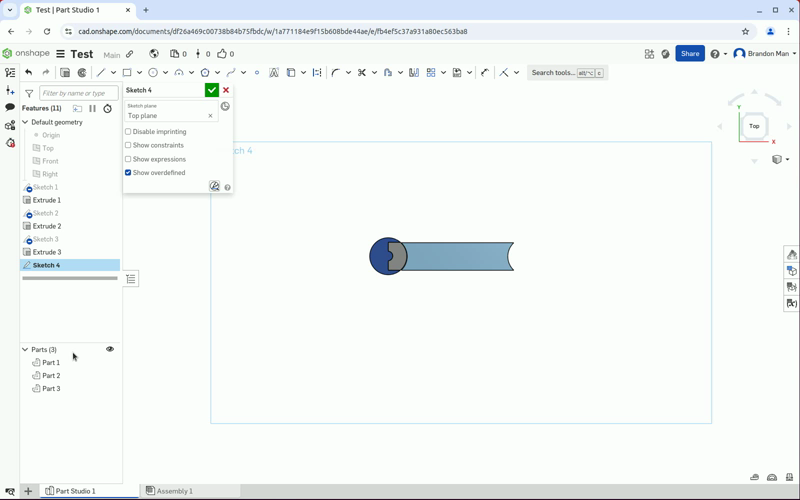
key(y)
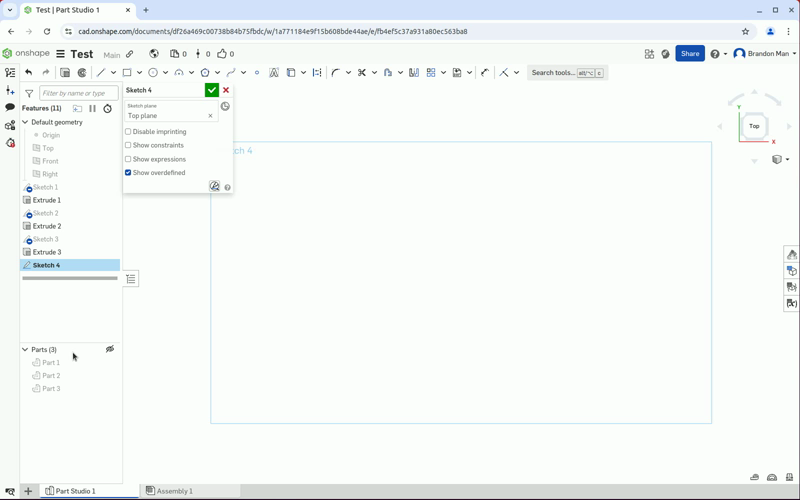
key(l)
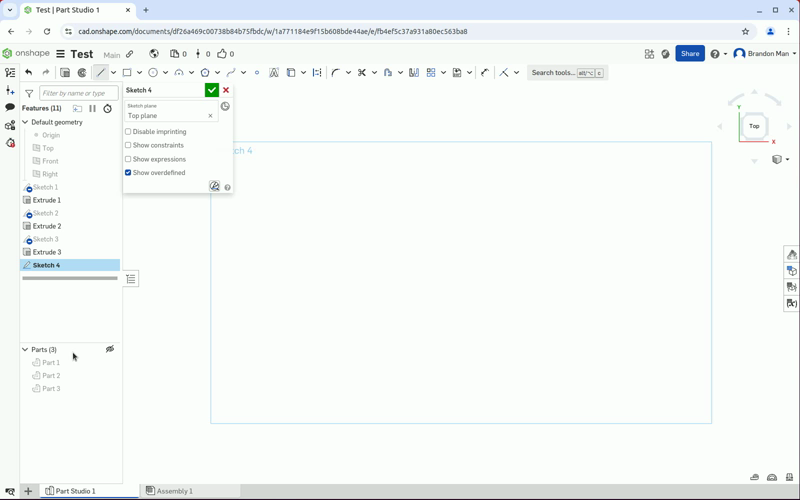
key_down(shift)
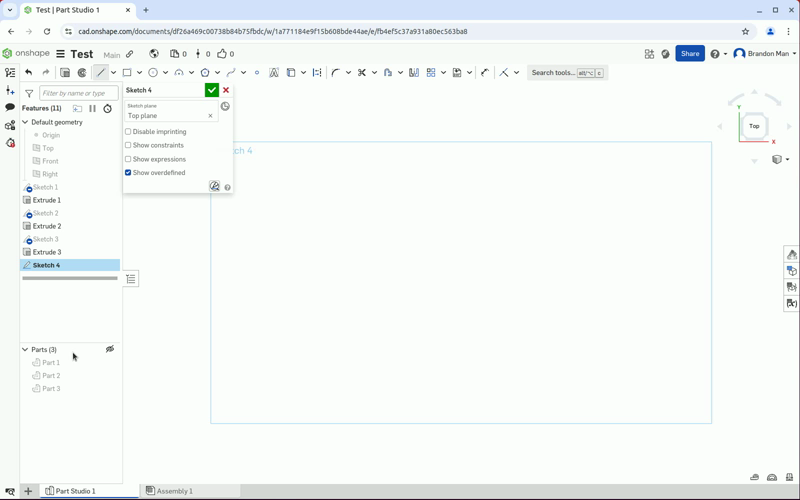
mouse_move(512, 270)
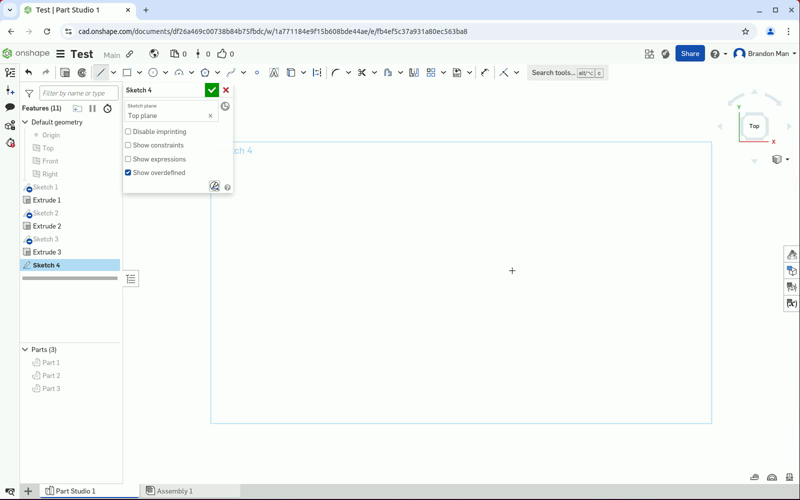
click(512, 270)
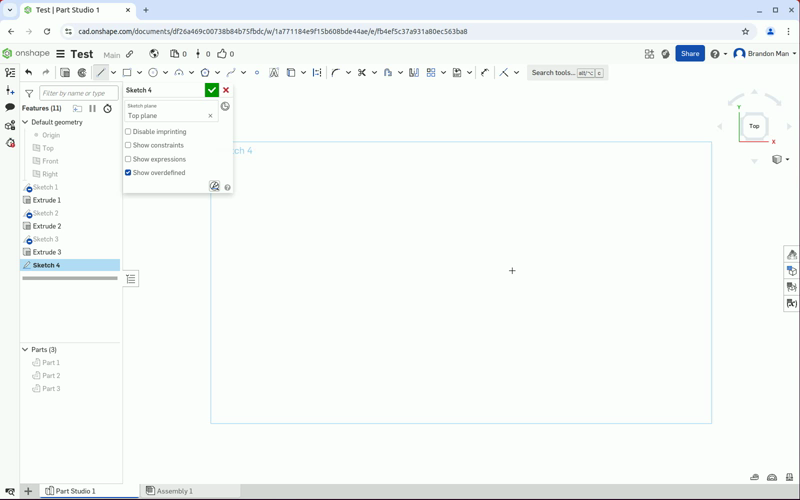
key_up(shift)
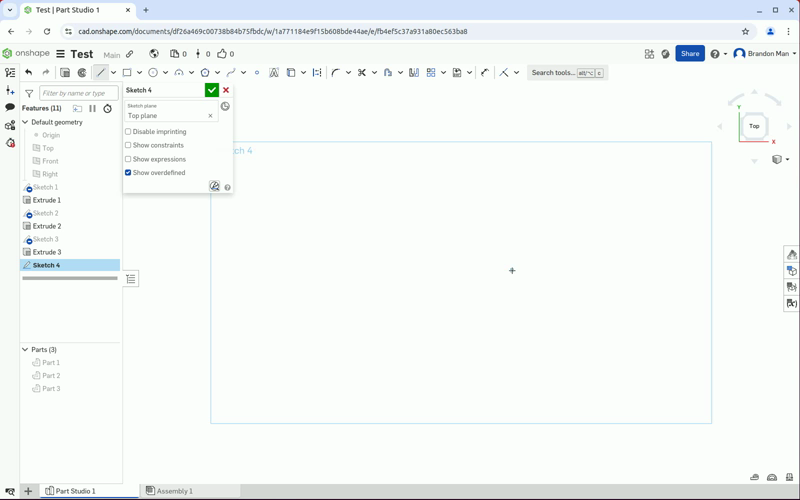
key_down(shift)
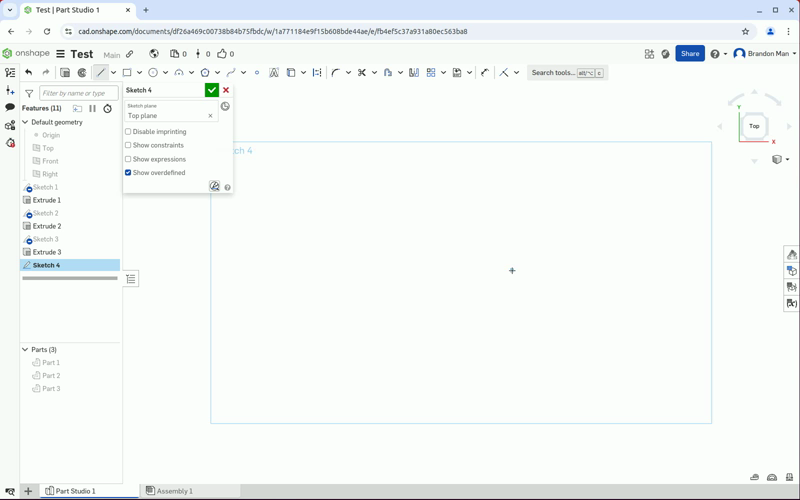
mouse_move(542, 270)
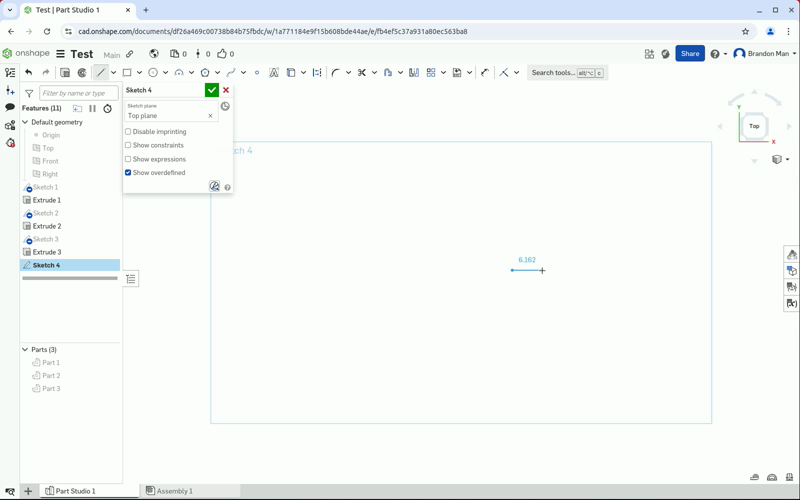
mouse_move(524, 270)
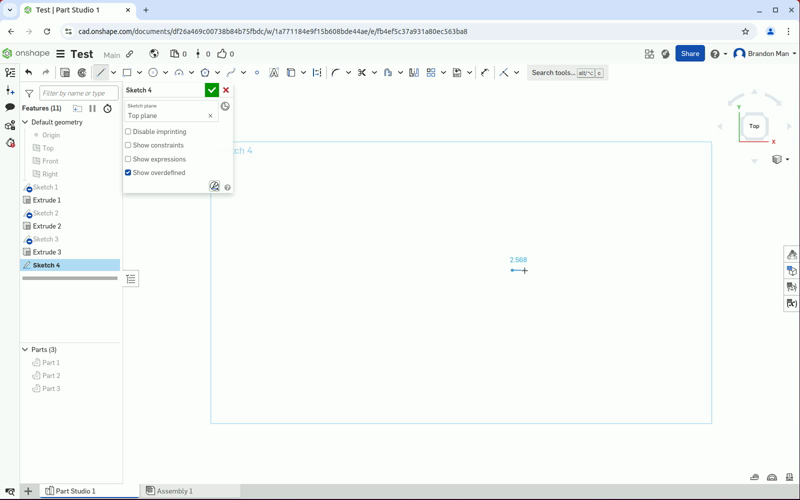
click(524, 270)
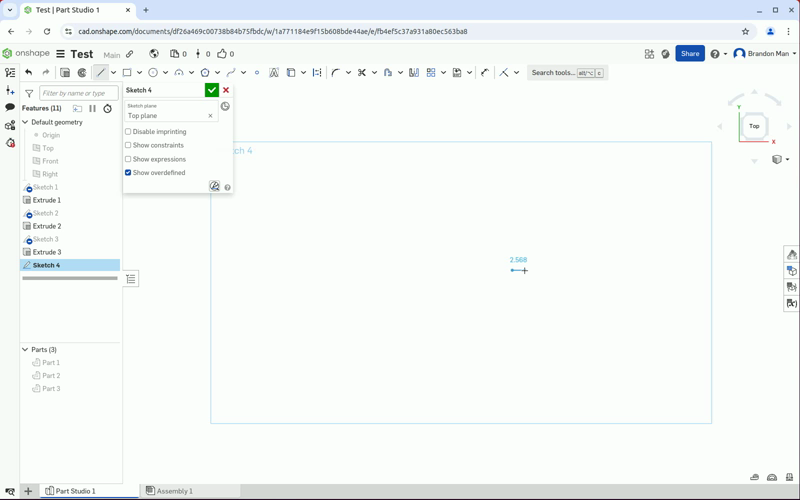
key_up(shift)
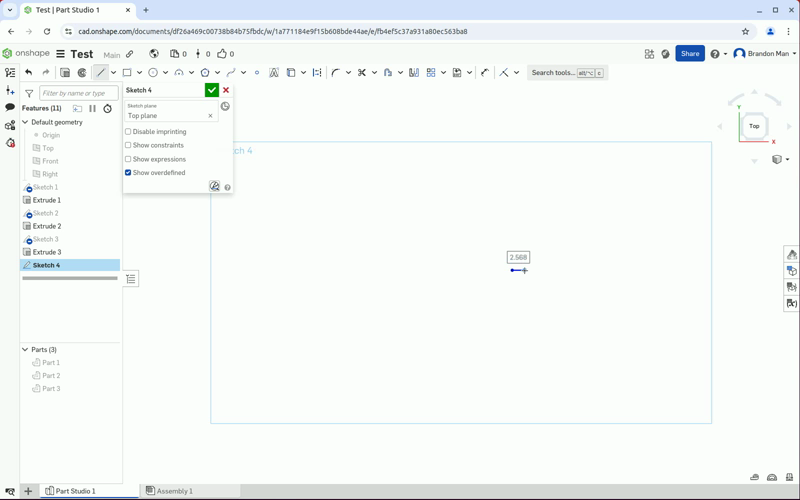
key_down(shift)
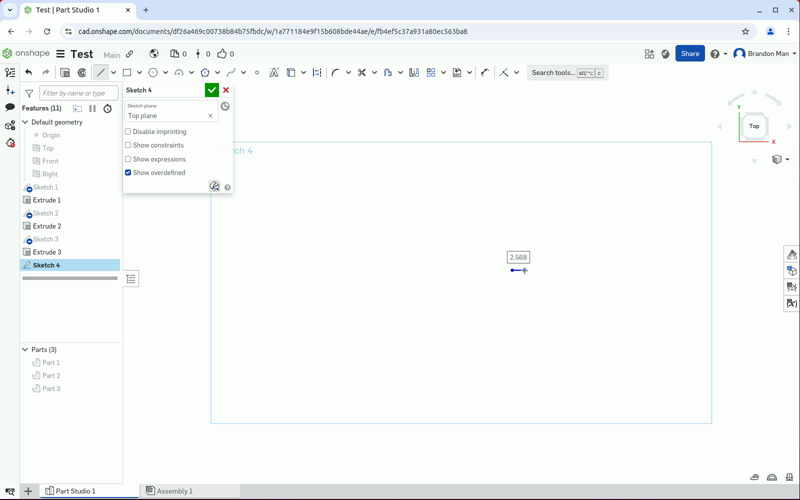
mouse_move(554, 270)
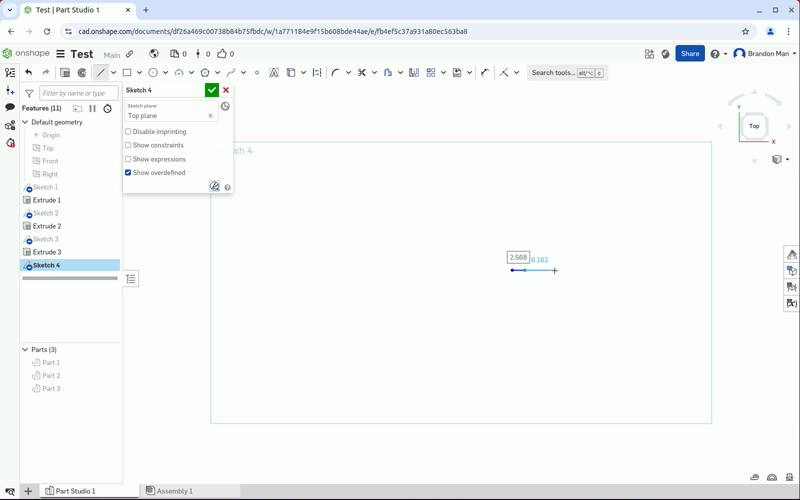
mouse_move(524, 260)
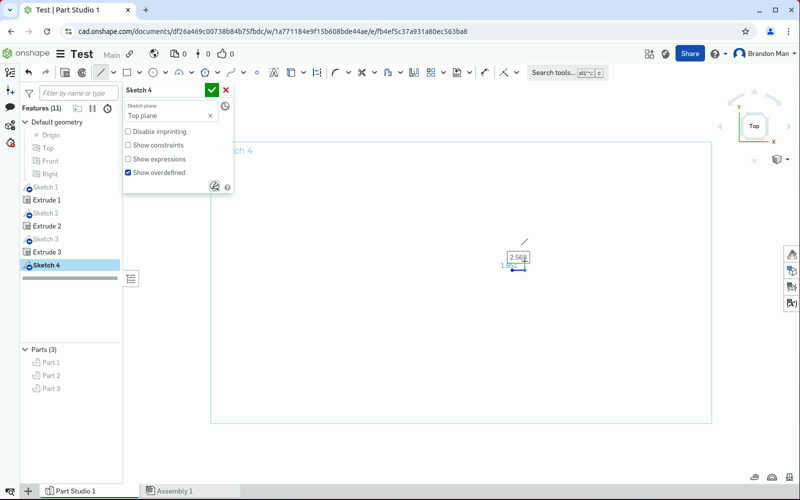
click(524, 260)
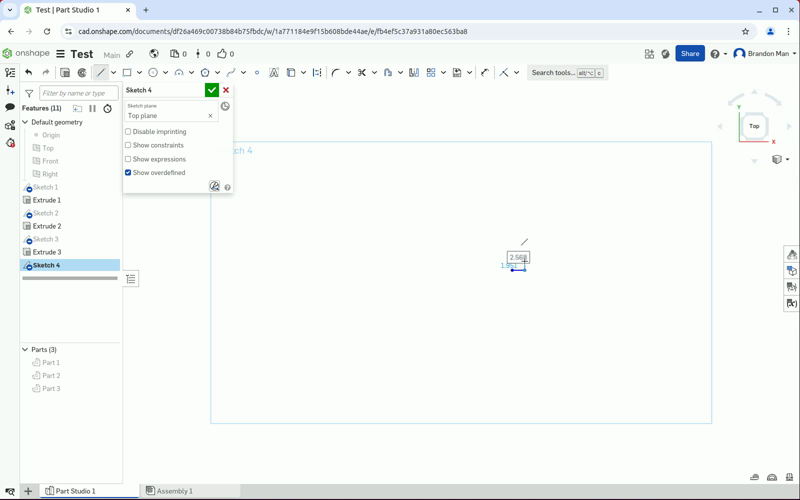
key_up(shift)
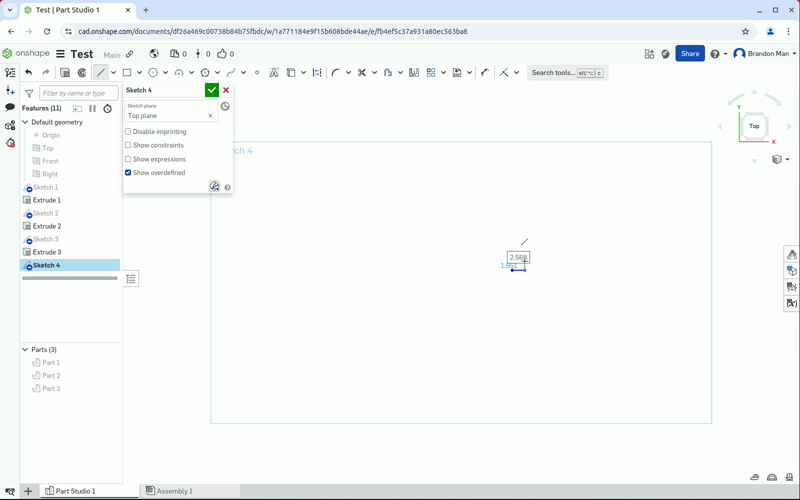
key(esc)
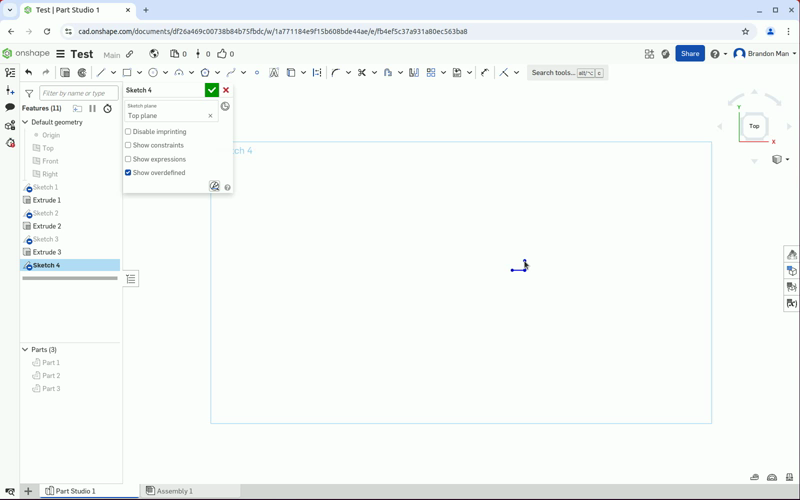
key(a)
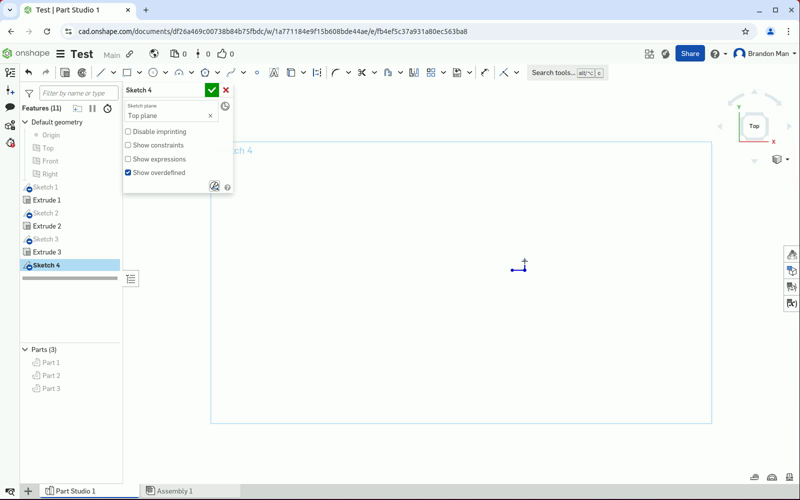
mouse_move(524, 260)
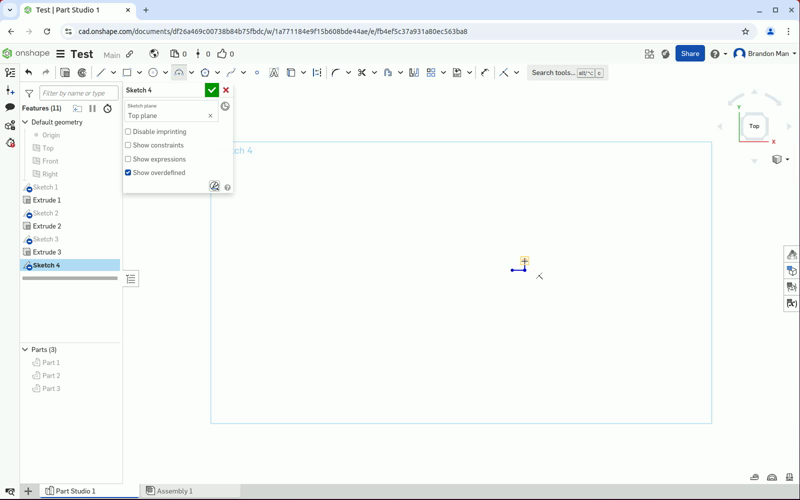
click(524, 260)
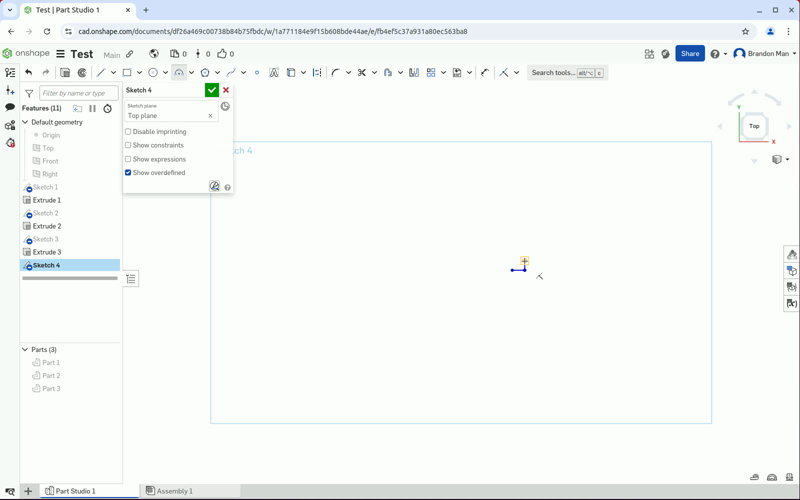
key_down(shift)
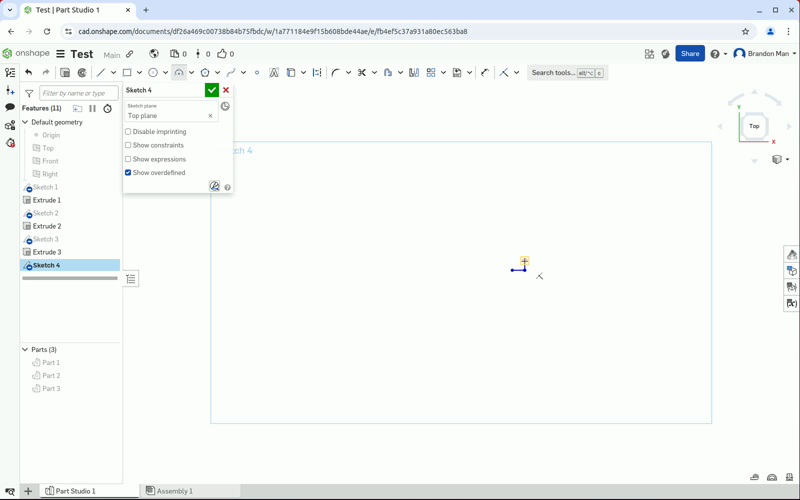
mouse_move(524, 251)
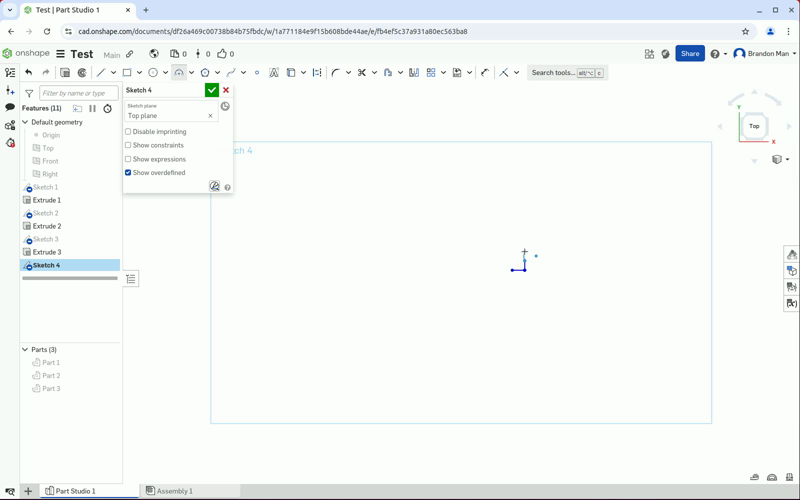
click(524, 251)
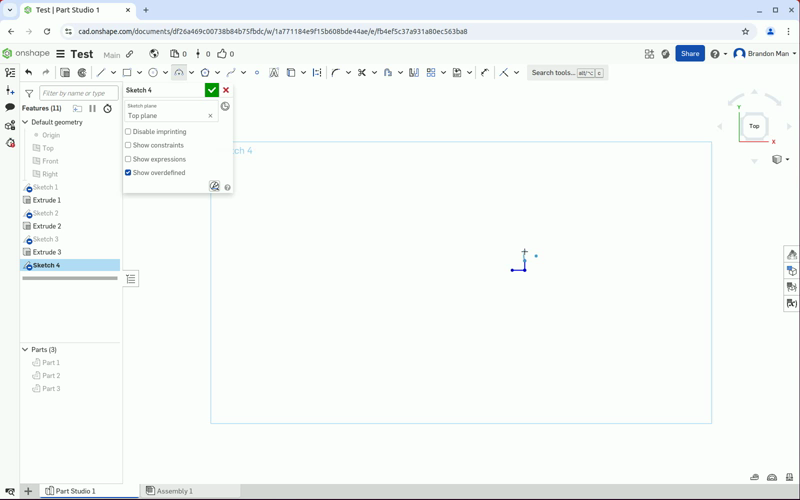
mouse_move(529, 256)
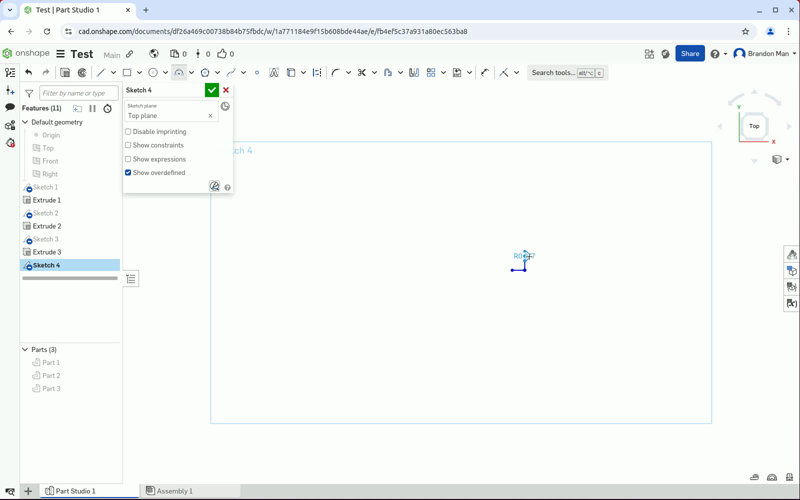
click(529, 256)
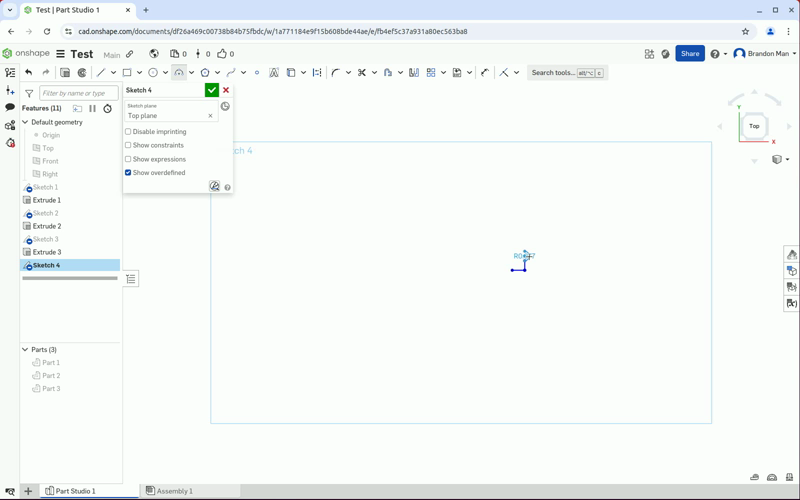
key_up(shift)
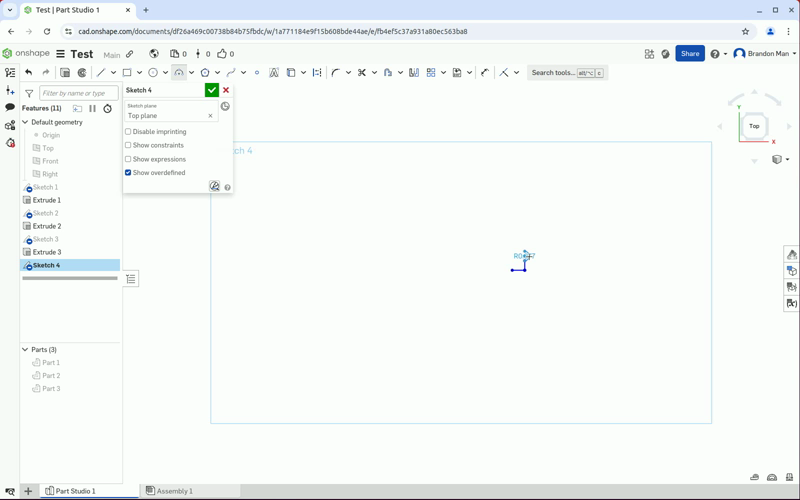
key(esc)
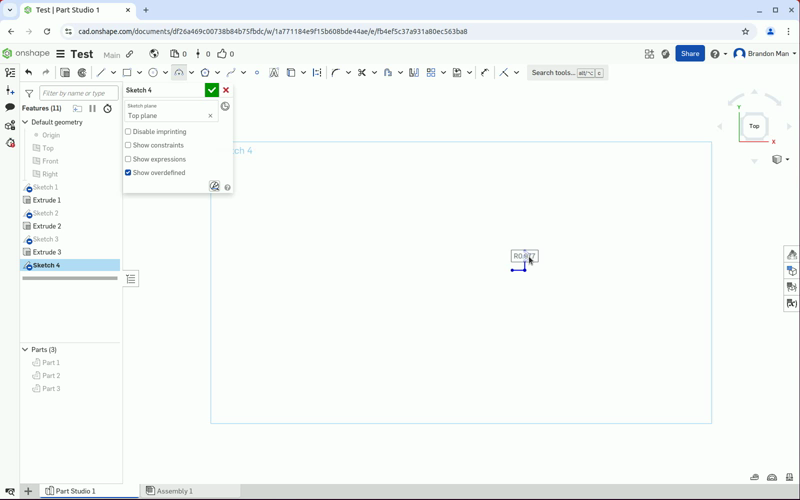
key(l)
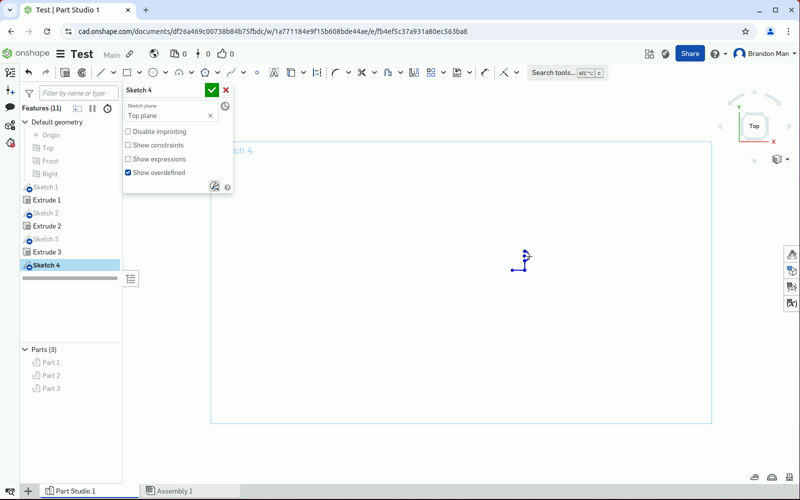
mouse_move(524, 251)
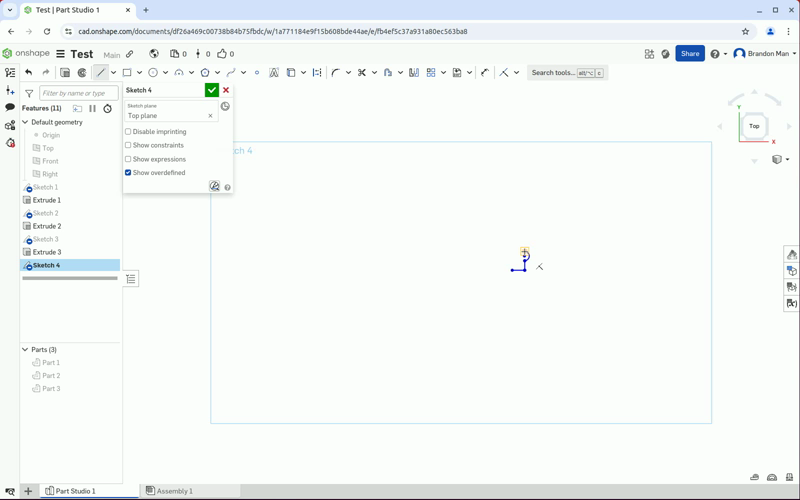
click(524, 251)
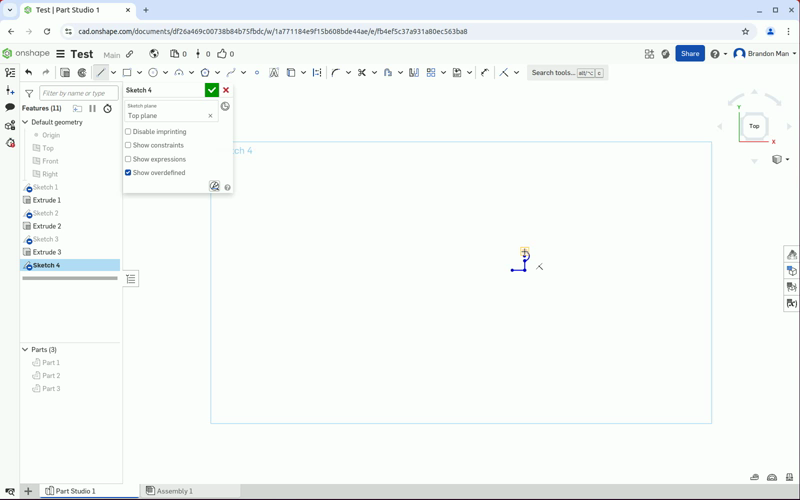
key_down(shift)
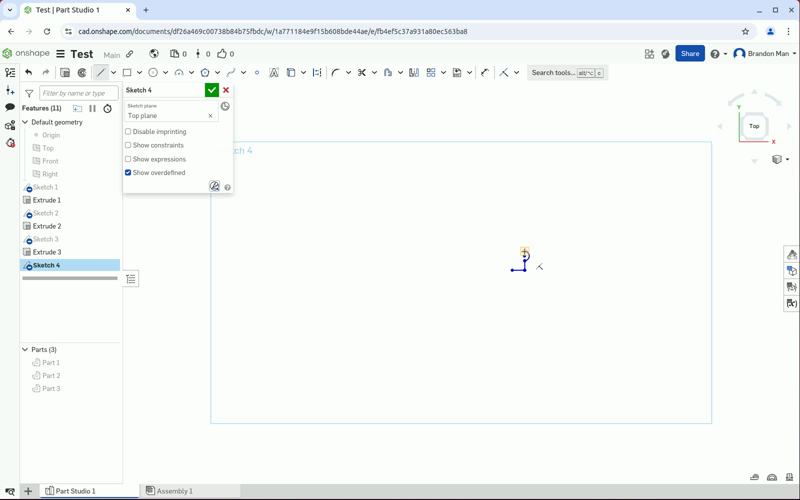
mouse_move(554, 251)
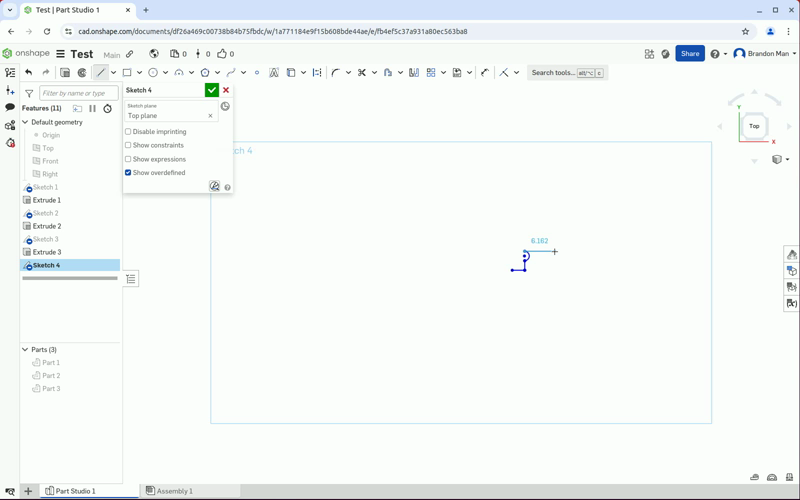
mouse_move(524, 242)
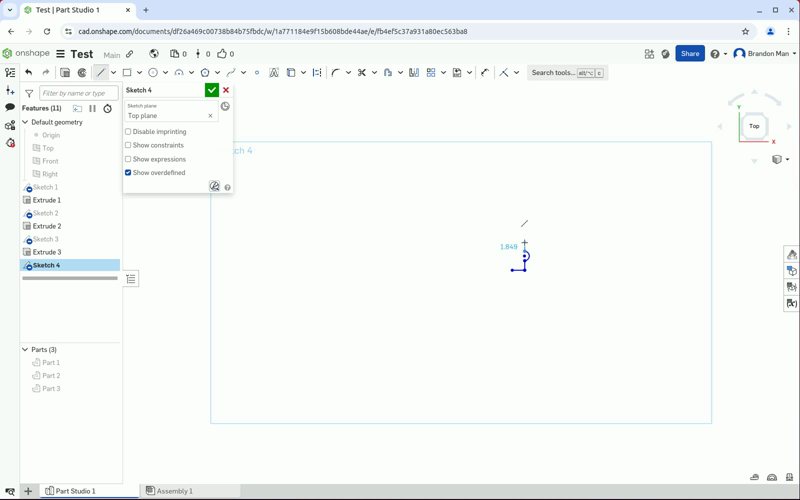
click(524, 242)
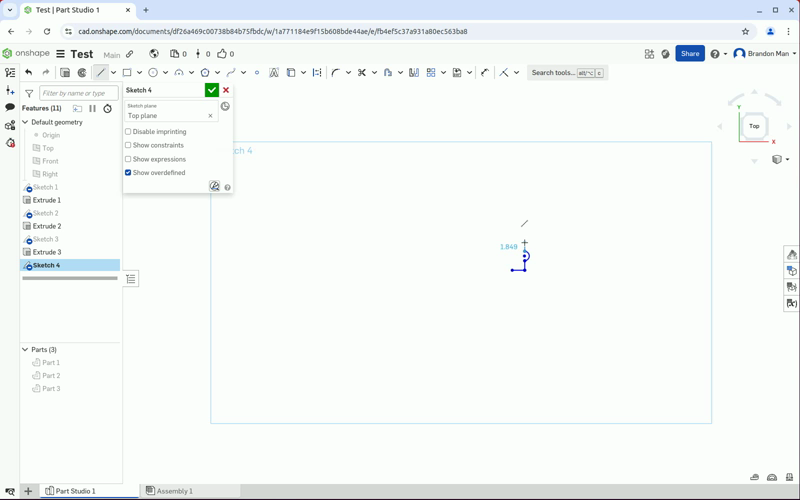
key_up(shift)
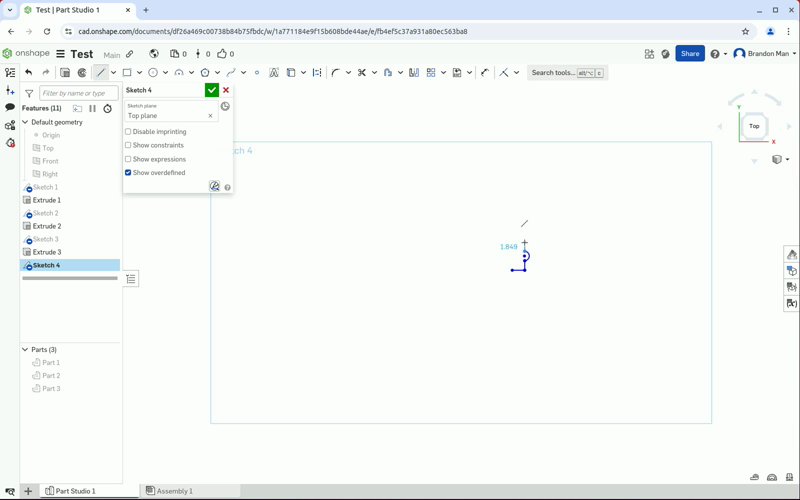
key_down(shift)
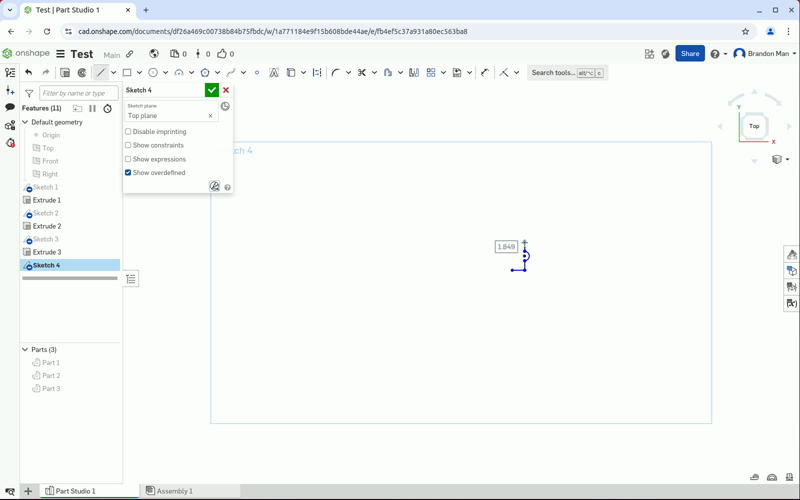
mouse_move(554, 242)
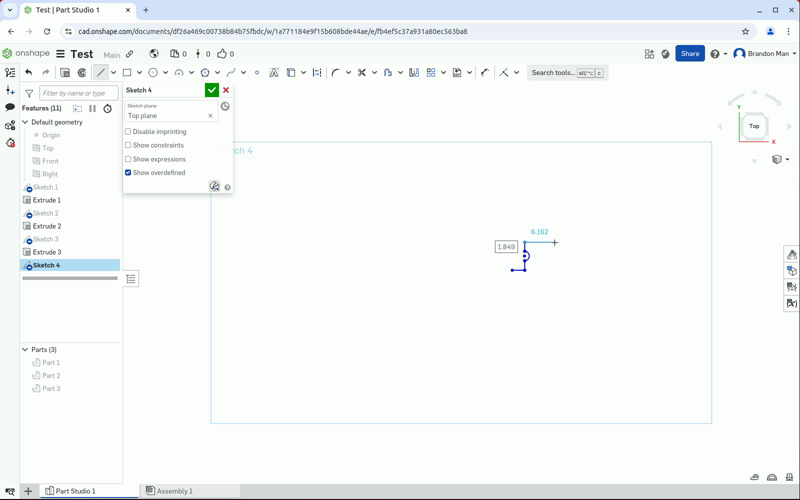
mouse_move(512, 242)
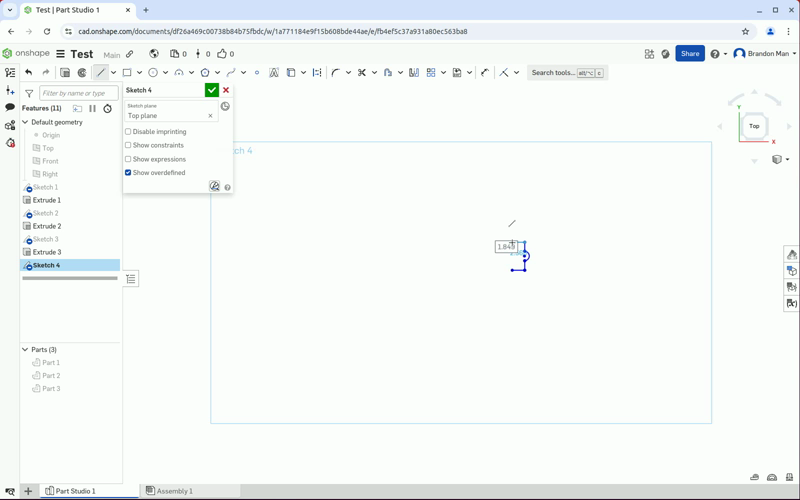
click(512, 242)
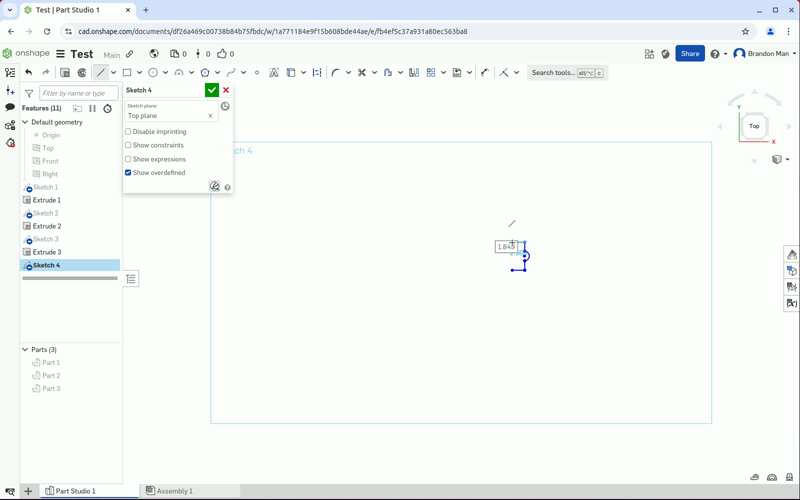
key_up(shift)
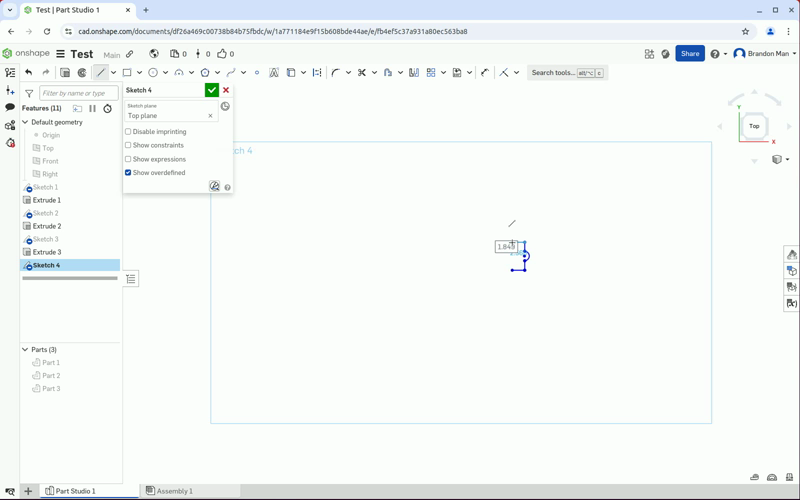
key(esc)
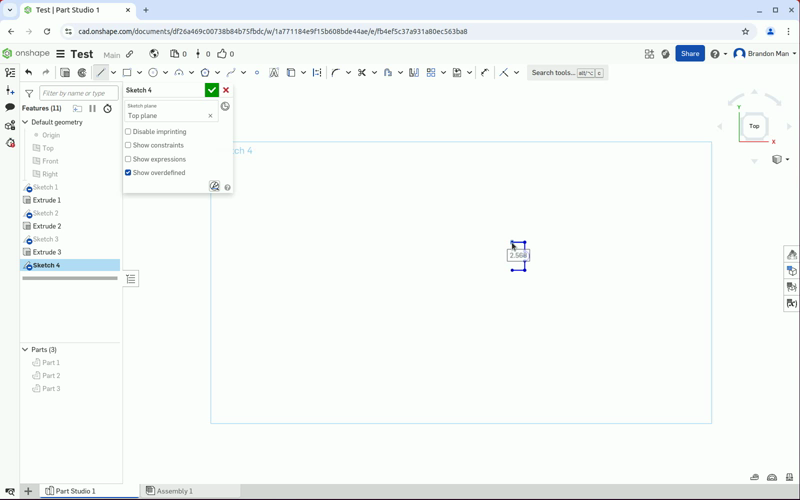
key(a)
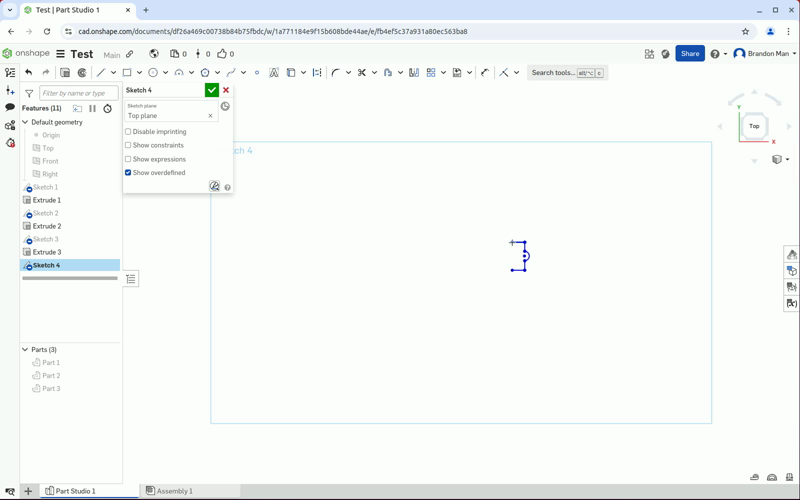
mouse_move(512, 242)
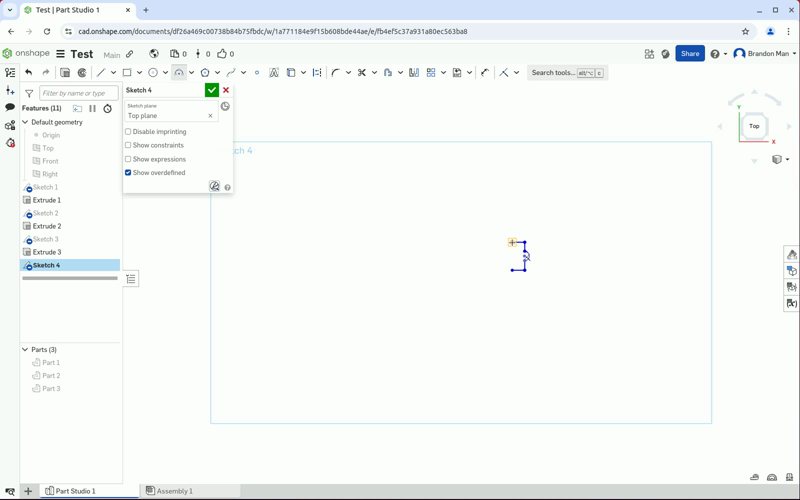
click(512, 242)
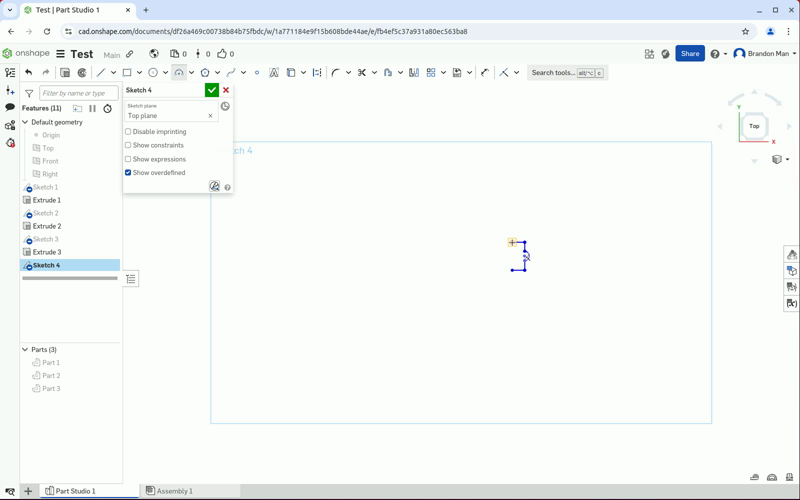
mouse_move(512, 270)
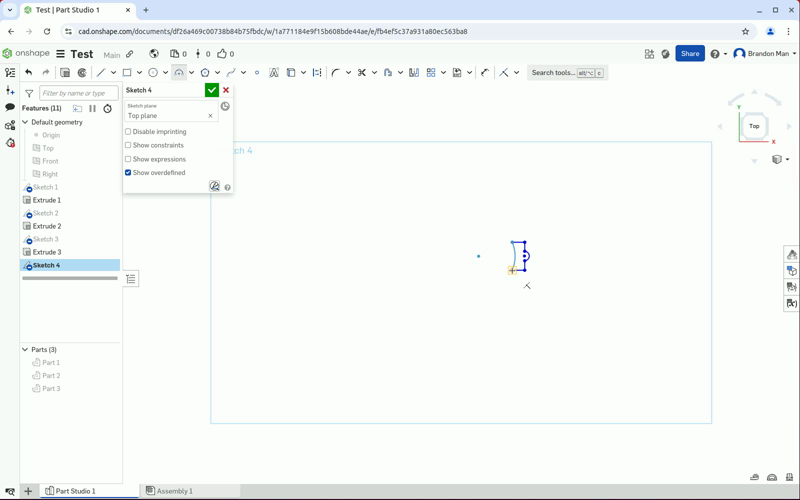
click(512, 270)
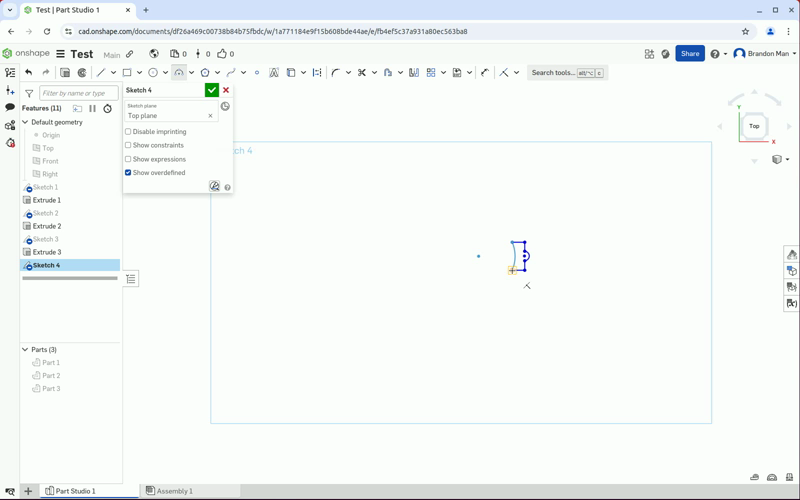
key_down(shift)
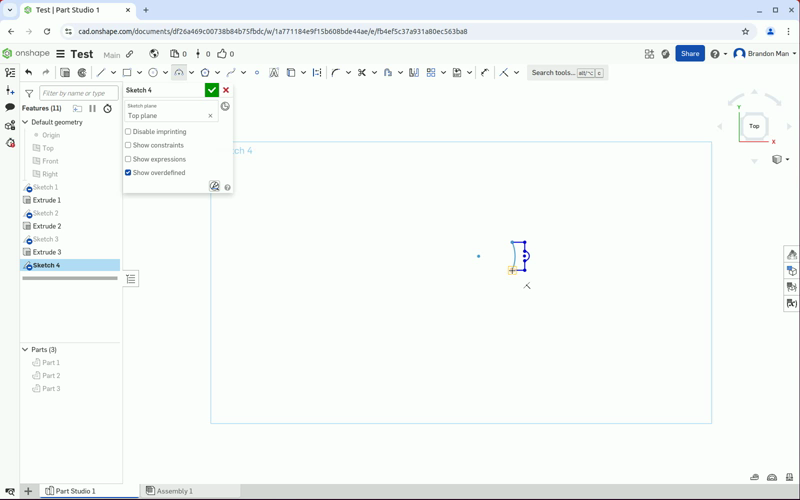
mouse_move(506, 256)
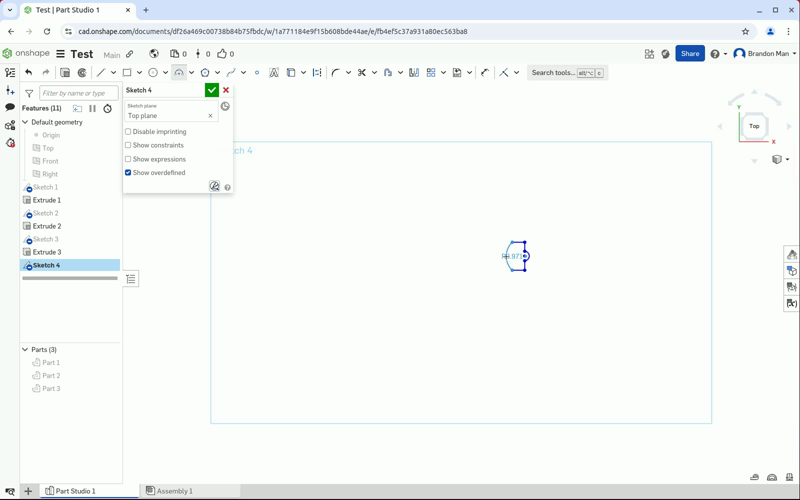
click(506, 256)
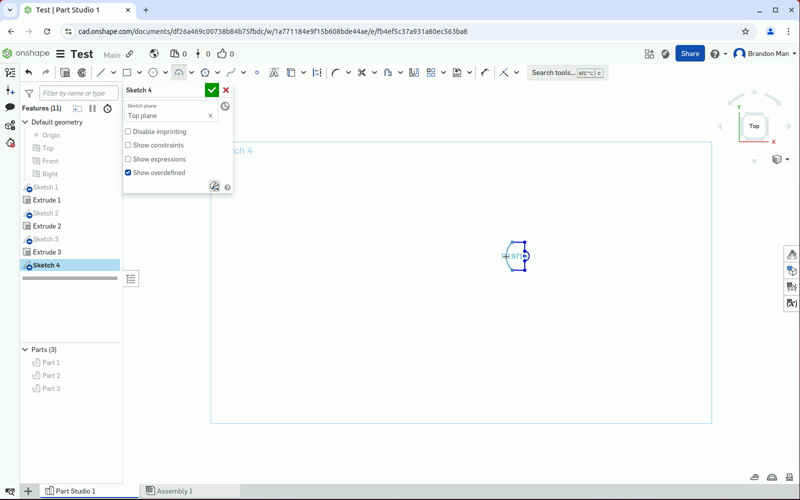
key_up(shift)
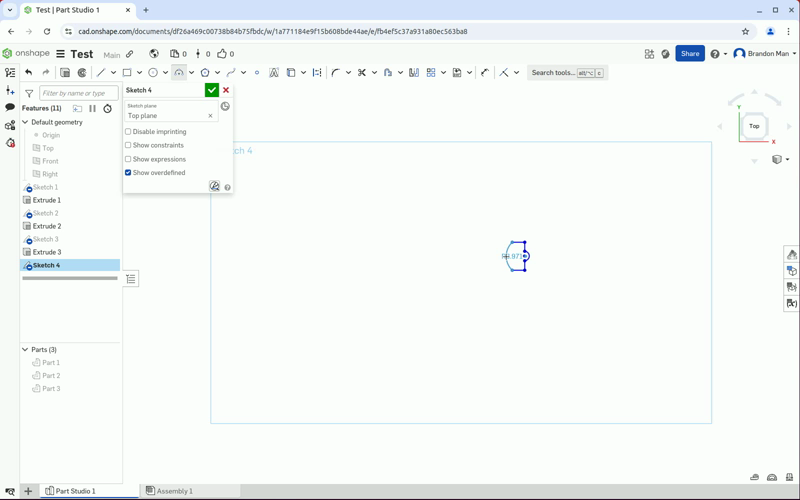
key(esc)
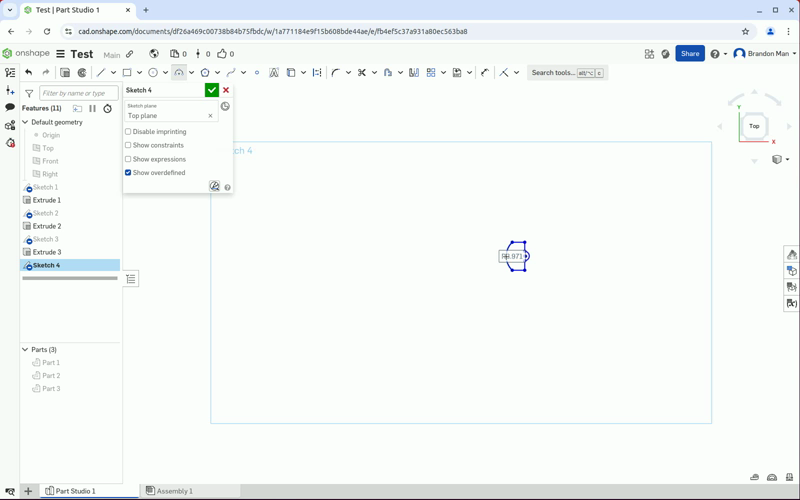
mouse_move(522, 260)
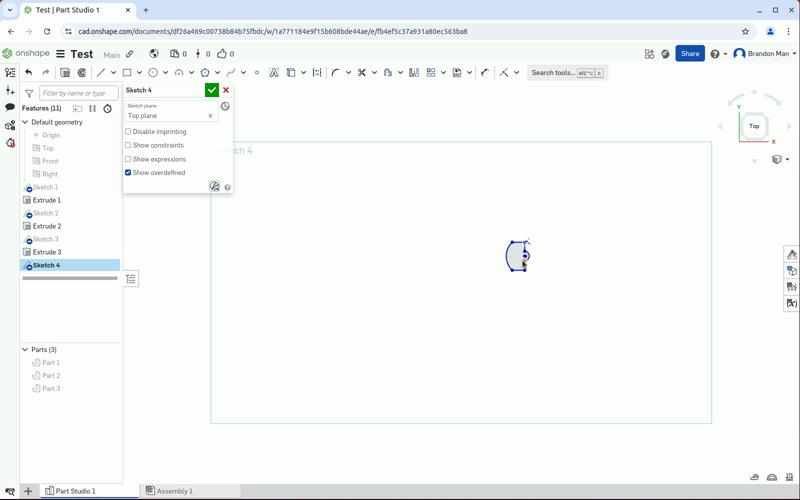
scroll(6)
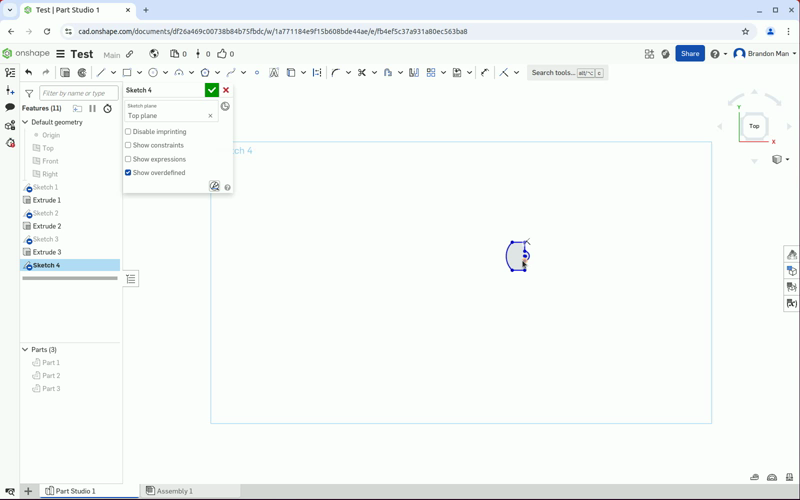
scroll(6)
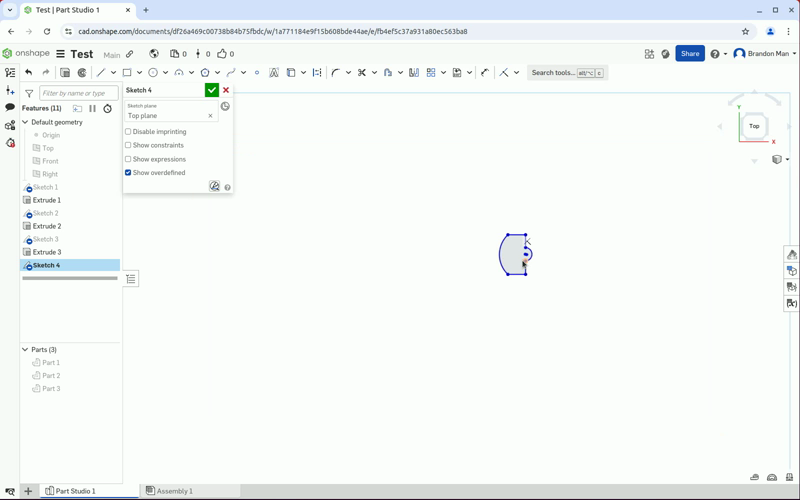
scroll(6)
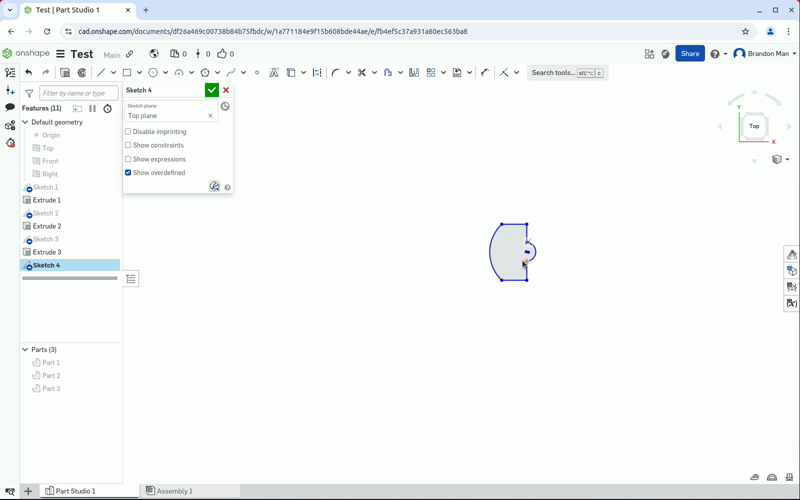
scroll(6)
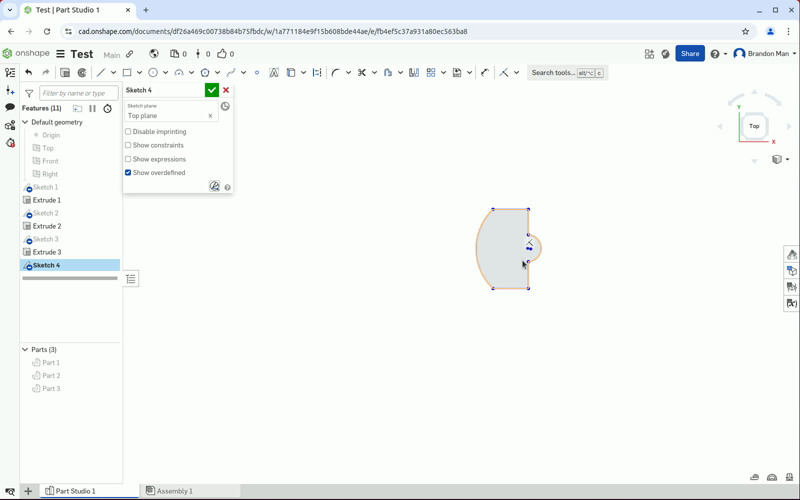
scroll(6)
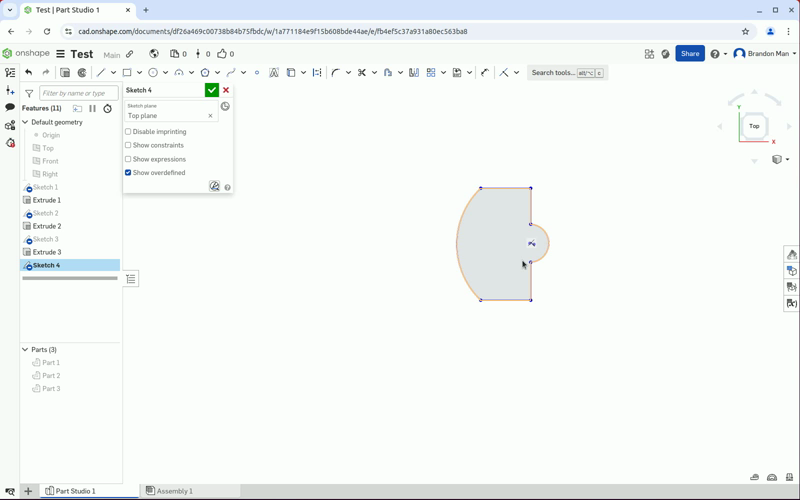
scroll(6)
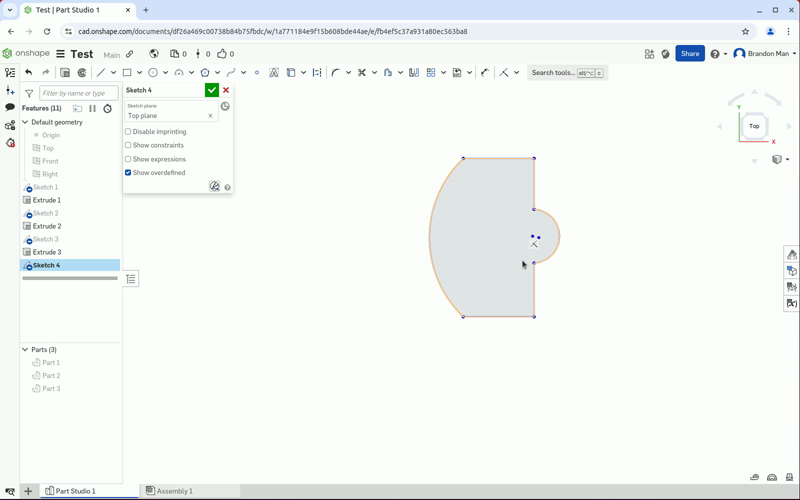
scroll(6)
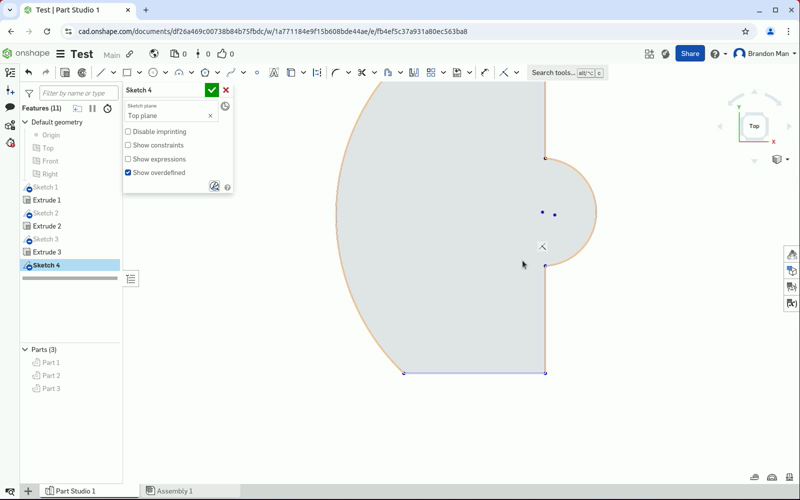
click(522, 260)
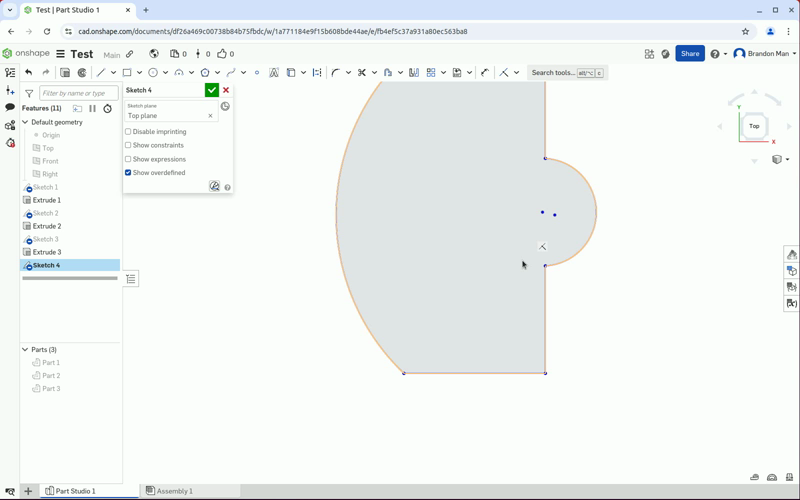
scroll(-6)
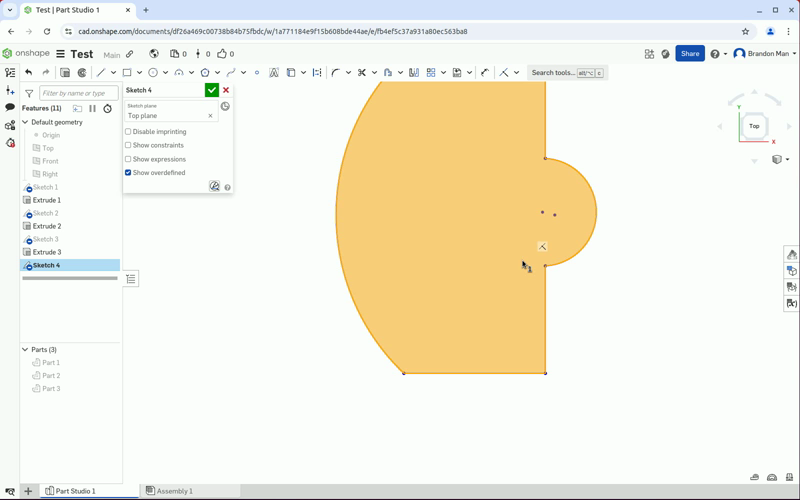
scroll(-6)
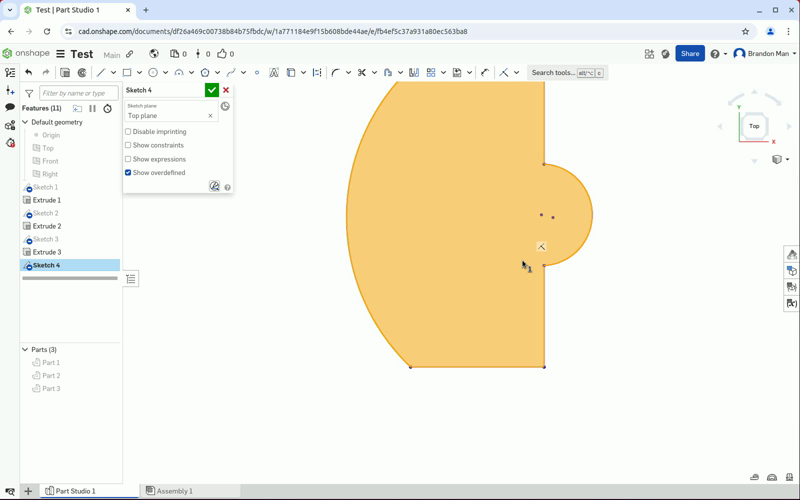
scroll(-6)
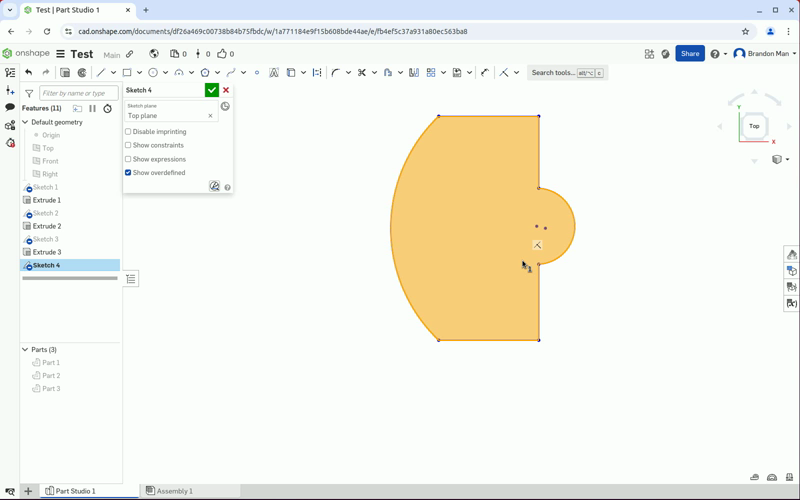
scroll(-6)
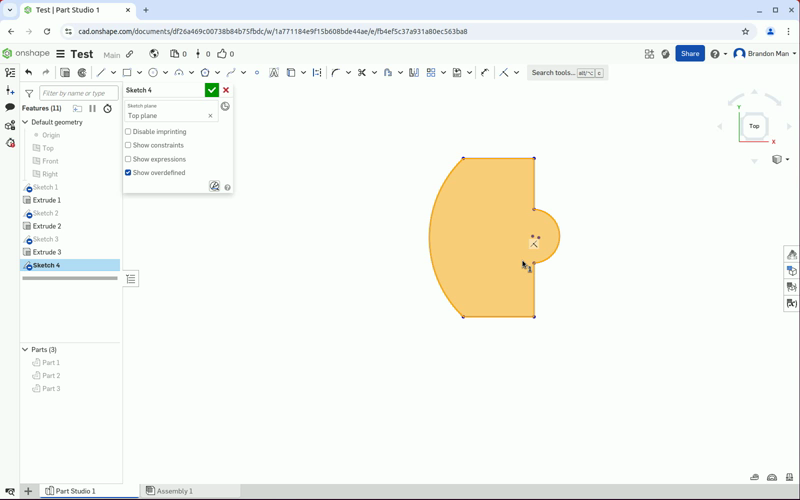
scroll(-6)
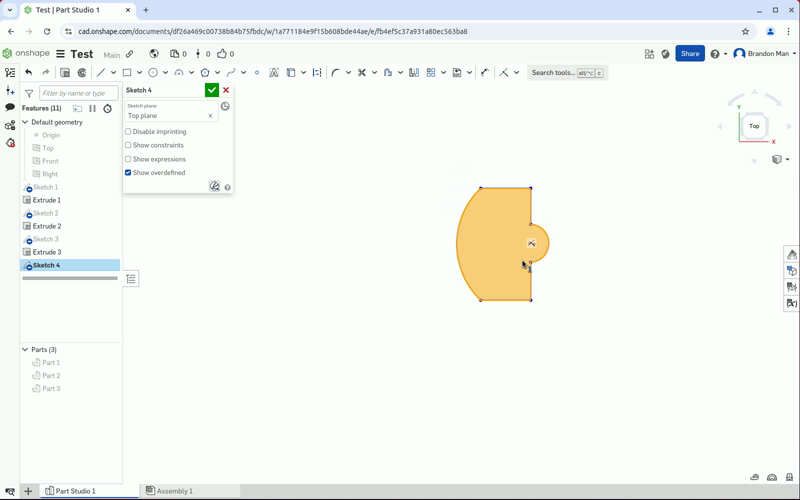
scroll(-6)
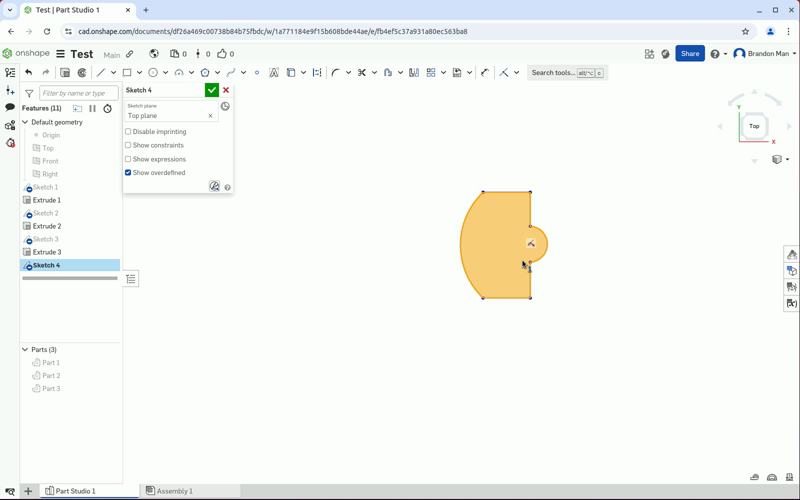
scroll(-6)
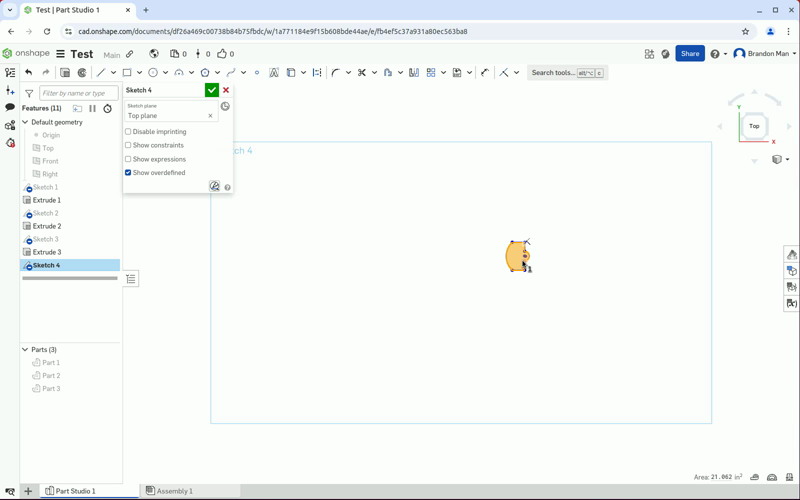
mouse_move(73, 352)
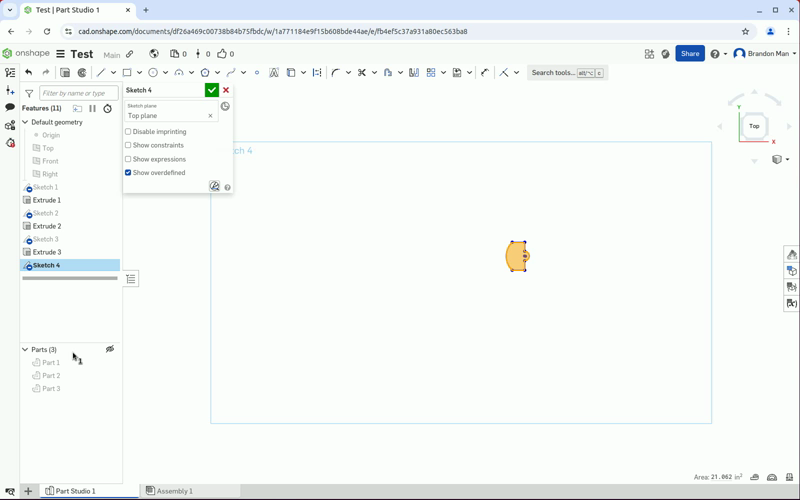
key(shift+y)
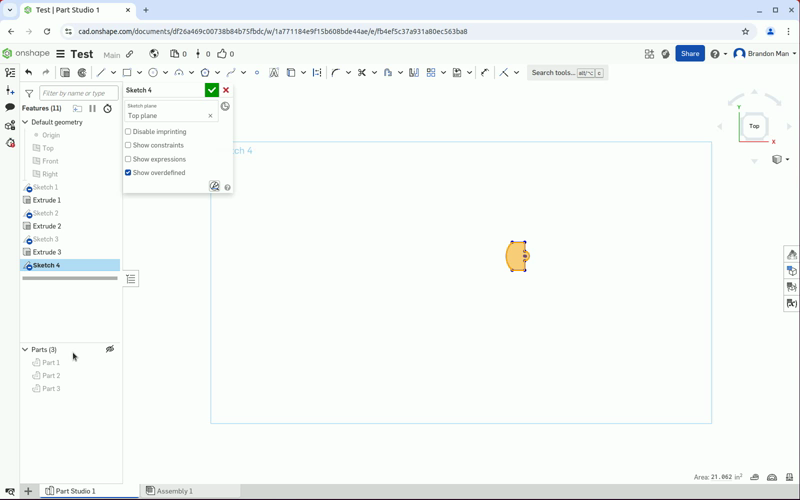
key(shift+e)
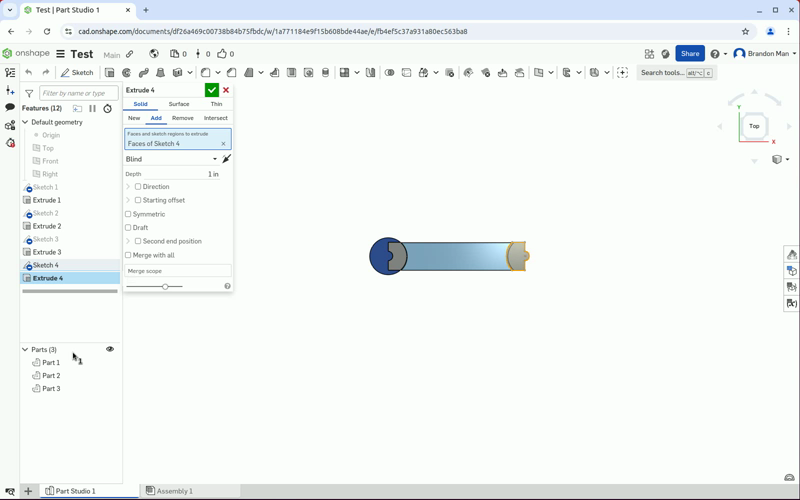
mouse_move(143, 106)
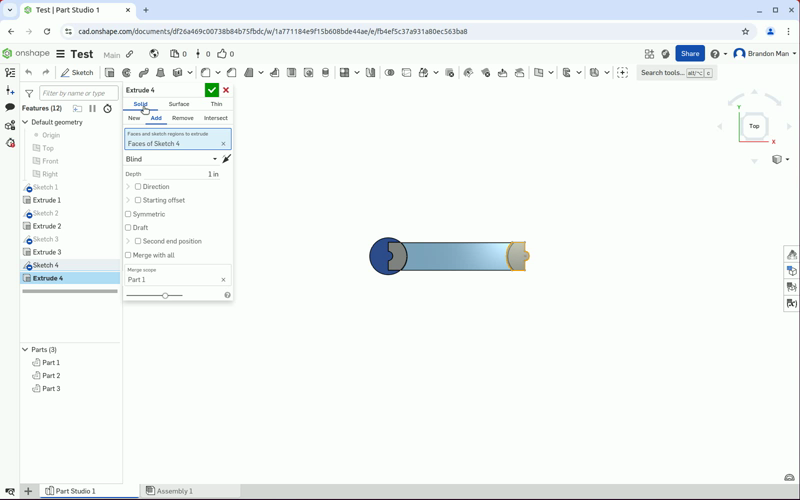
click(143, 106)
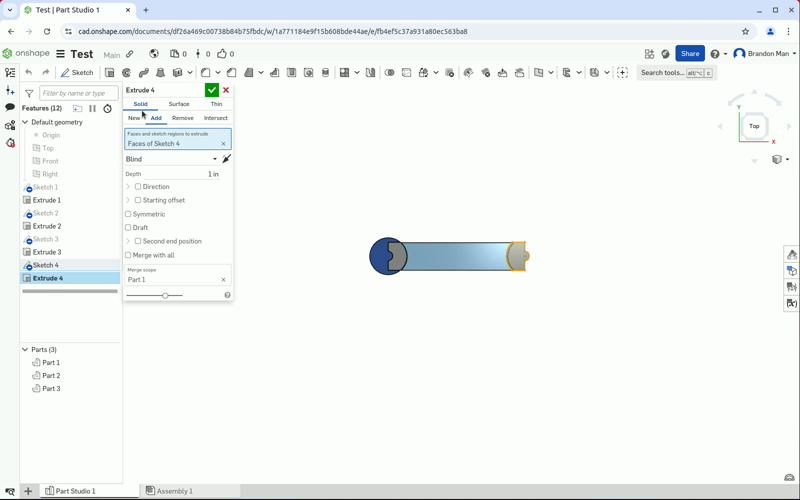
mouse_move(137, 120)
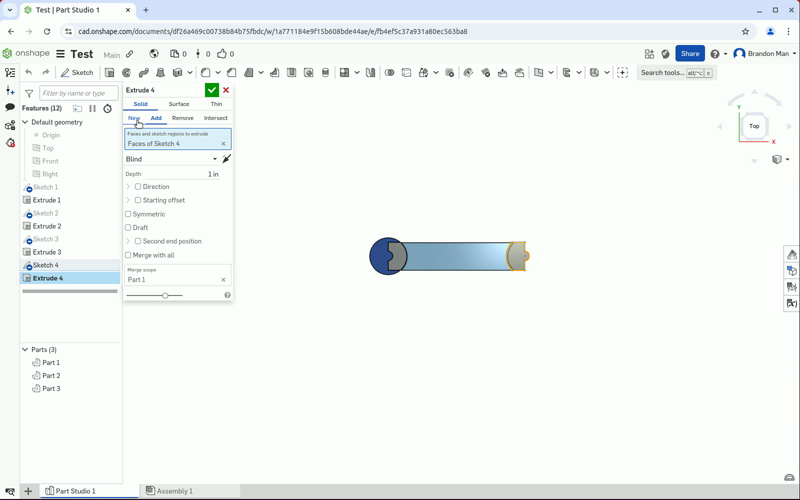
click(137, 120)
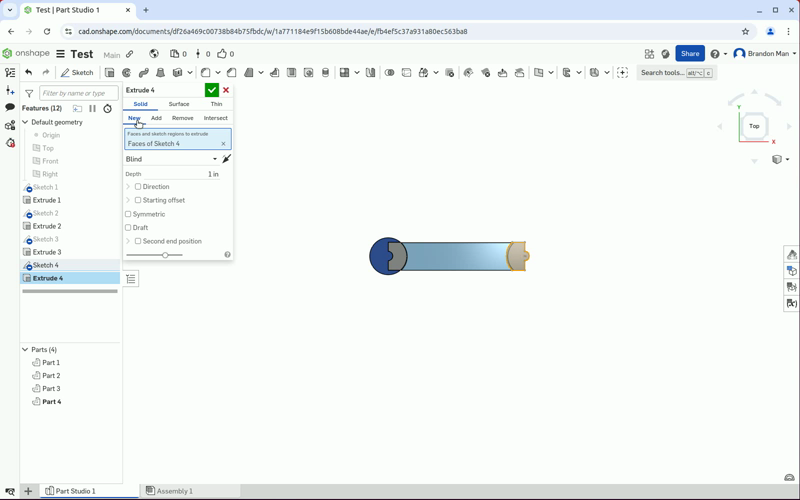
key(tab, 4)
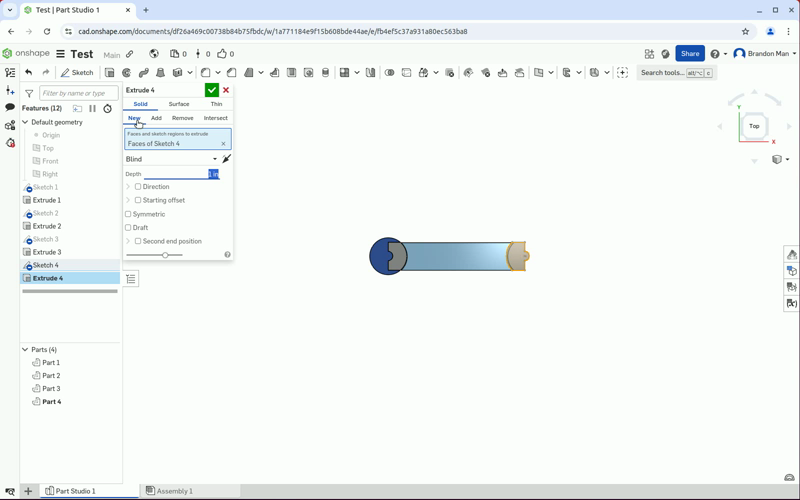
text(2.407)
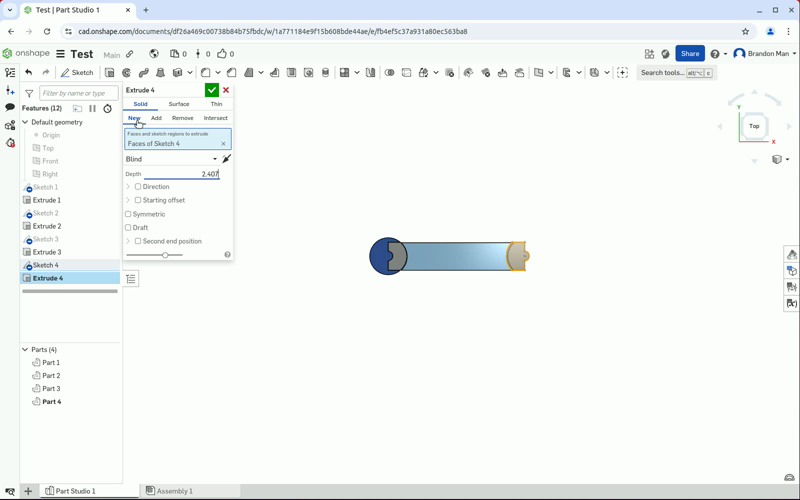
key(enter)
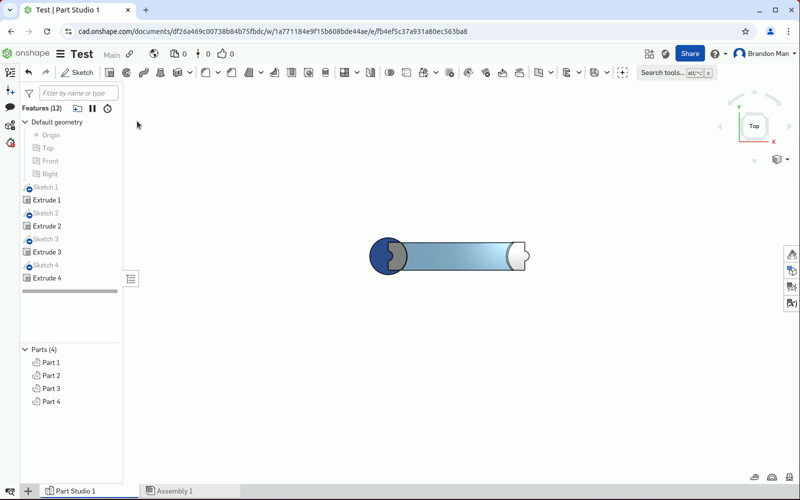
key(shift+h)
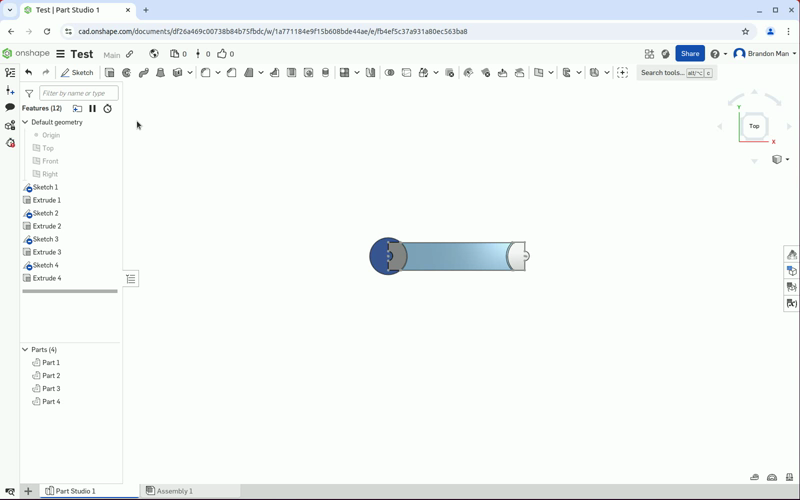
key(shift+h)
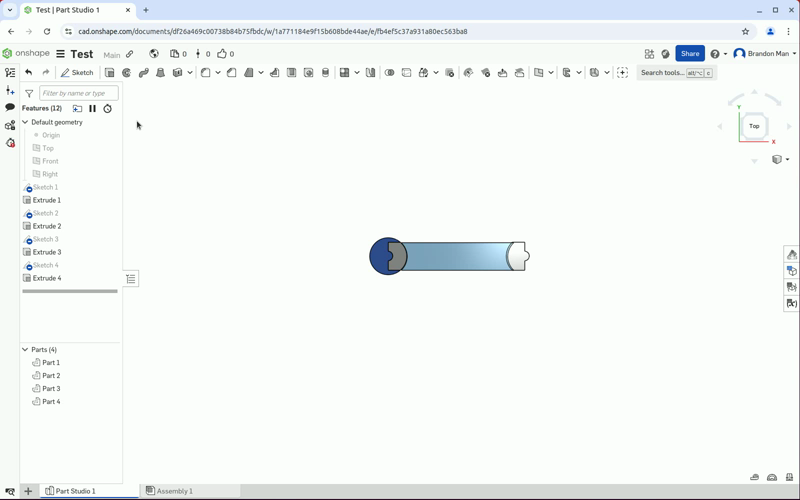
mouse_move(73, 189)
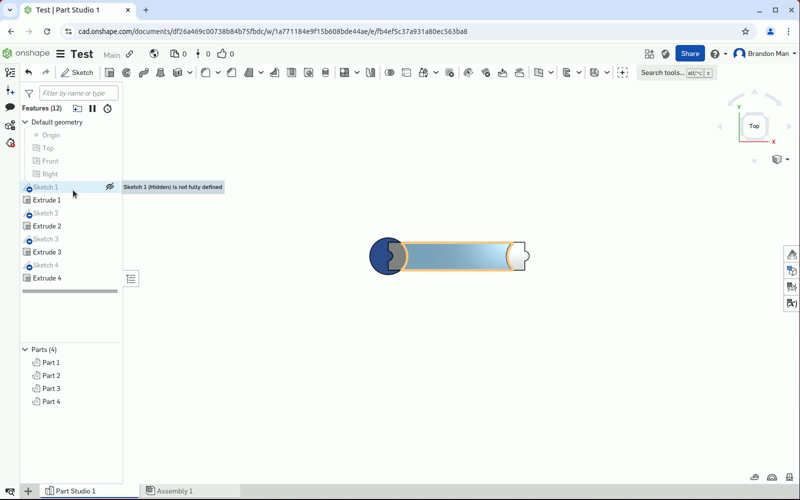
click(73, 189)
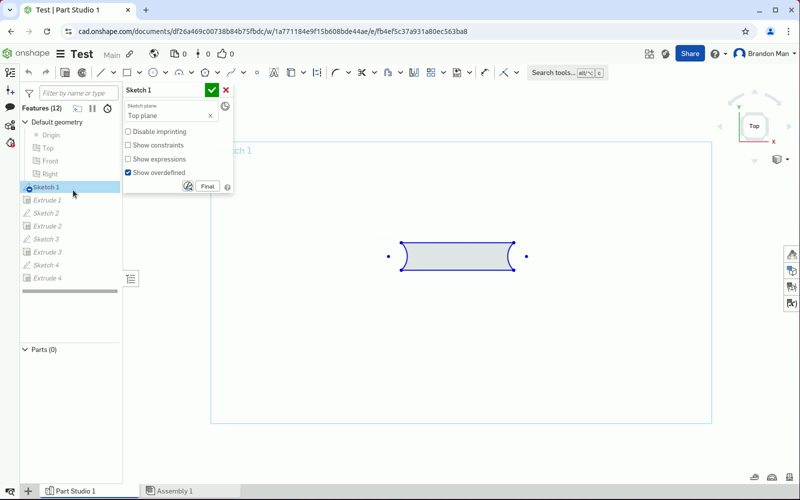
mouse_move(229, 92)
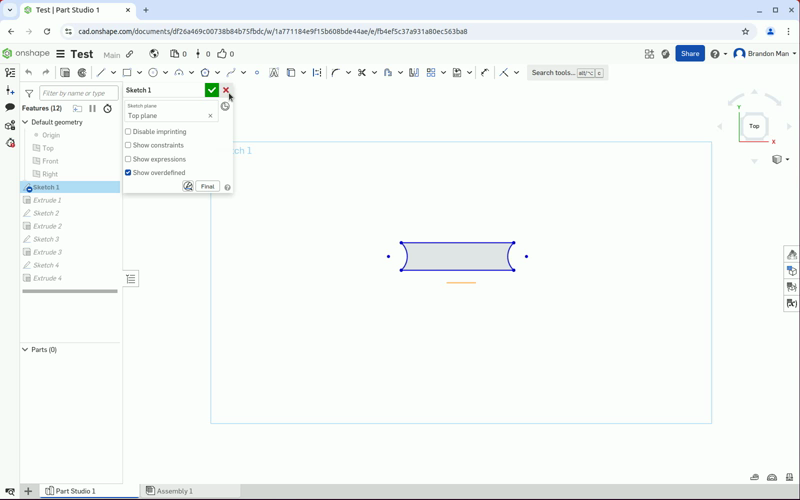
click(229, 92)
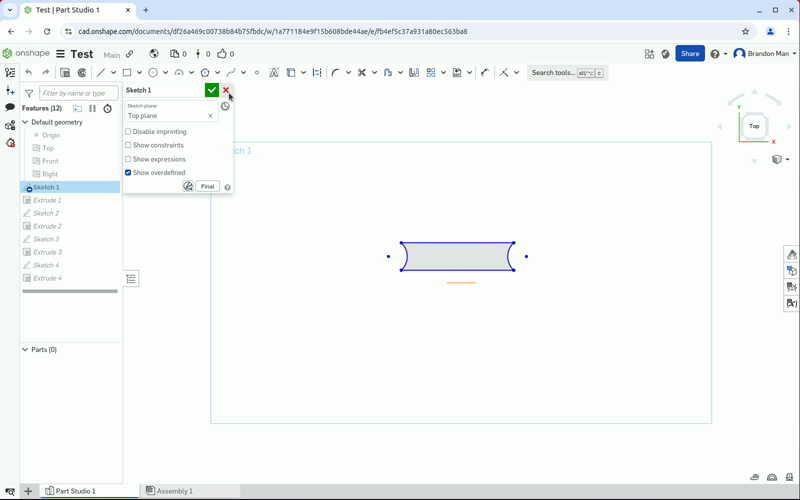
key(shift+s)
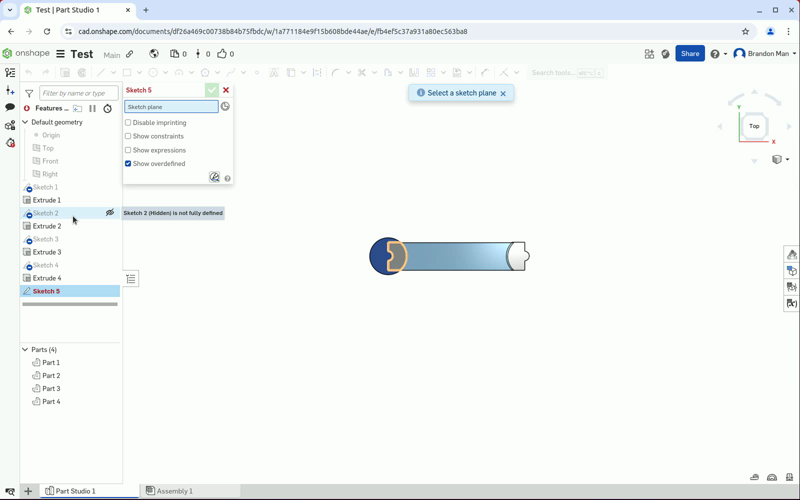
scroll(3)
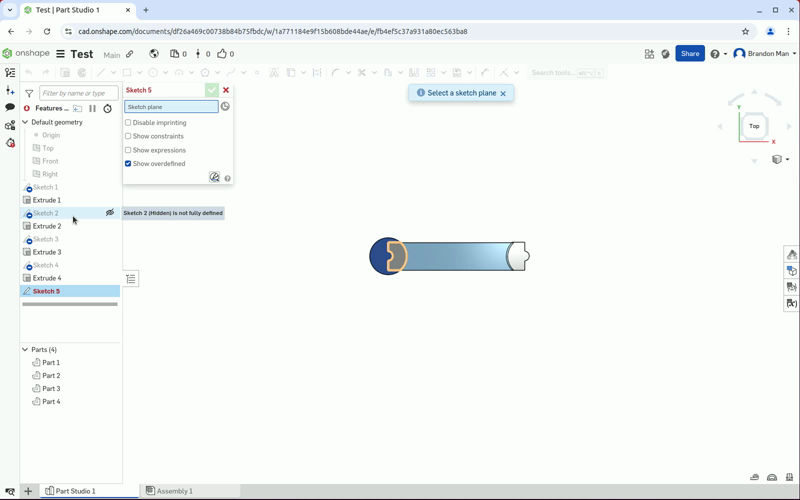
mouse_move(73, 150)
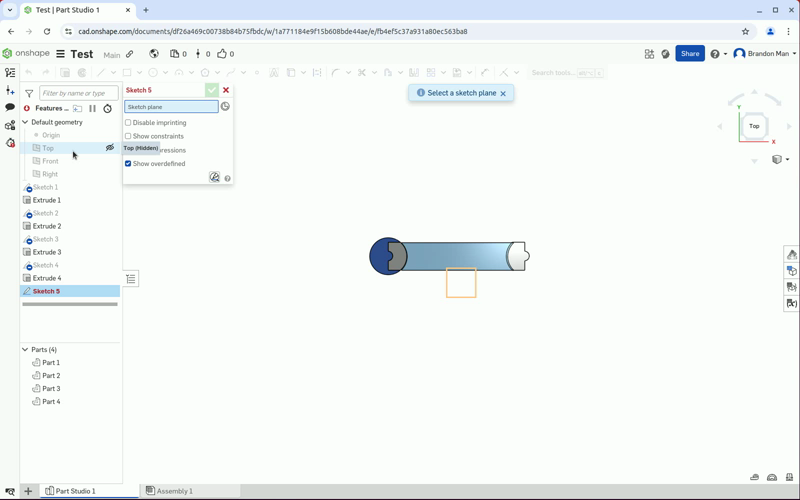
click(73, 150)
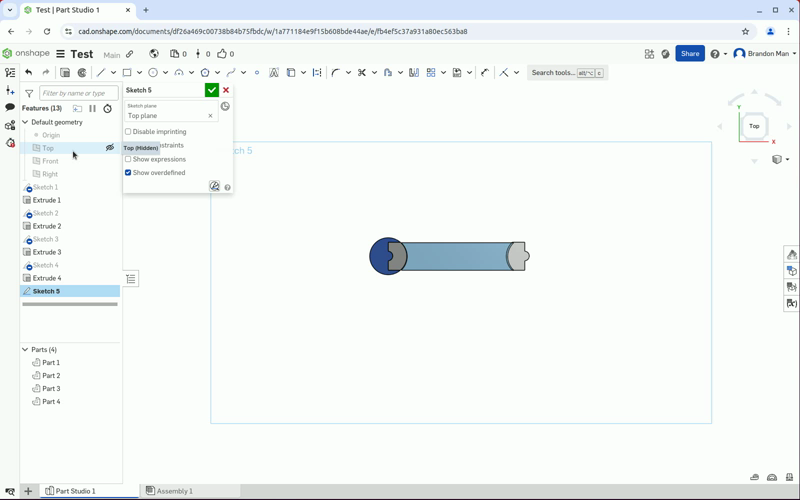
mouse_move(73, 352)
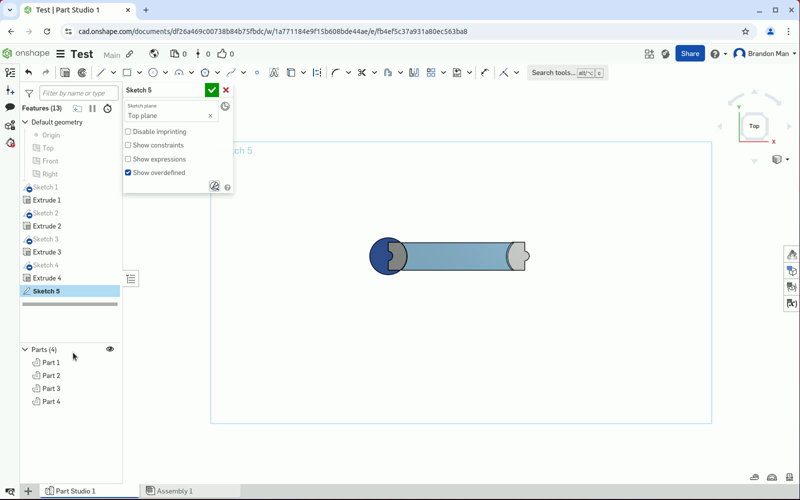
key(y)
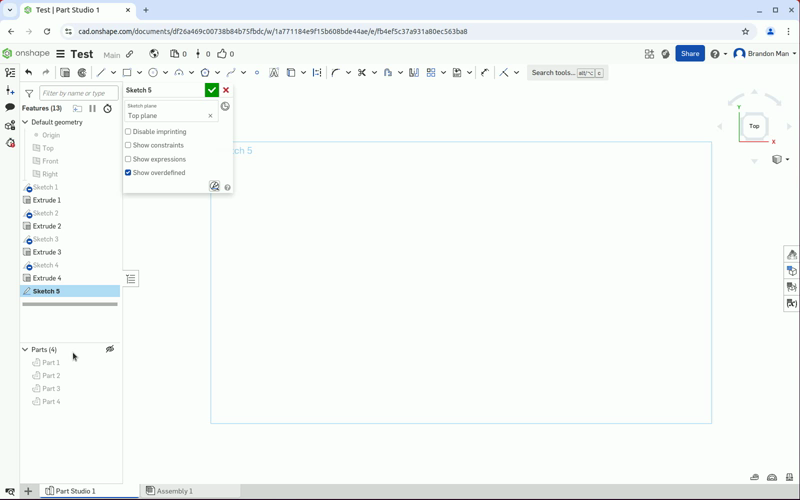
key(l)
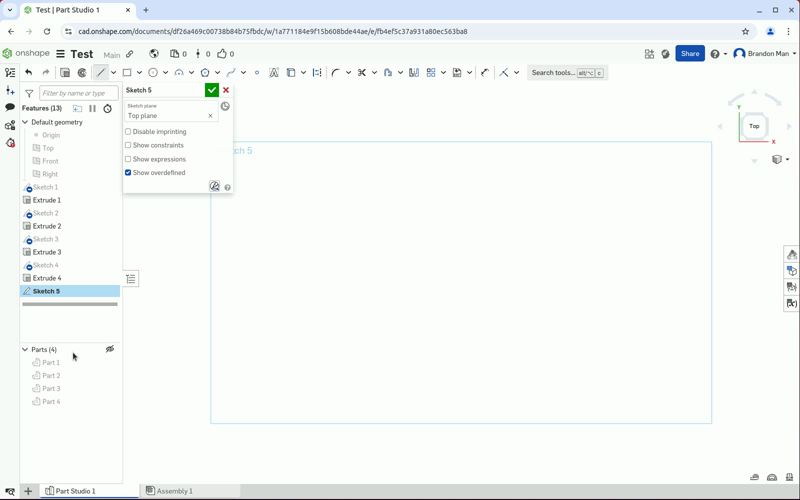
key_down(shift)
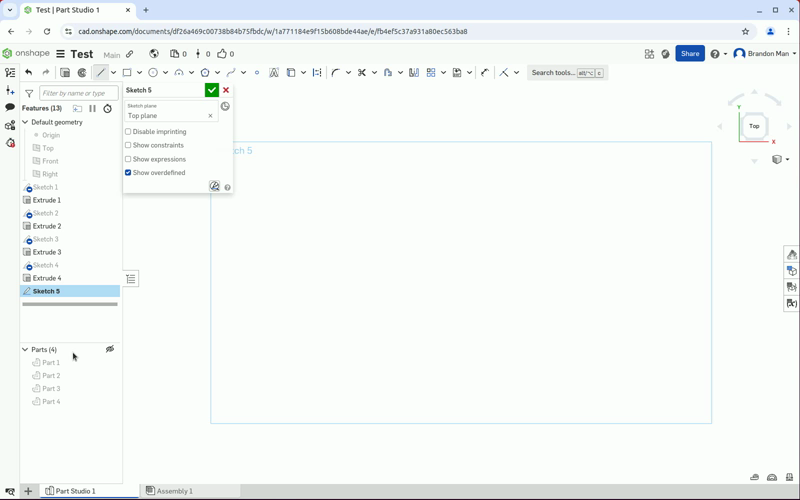
mouse_move(512, 270)
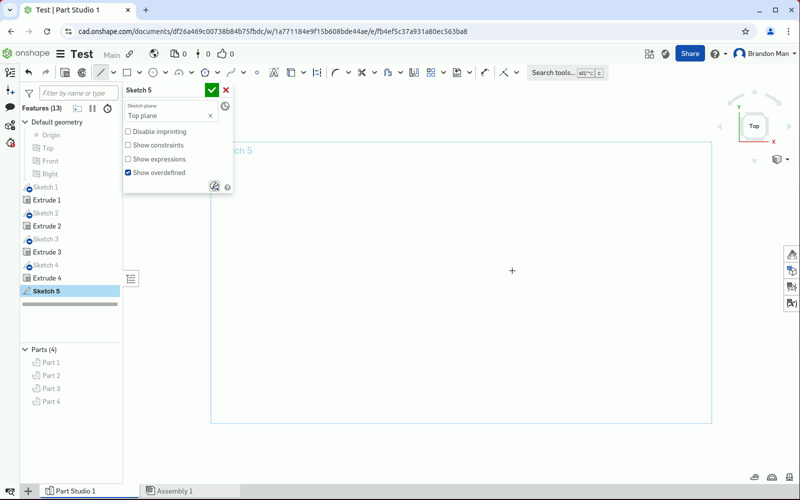
click(512, 270)
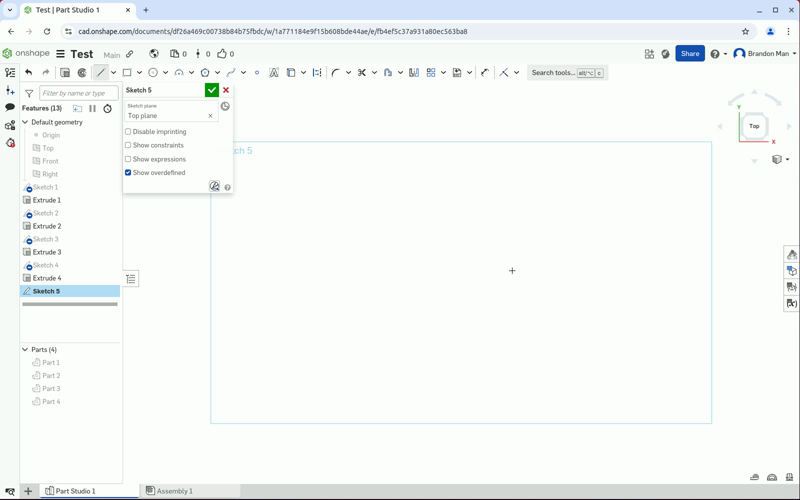
key_up(shift)
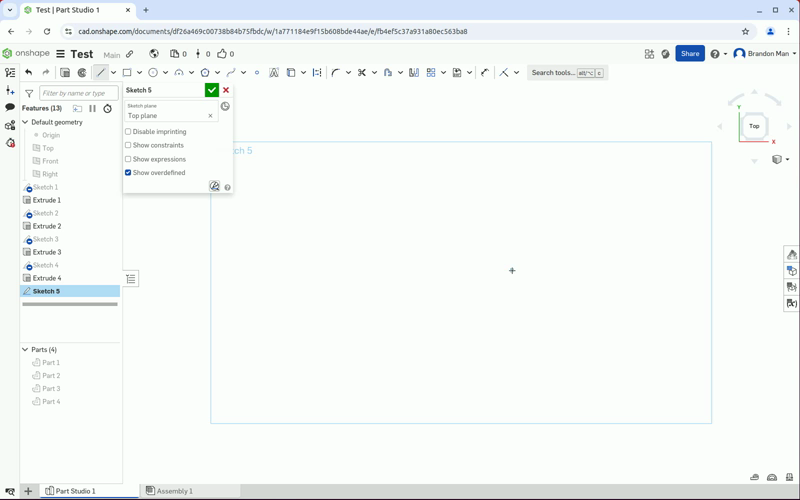
key_down(shift)
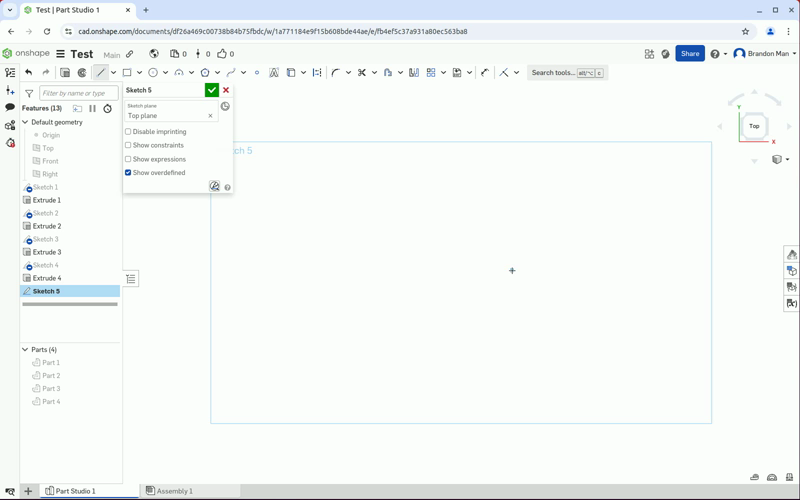
mouse_move(542, 270)
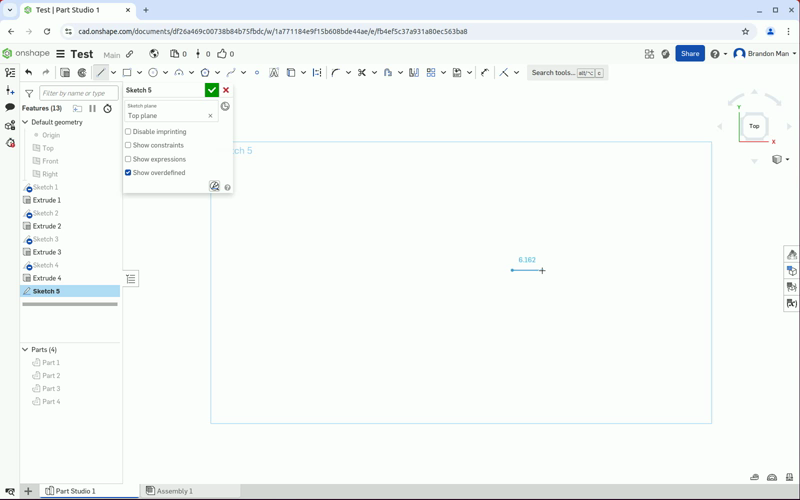
mouse_move(524, 270)
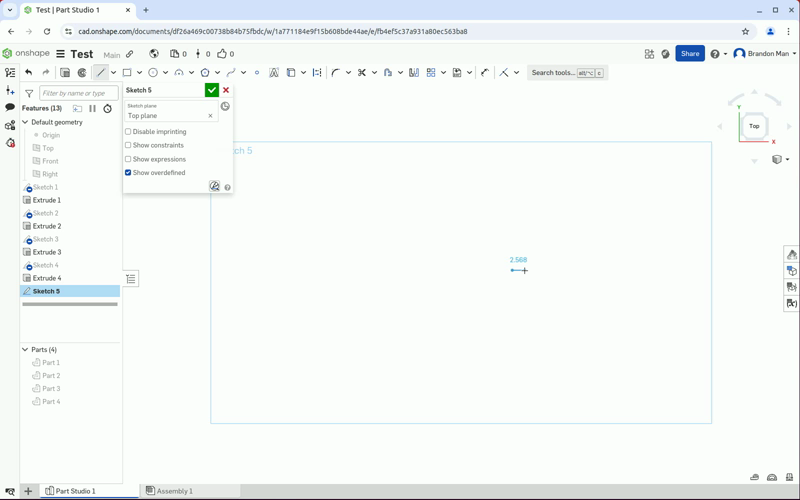
click(524, 270)
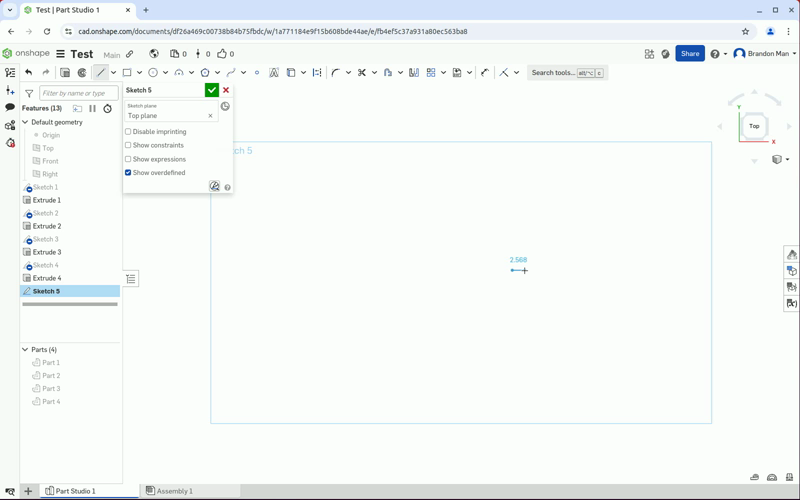
key_up(shift)
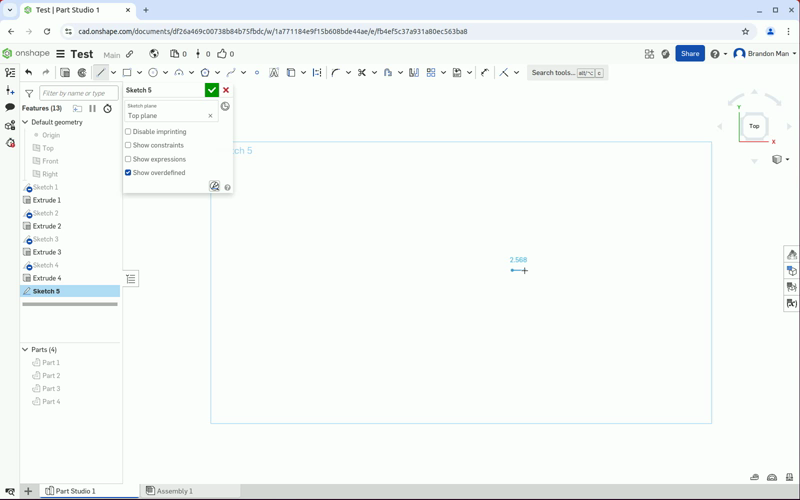
key_down(shift)
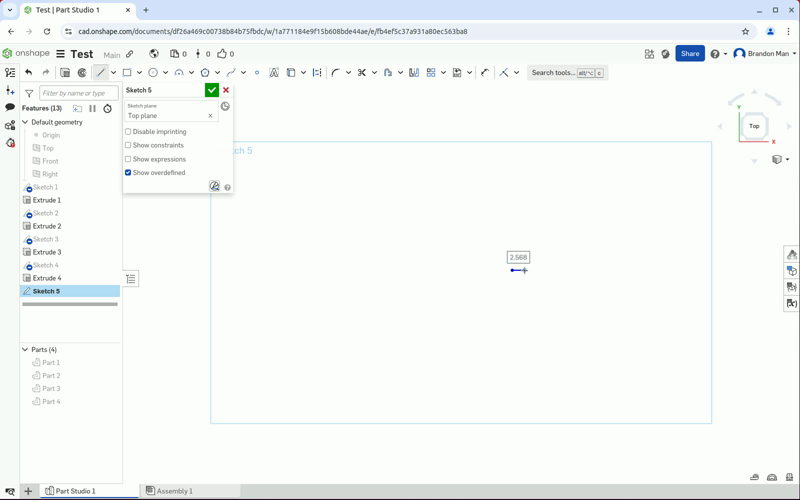
mouse_move(554, 270)
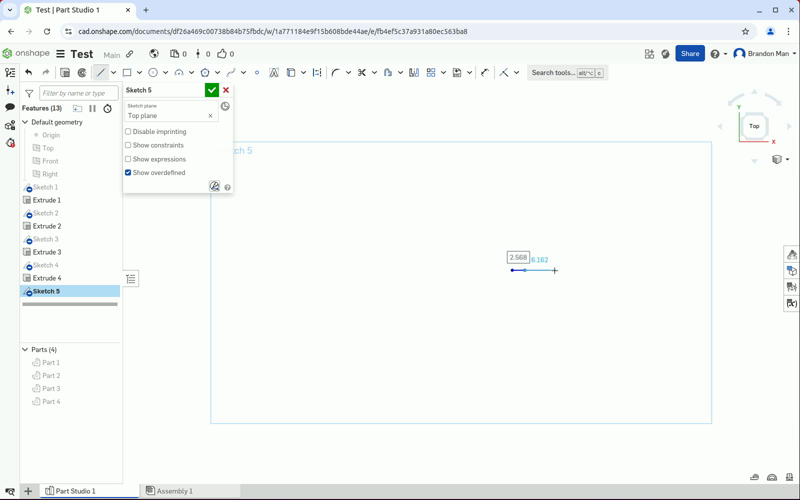
mouse_move(524, 260)
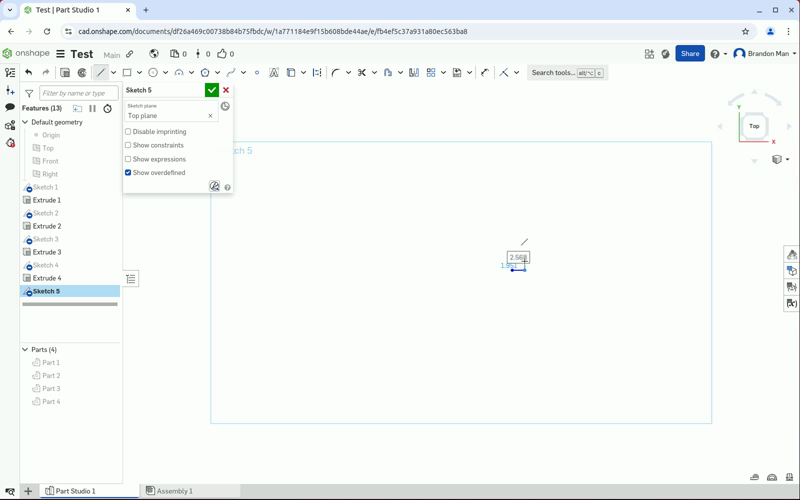
click(524, 260)
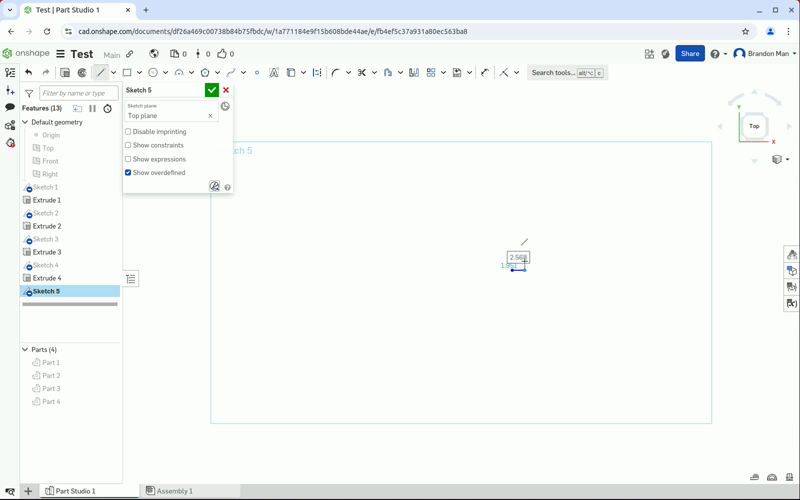
key_up(shift)
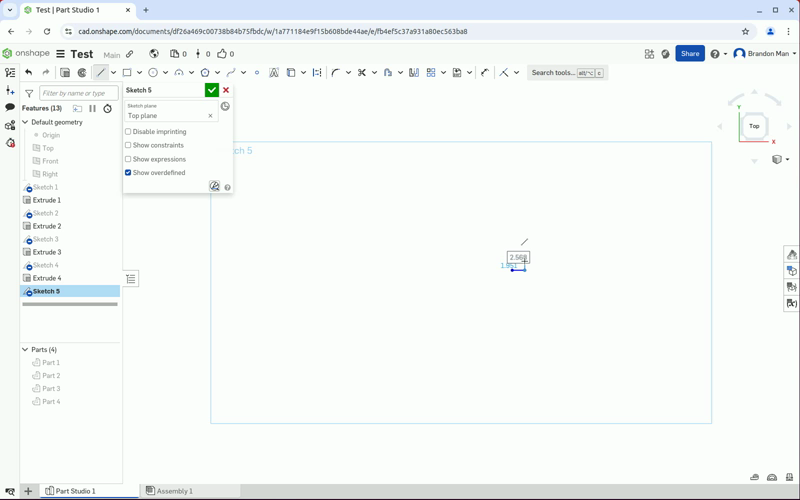
key(esc)
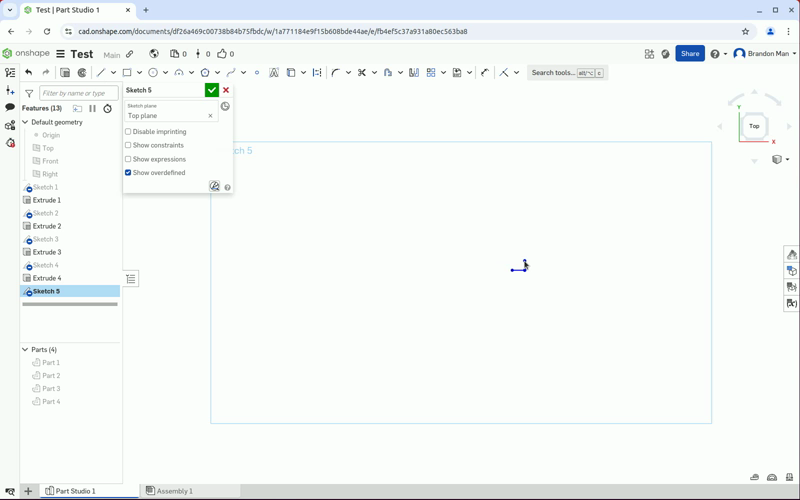
key(a)
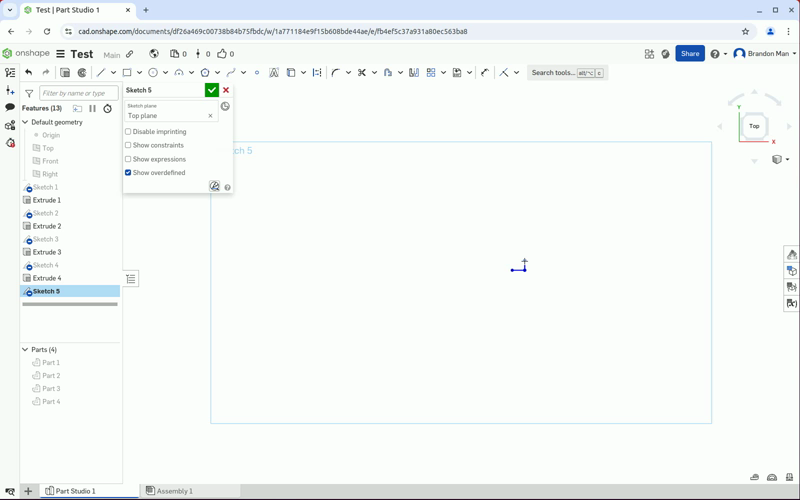
mouse_move(524, 260)
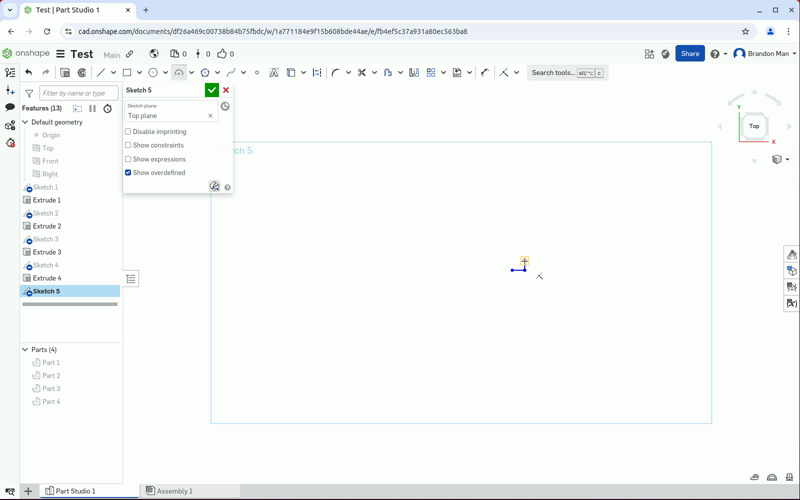
click(524, 260)
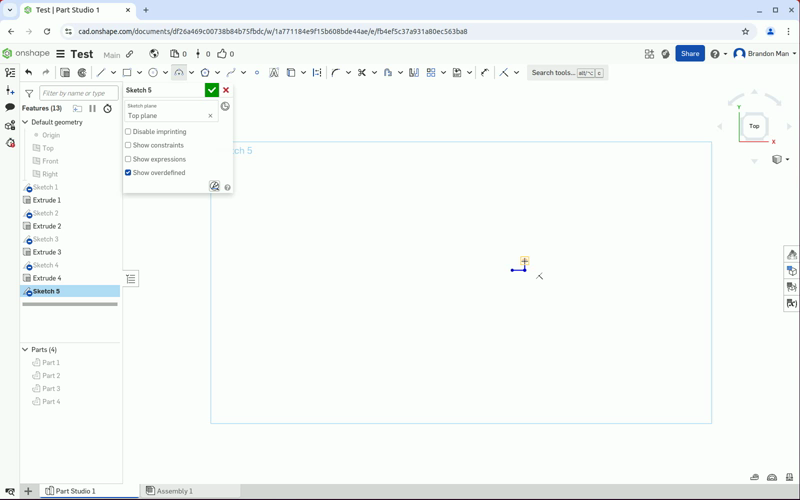
key_down(shift)
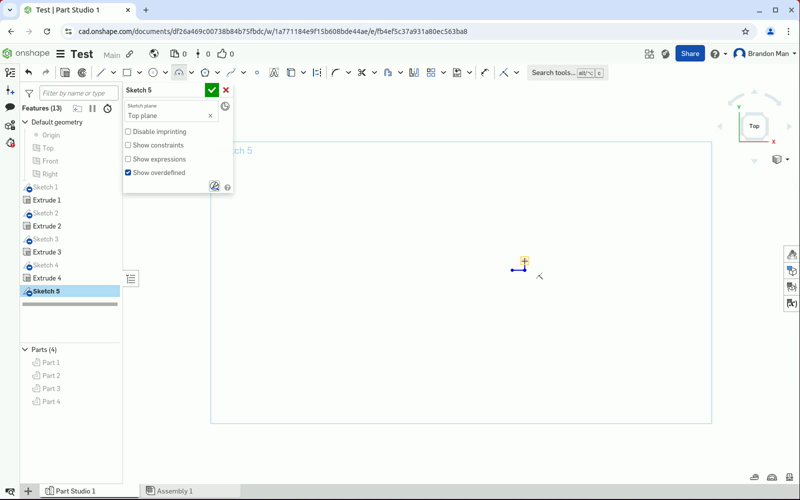
mouse_move(524, 251)
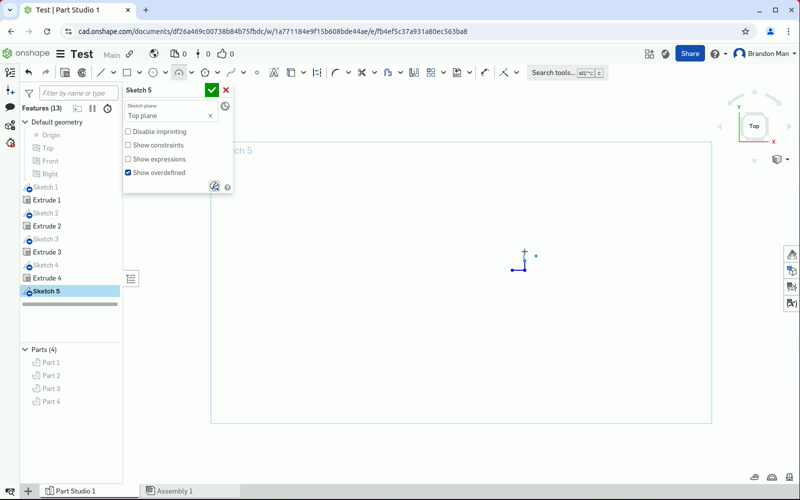
click(524, 251)
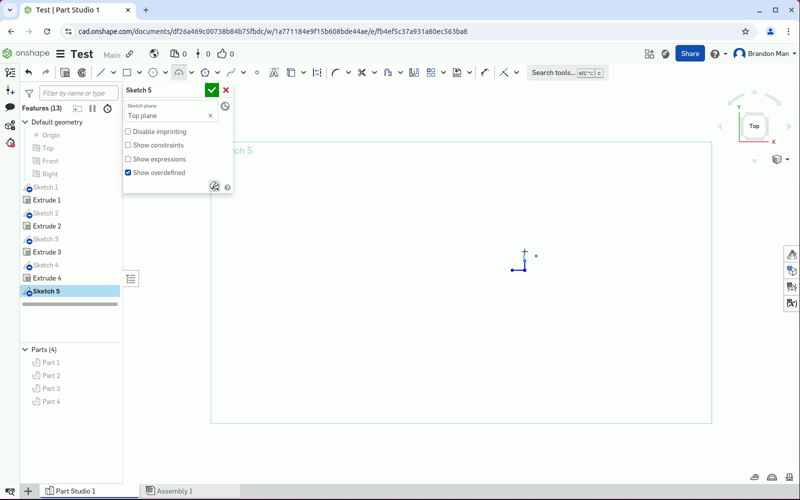
mouse_move(529, 256)
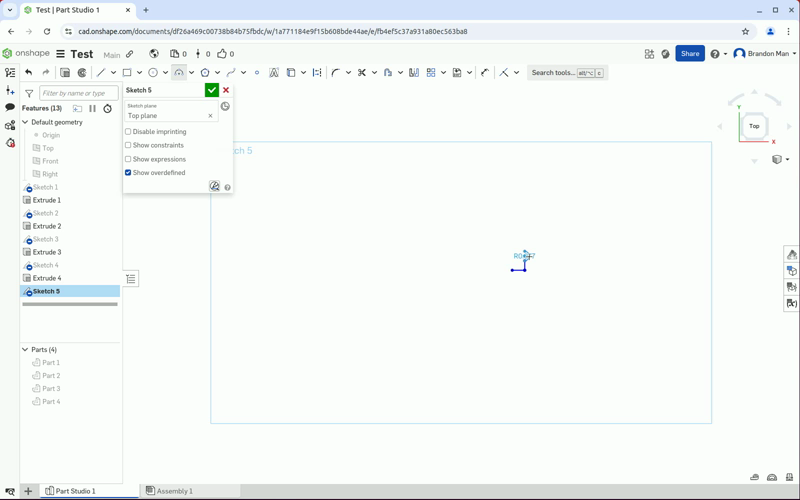
click(529, 256)
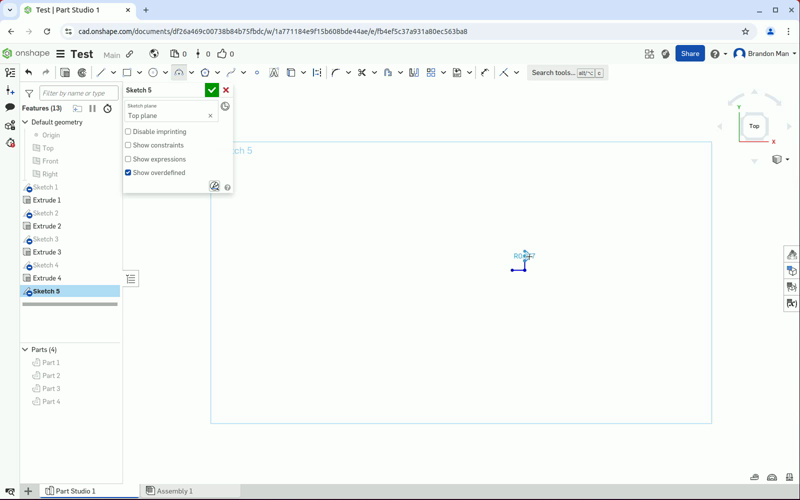
key_up(shift)
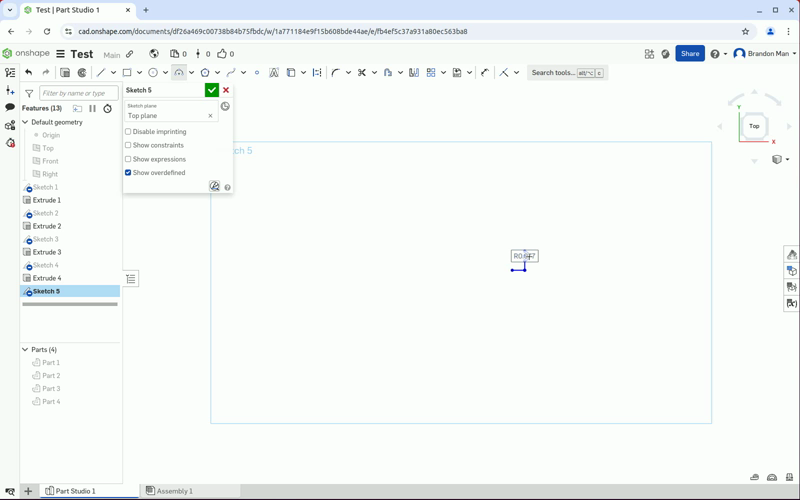
key(esc)
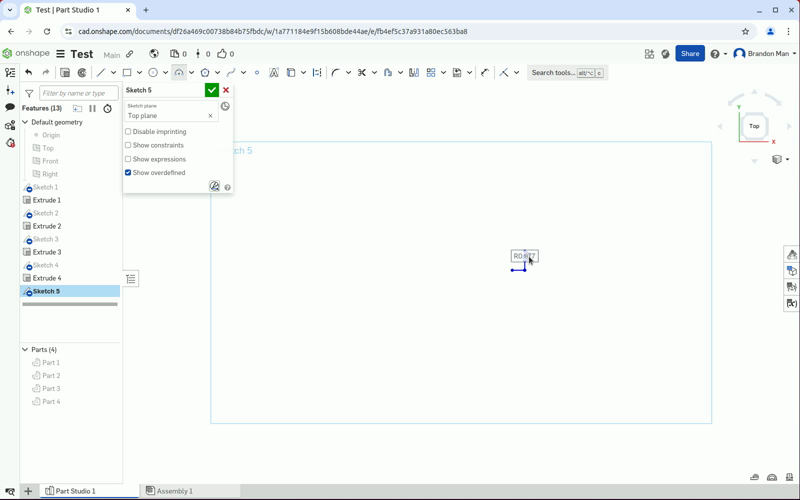
key(l)
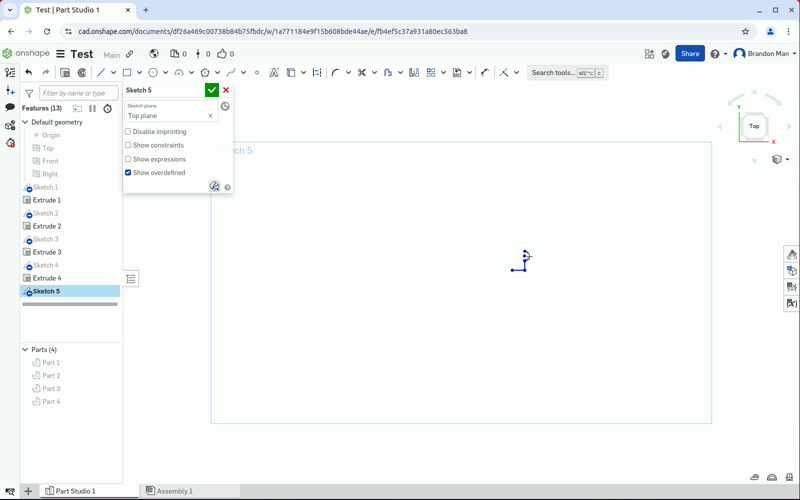
mouse_move(524, 251)
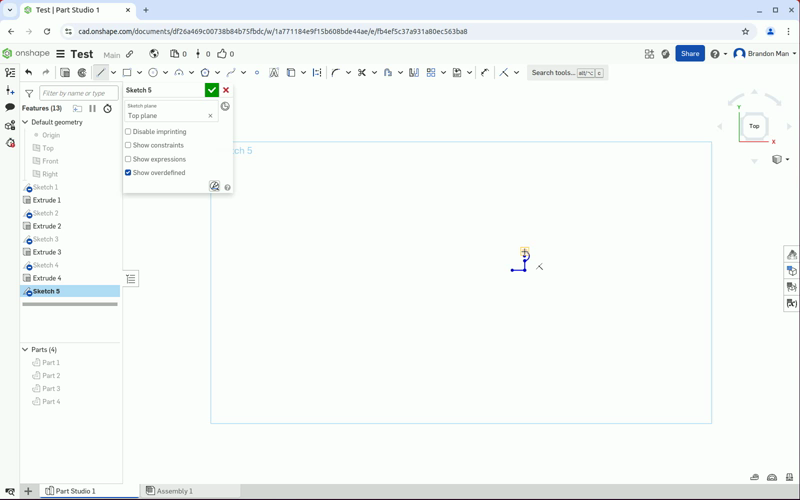
click(524, 251)
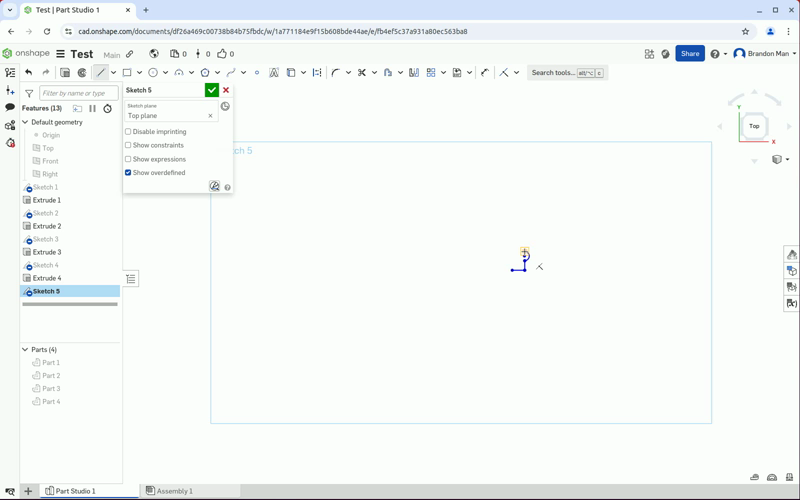
key_down(shift)
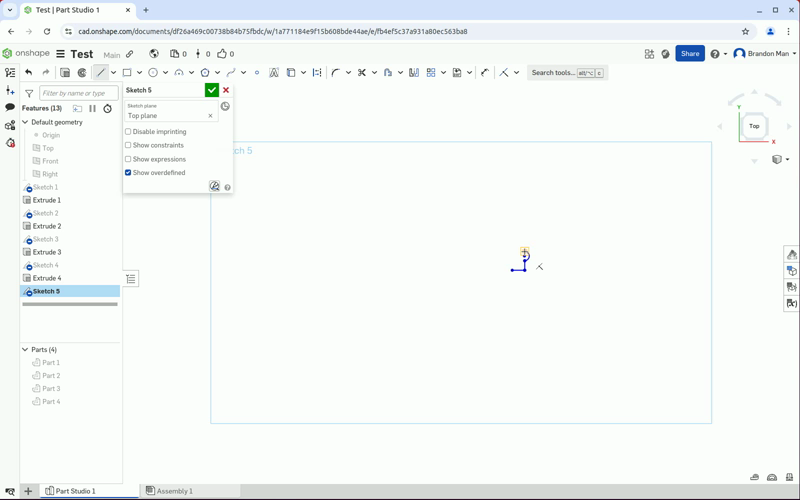
mouse_move(554, 251)
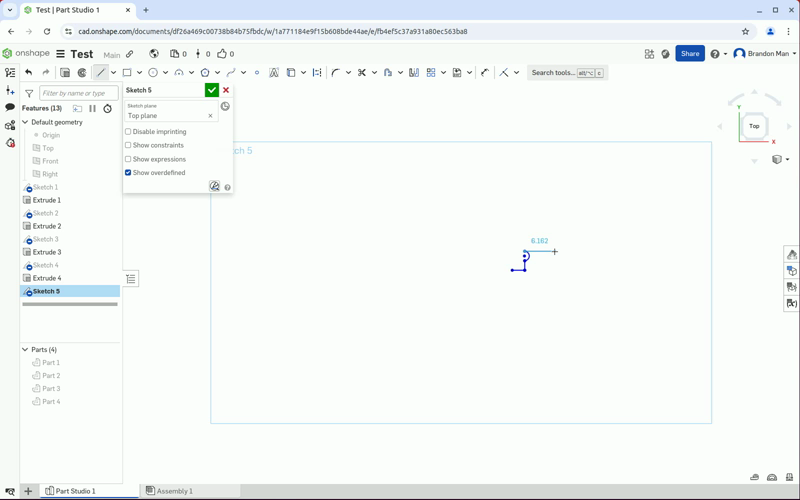
mouse_move(524, 242)
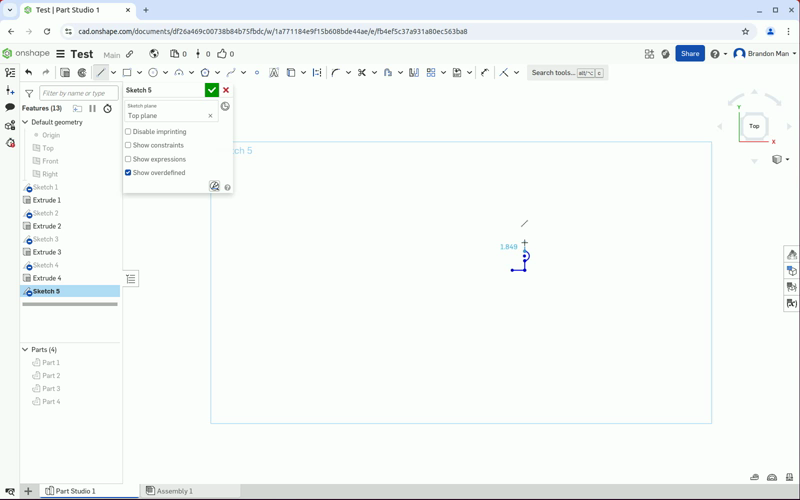
click(524, 242)
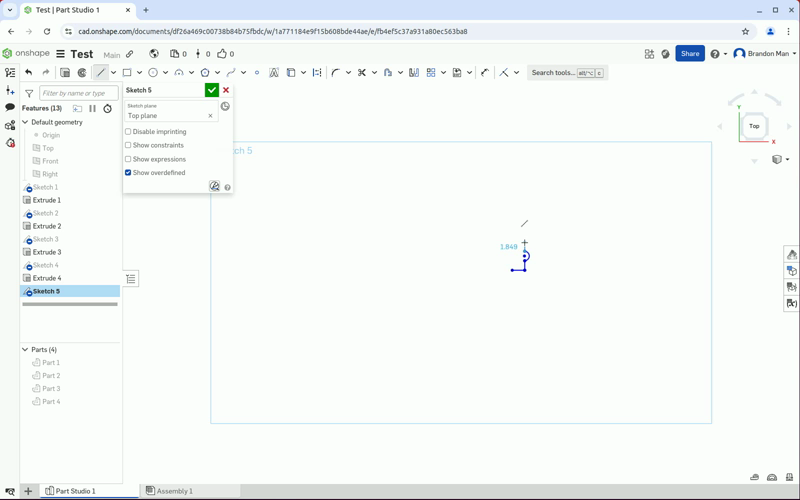
key_up(shift)
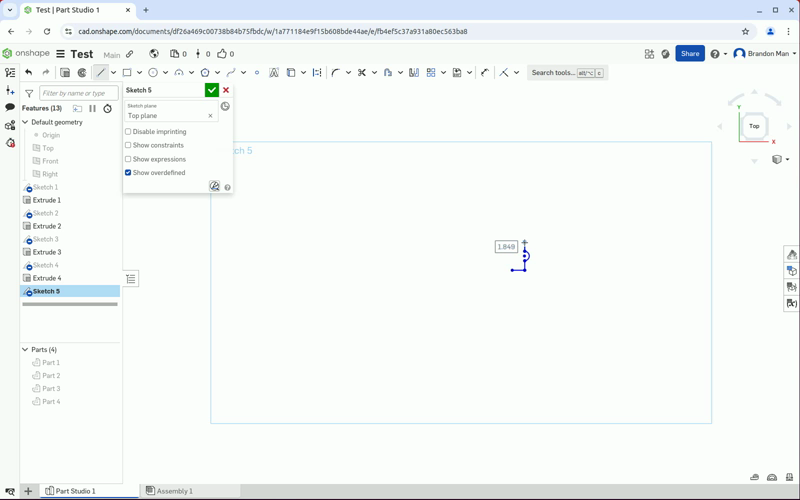
key_down(shift)
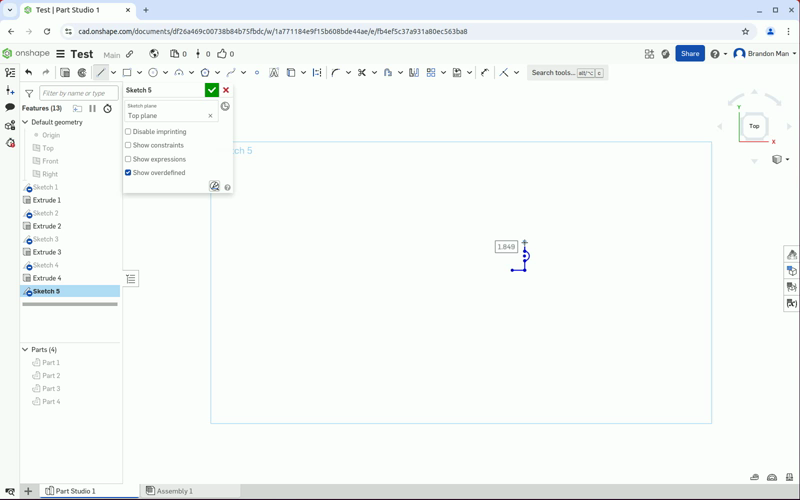
mouse_move(554, 242)
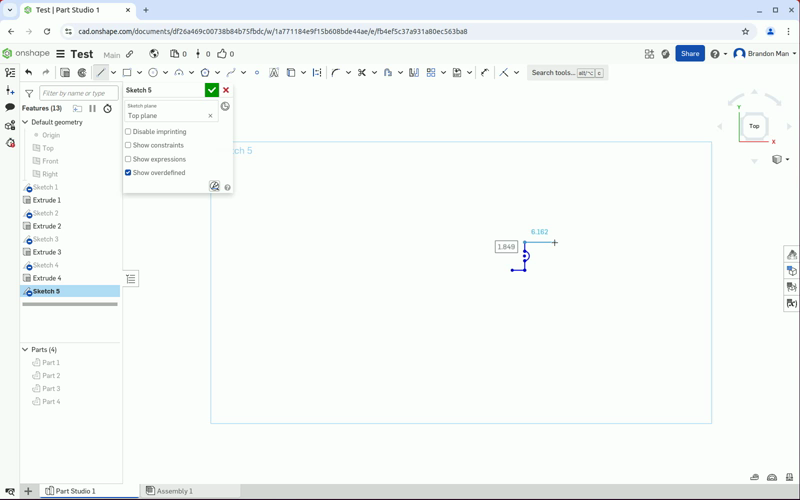
mouse_move(512, 242)
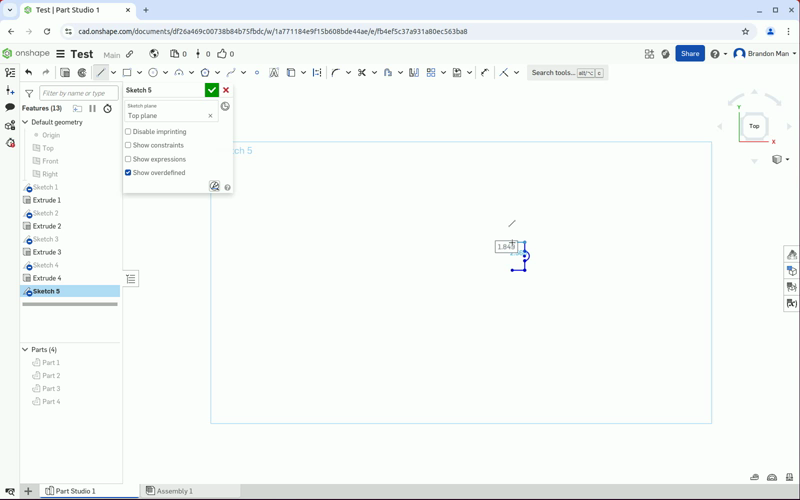
click(512, 242)
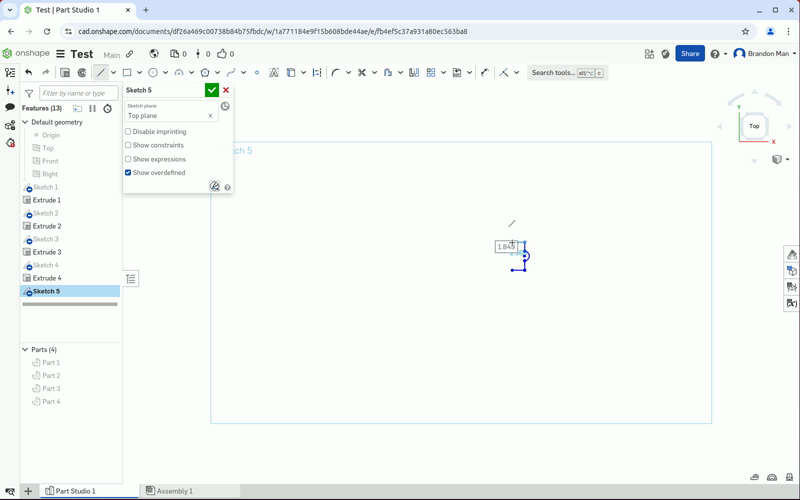
key_up(shift)
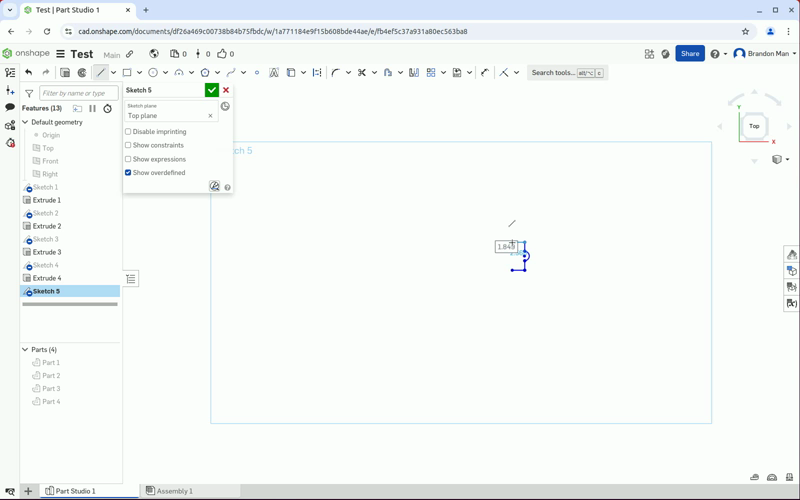
key(esc)
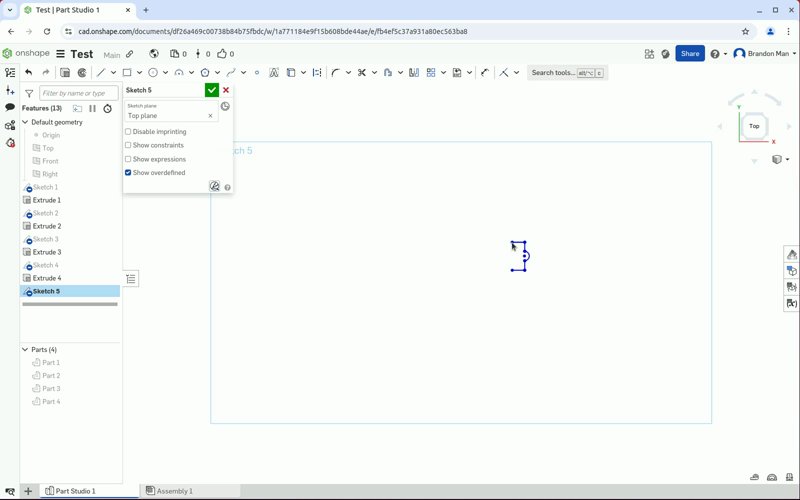
key(a)
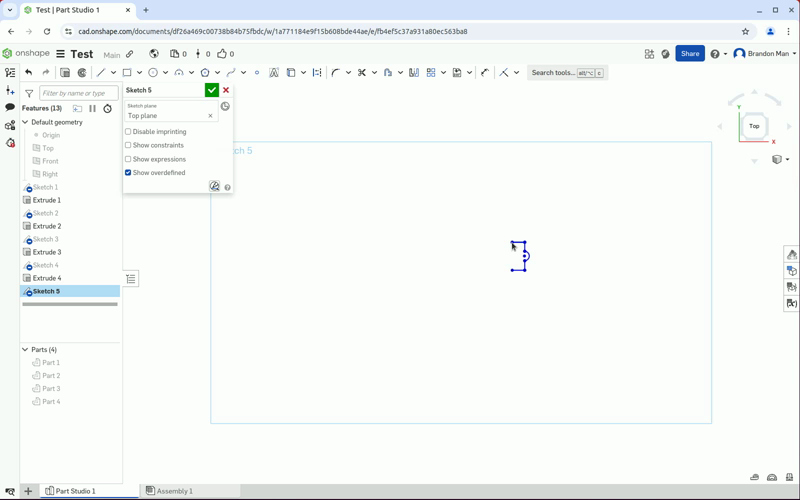
mouse_move(512, 242)
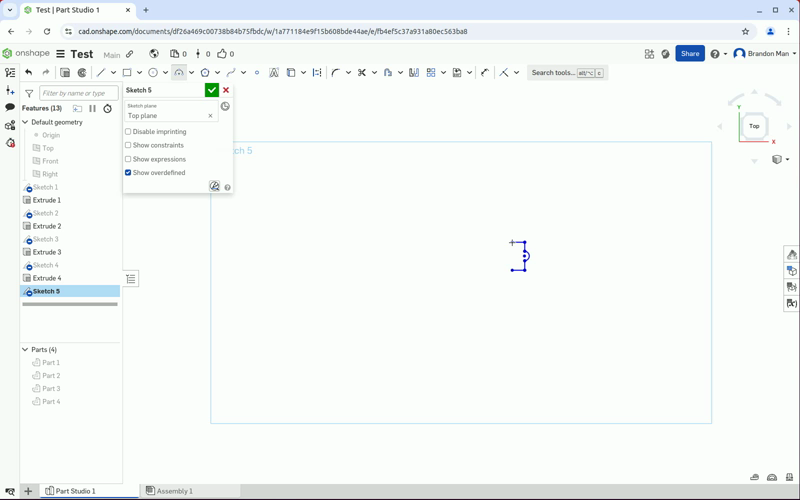
click(512, 242)
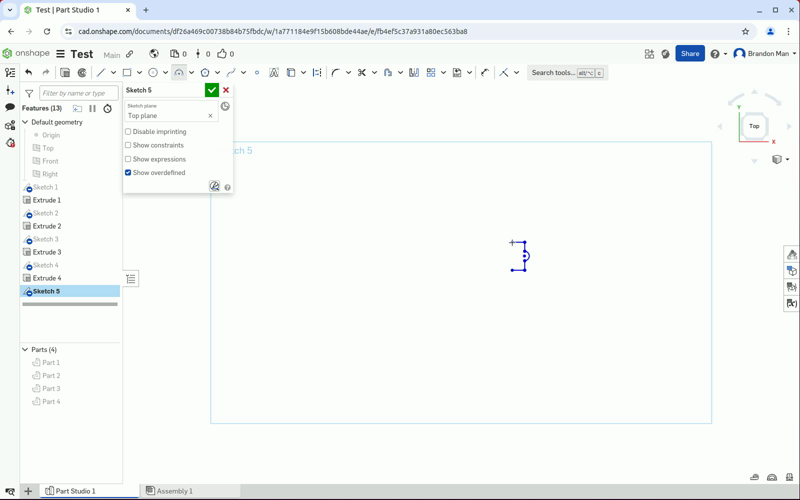
mouse_move(512, 270)
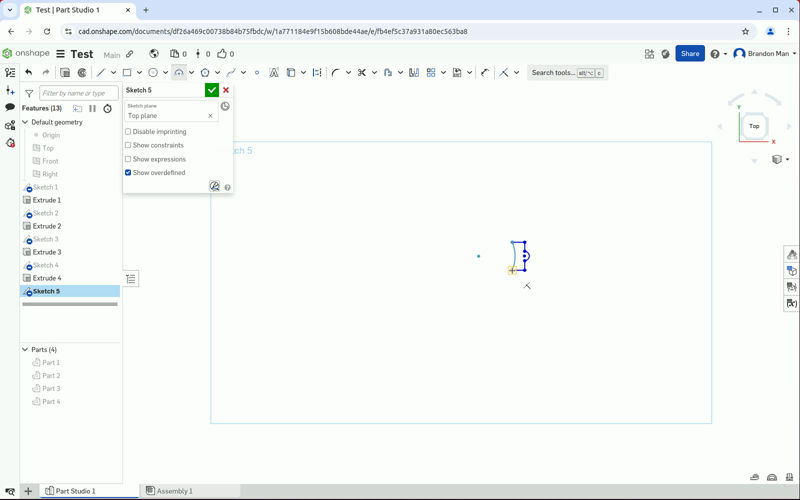
click(512, 270)
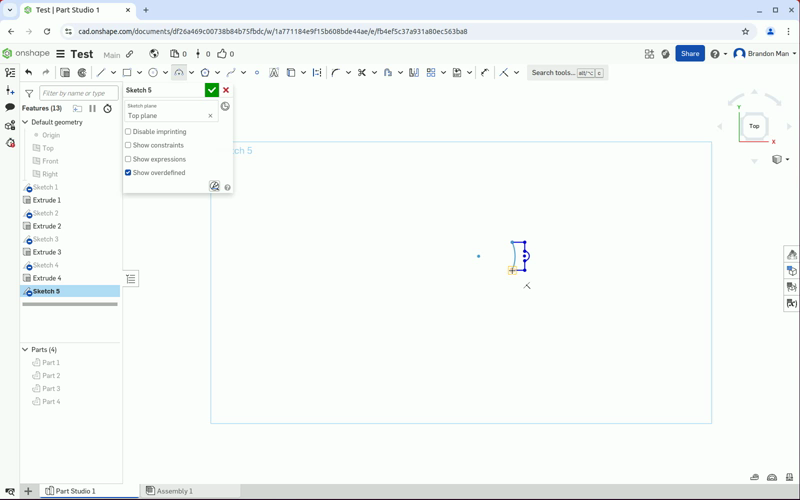
key_down(shift)
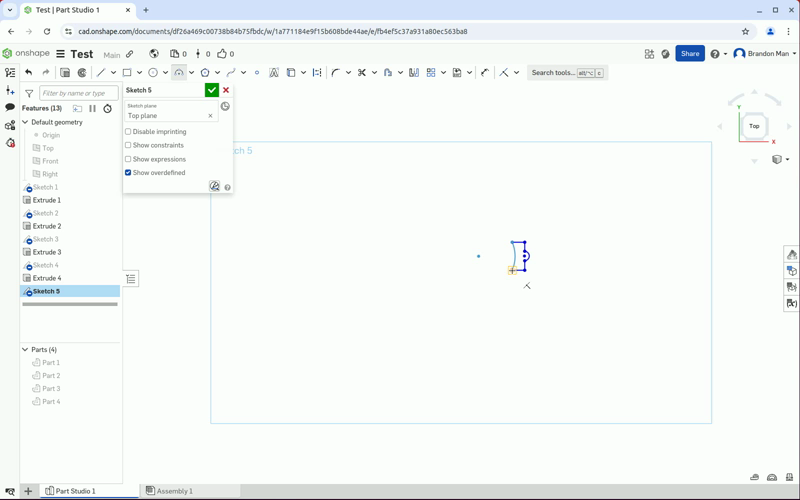
mouse_move(543, 256)
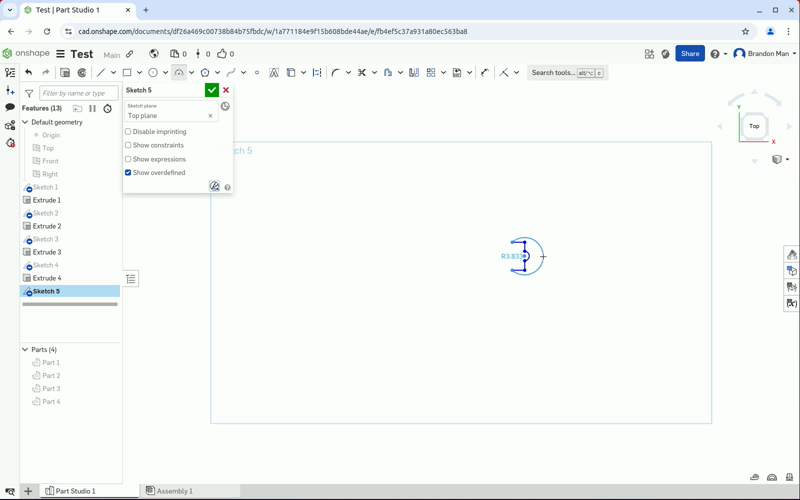
click(543, 256)
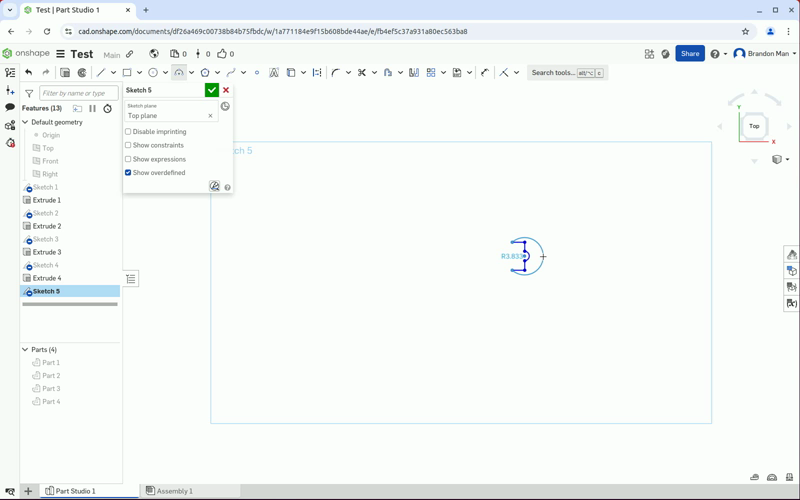
key_up(shift)
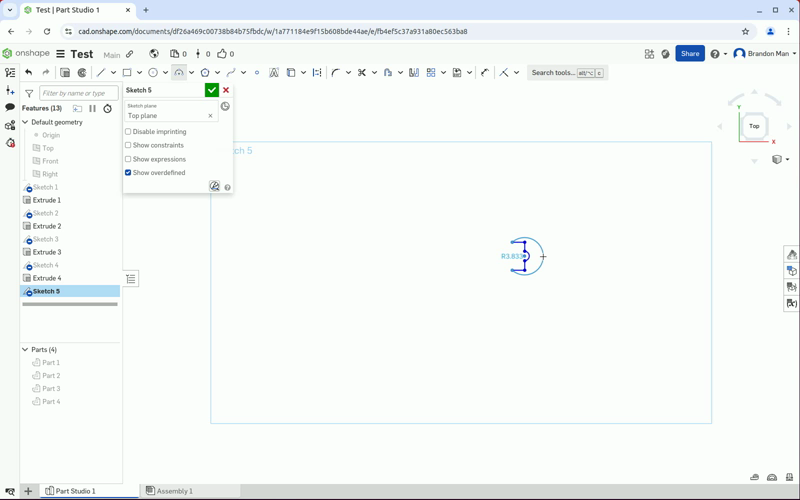
key(esc)
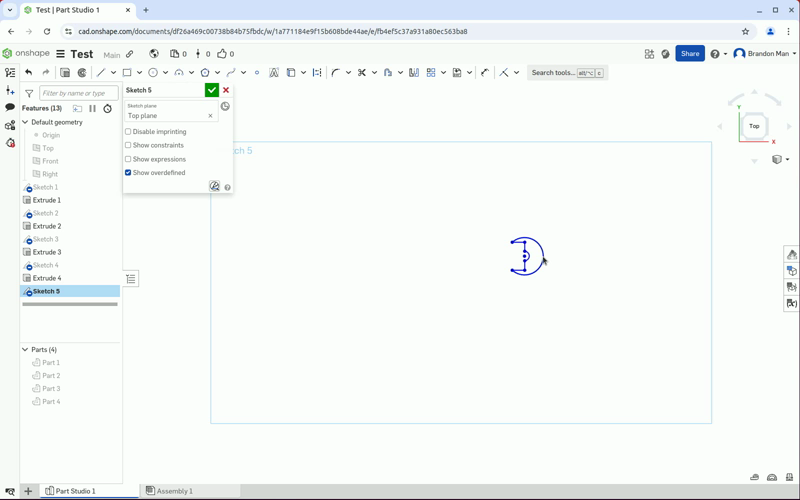
mouse_move(519, 272)
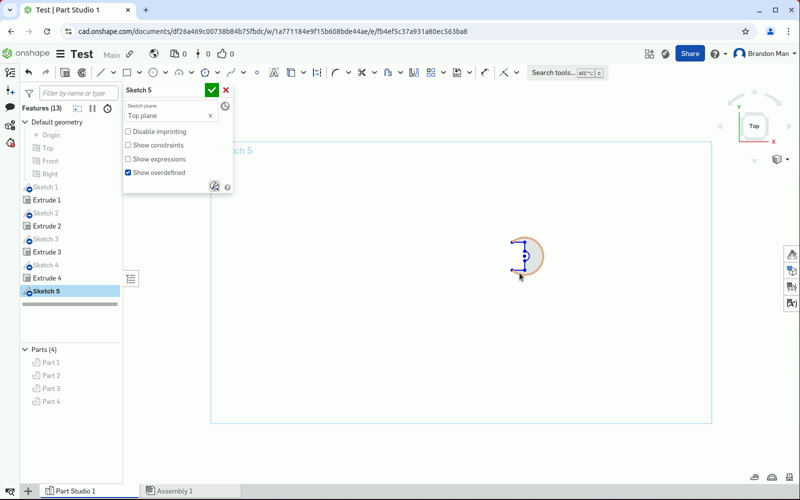
scroll(6)
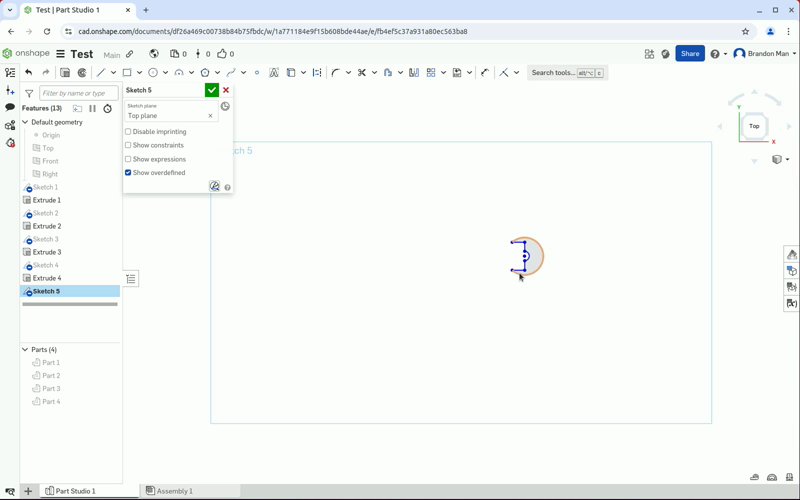
scroll(6)
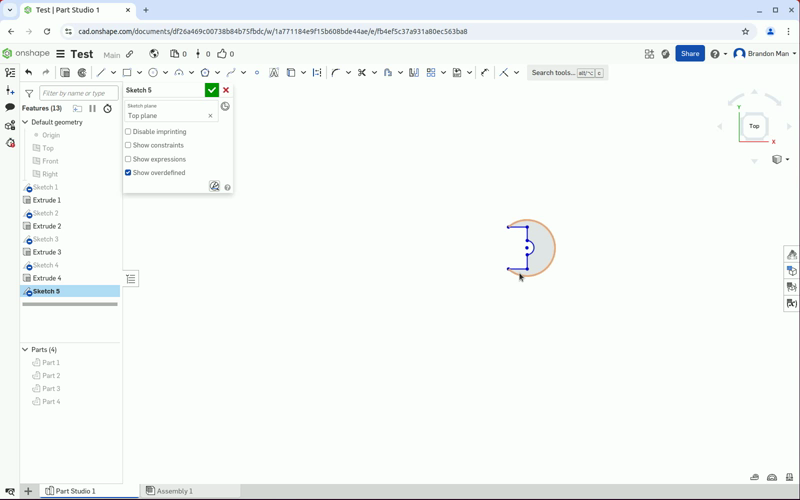
scroll(6)
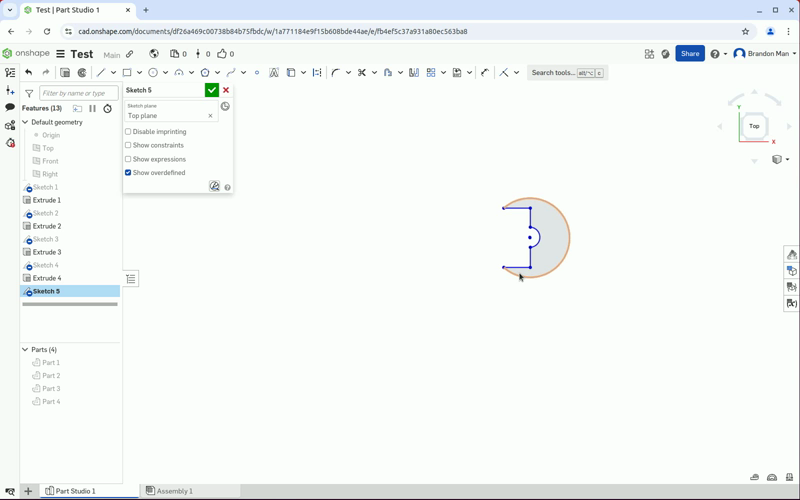
scroll(6)
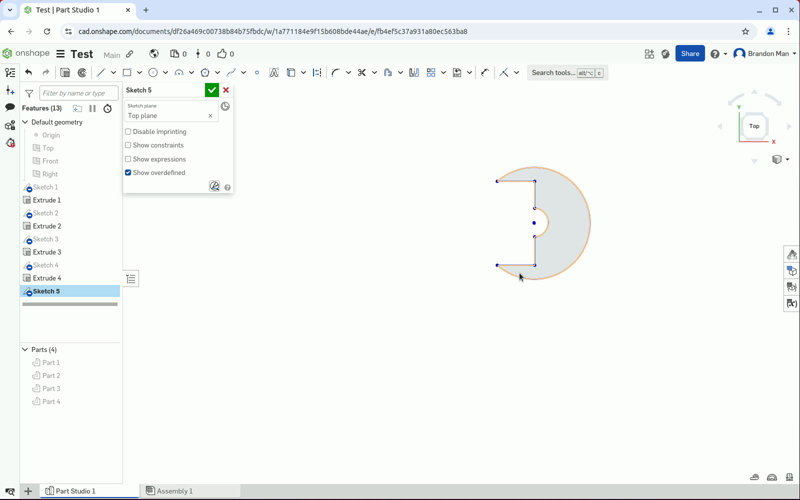
scroll(6)
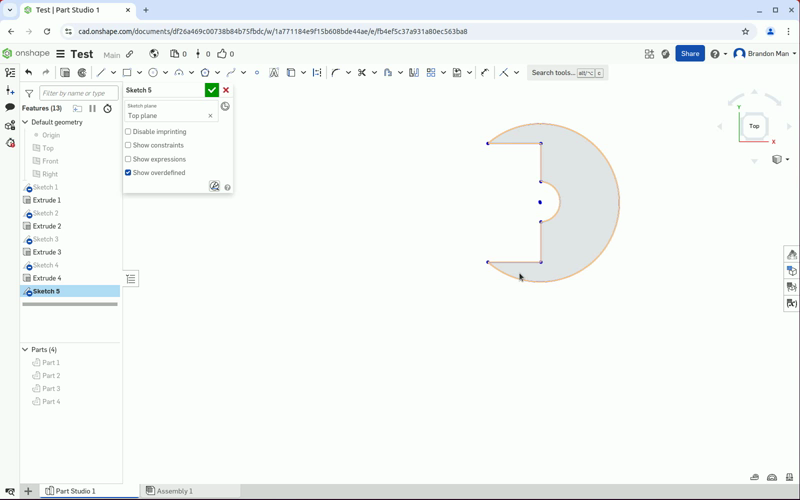
scroll(6)
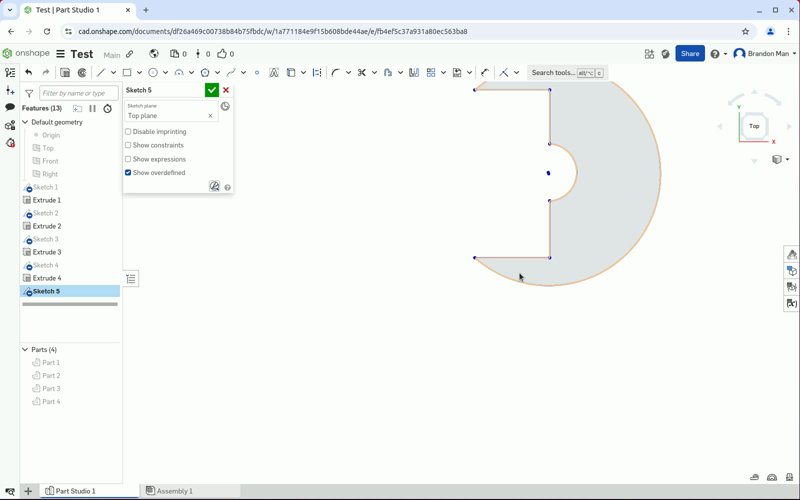
scroll(6)
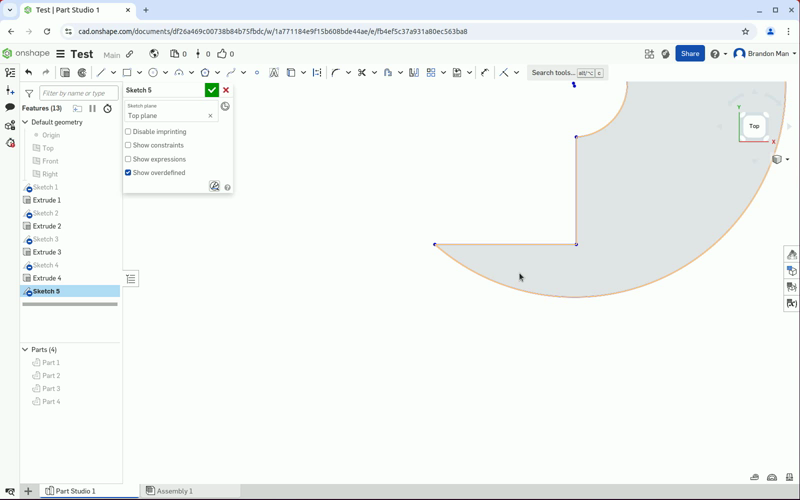
click(519, 272)
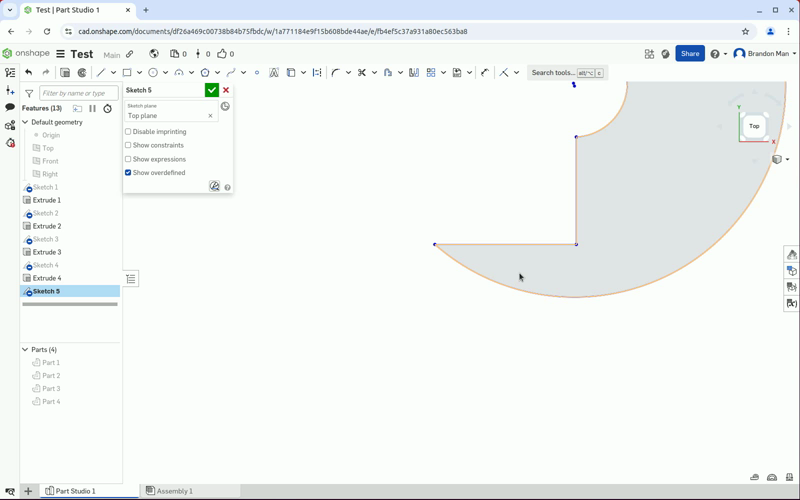
scroll(-6)
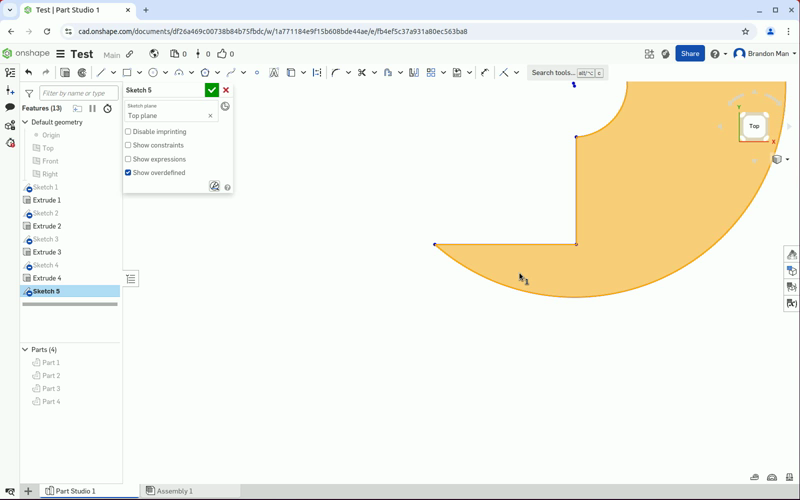
scroll(-6)
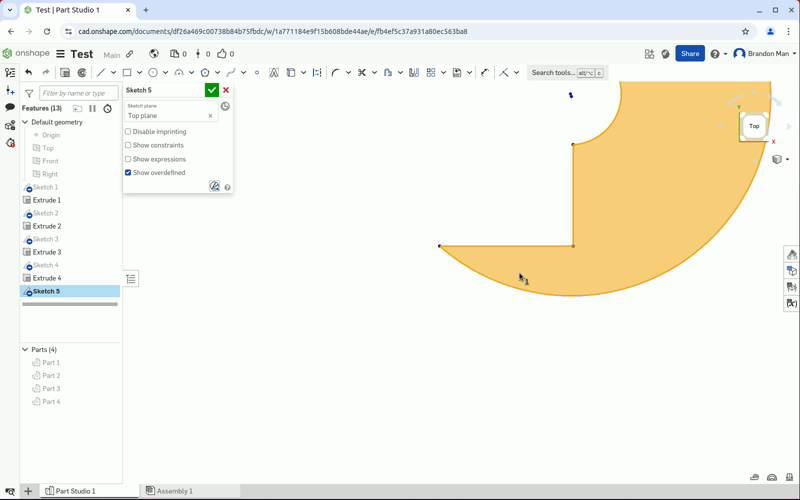
scroll(-6)
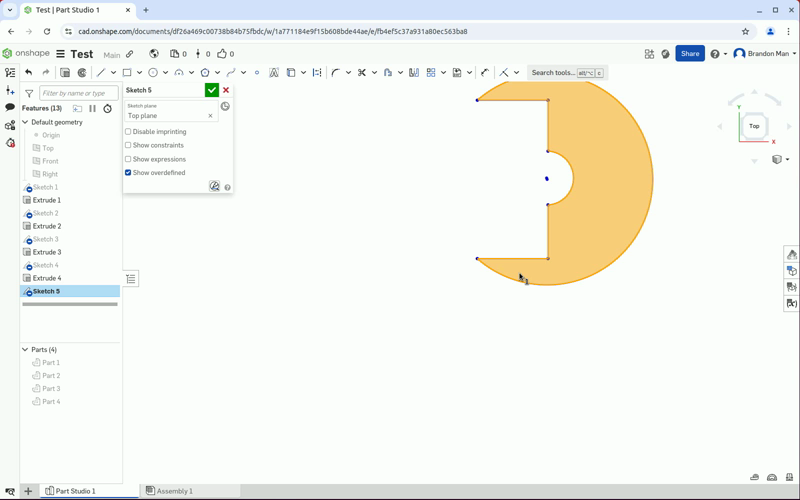
scroll(-6)
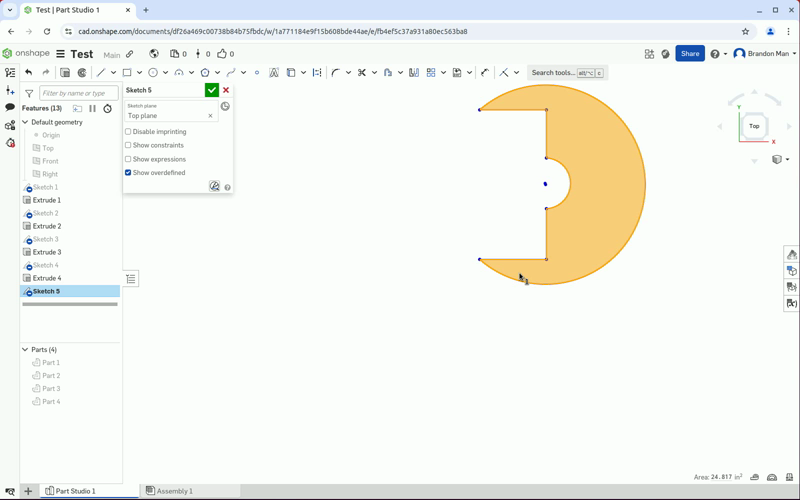
scroll(-6)
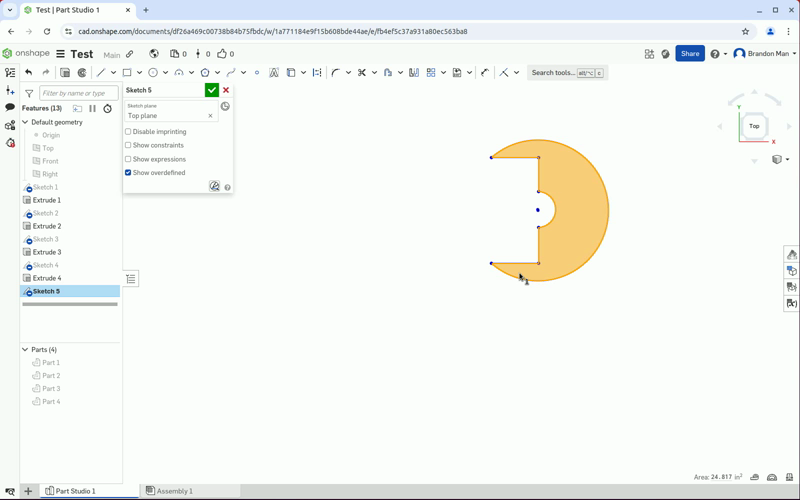
scroll(-6)
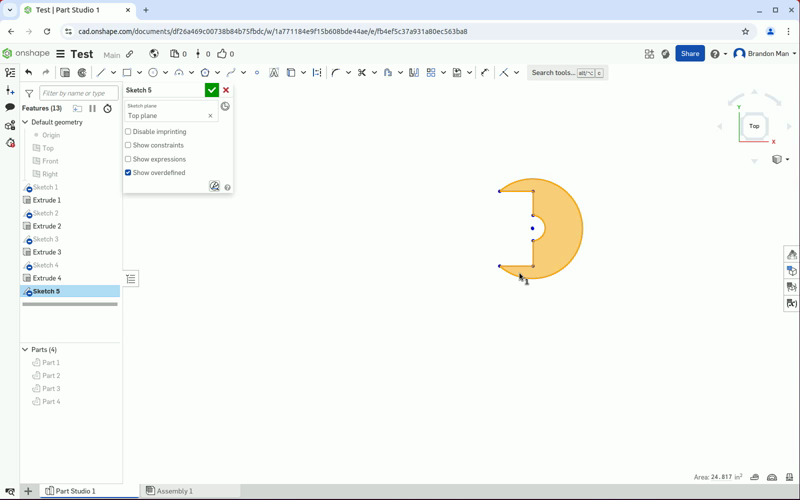
scroll(-6)
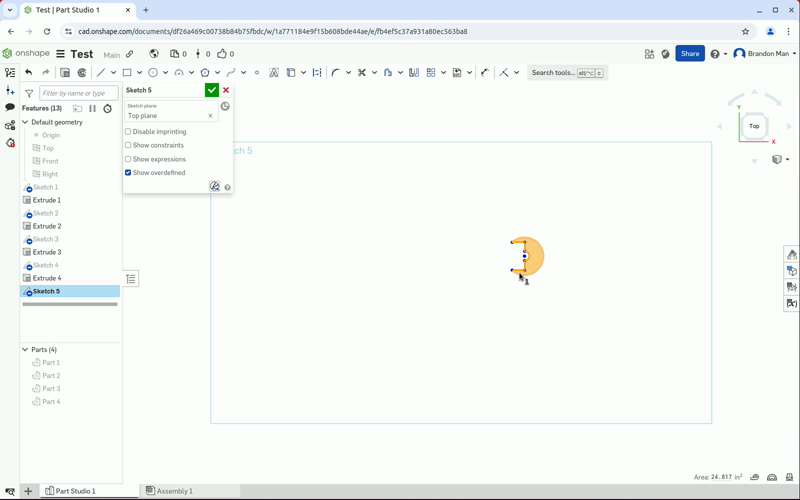
mouse_move(73, 352)
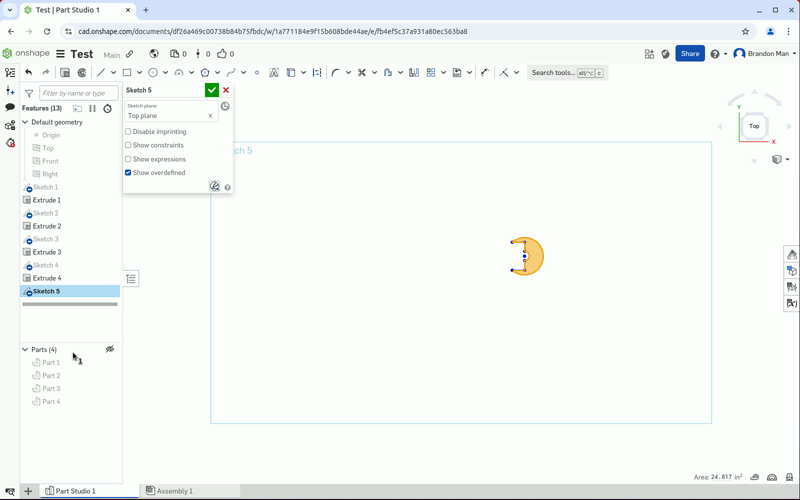
key(shift+y)
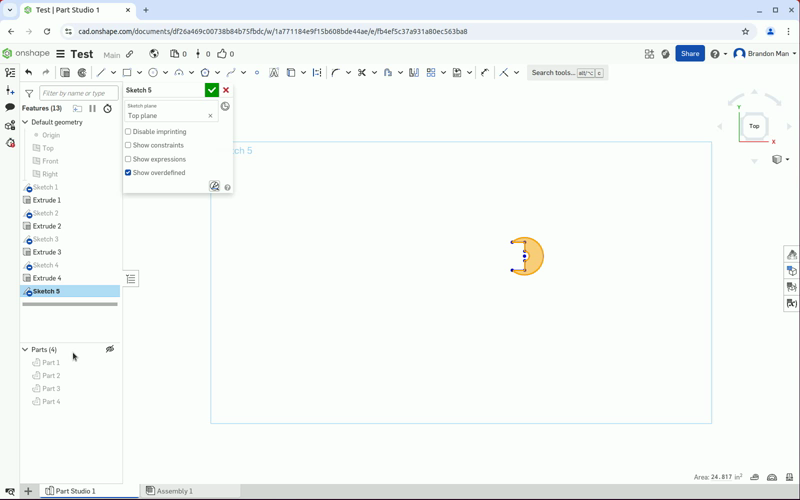
key(shift+e)
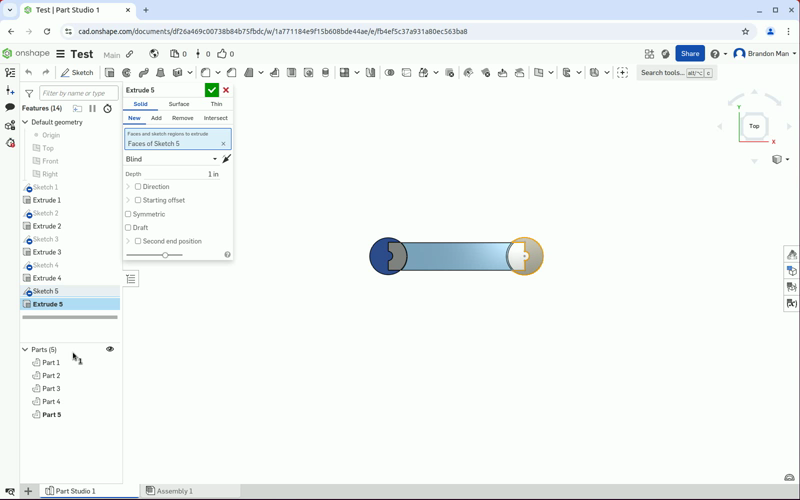
mouse_move(143, 106)
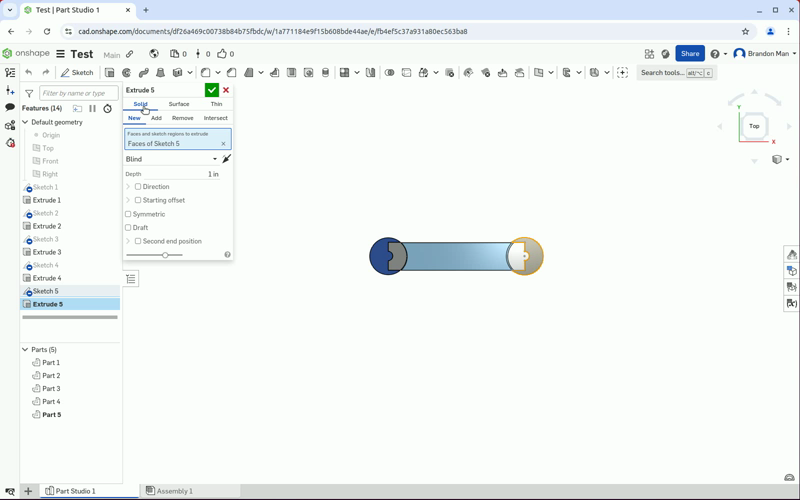
click(143, 106)
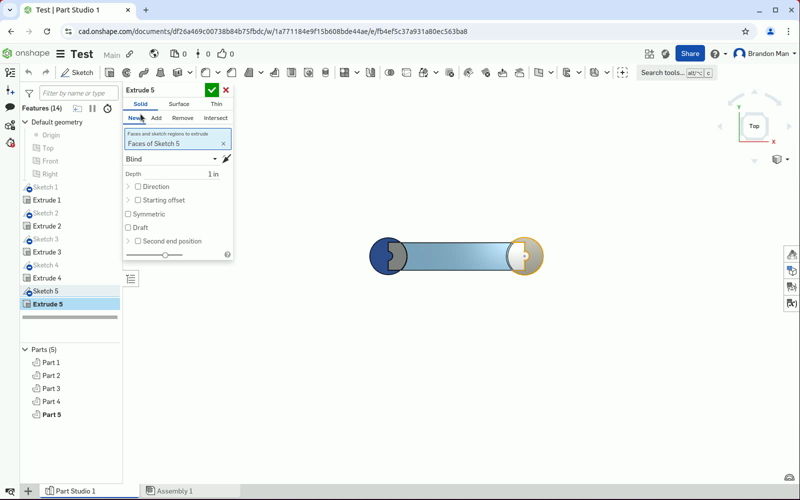
mouse_move(137, 120)
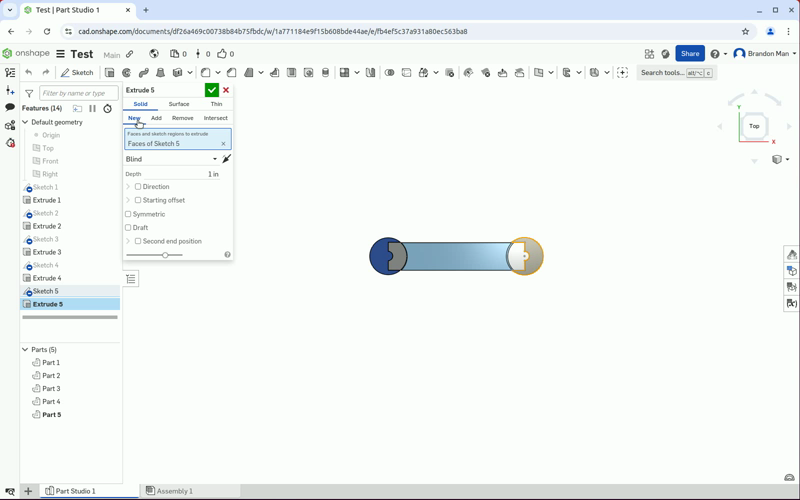
click(137, 120)
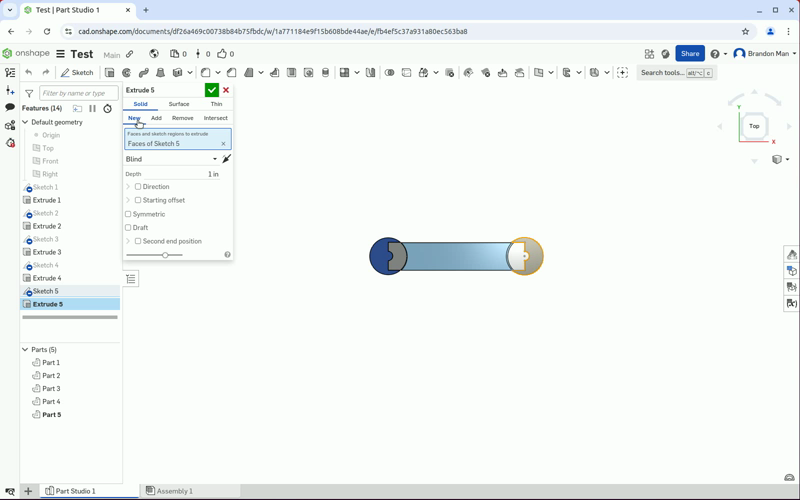
key(tab, 4)
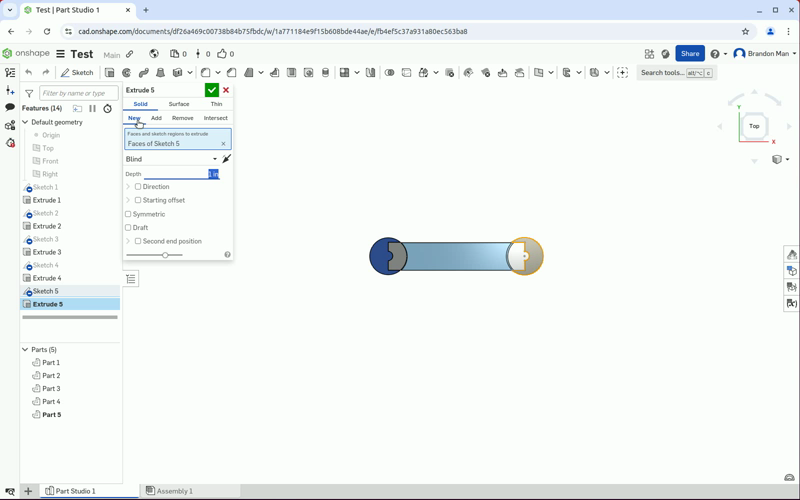
text(2.407)
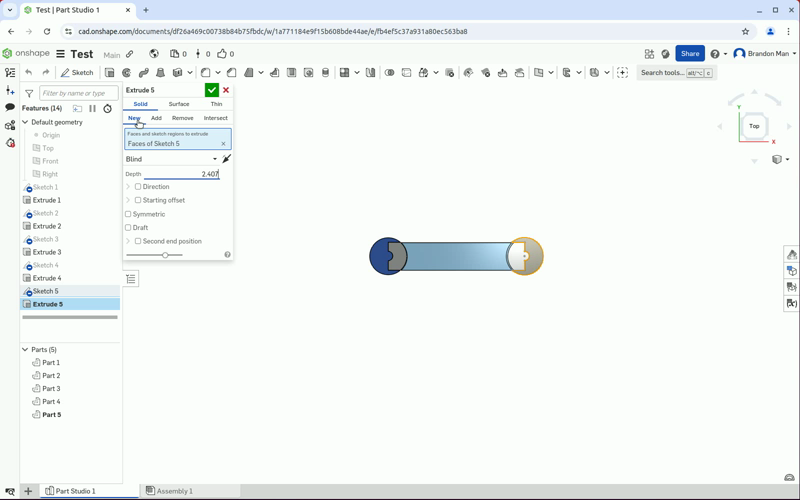
key(enter)
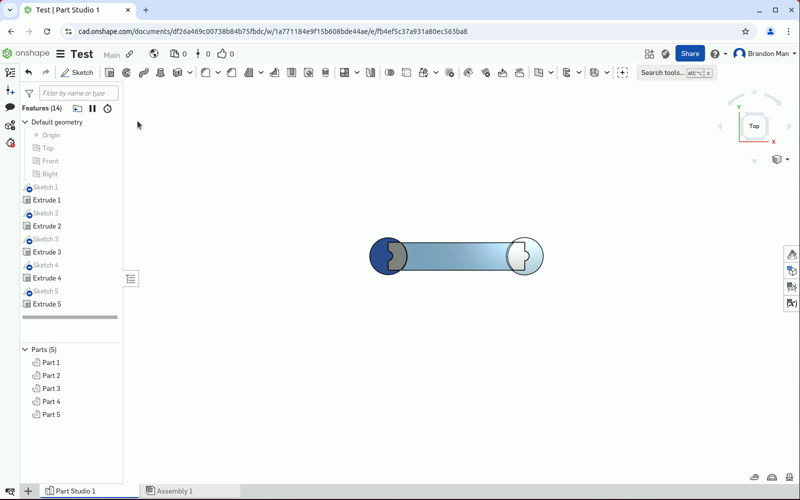
key(shift+h)
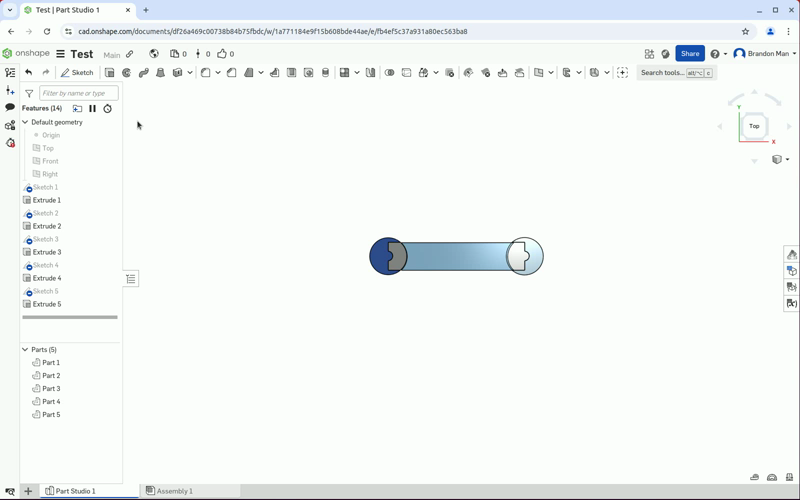
key(shift+h)
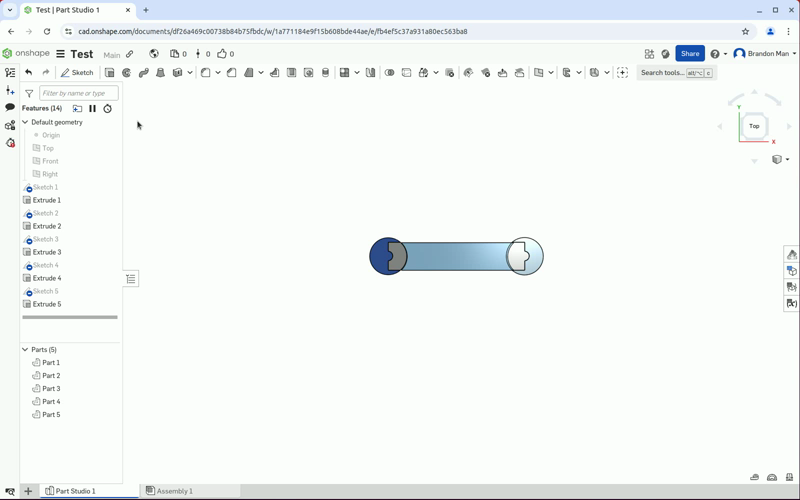
mouse_move(73, 189)
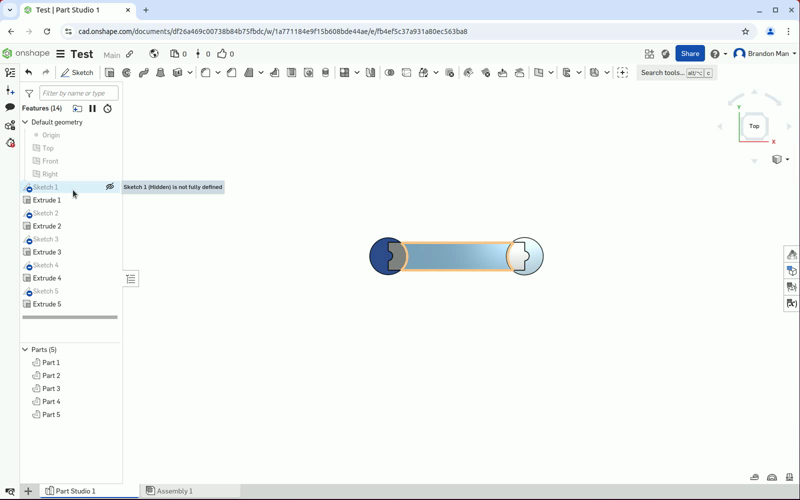
click(73, 189)
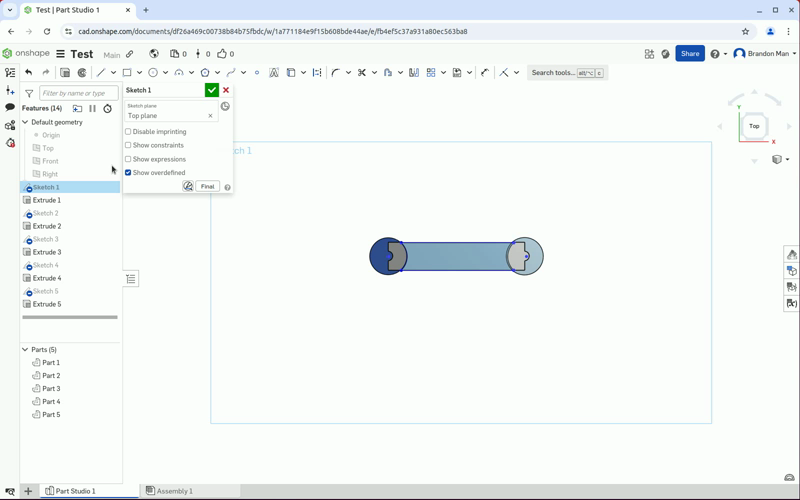
mouse_move(229, 92)
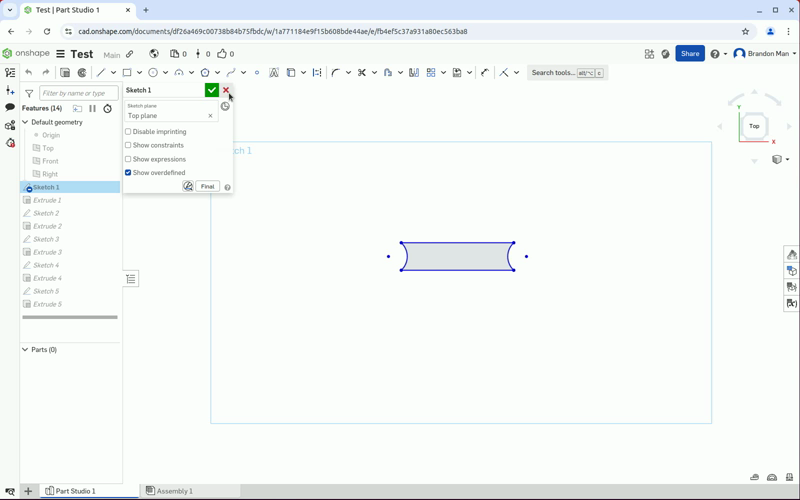
click(229, 92)
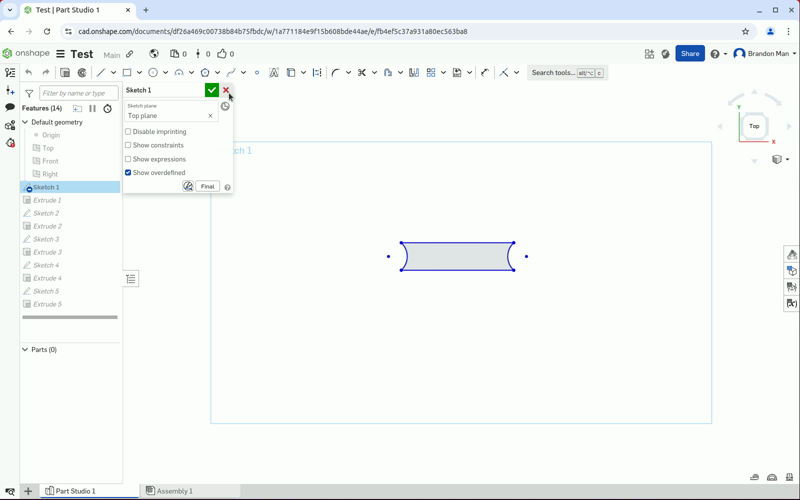
key(shift+s)
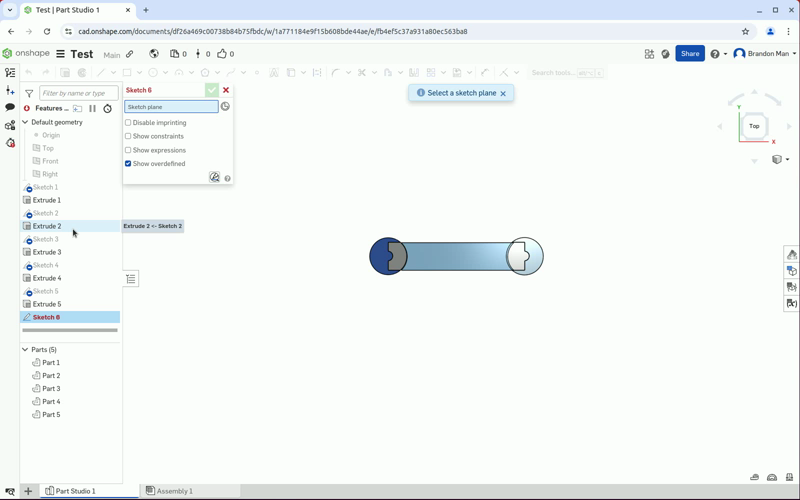
scroll(3)
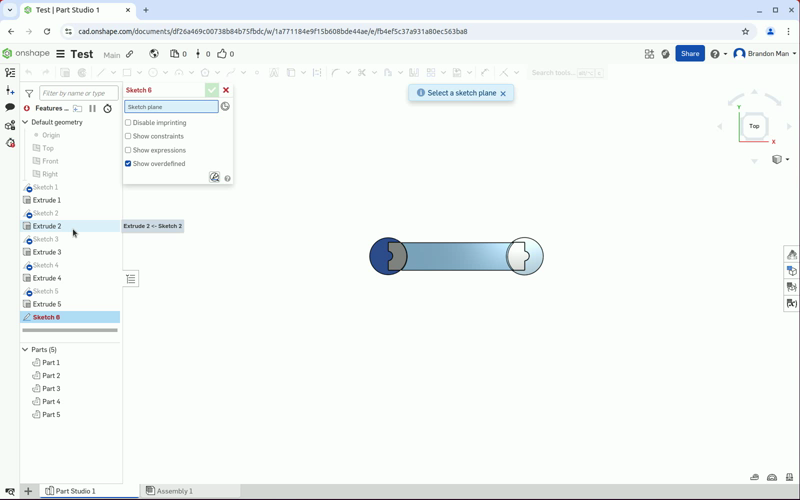
mouse_move(73, 150)
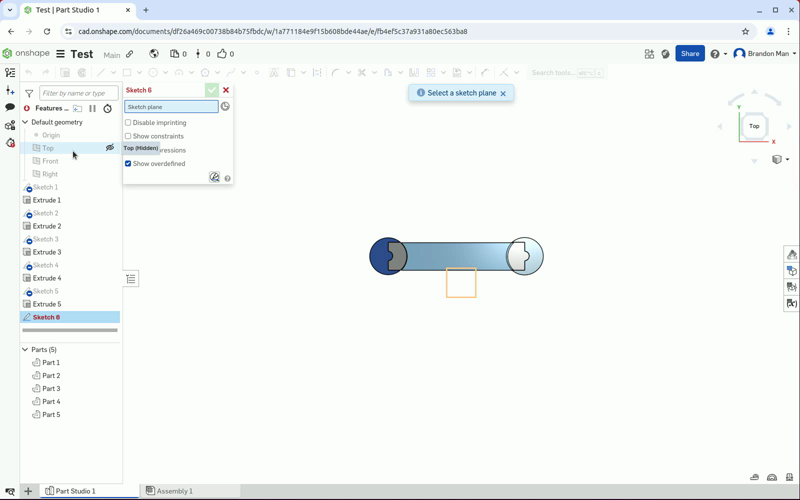
click(73, 150)
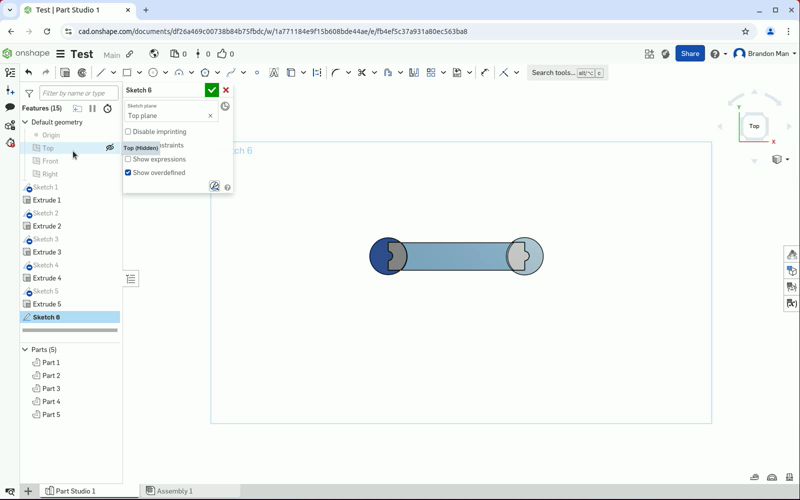
mouse_move(73, 352)
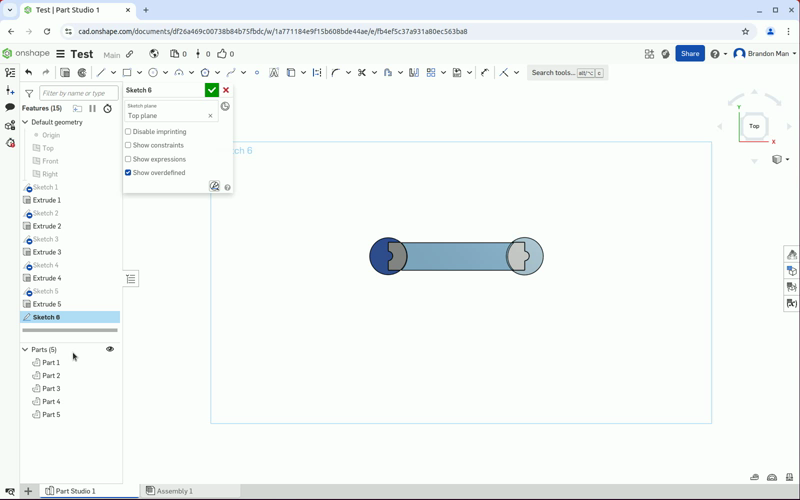
key(y)
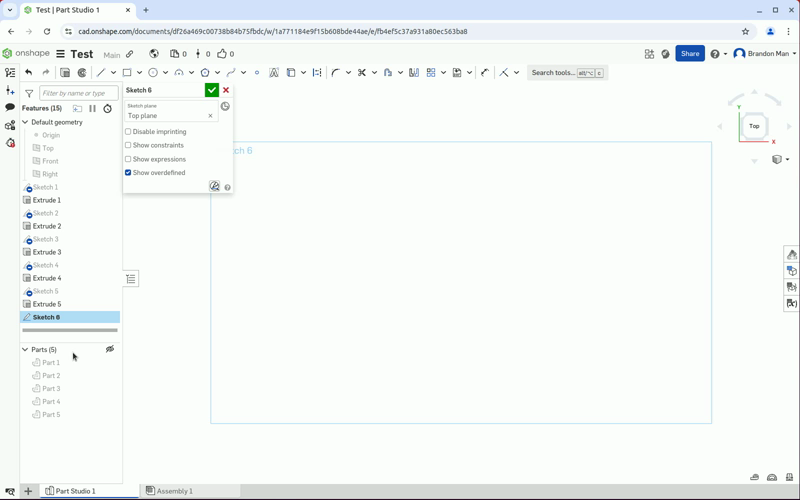
key(l)
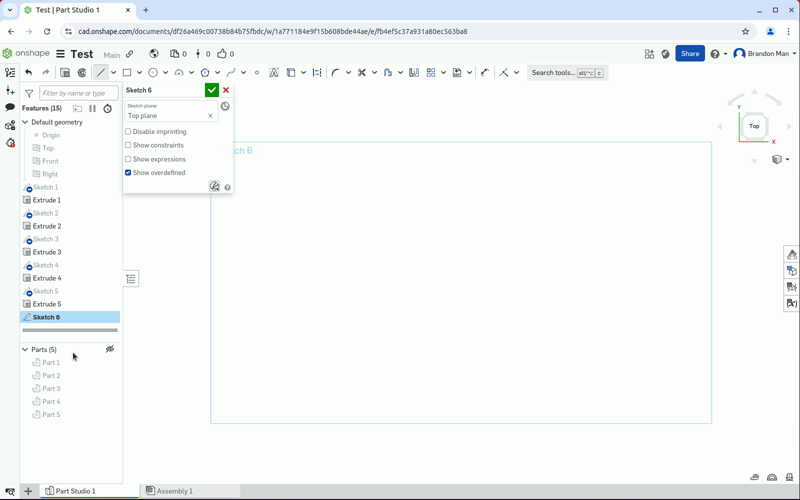
key_down(shift)
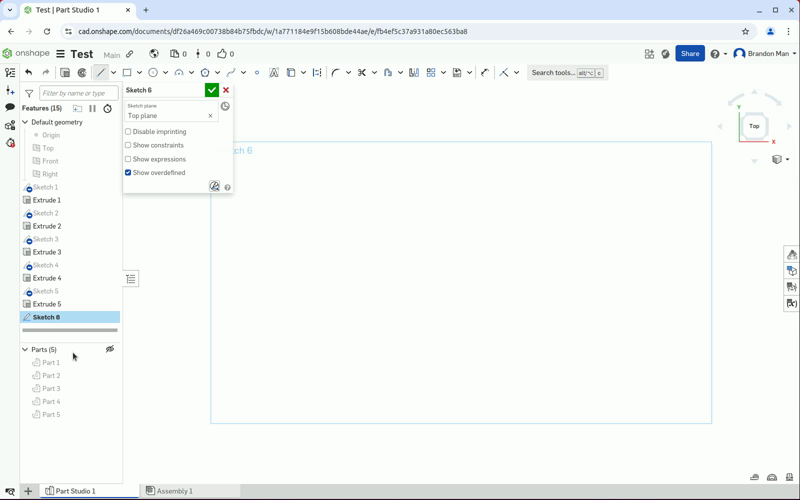
mouse_move(364, 268)
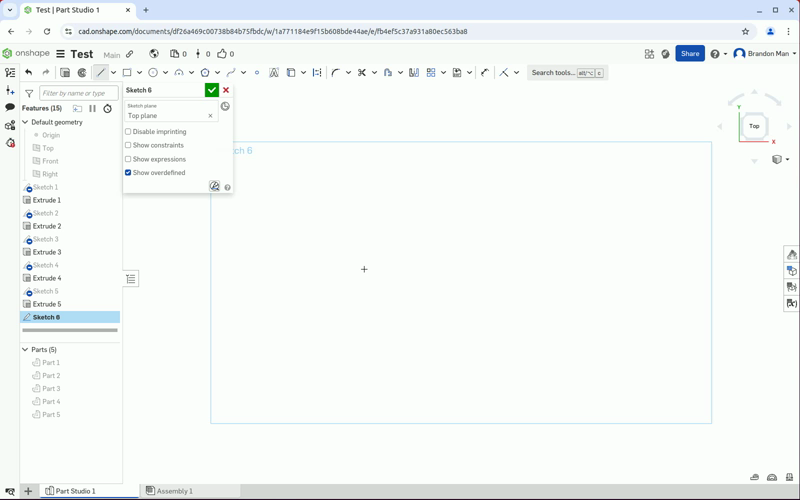
click(364, 268)
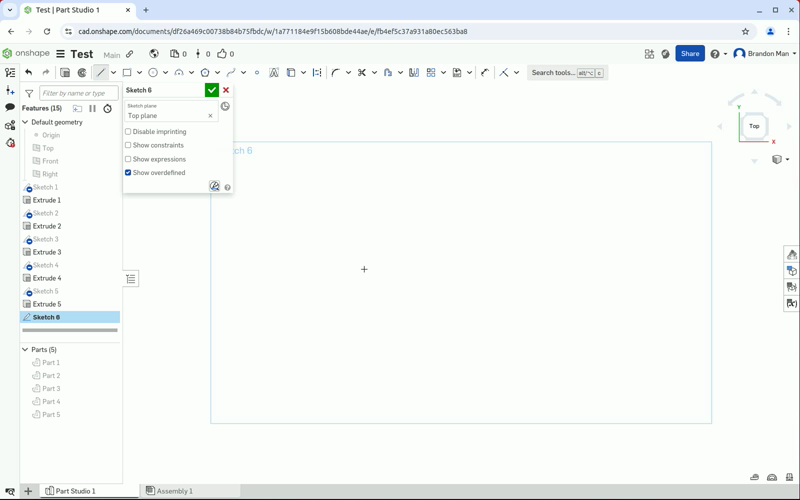
key_up(shift)
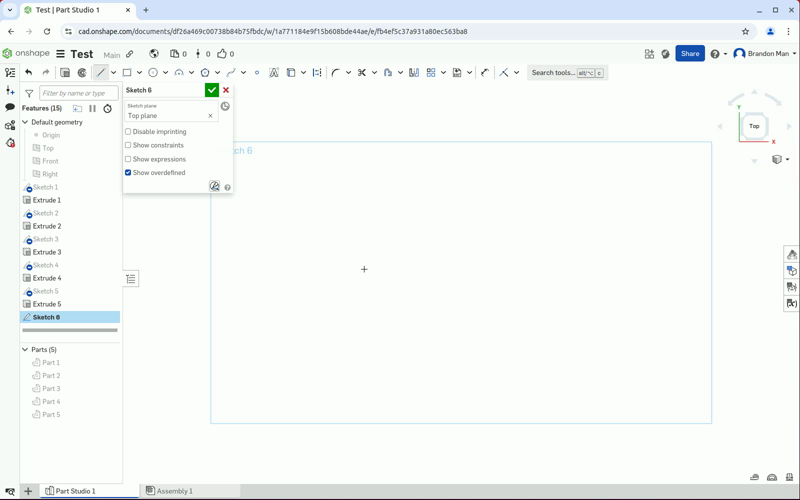
key_down(shift)
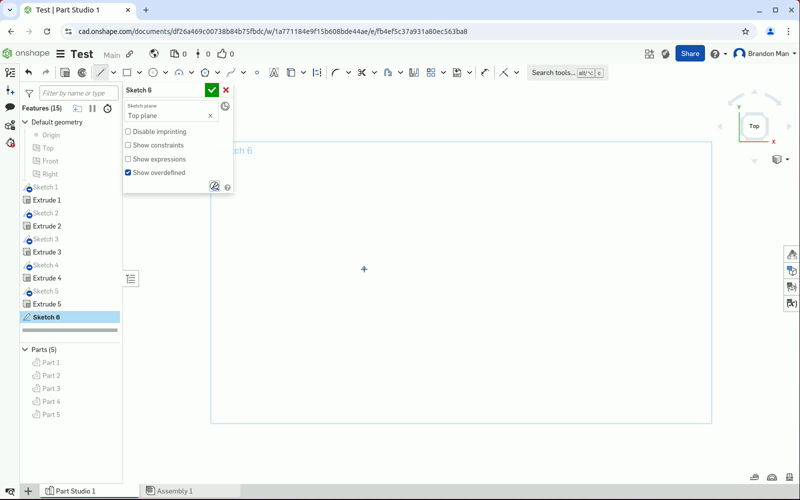
mouse_move(394, 268)
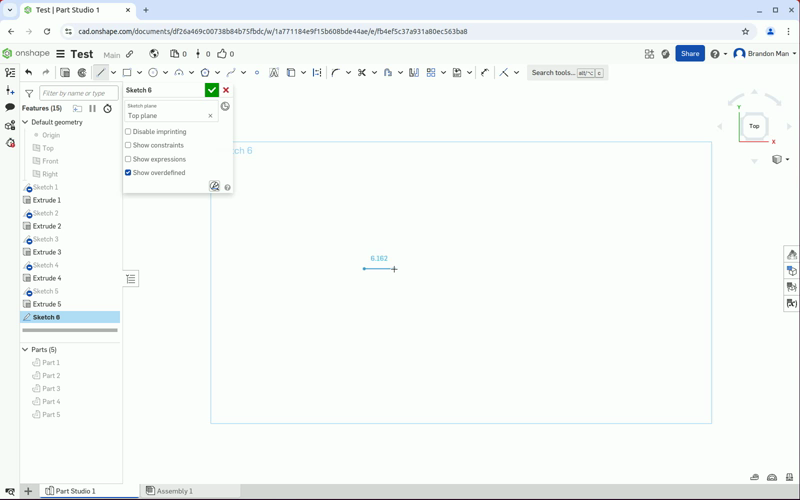
mouse_move(379, 281)
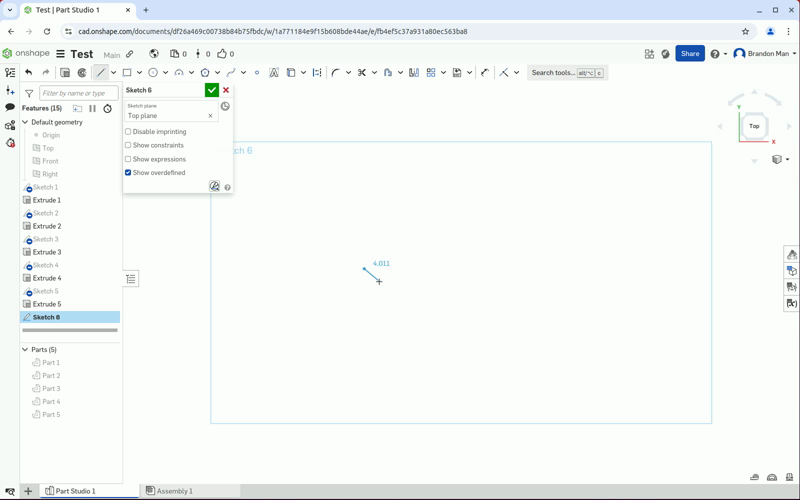
click(379, 281)
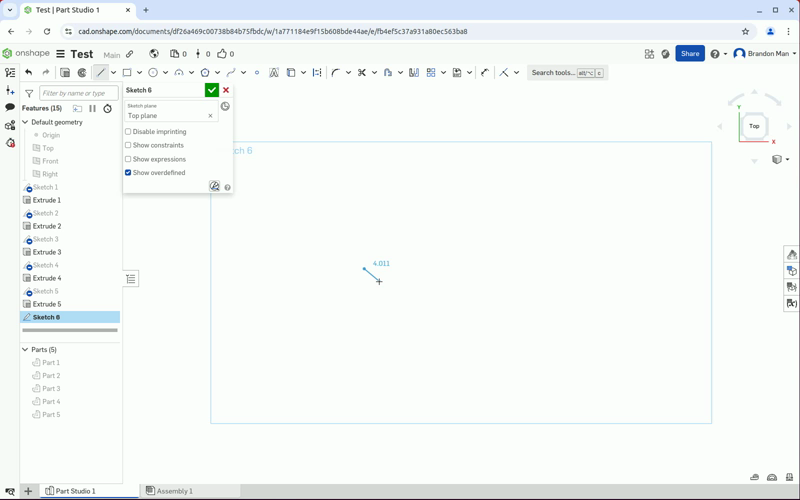
key_up(shift)
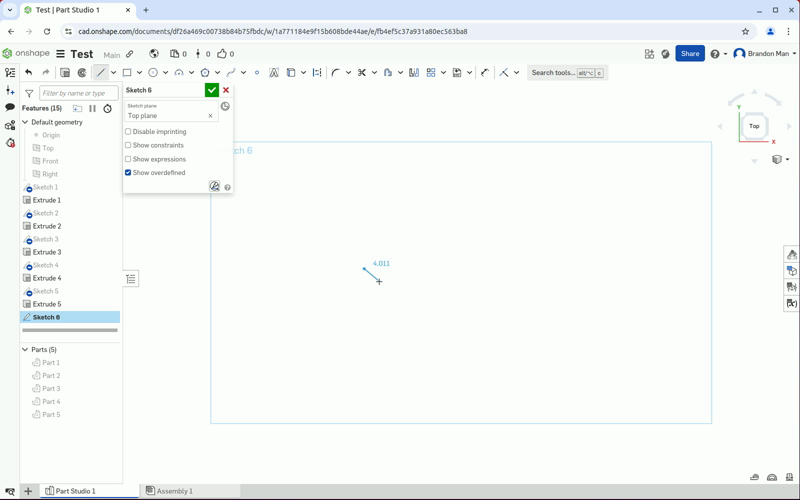
key_down(shift)
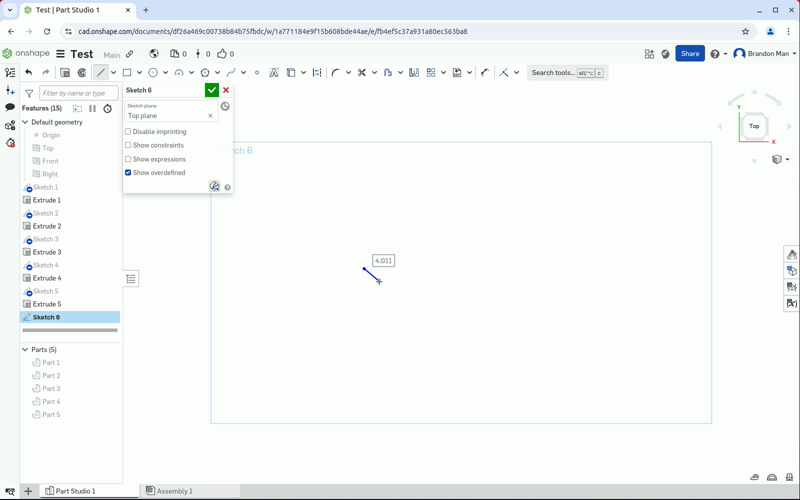
mouse_move(409, 281)
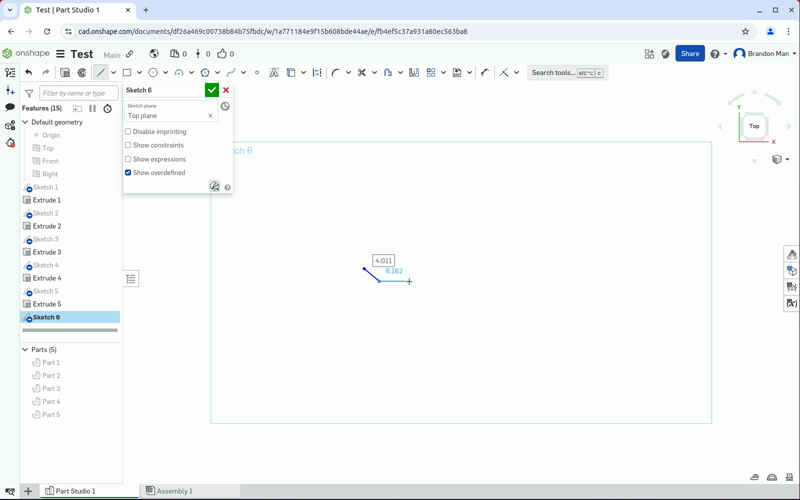
mouse_move(385, 274)
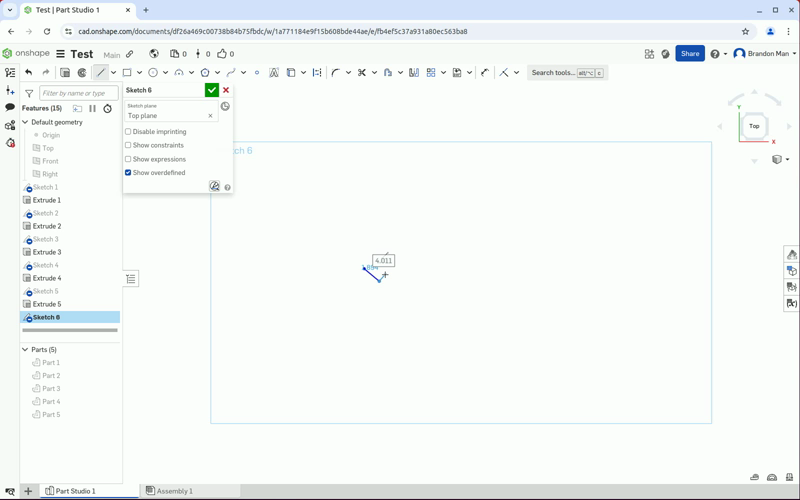
click(385, 274)
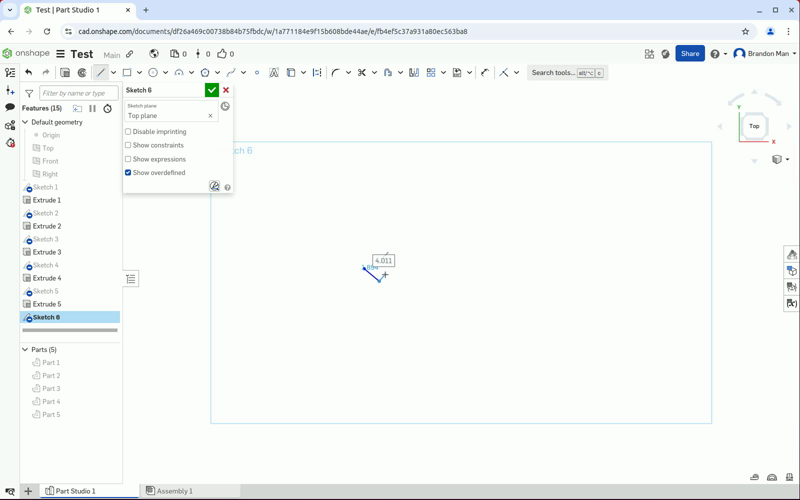
key_up(shift)
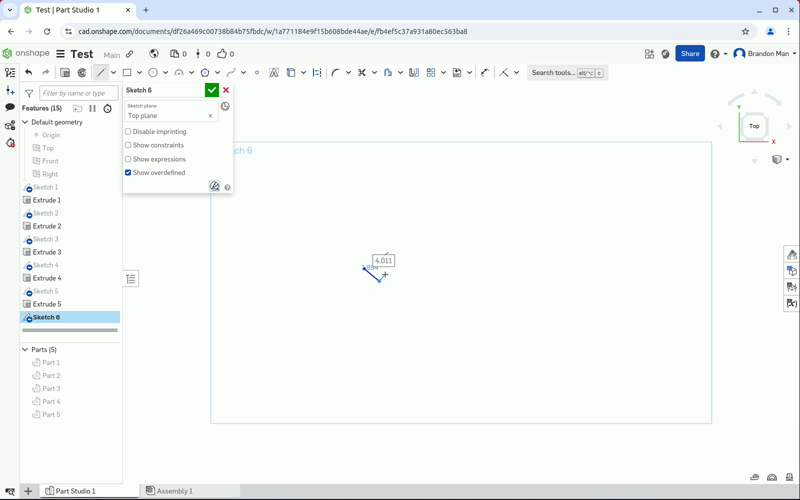
key(esc)
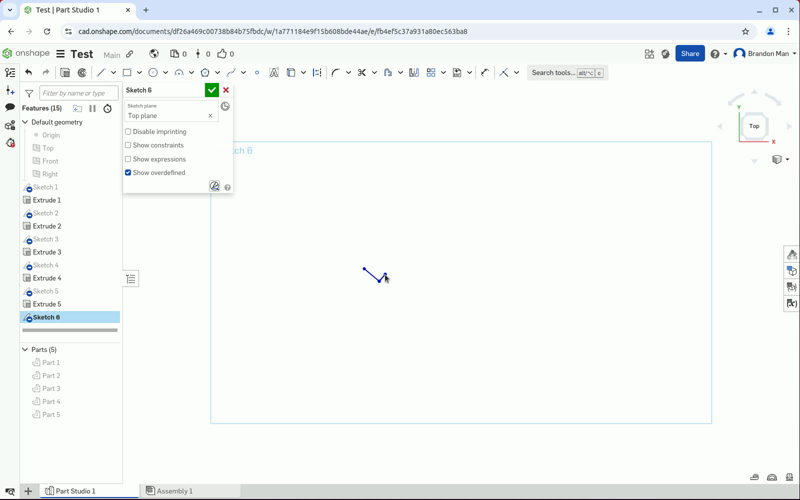
key(a)
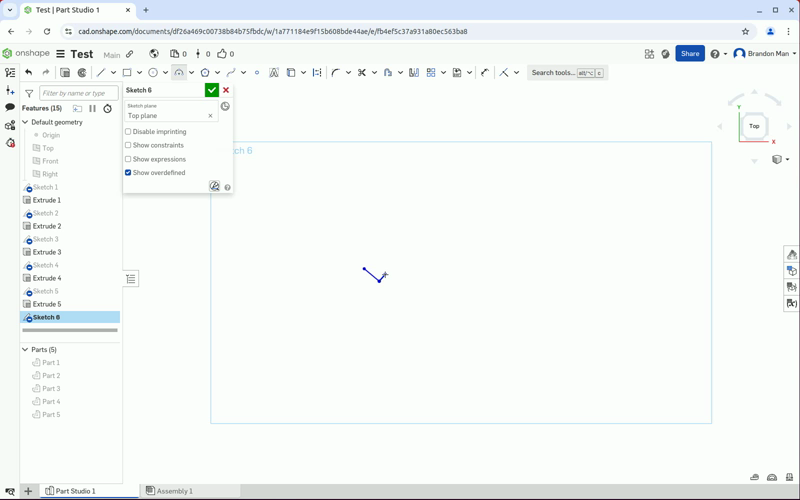
mouse_move(385, 274)
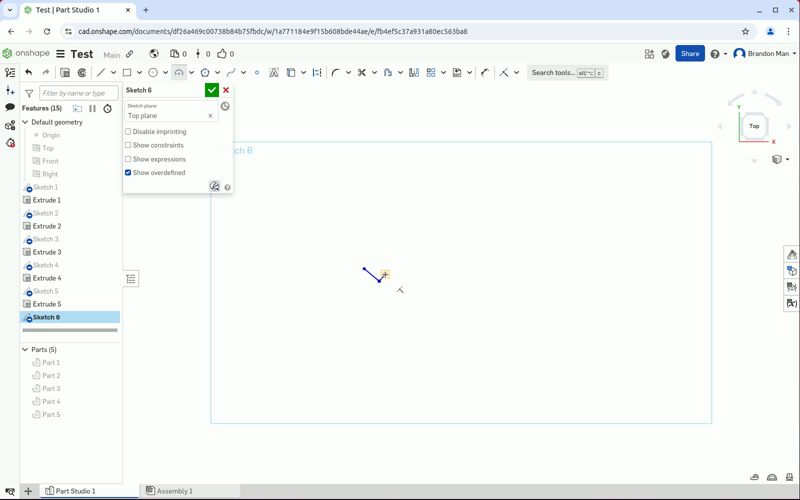
click(385, 274)
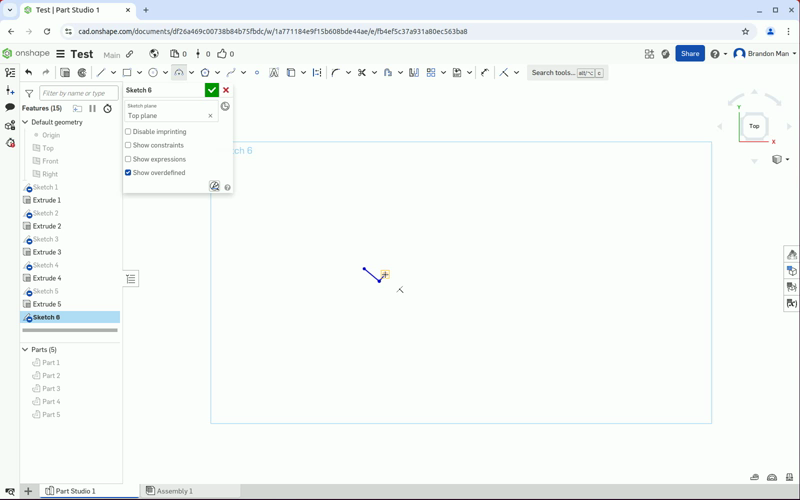
key_down(shift)
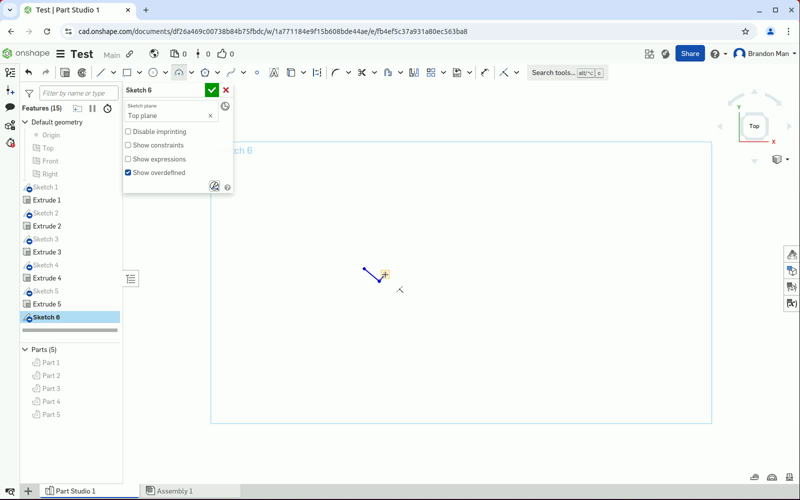
mouse_move(373, 265)
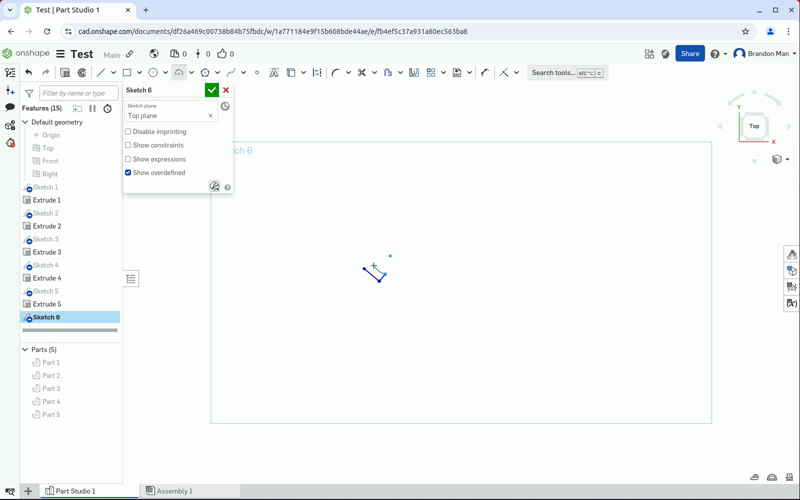
click(373, 265)
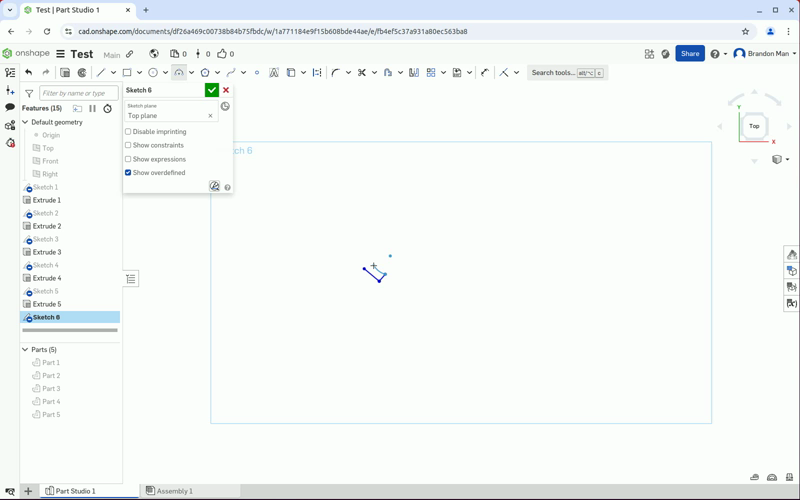
mouse_move(378, 270)
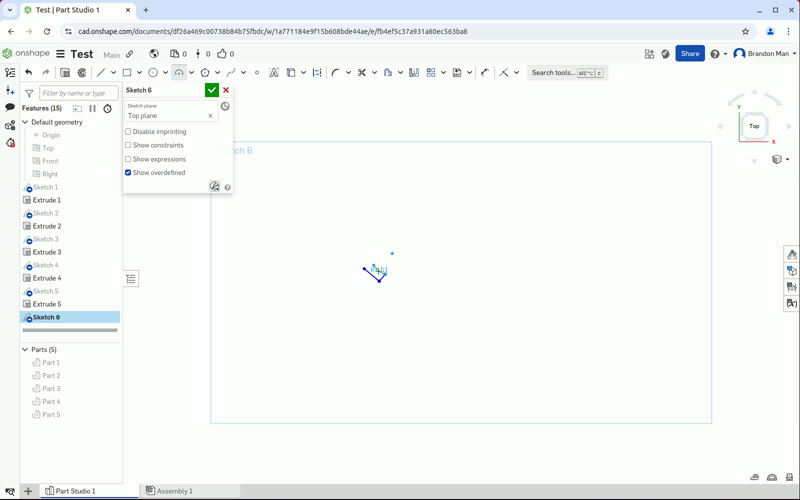
click(378, 270)
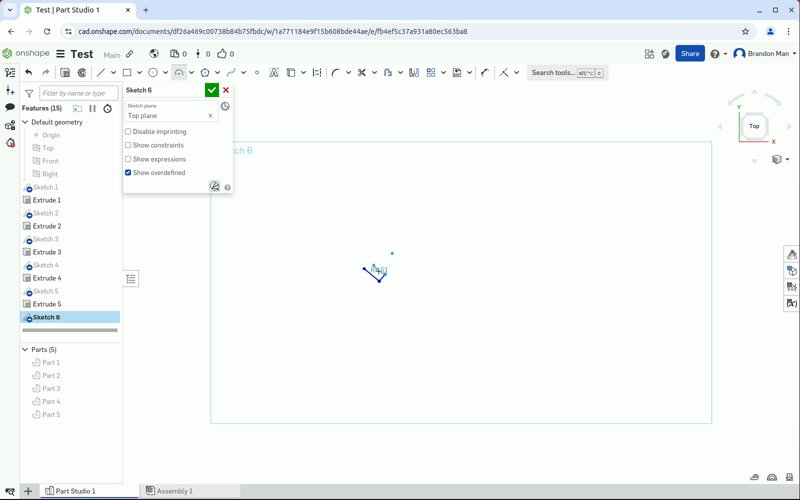
key_up(shift)
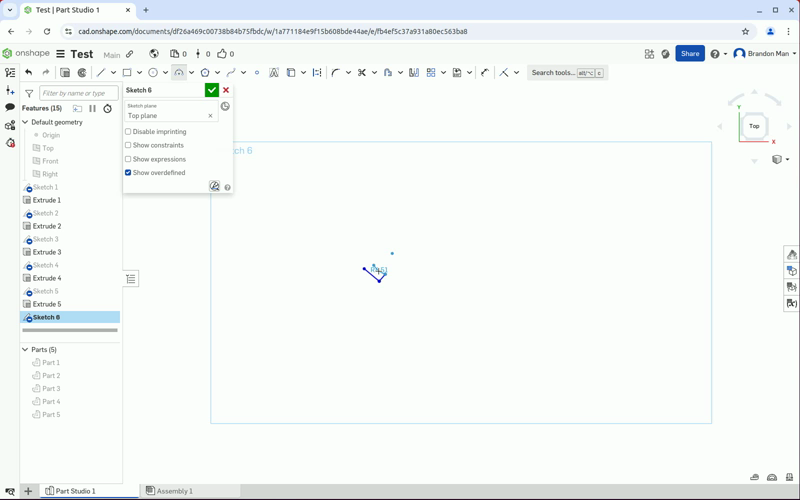
key(esc)
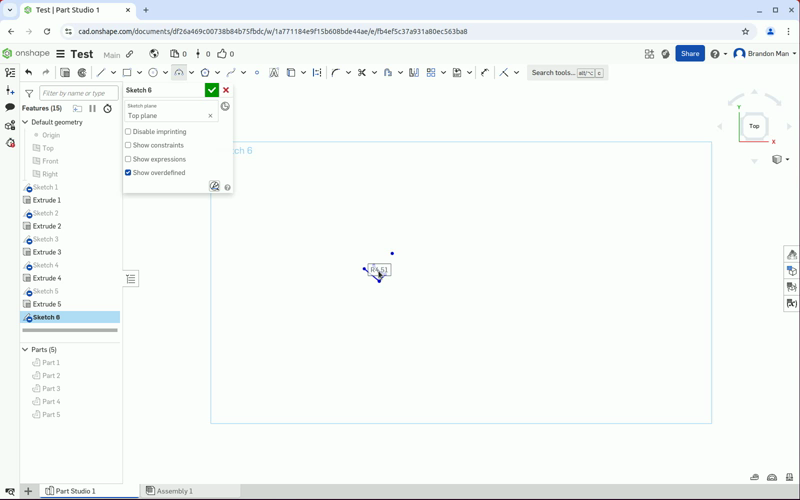
key(l)
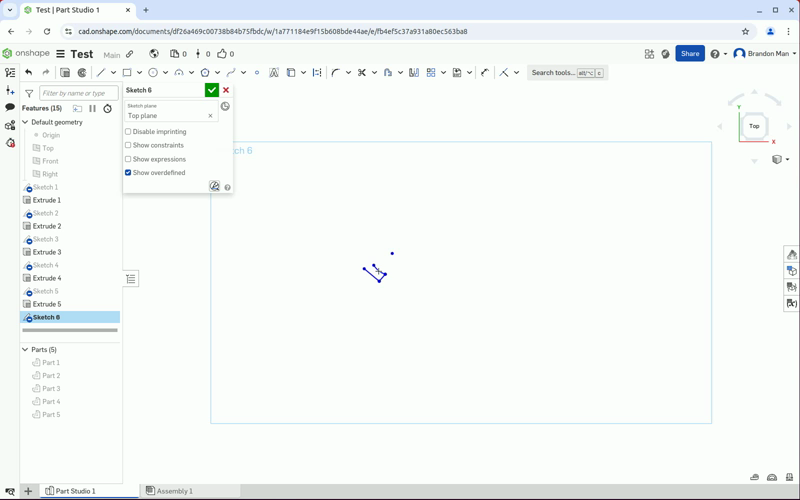
mouse_move(373, 265)
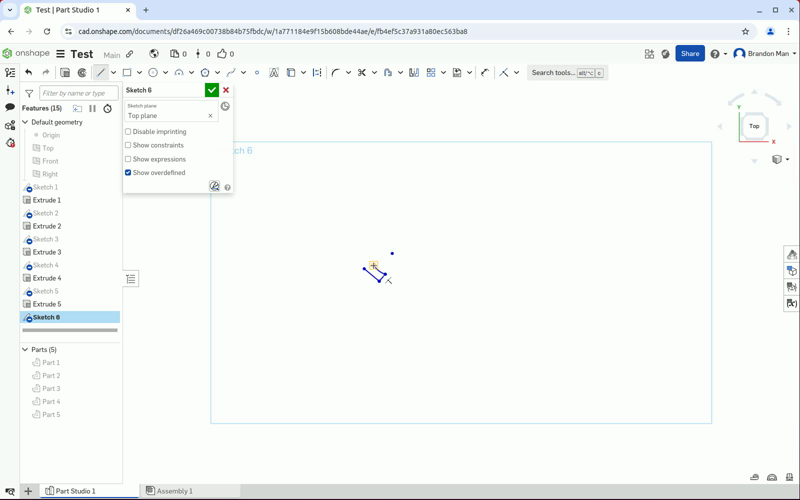
click(373, 265)
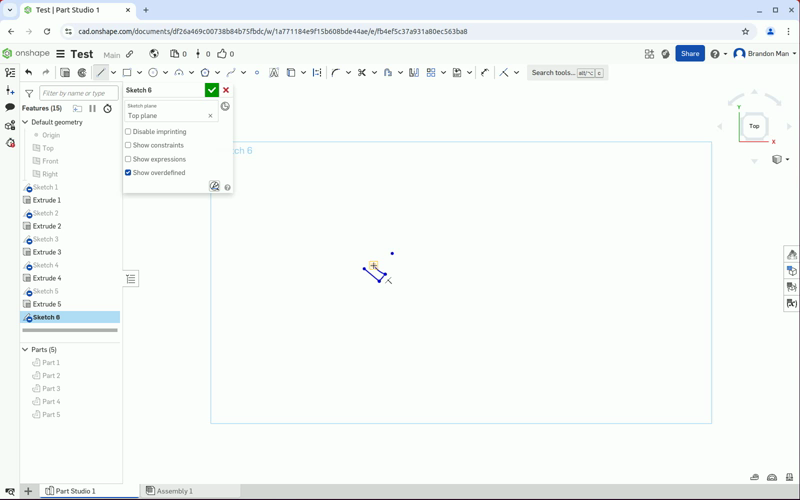
mouse_move(403, 265)
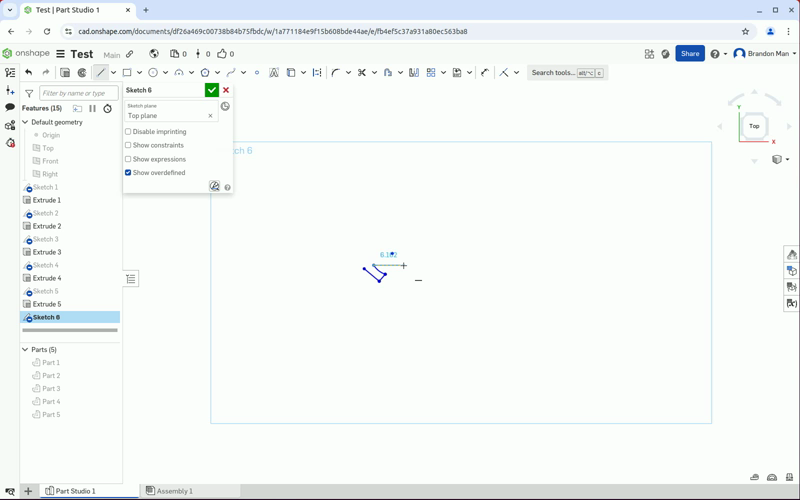
key_down(shift)
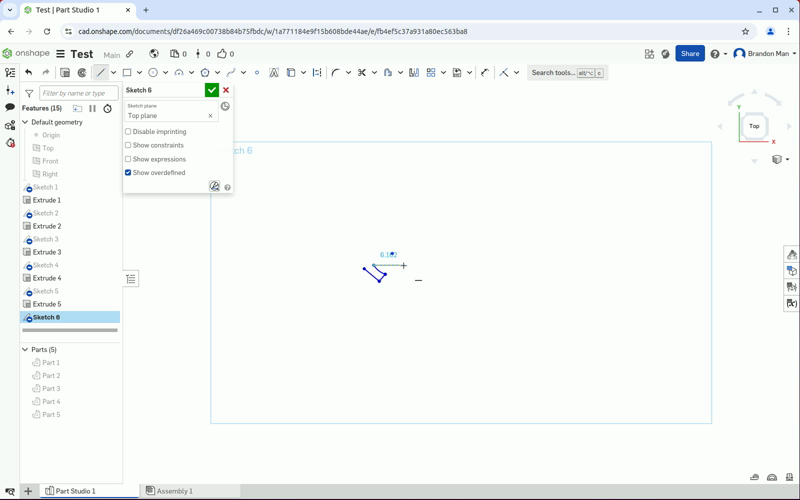
mouse_move(364, 268)
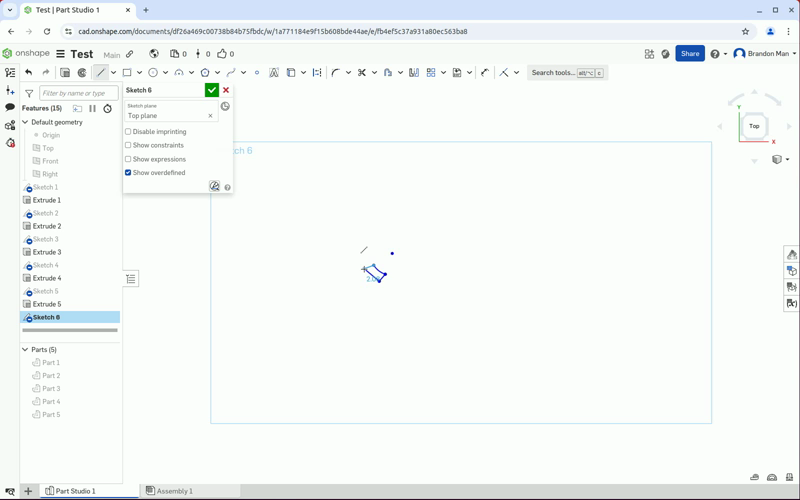
key_up(shift)
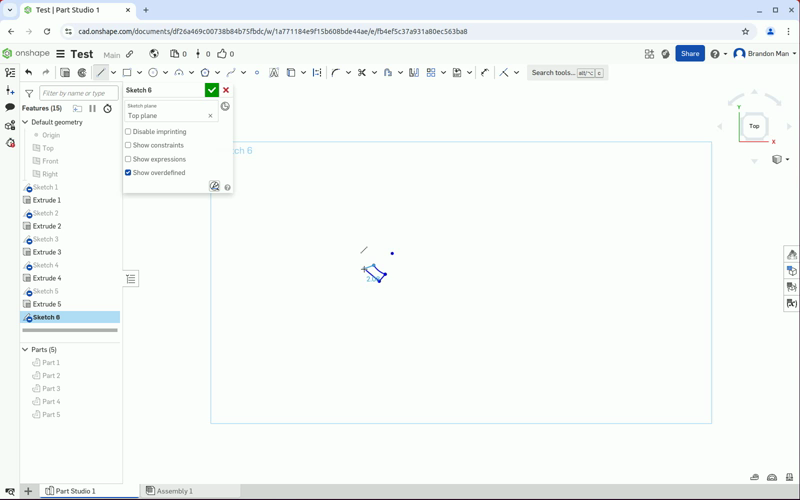
click(364, 268)
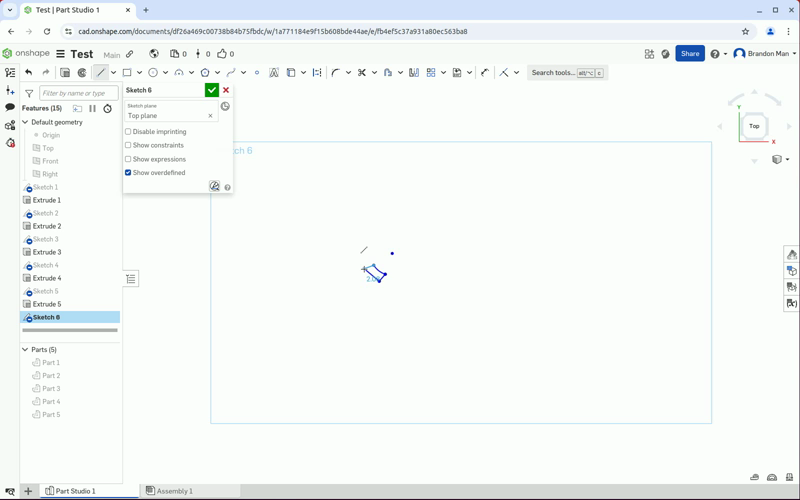
key(esc)
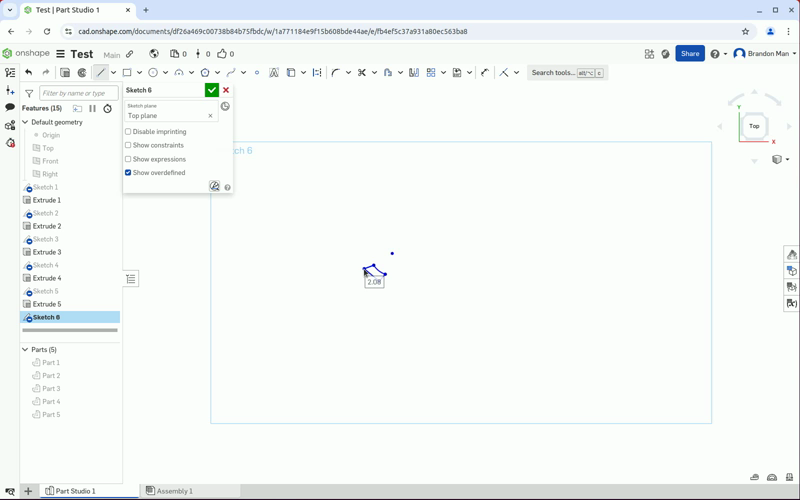
mouse_move(375, 271)
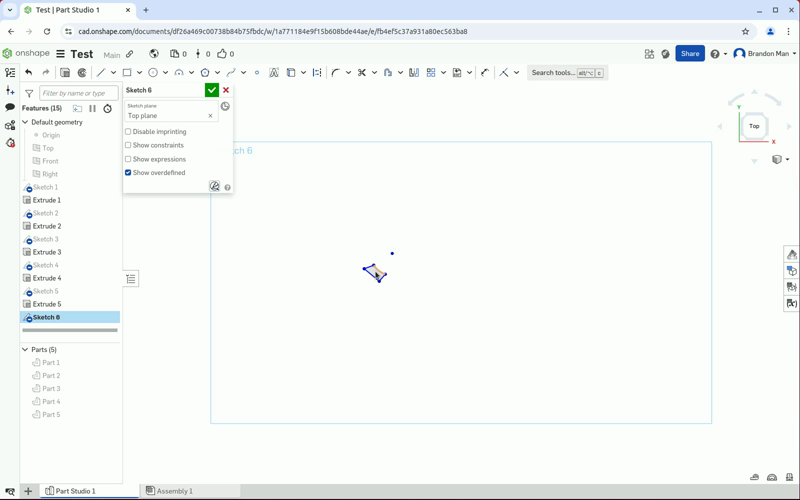
scroll(6)
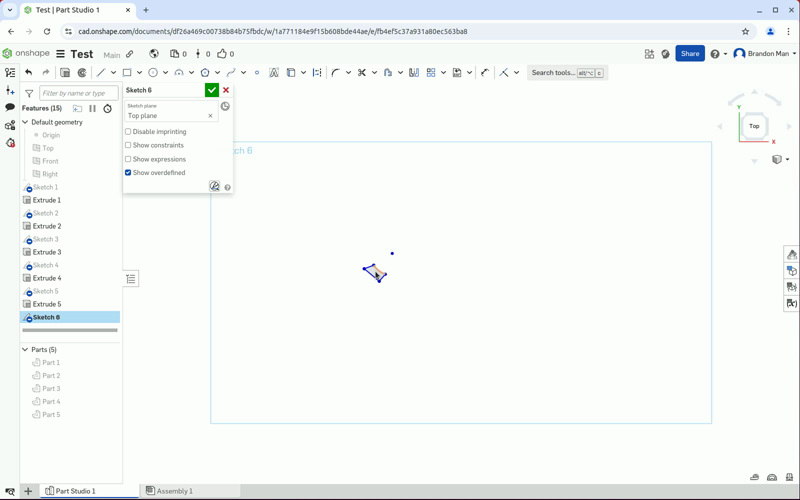
scroll(6)
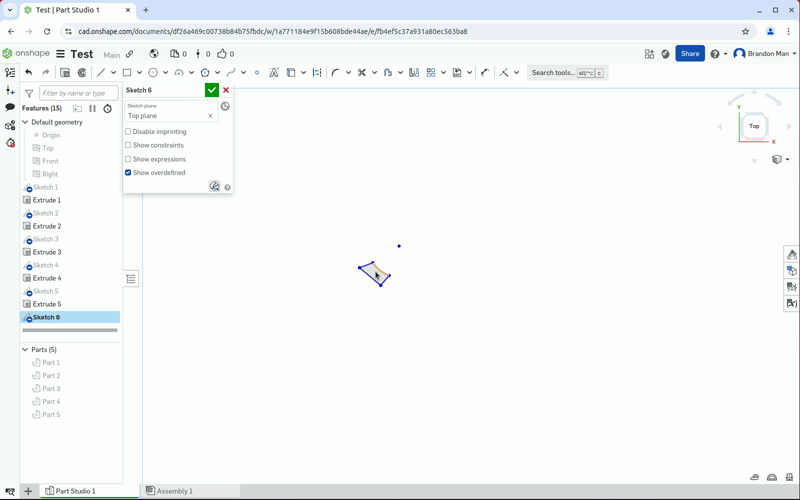
scroll(6)
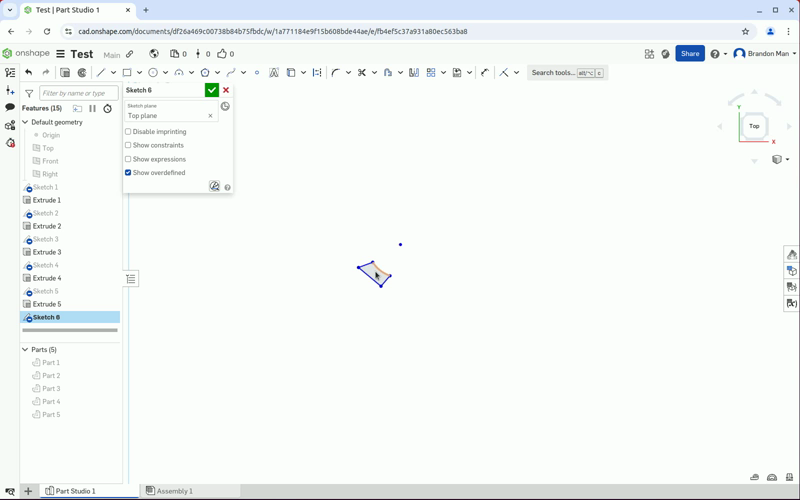
scroll(6)
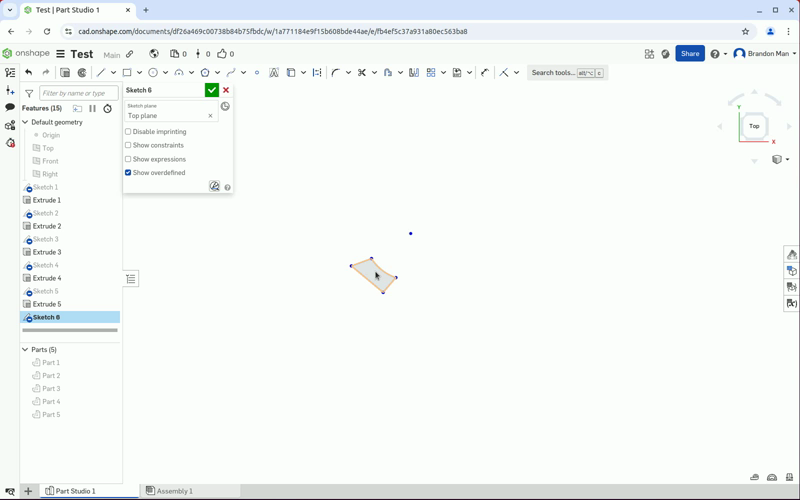
scroll(6)
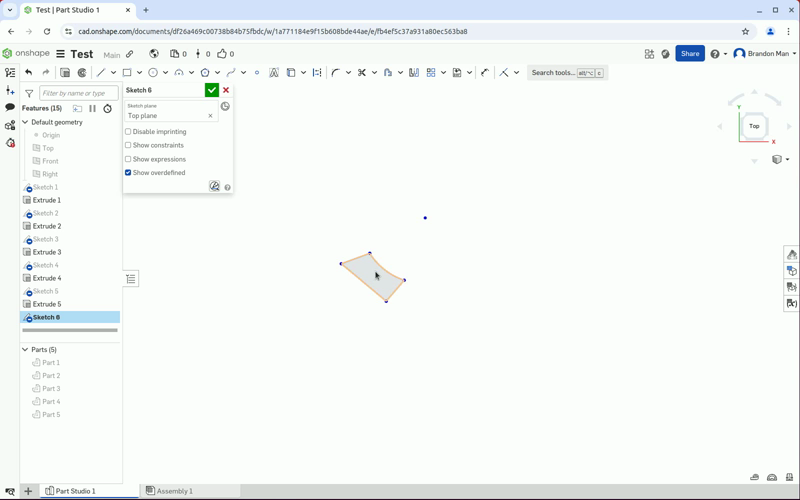
scroll(6)
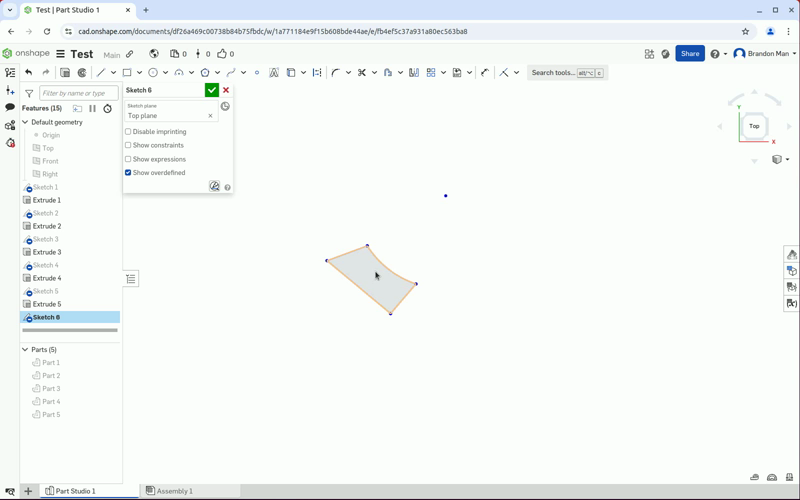
scroll(6)
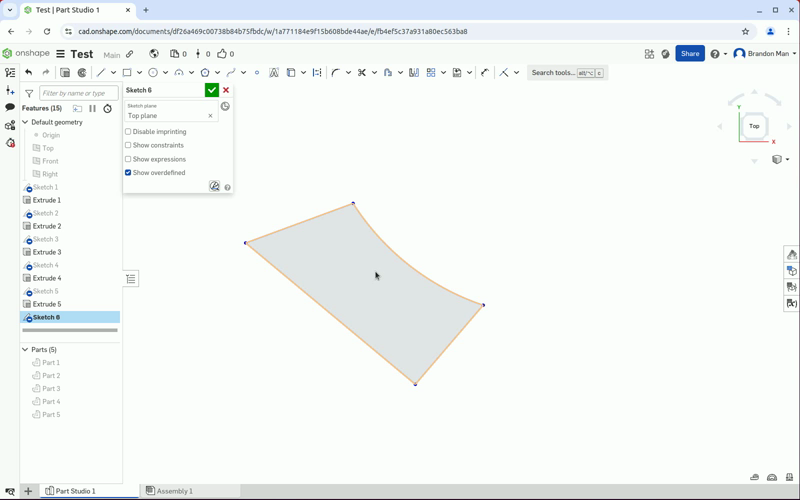
click(375, 271)
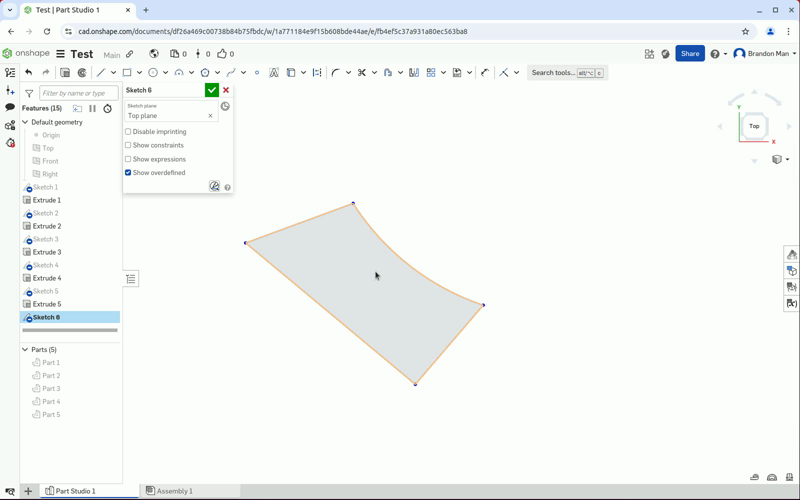
scroll(-6)
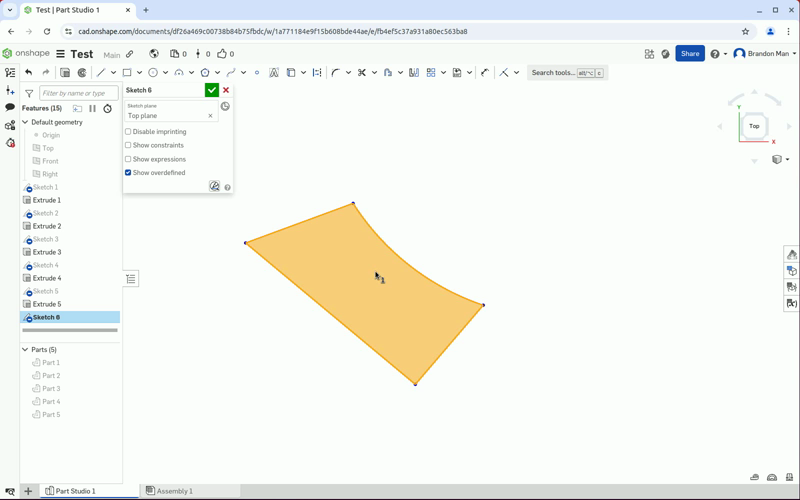
scroll(-6)
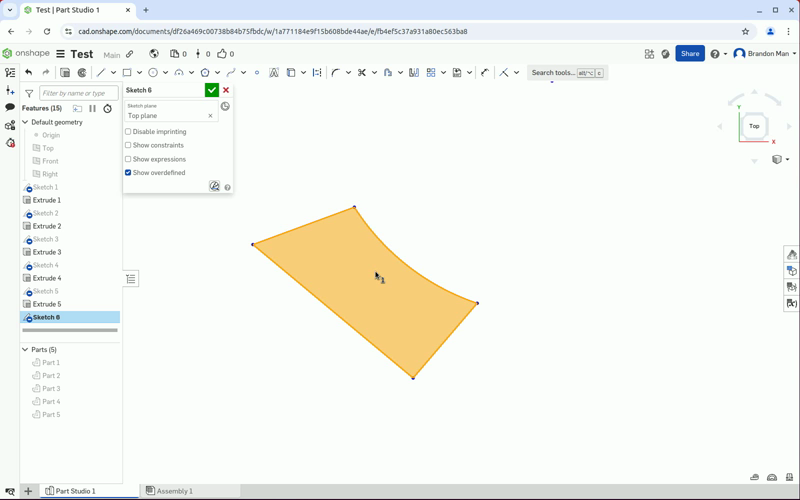
scroll(-6)
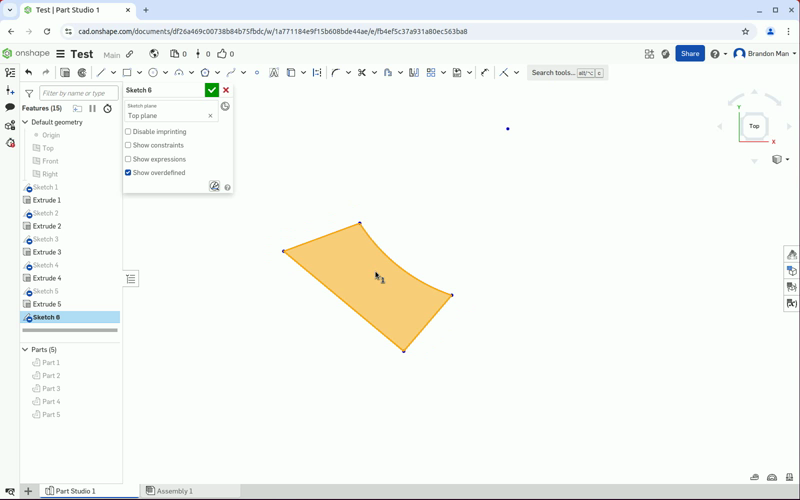
scroll(-6)
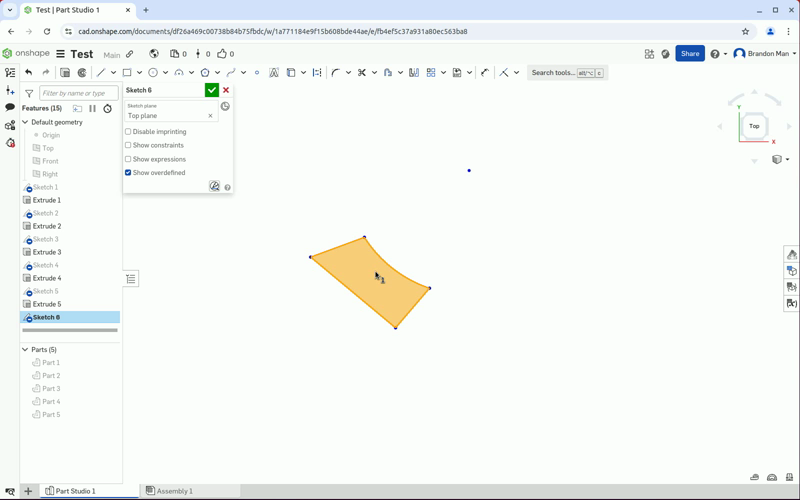
scroll(-6)
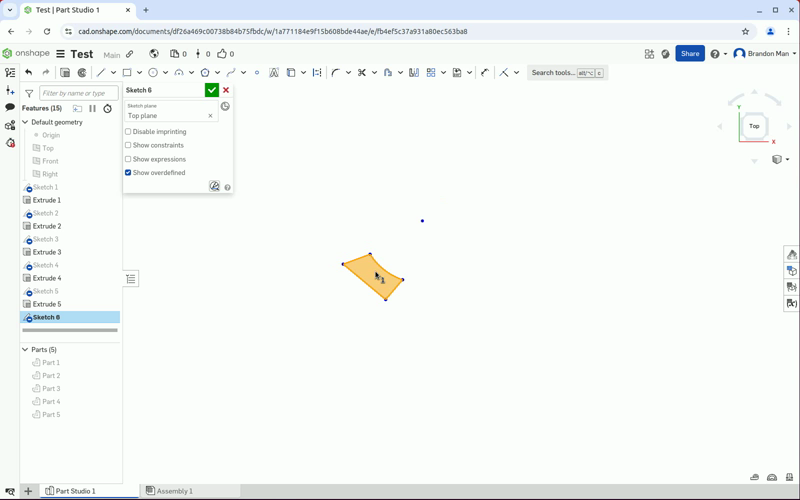
scroll(-6)
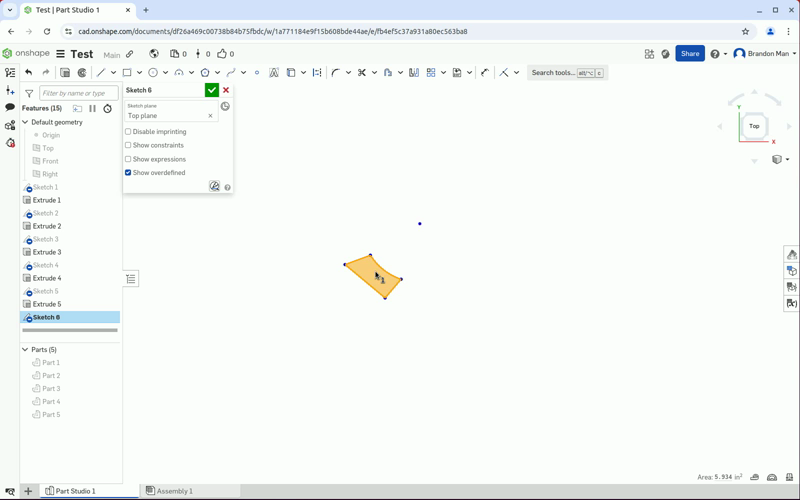
scroll(-6)
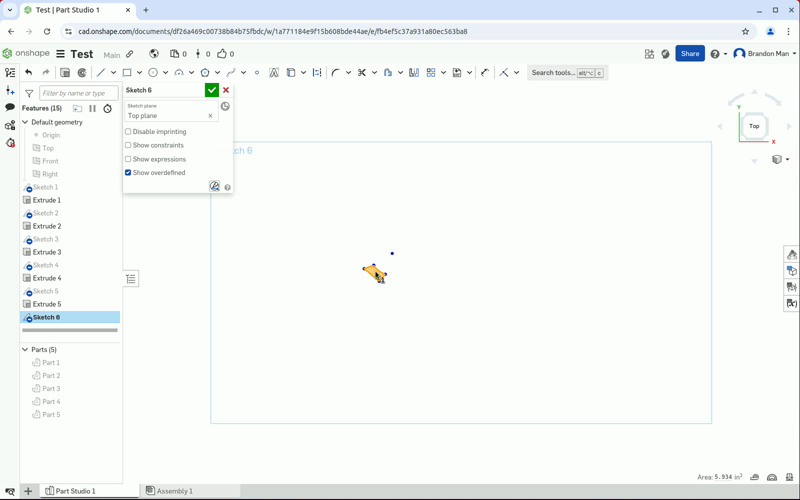
mouse_move(73, 352)
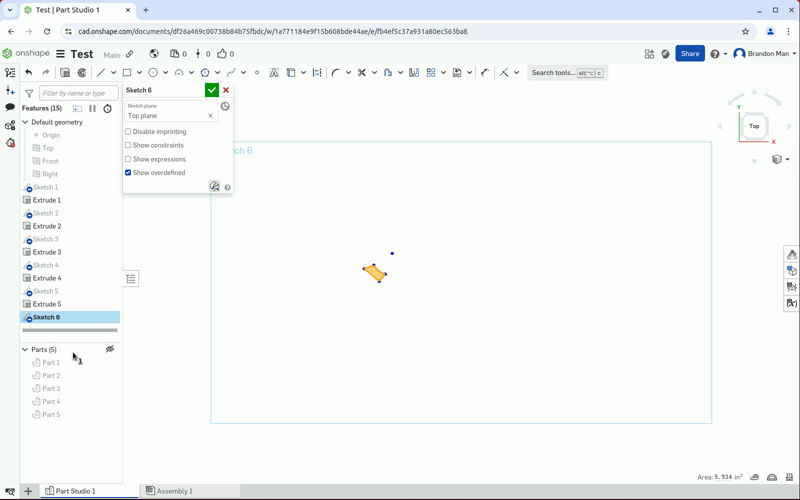
key(shift+y)
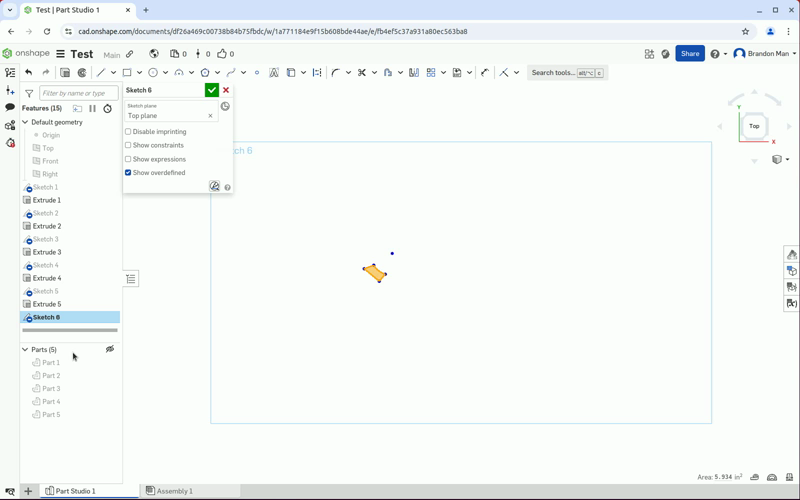
key(shift+e)
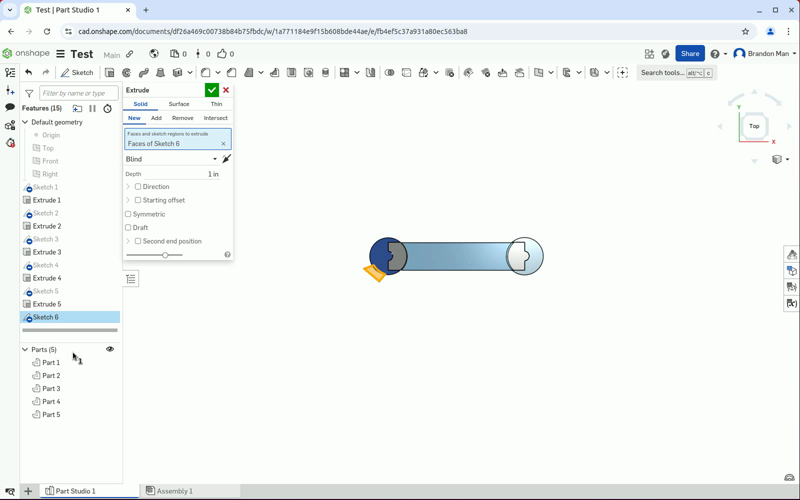
mouse_move(143, 106)
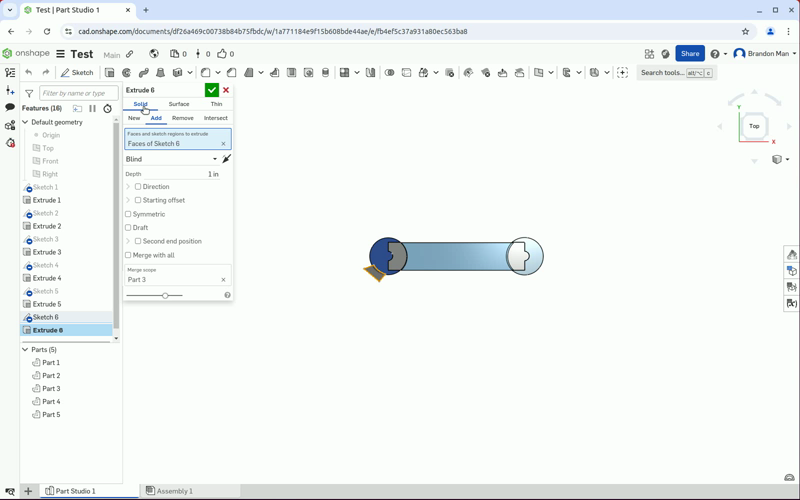
click(143, 106)
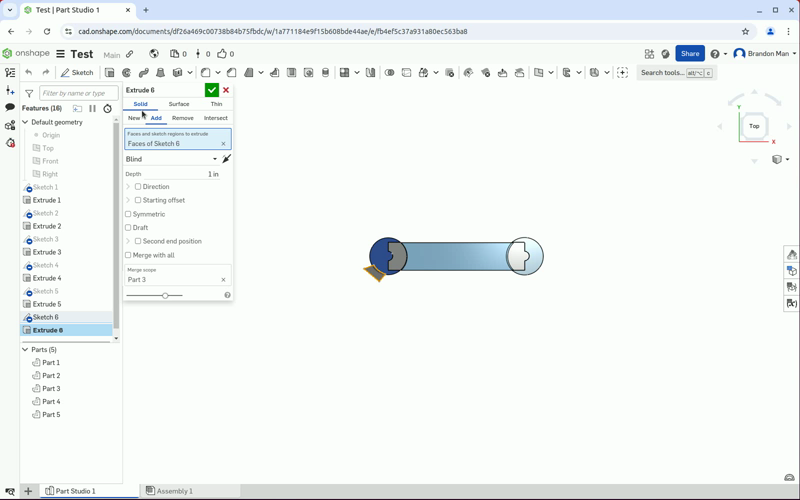
mouse_move(137, 120)
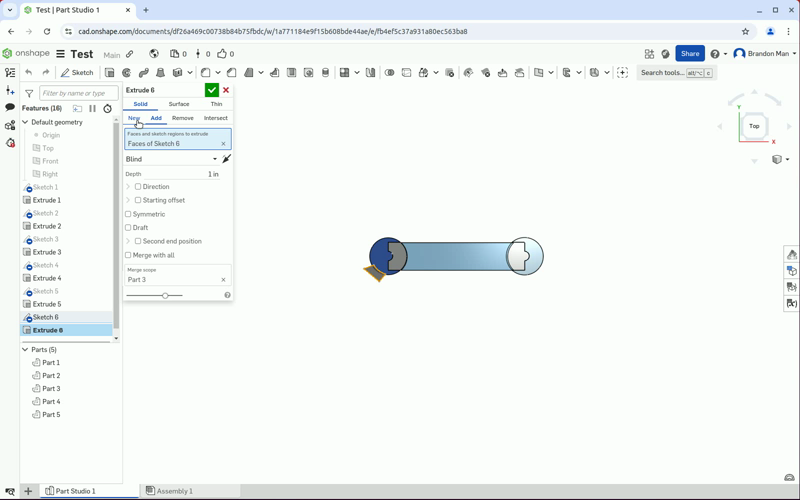
click(137, 120)
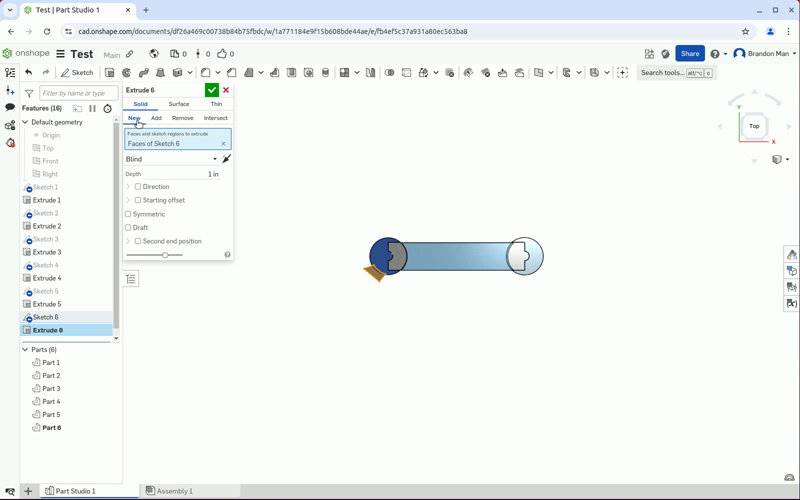
key(tab, 4)
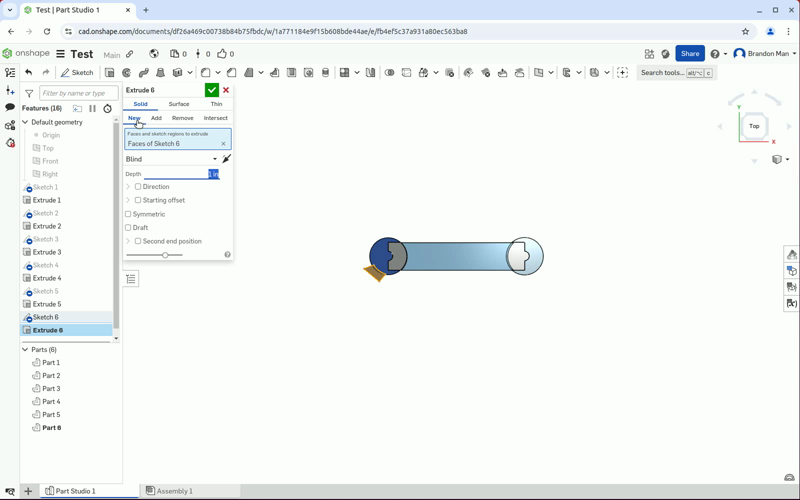
text(2.407)
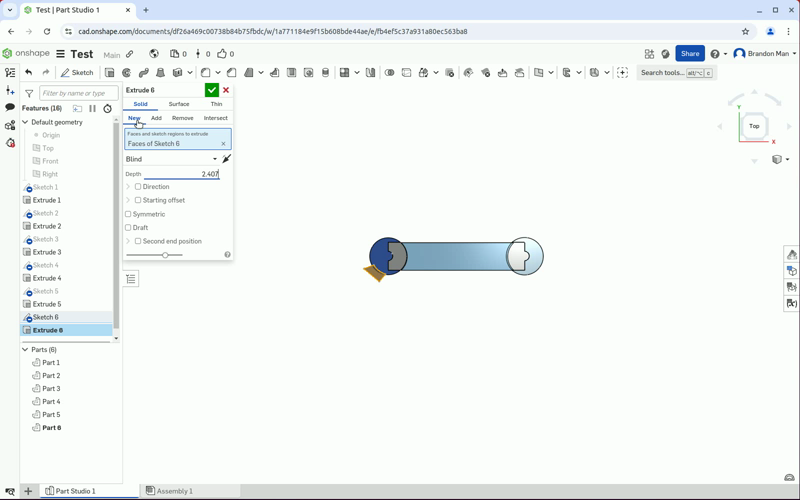
key(enter)
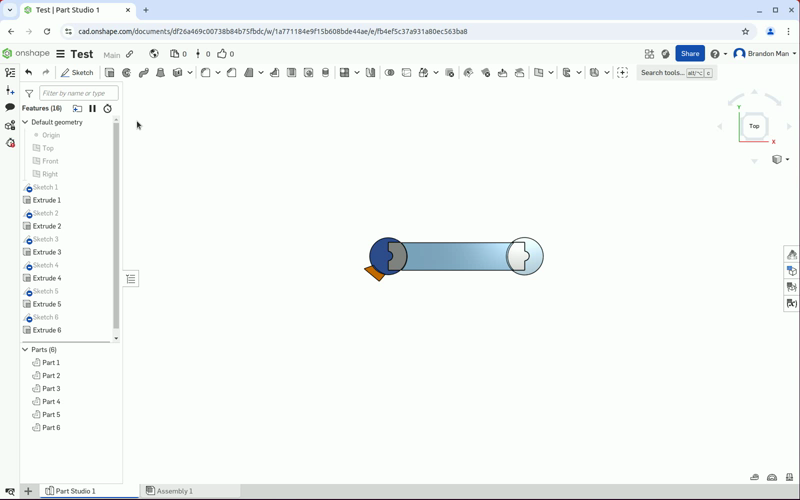
key(shift+h)
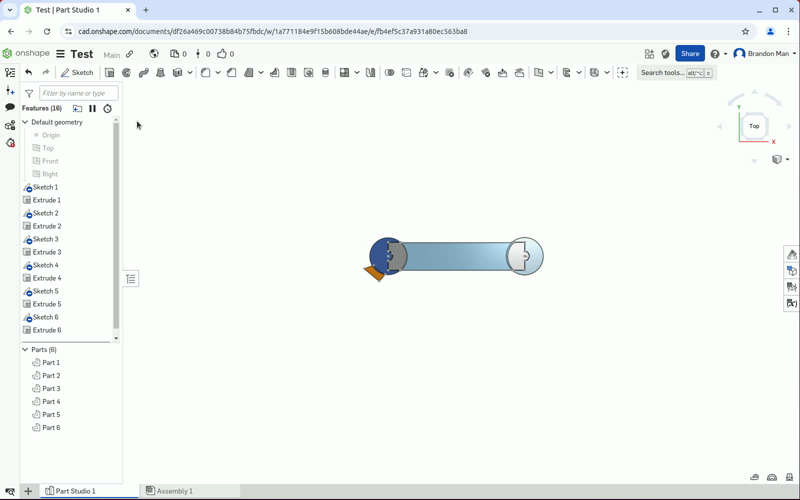
key(shift+h)
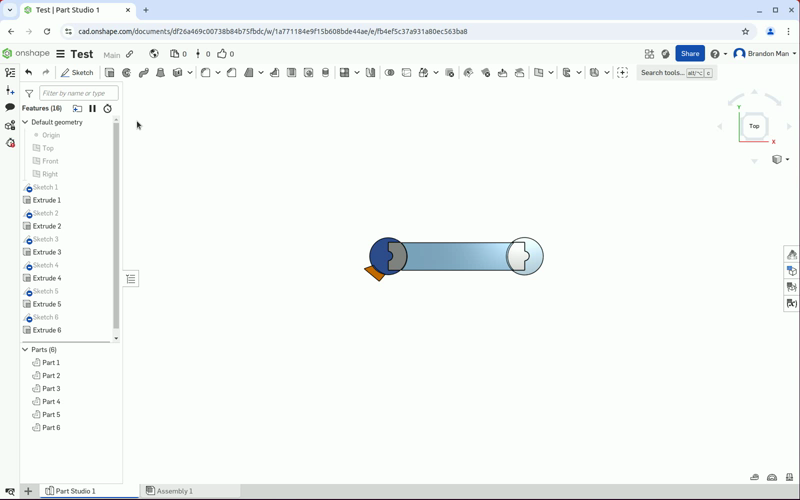
mouse_move(69, 189)
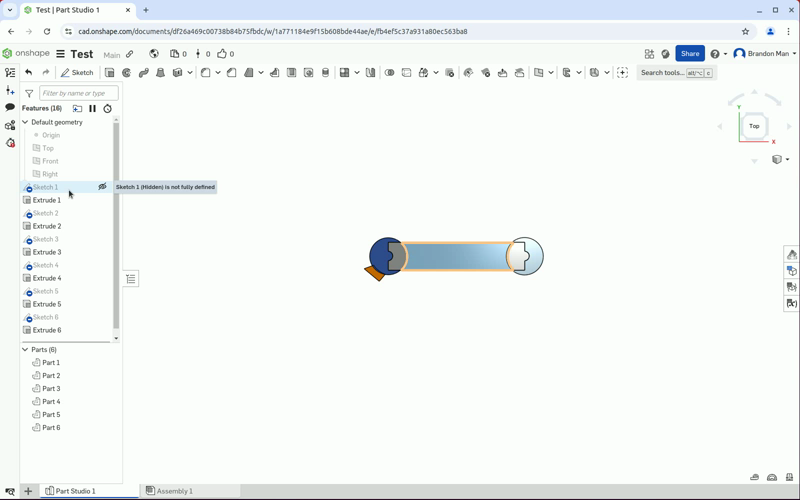
click(69, 189)
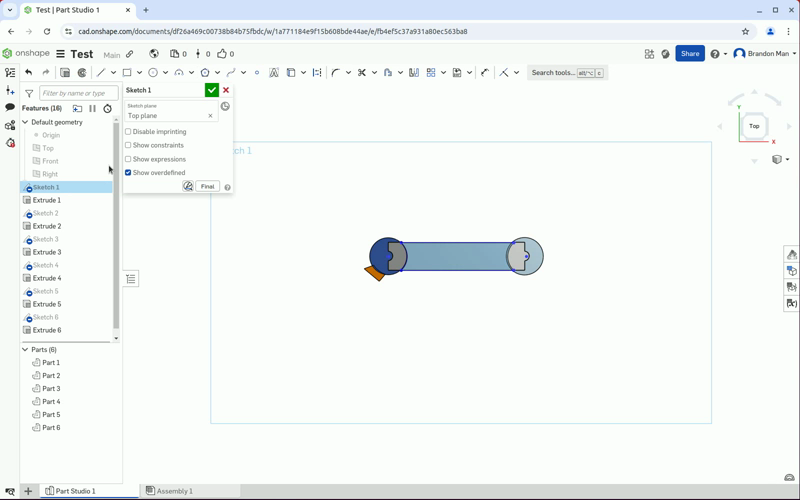
mouse_move(229, 92)
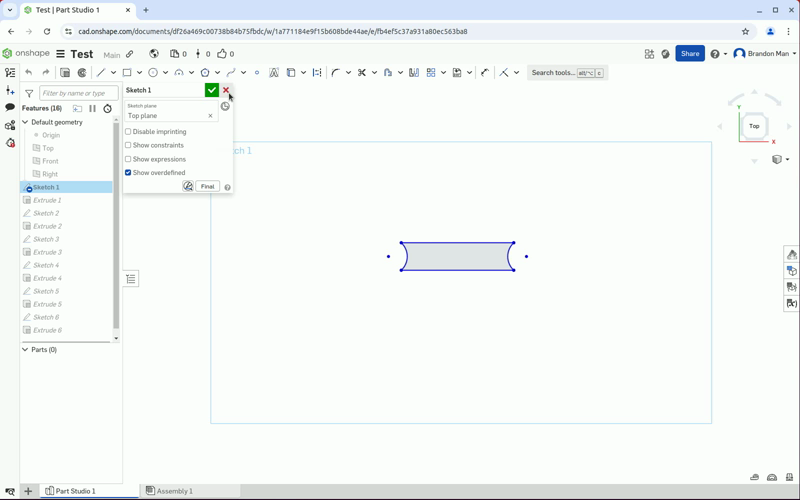
click(229, 92)
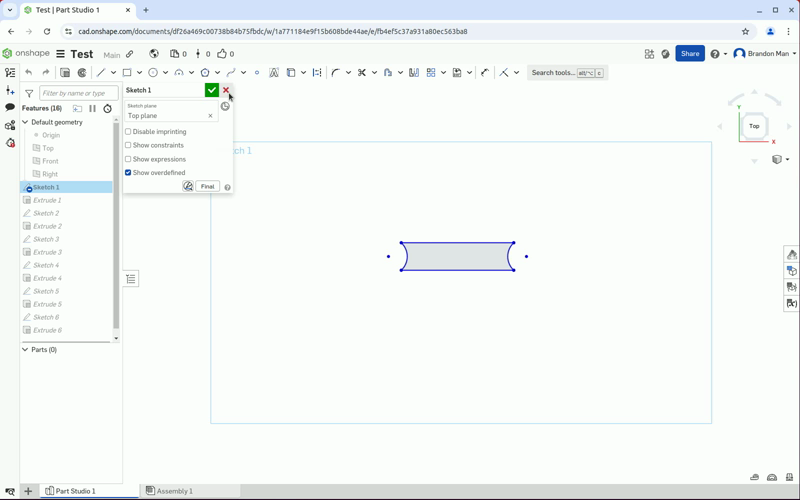
key(shift+s)
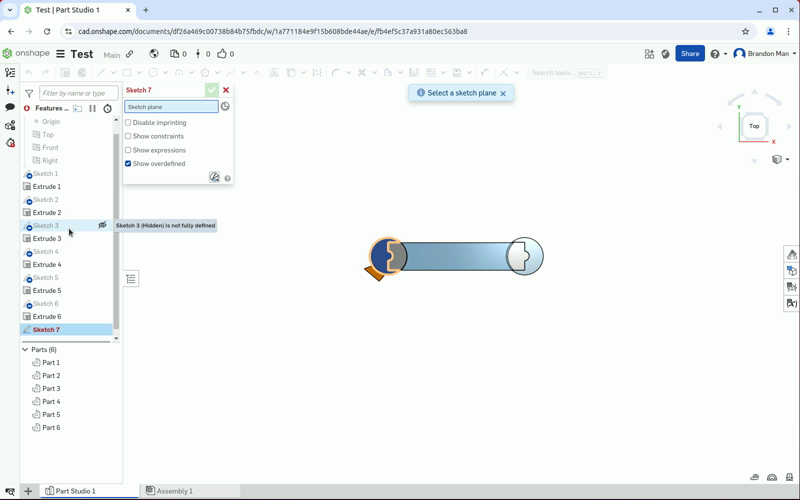
scroll(3)
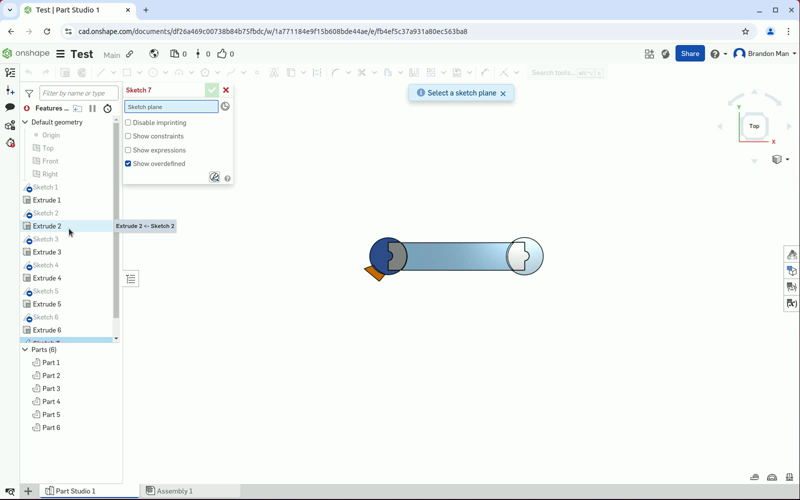
mouse_move(69, 150)
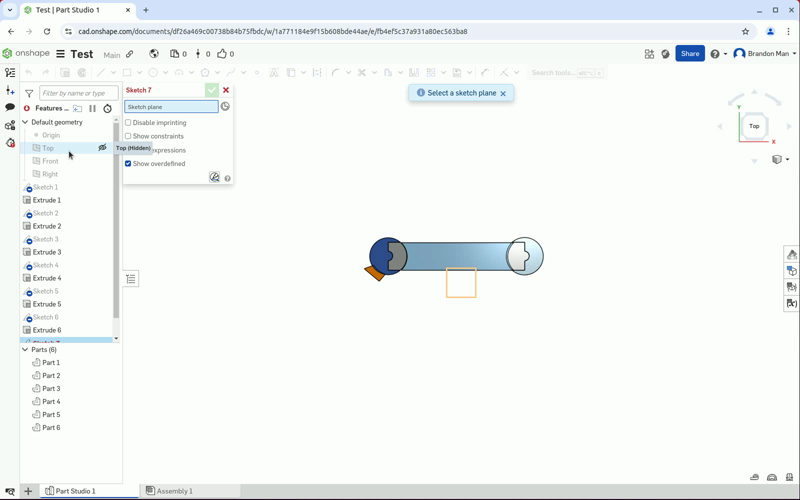
click(69, 150)
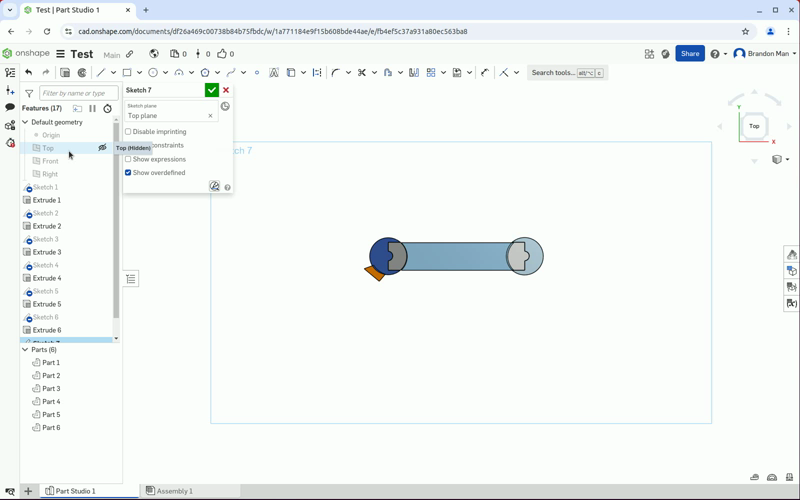
mouse_move(73, 352)
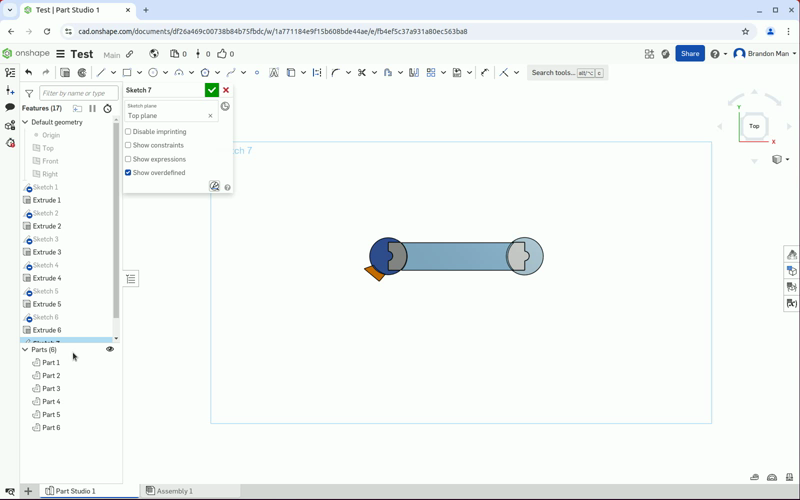
key(y)
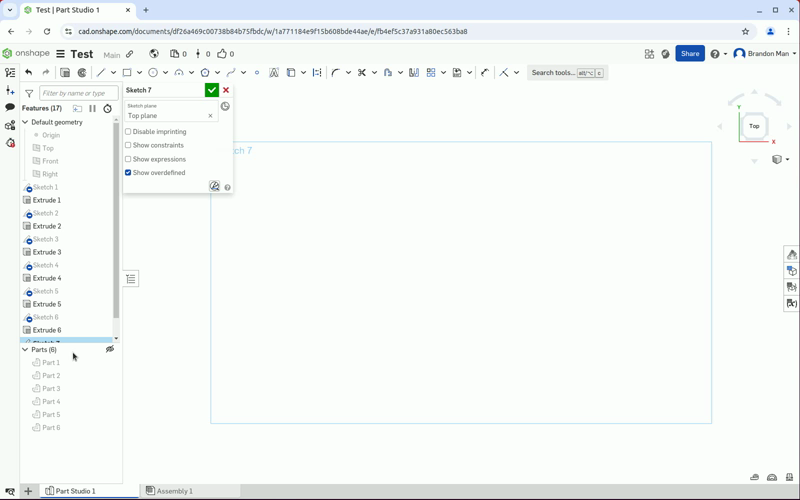
key(l)
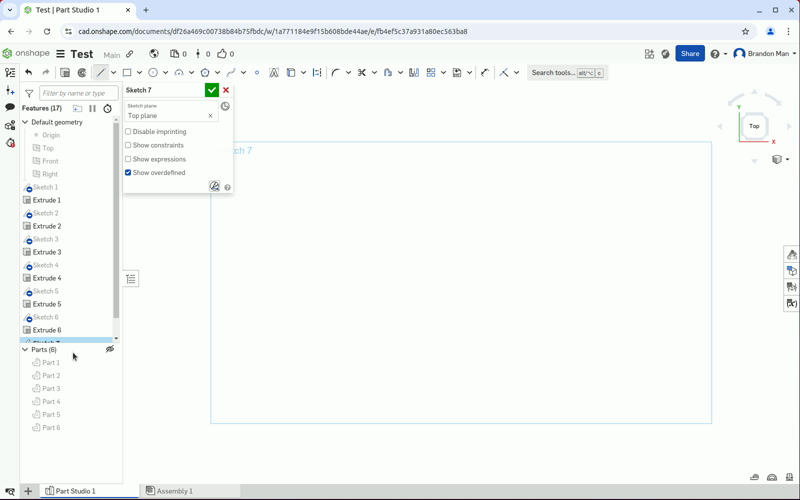
key_down(shift)
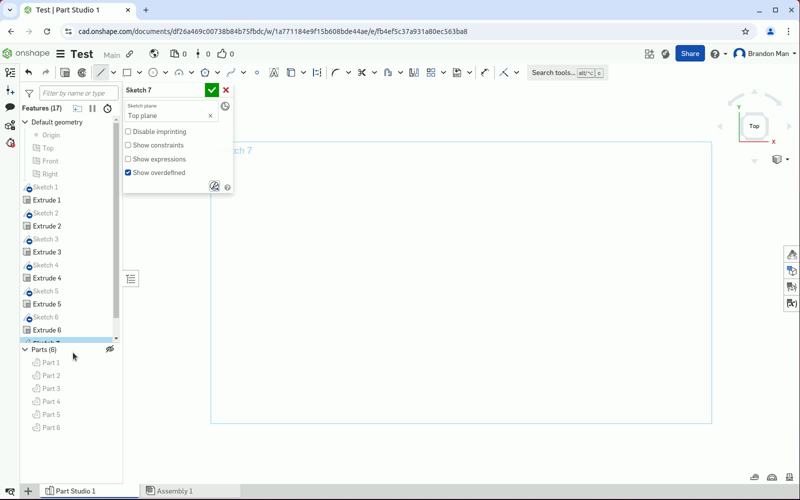
mouse_move(348, 282)
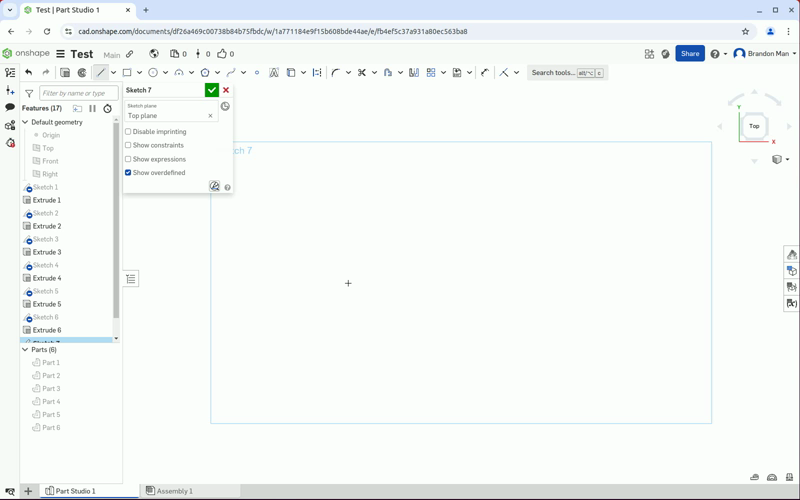
click(348, 282)
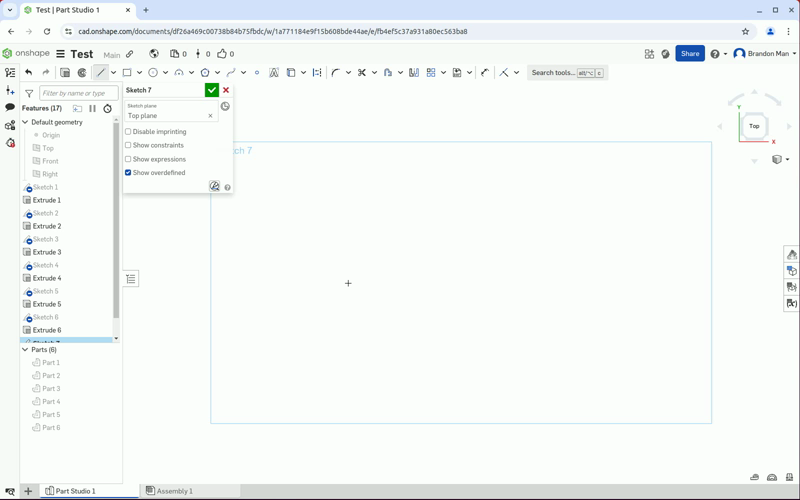
key_up(shift)
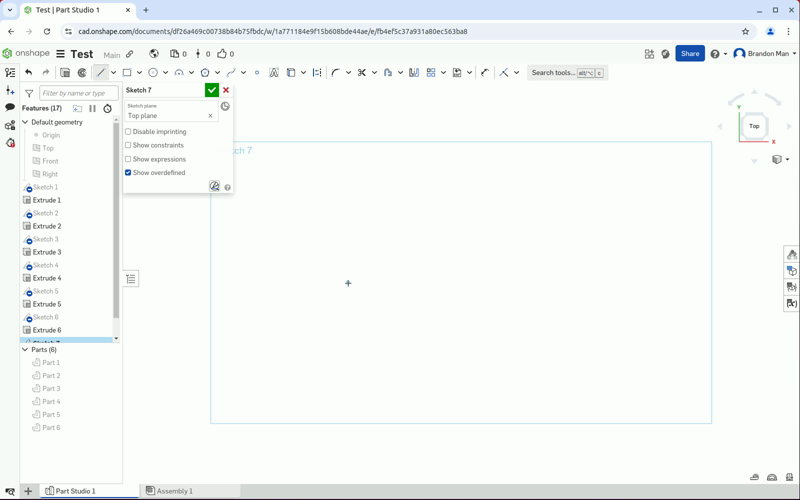
key_down(shift)
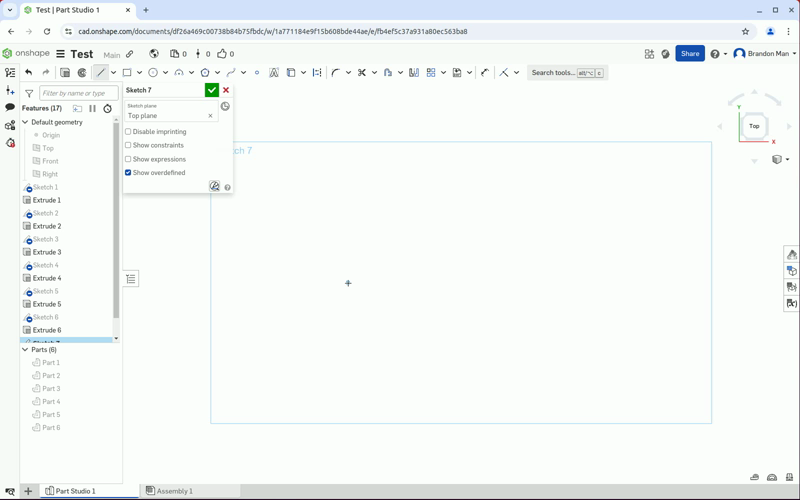
mouse_move(378, 282)
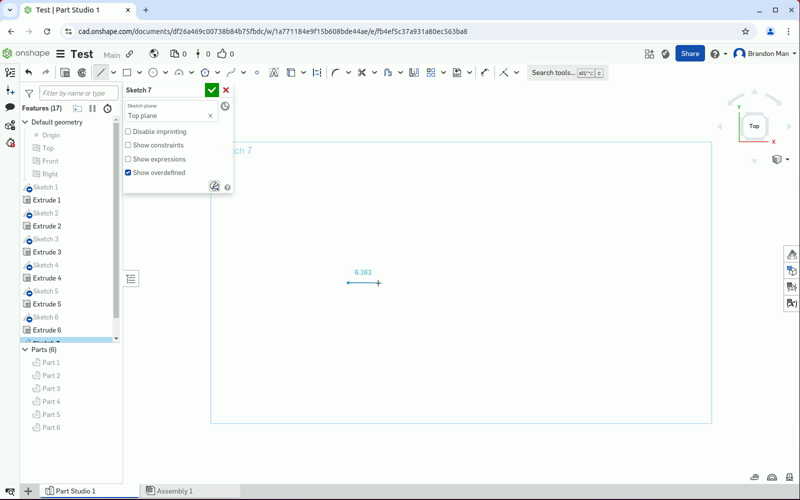
mouse_move(354, 282)
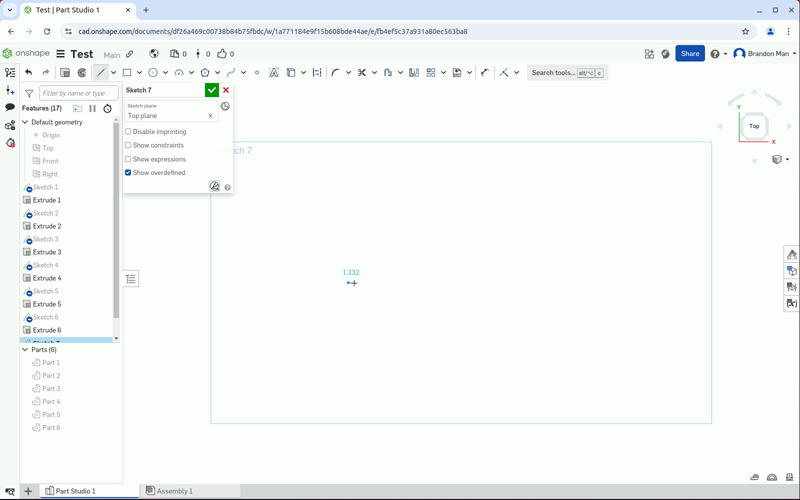
scroll(6)
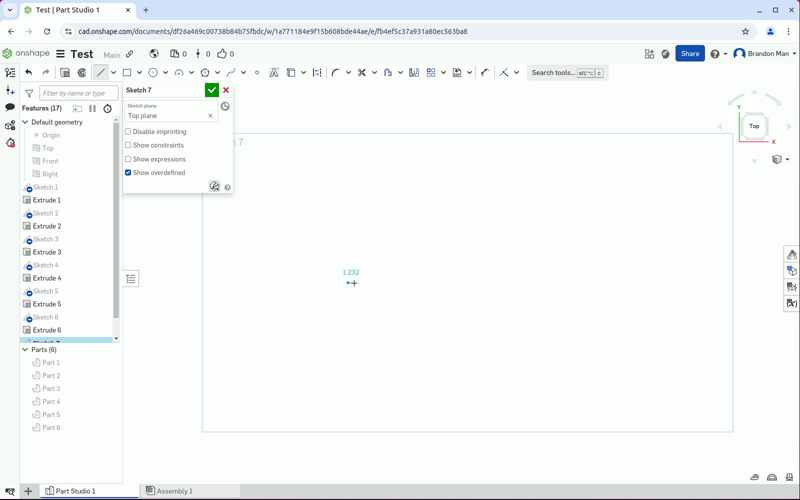
scroll(6)
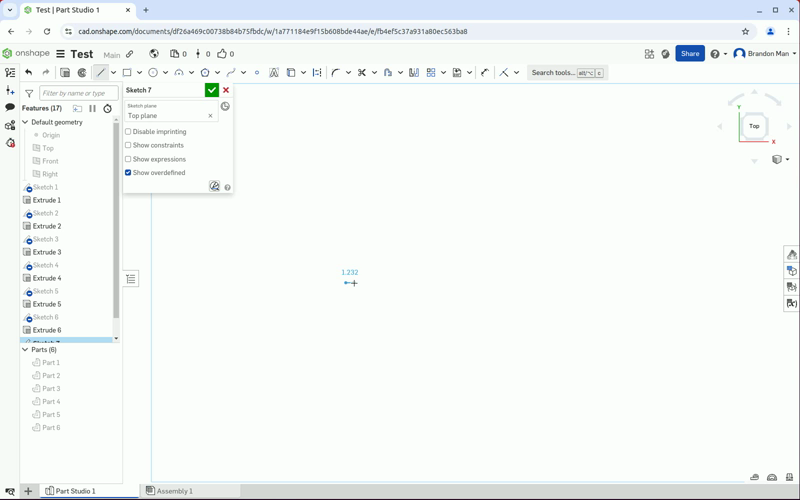
scroll(6)
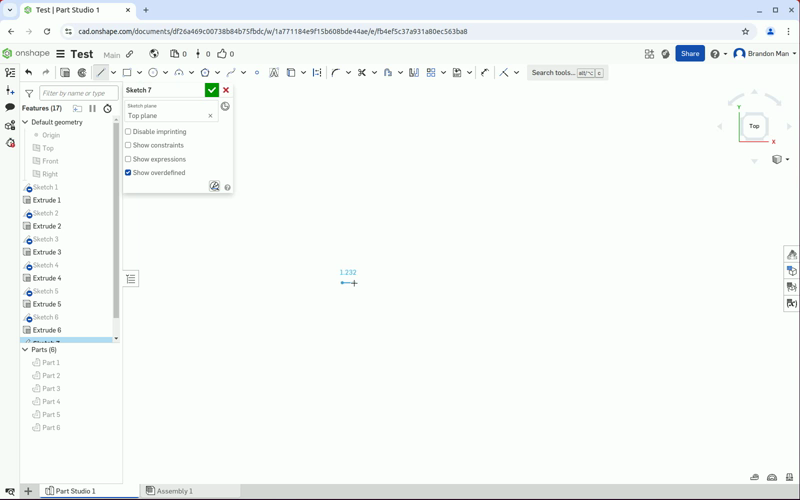
scroll(6)
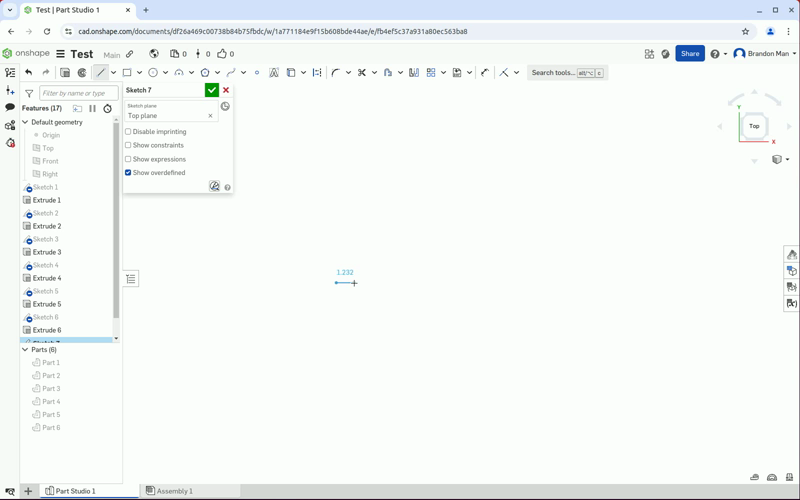
scroll(6)
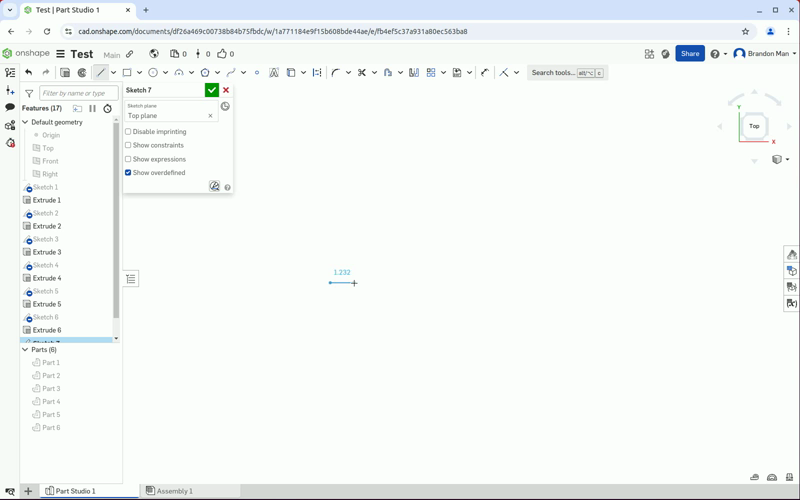
scroll(6)
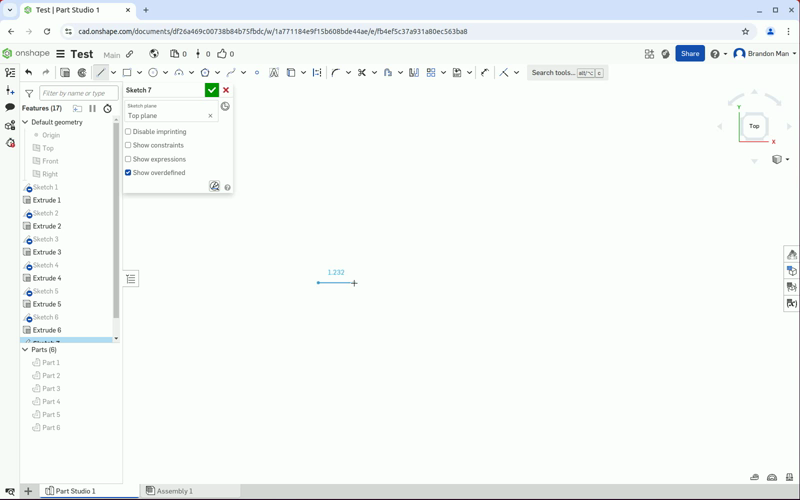
scroll(6)
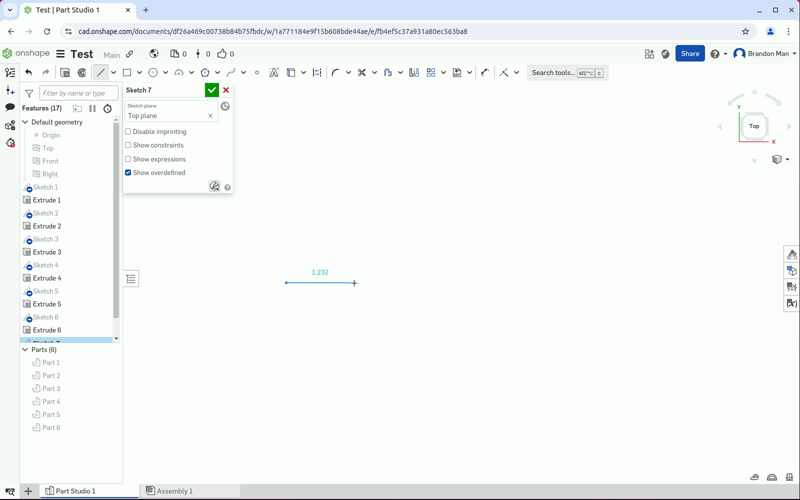
click(354, 282)
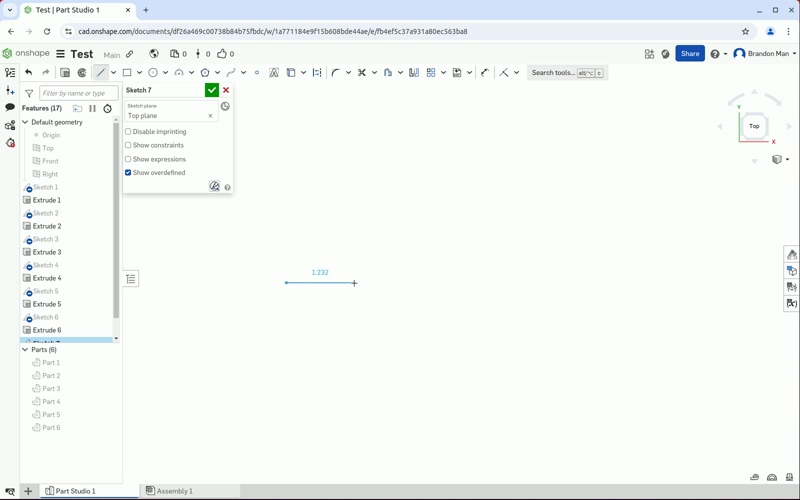
scroll(-6)
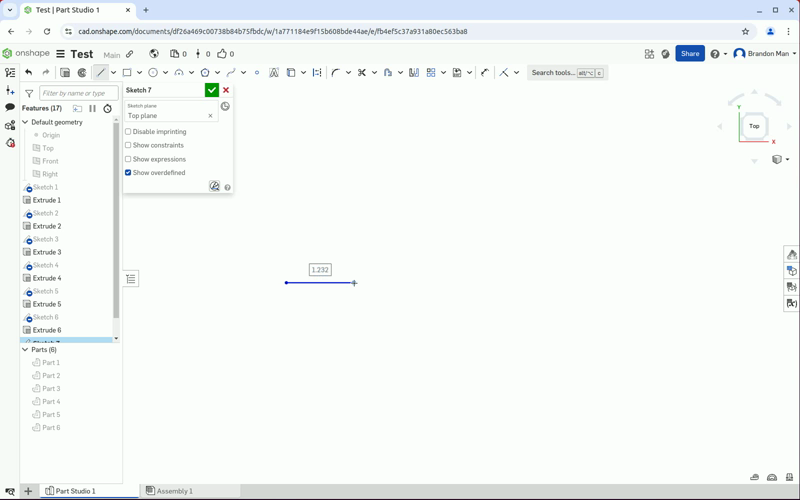
scroll(-6)
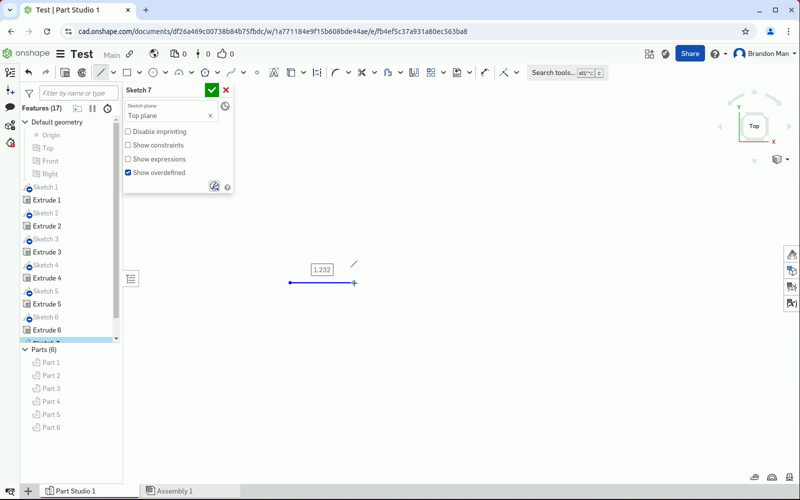
scroll(-6)
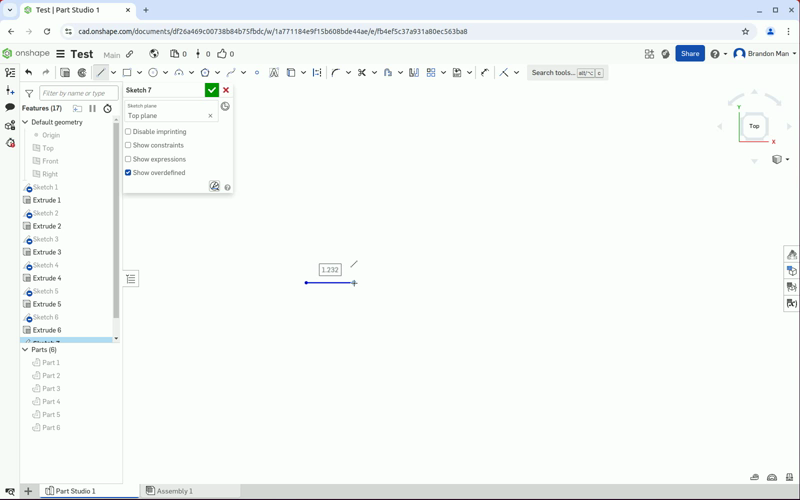
scroll(-6)
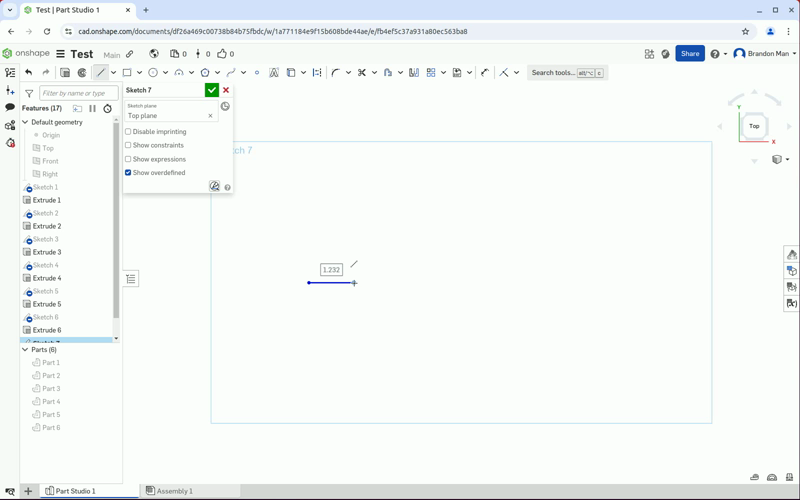
scroll(-6)
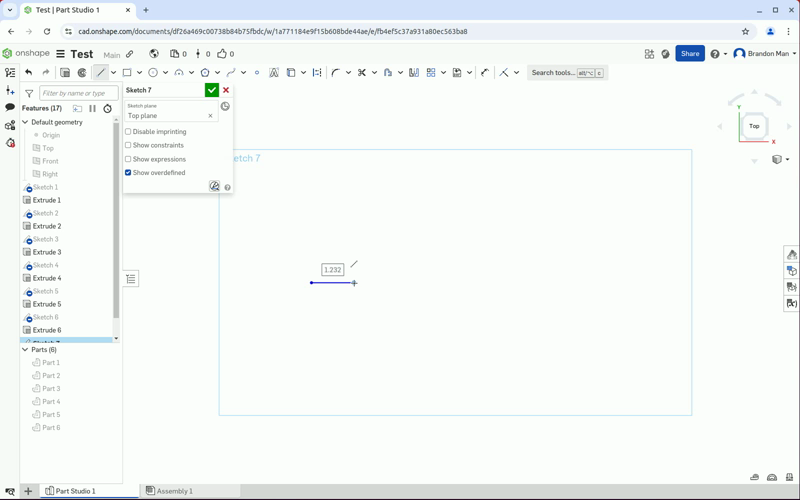
scroll(-6)
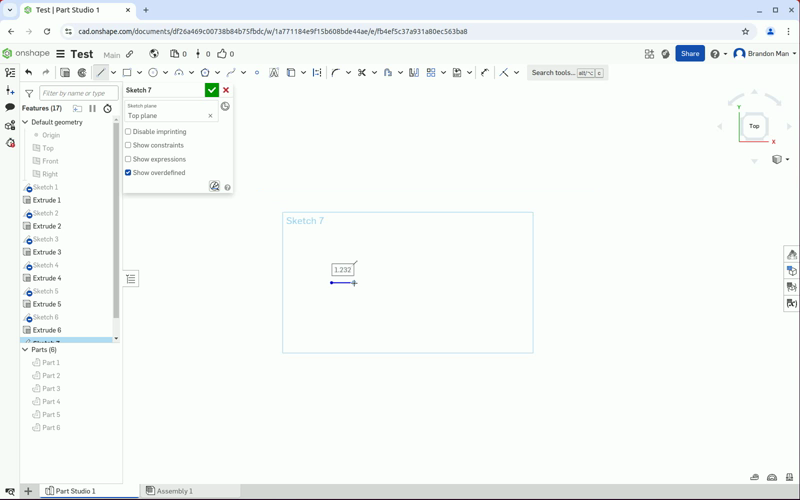
scroll(-6)
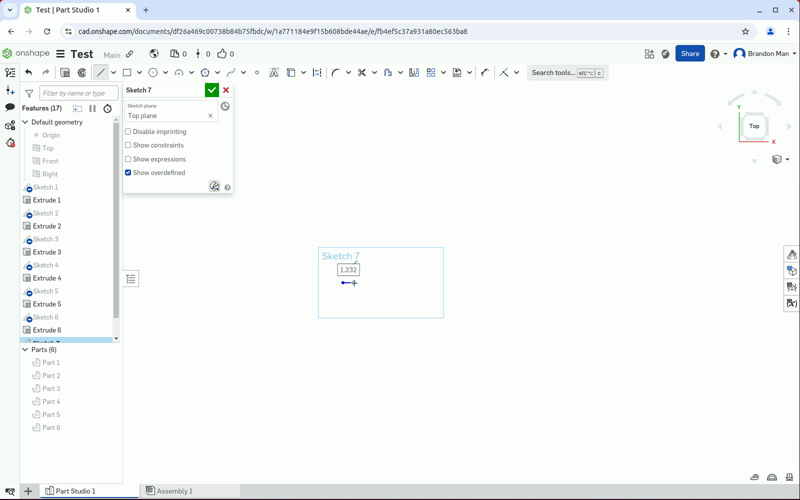
key_up(shift)
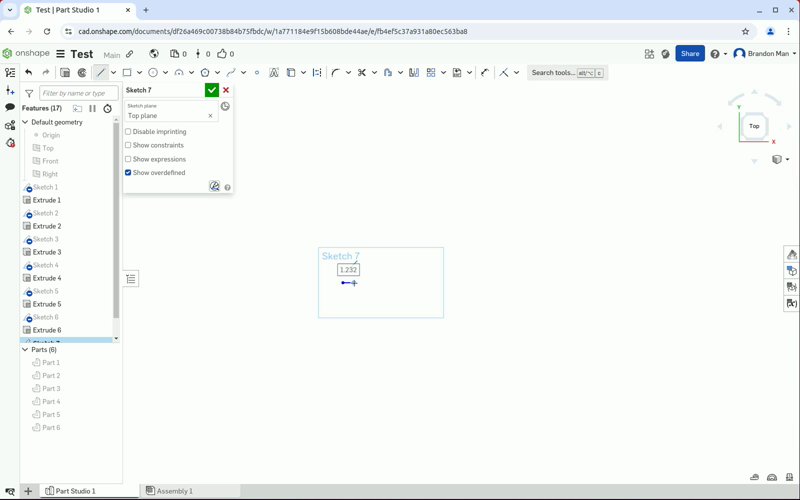
key(esc)
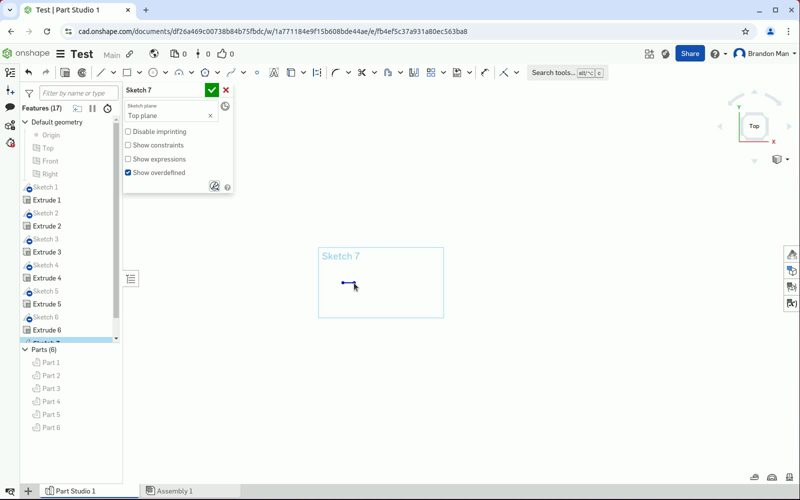
key(a)
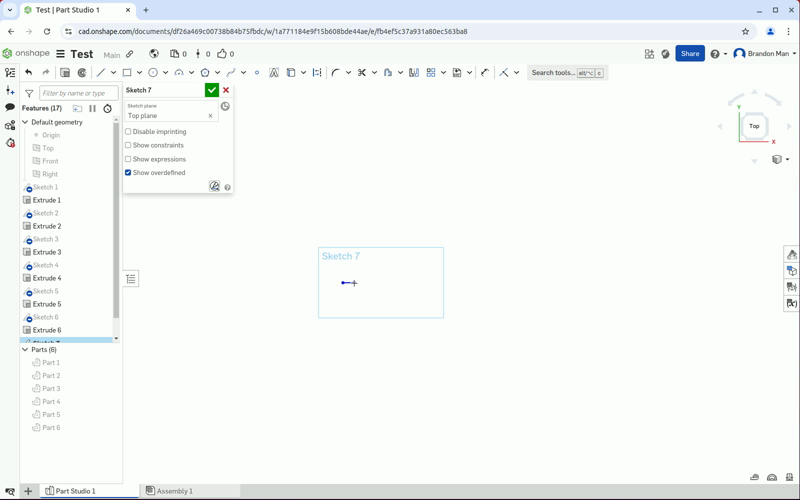
mouse_move(354, 282)
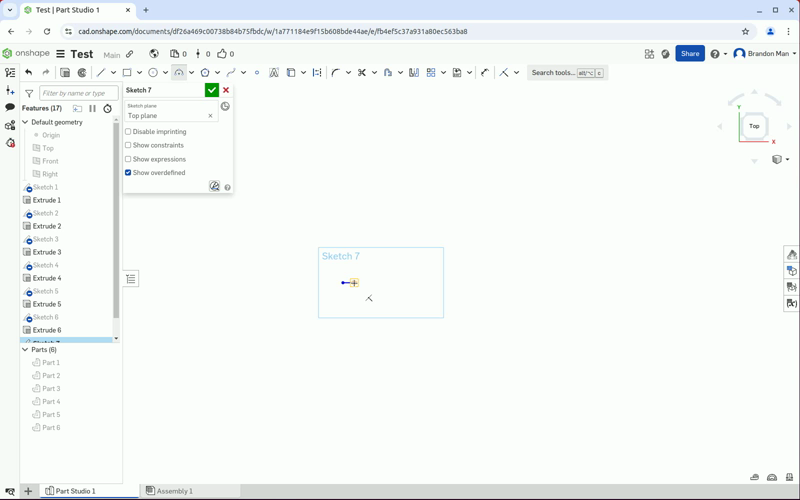
click(354, 282)
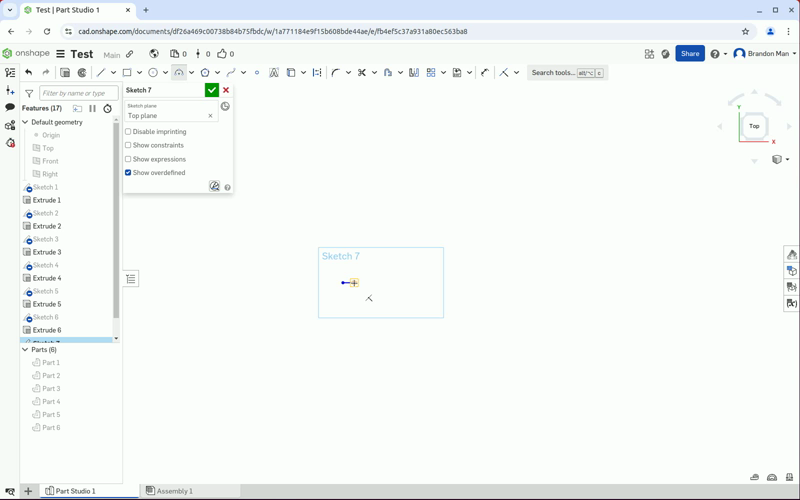
key_down(shift)
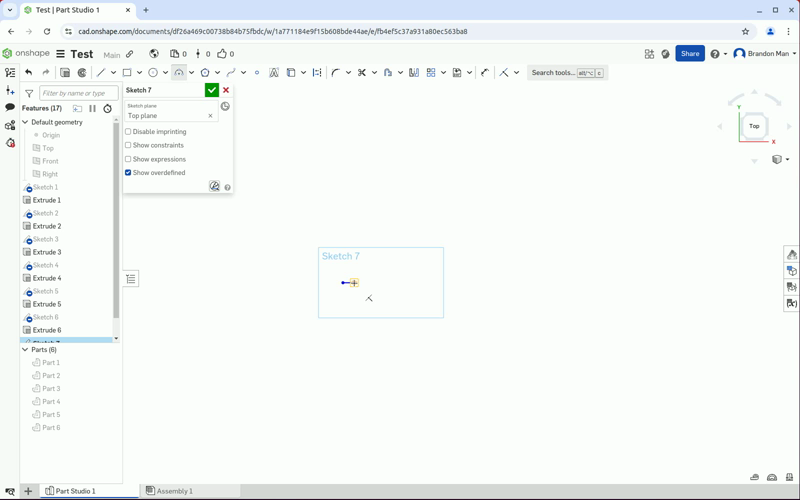
mouse_move(363, 293)
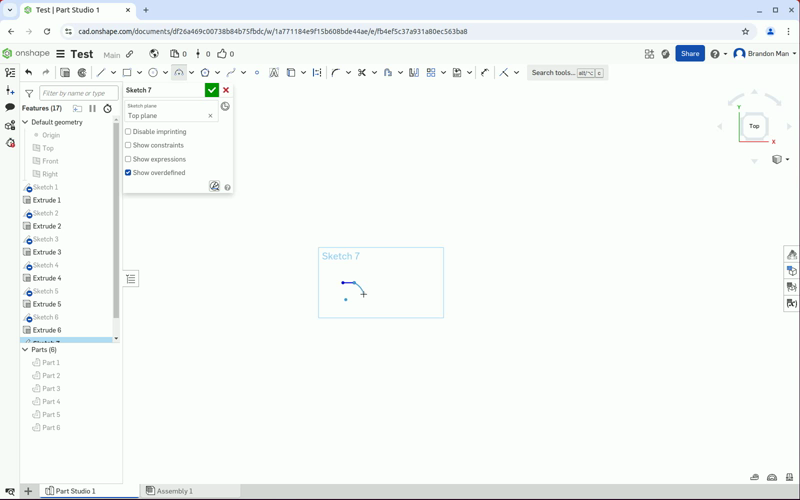
click(363, 293)
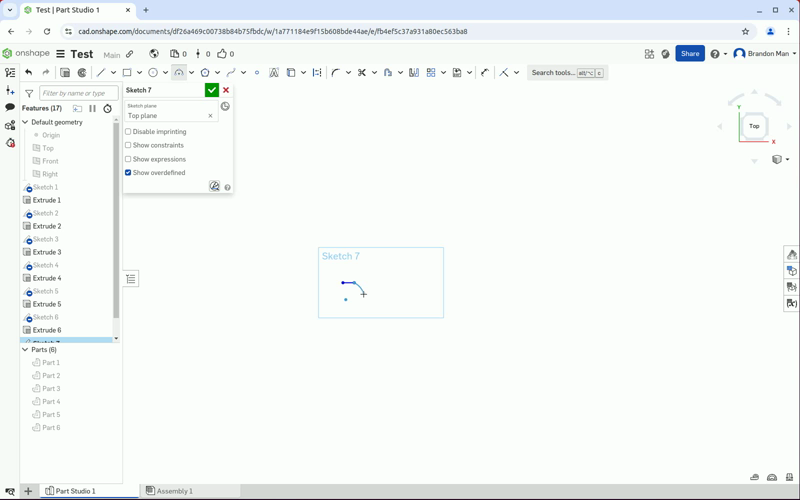
mouse_move(371, 277)
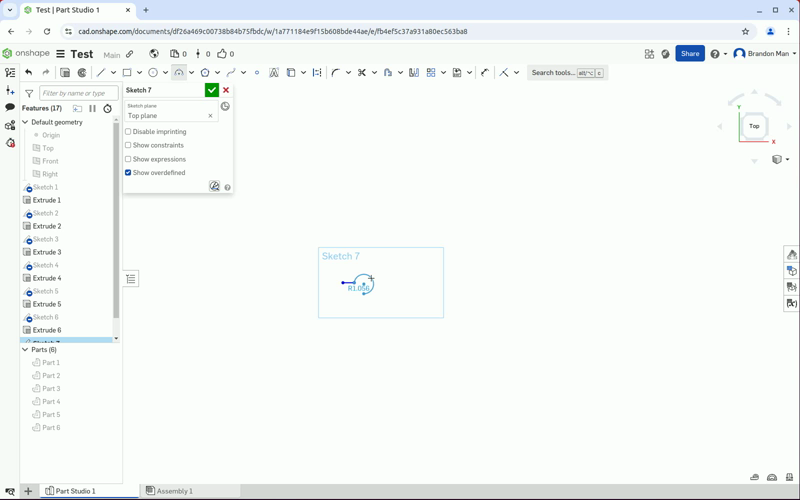
click(371, 277)
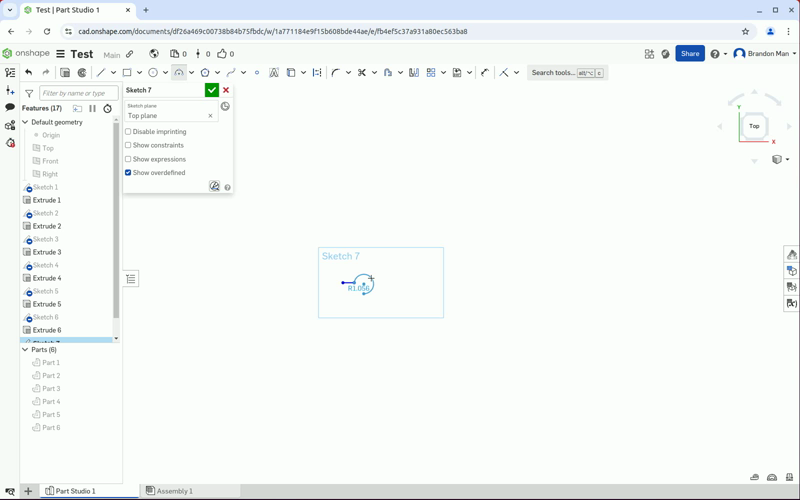
key_up(shift)
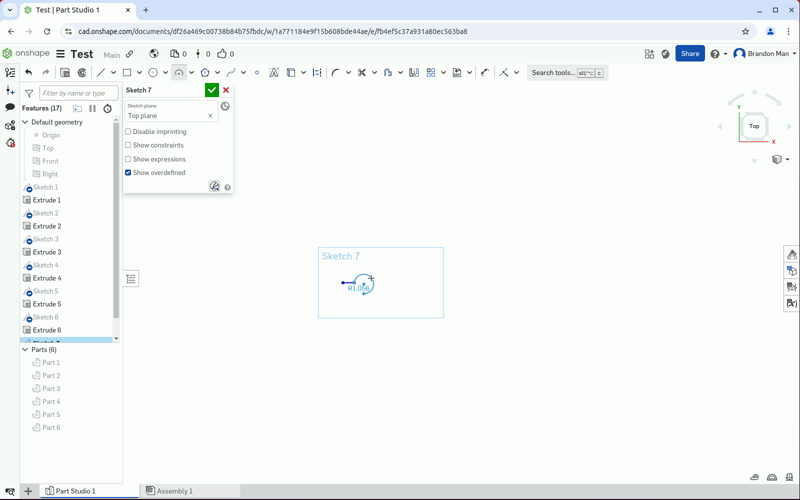
key(esc)
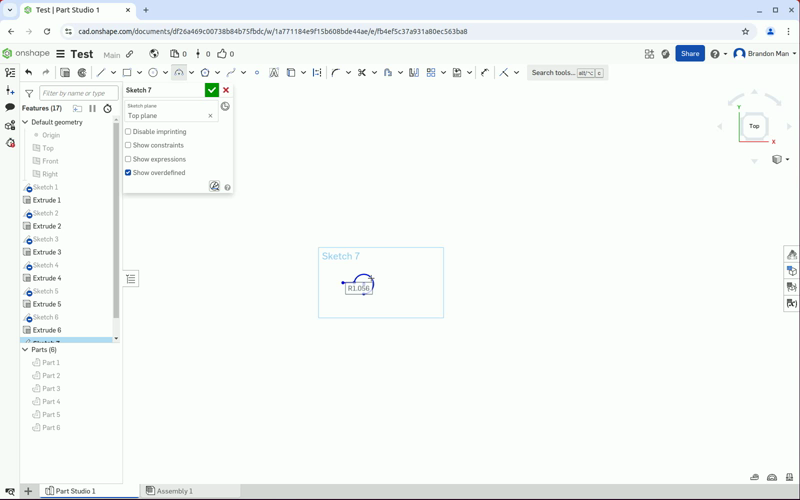
key(l)
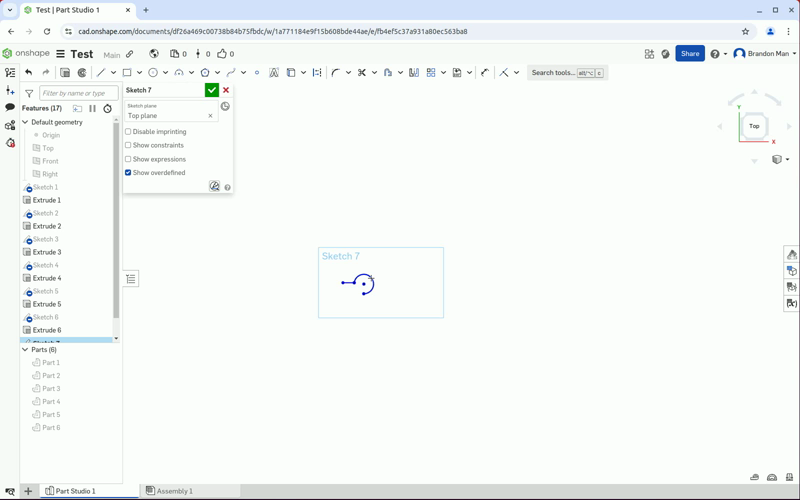
mouse_move(363, 293)
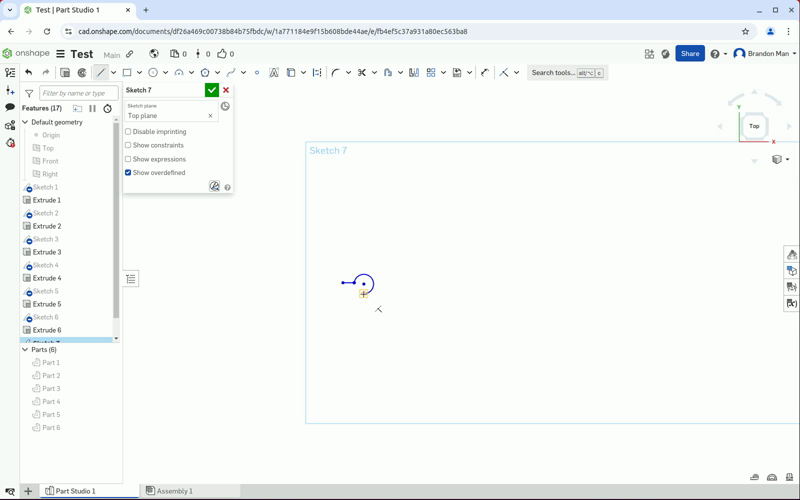
click(363, 293)
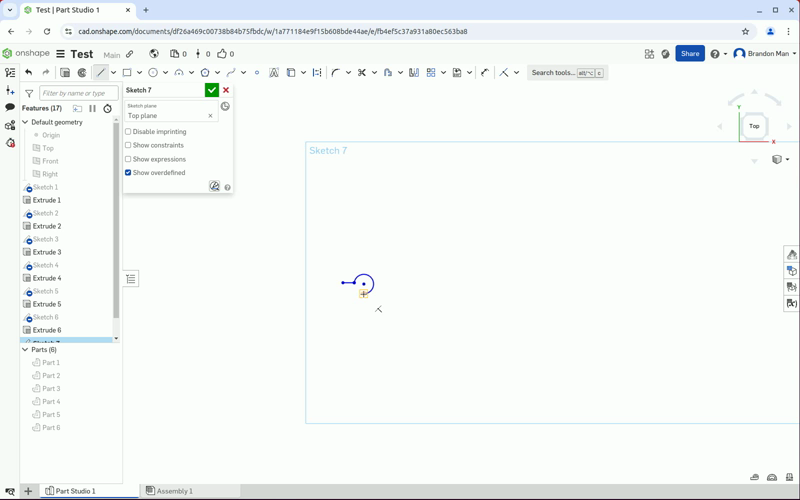
key_down(shift)
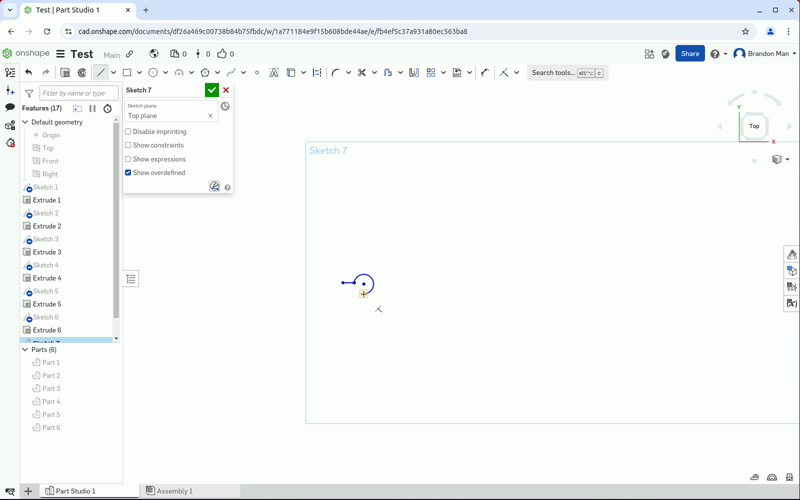
mouse_move(393, 293)
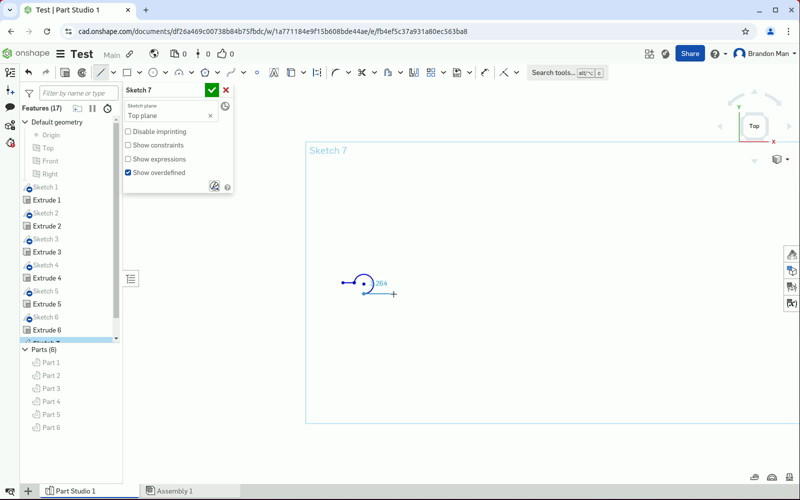
mouse_move(363, 300)
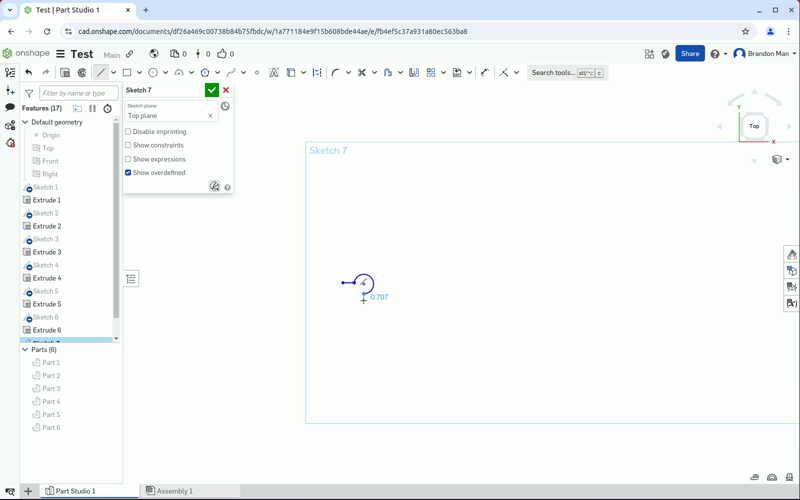
scroll(6)
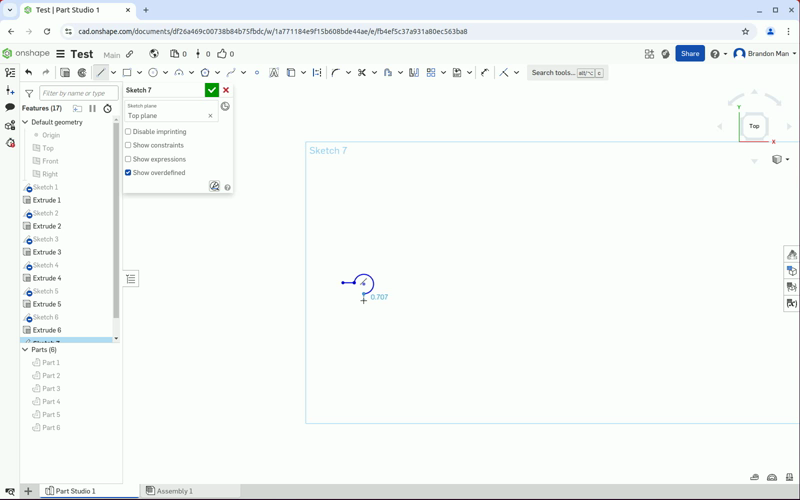
scroll(6)
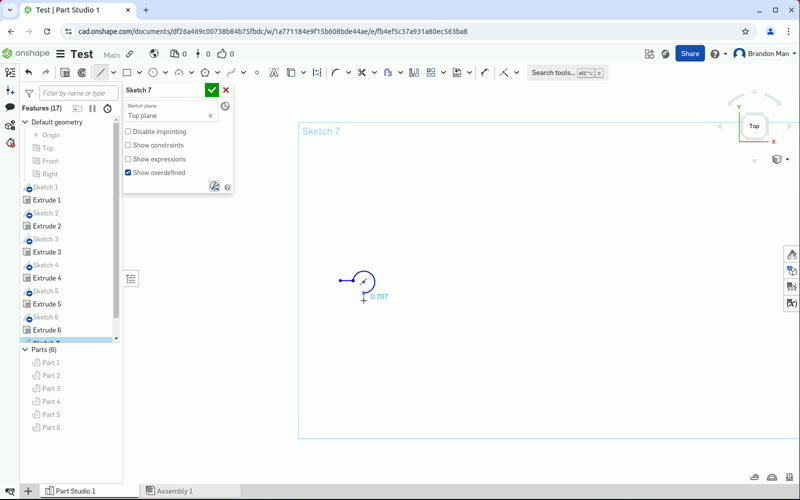
scroll(6)
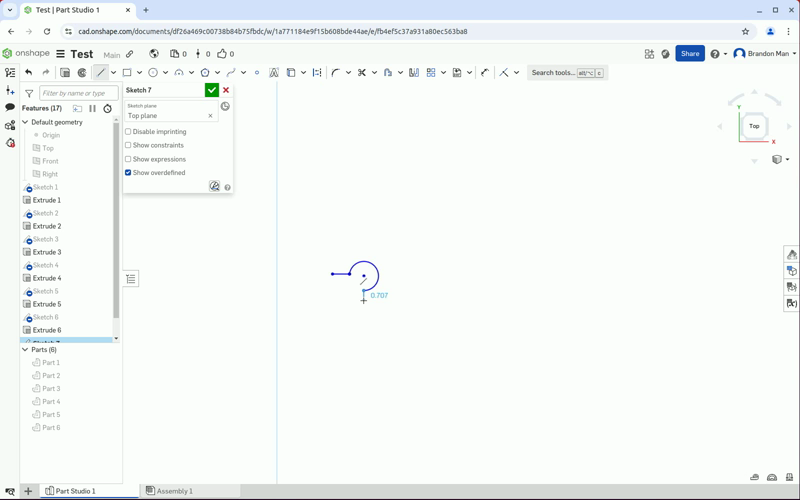
scroll(6)
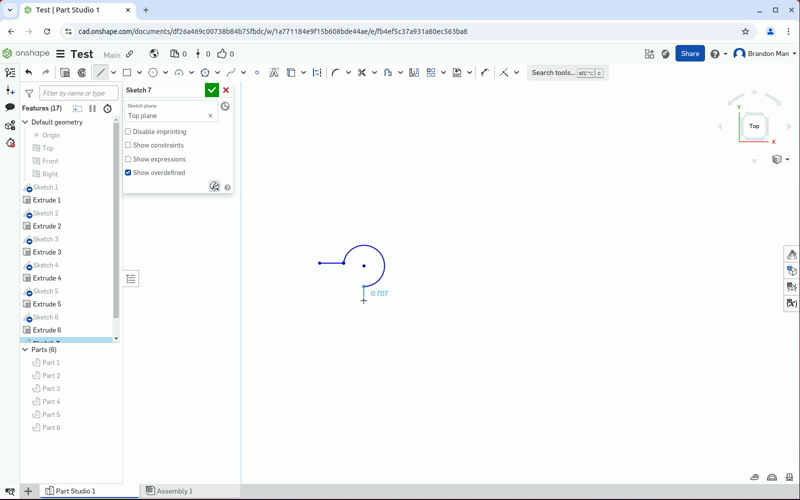
scroll(6)
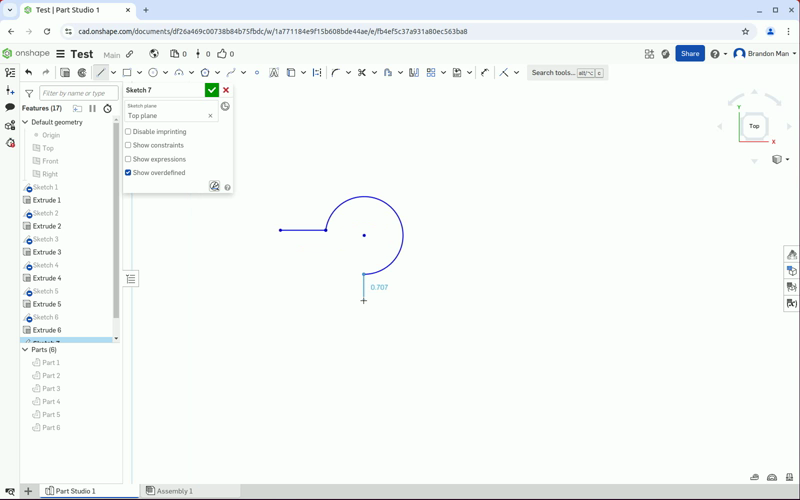
scroll(6)
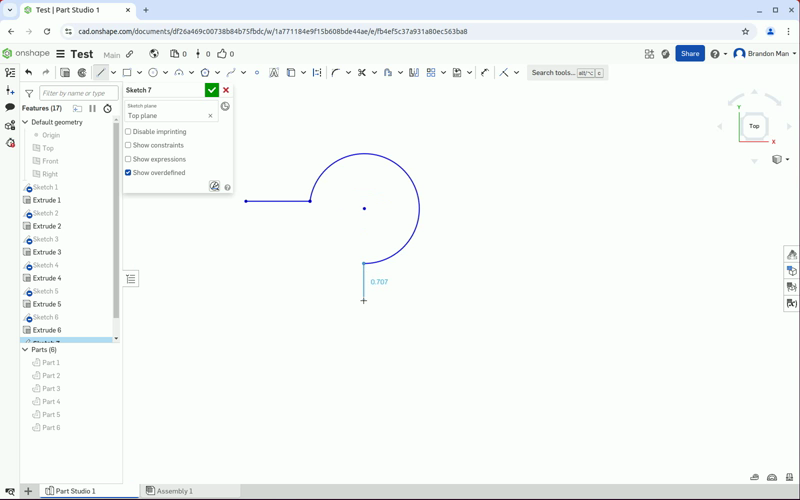
scroll(6)
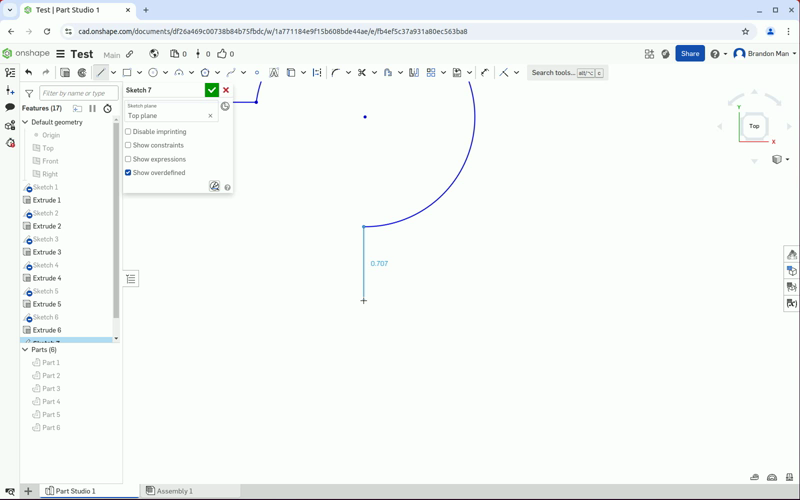
click(363, 300)
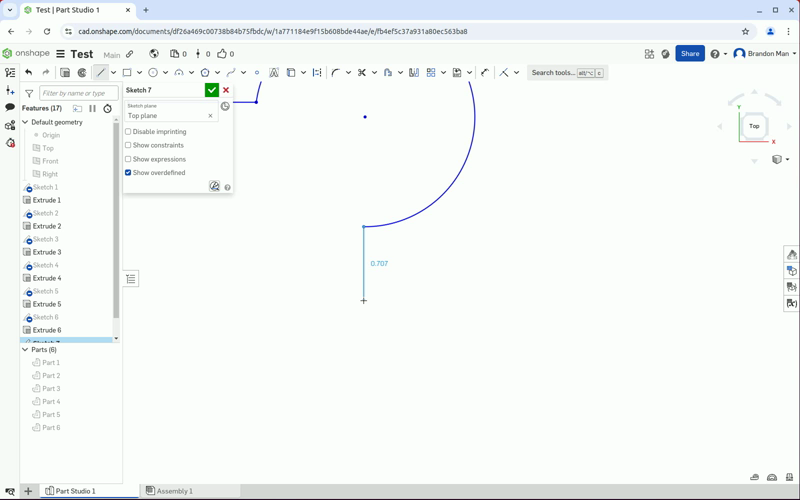
scroll(-6)
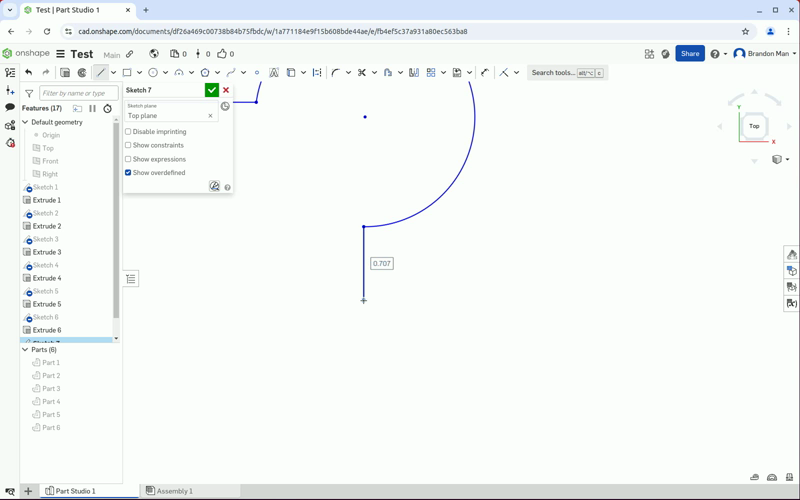
scroll(-6)
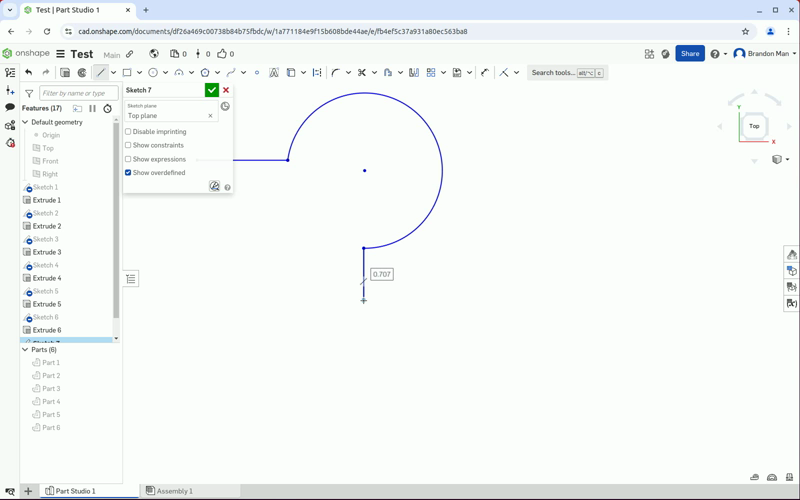
scroll(-6)
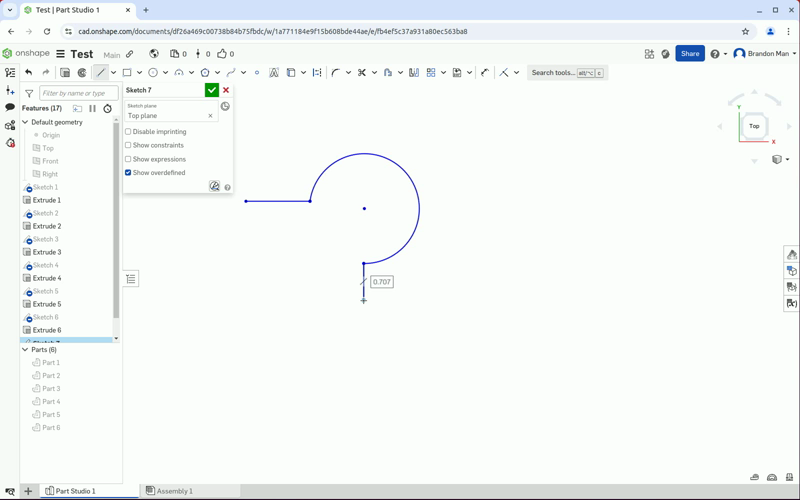
scroll(-6)
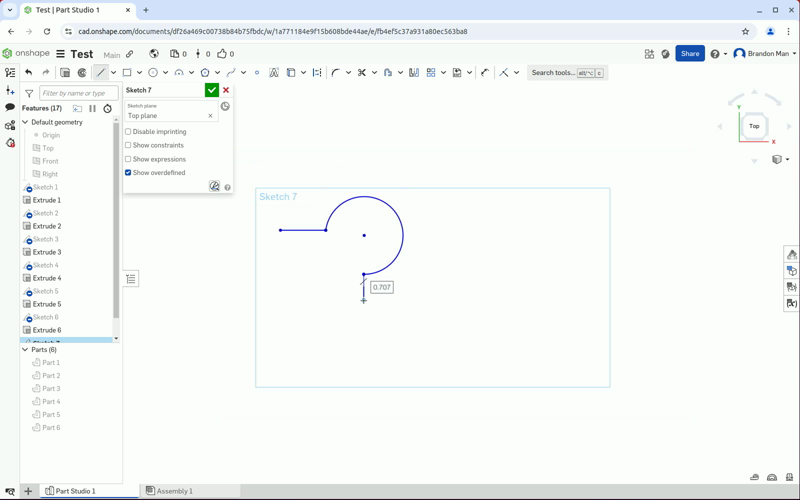
scroll(-6)
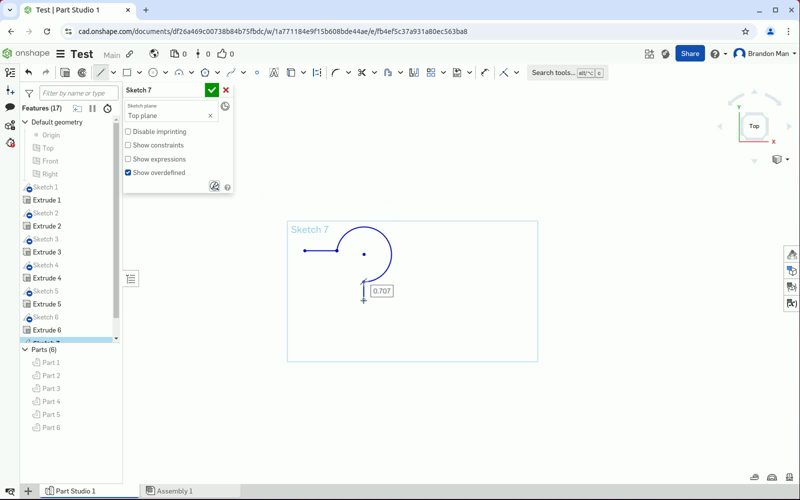
scroll(-6)
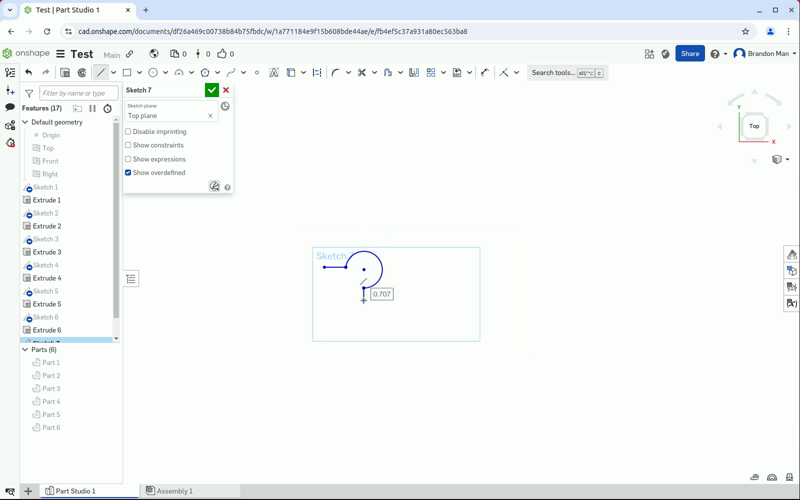
scroll(-6)
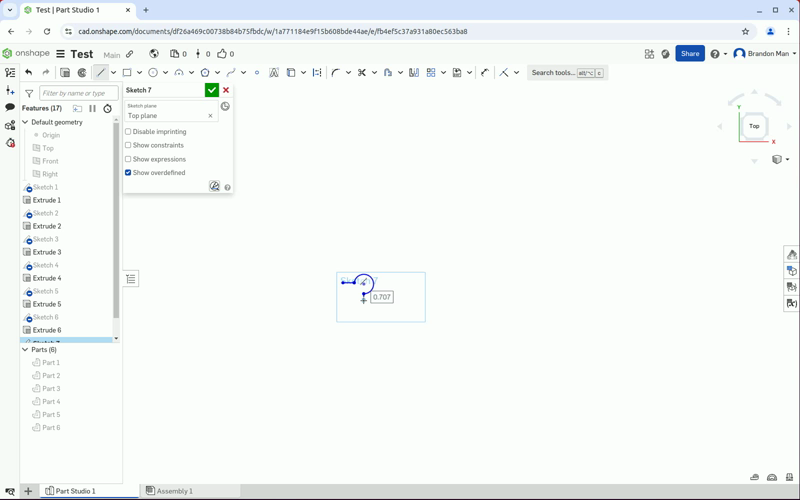
key_up(shift)
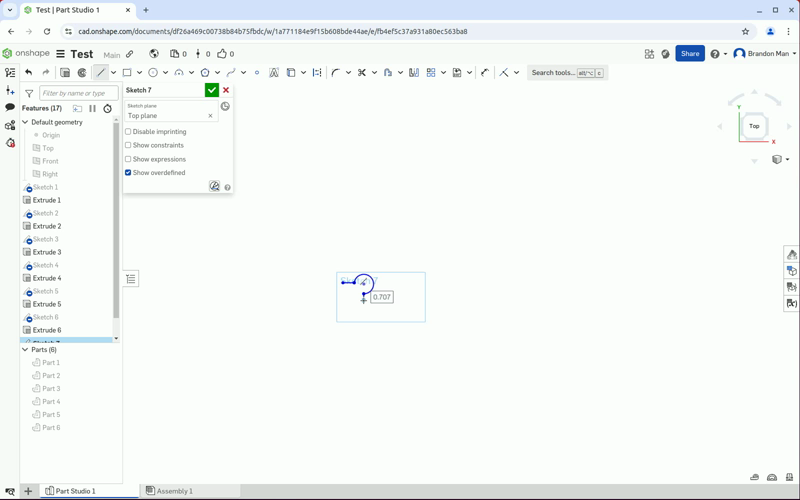
key(esc)
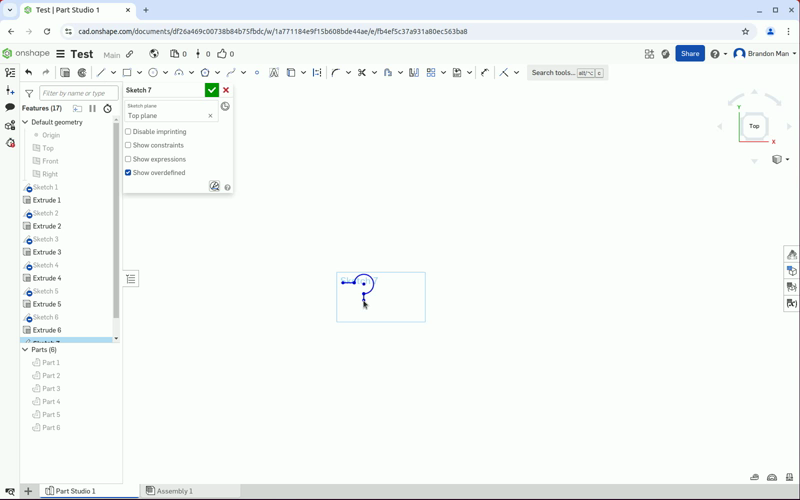
key(a)
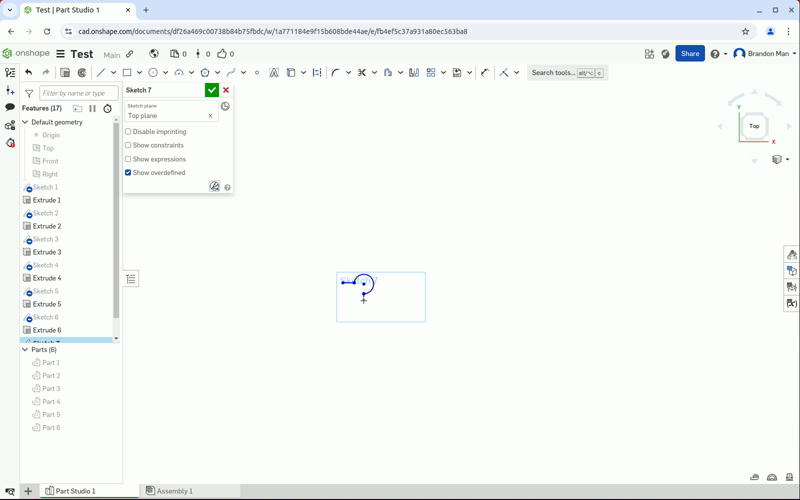
mouse_move(363, 300)
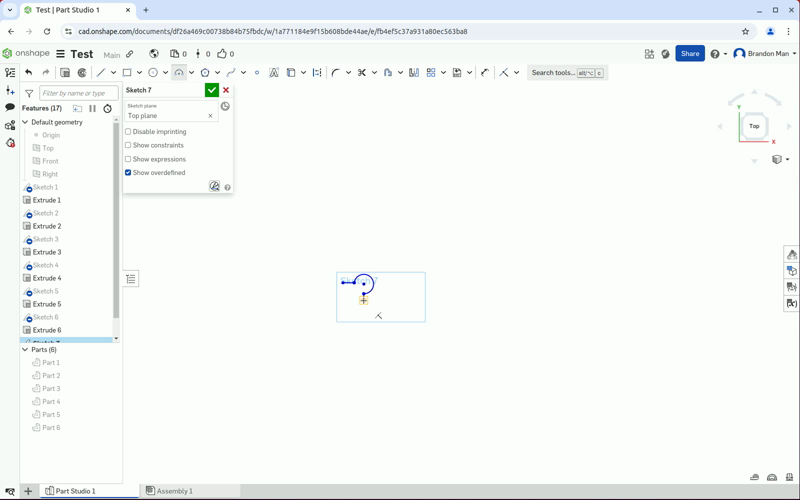
click(363, 300)
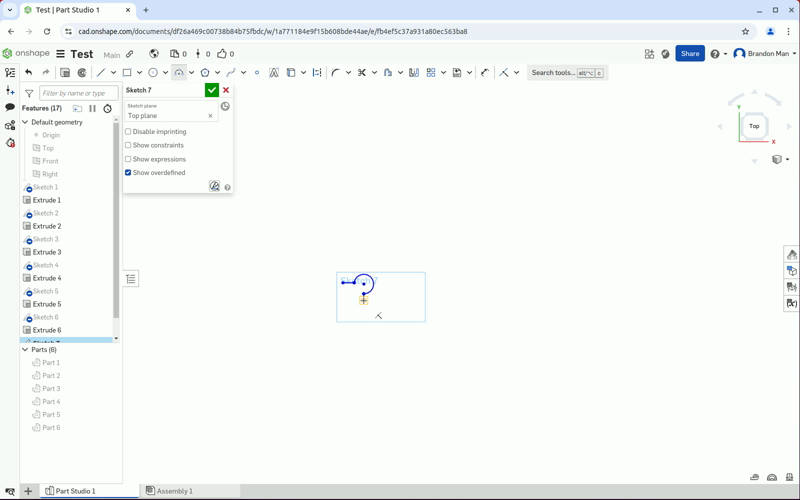
key_down(shift)
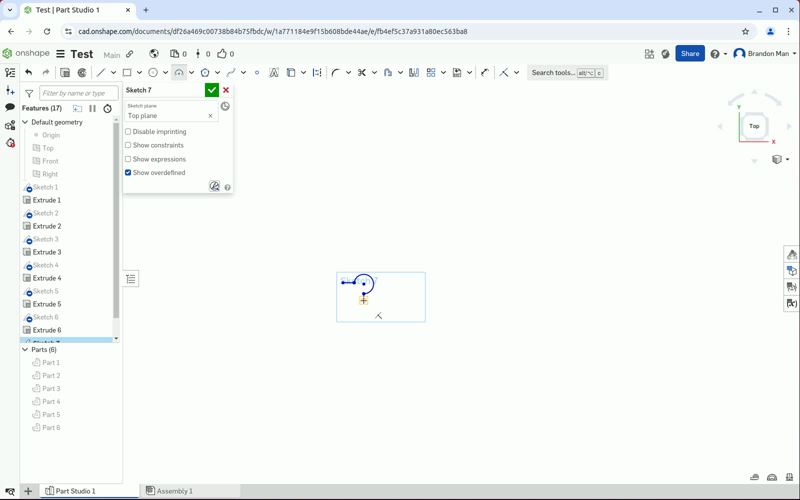
mouse_move(379, 280)
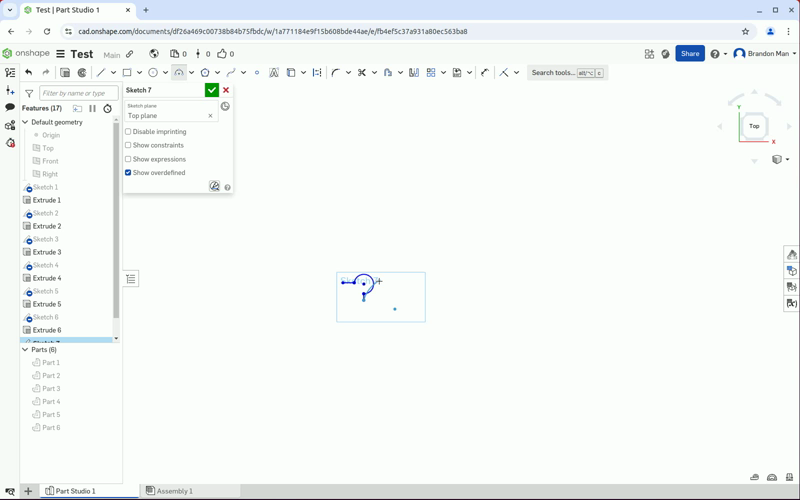
click(379, 280)
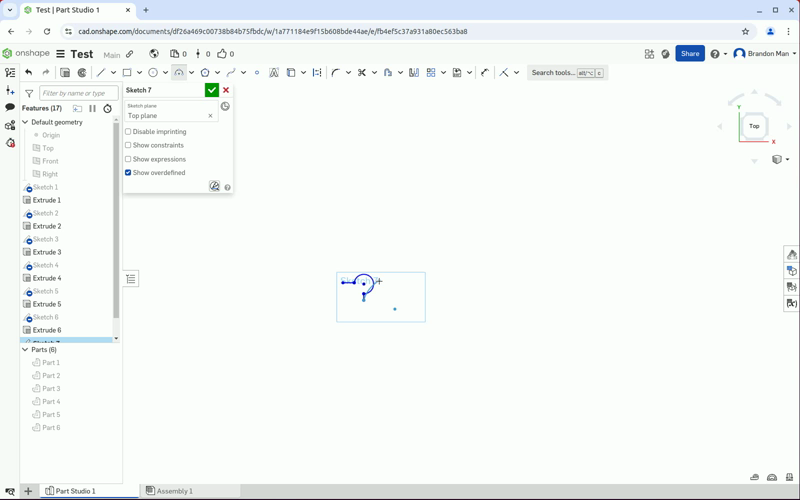
mouse_move(375, 294)
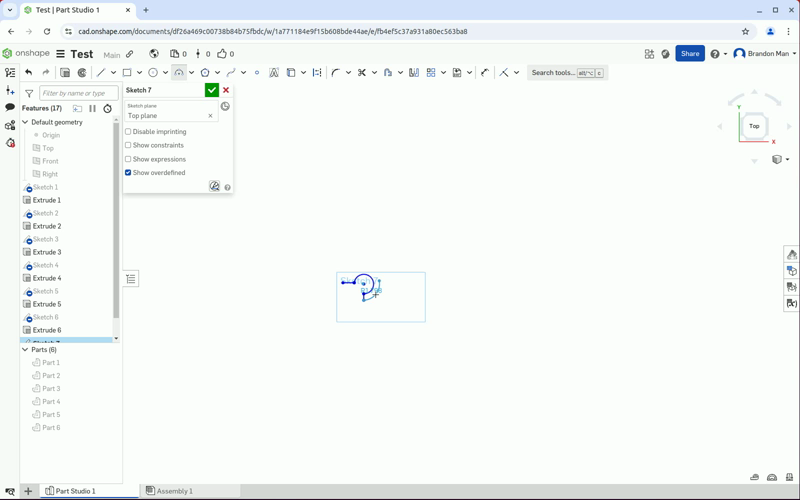
click(375, 294)
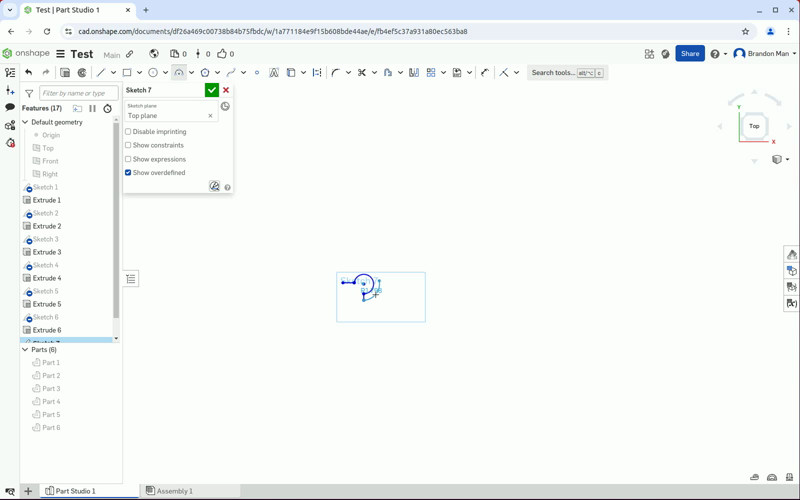
key_up(shift)
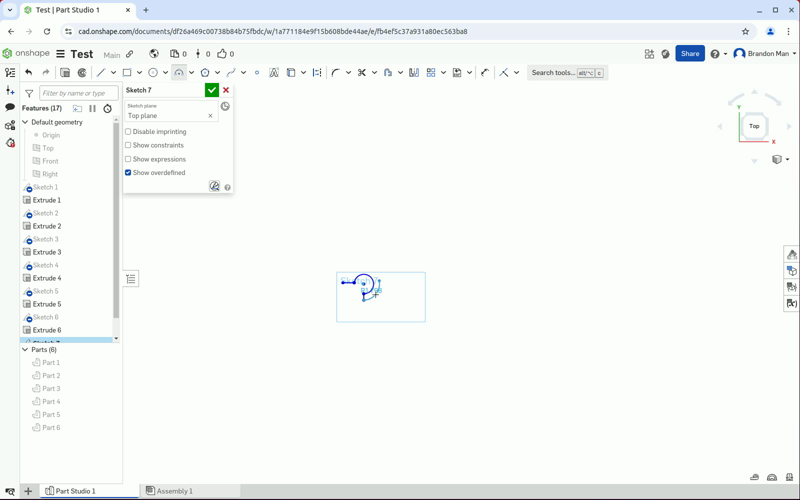
key(esc)
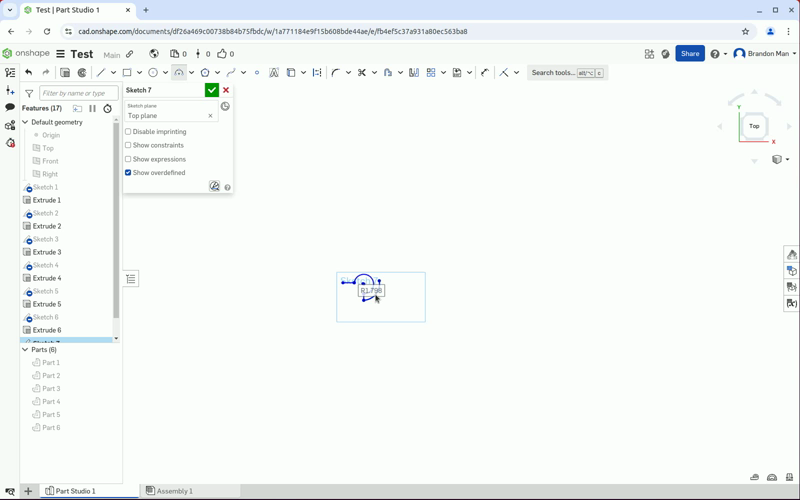
key(l)
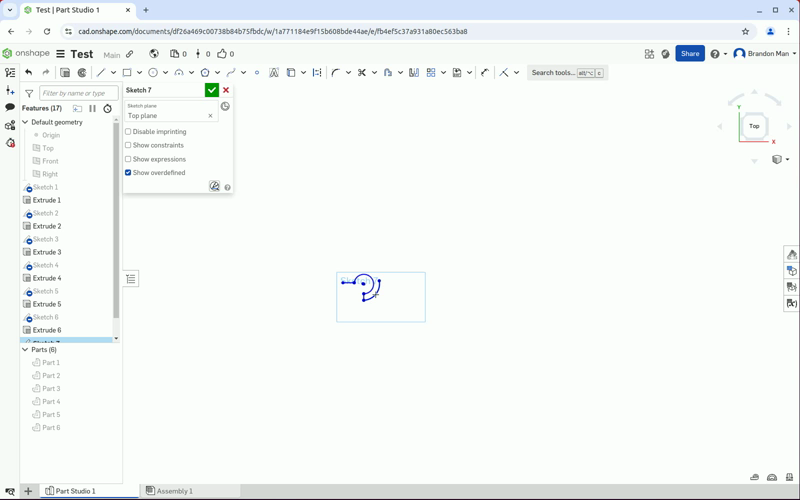
mouse_move(379, 280)
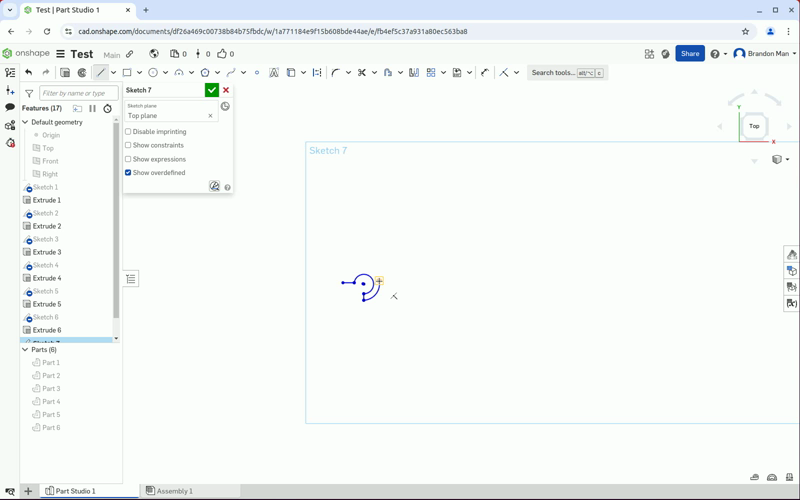
click(379, 280)
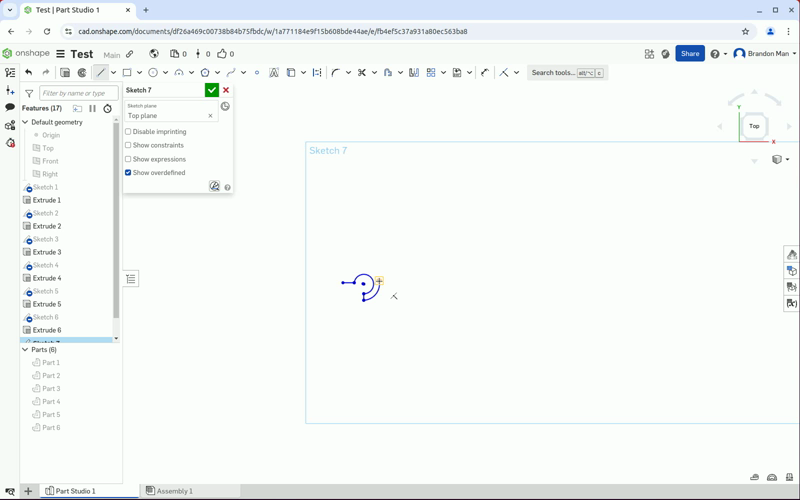
key_down(shift)
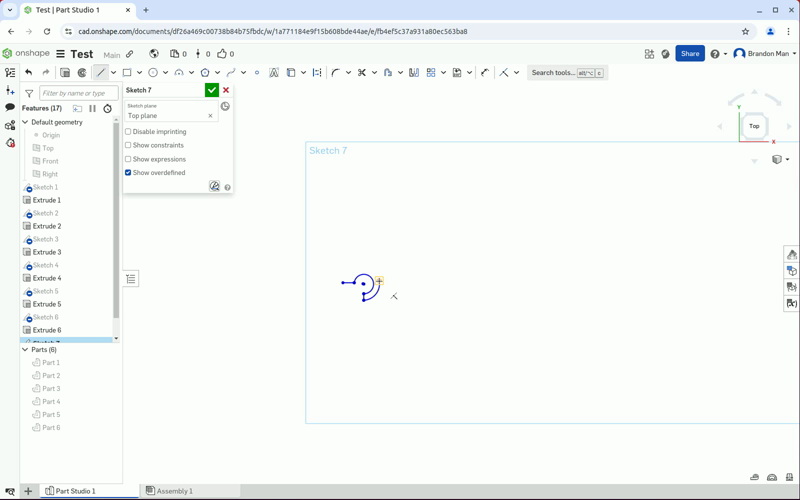
mouse_move(409, 280)
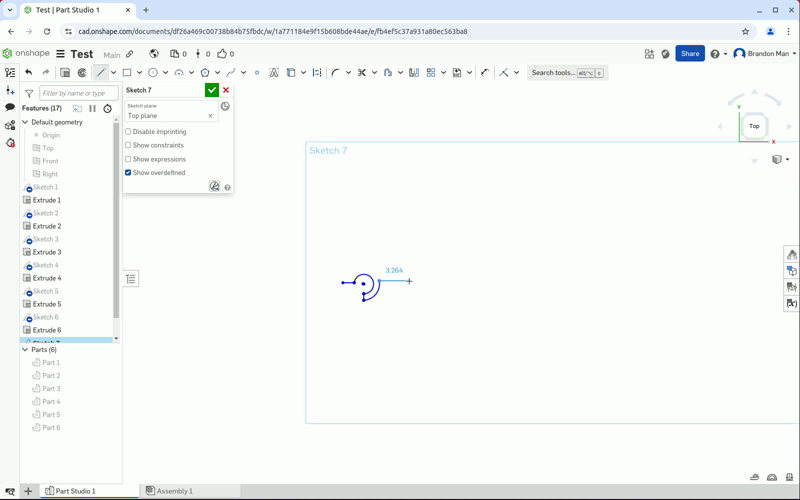
mouse_move(364, 268)
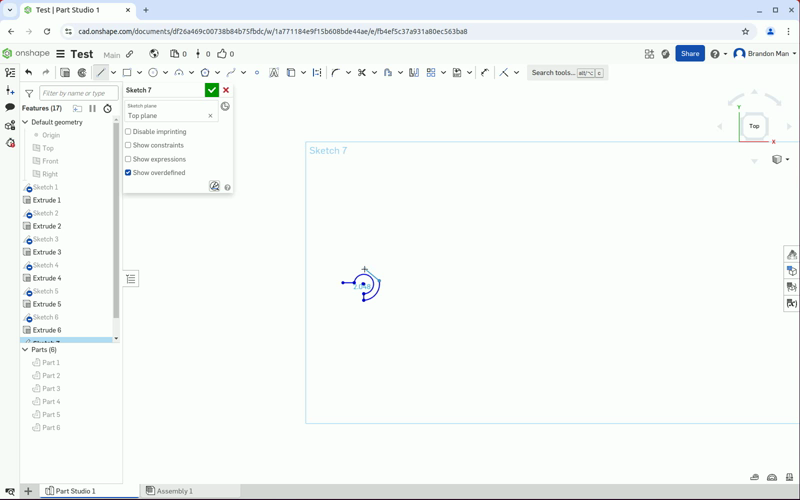
click(364, 268)
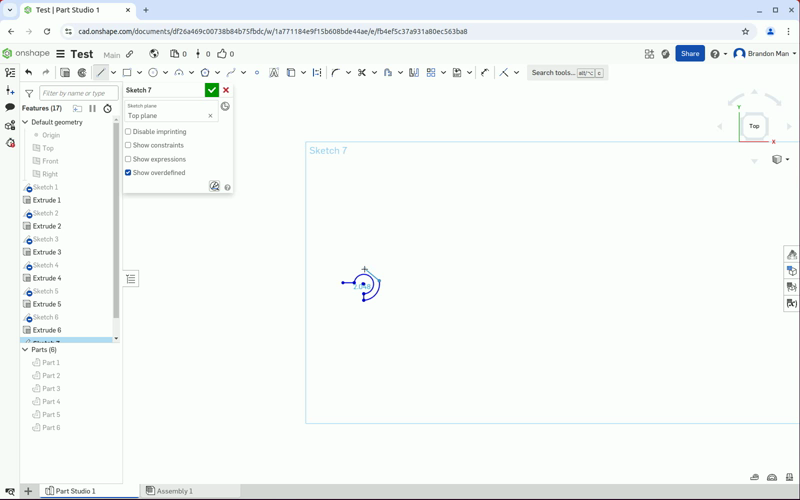
key_up(shift)
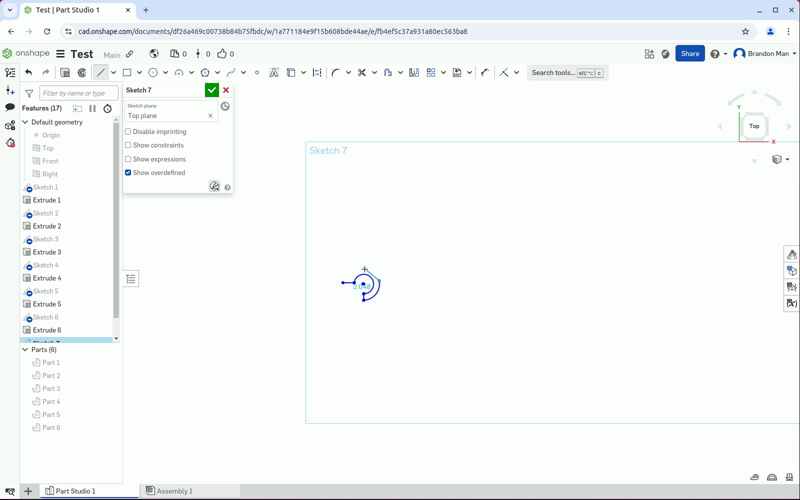
key(esc)
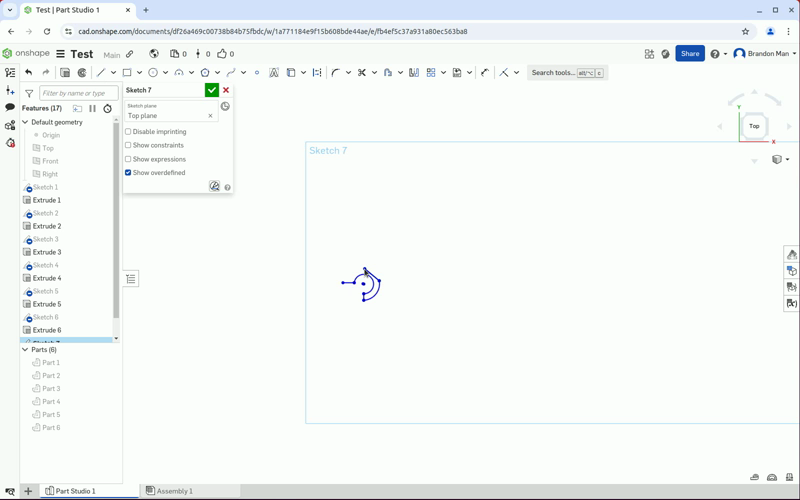
key(a)
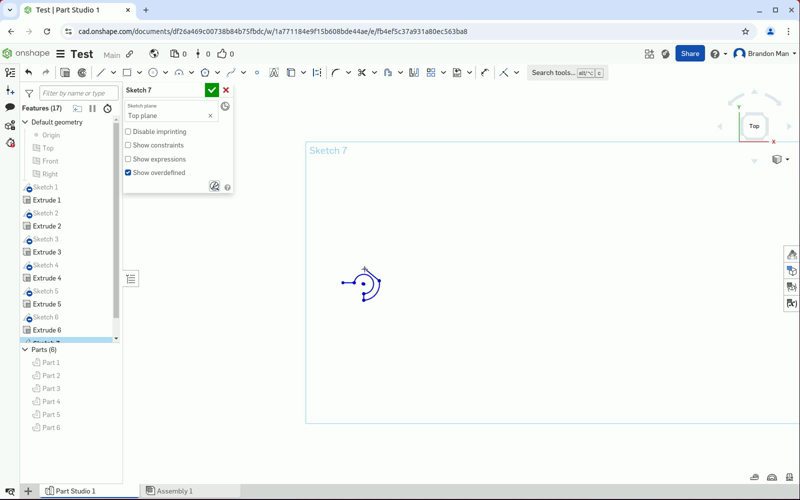
mouse_move(364, 268)
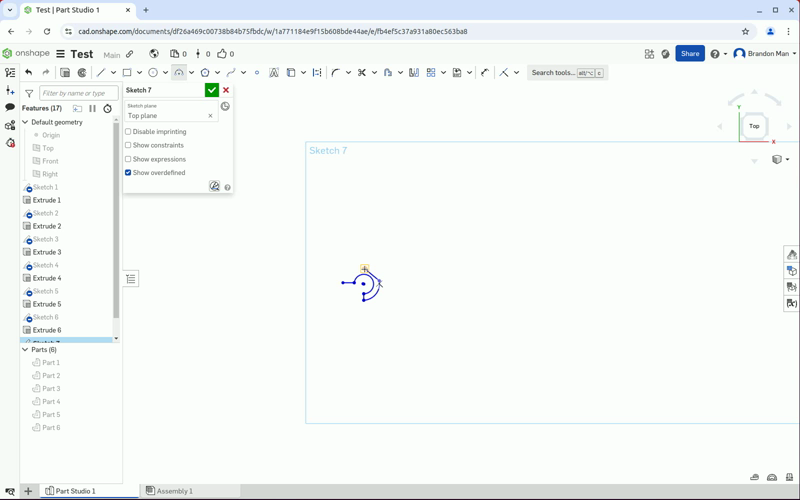
click(364, 268)
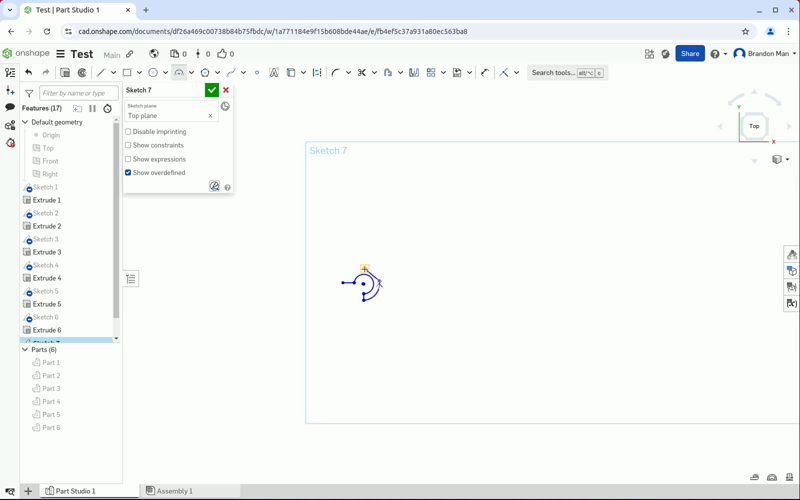
mouse_move(348, 282)
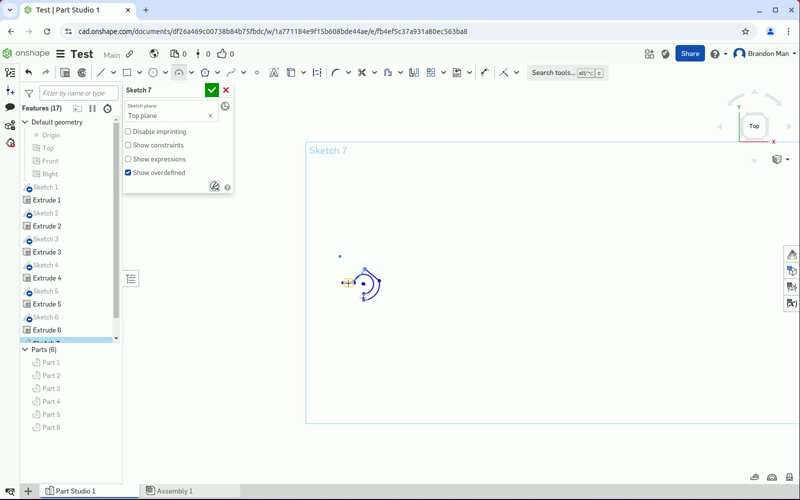
click(348, 282)
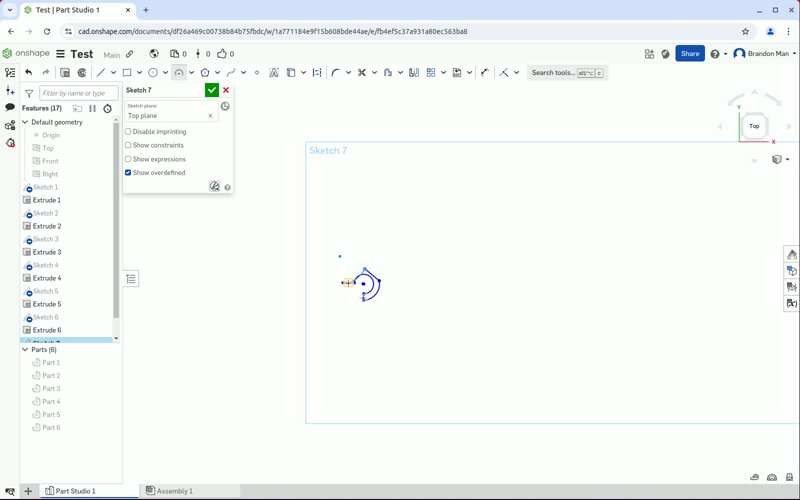
key_down(shift)
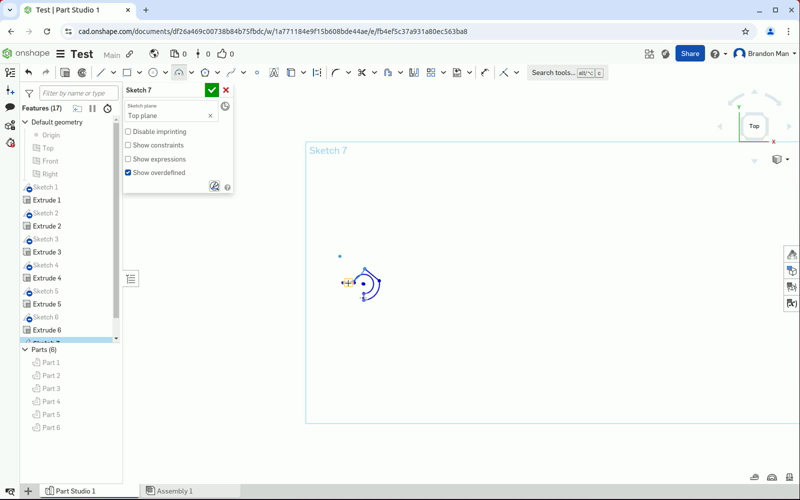
mouse_move(353, 272)
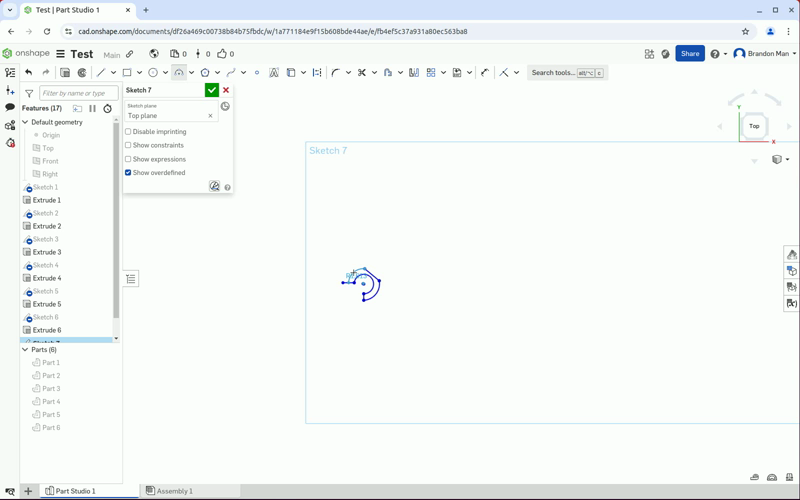
click(353, 272)
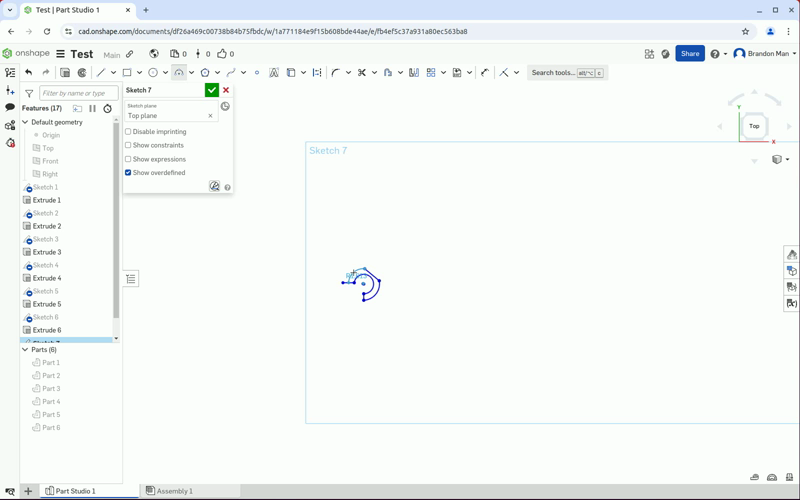
key_up(shift)
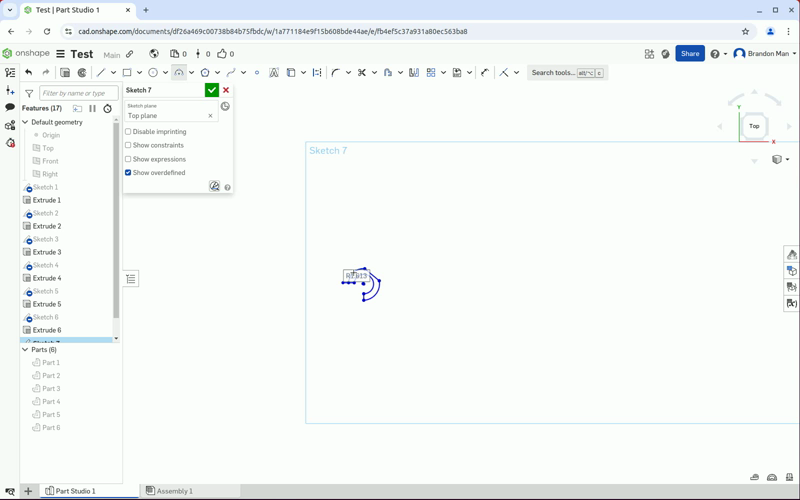
key(esc)
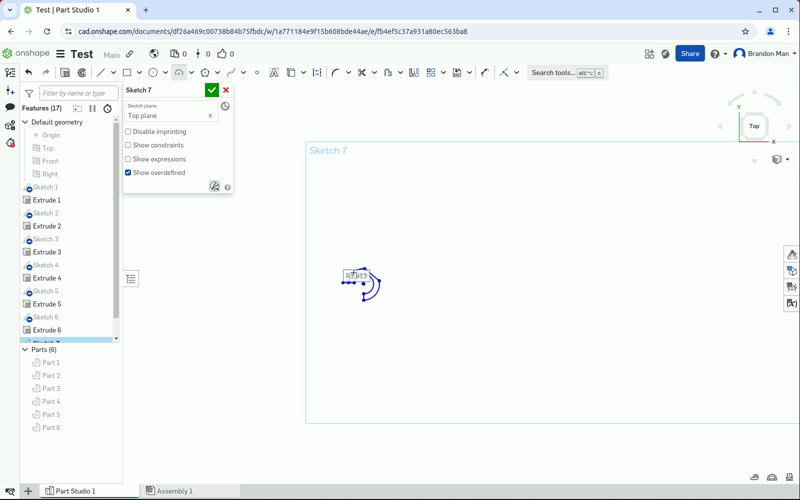
mouse_move(378, 288)
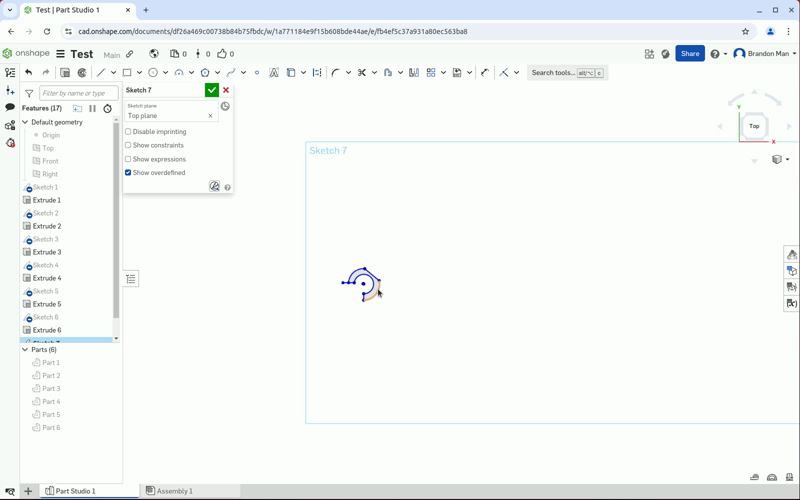
scroll(6)
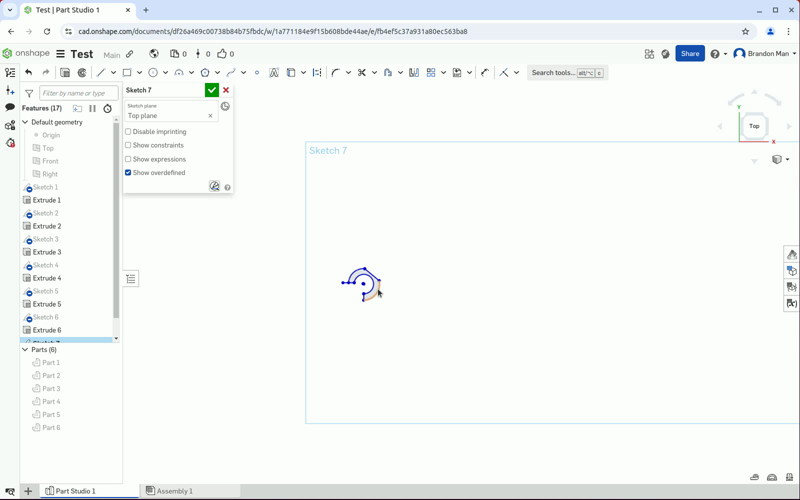
scroll(6)
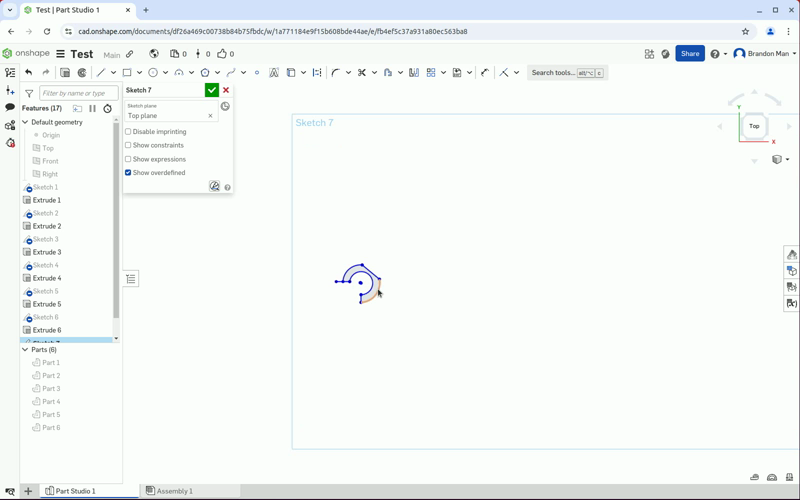
scroll(6)
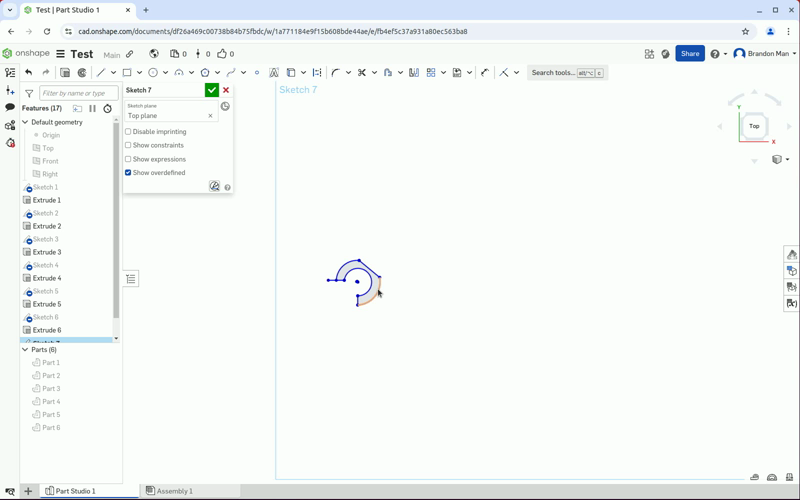
scroll(6)
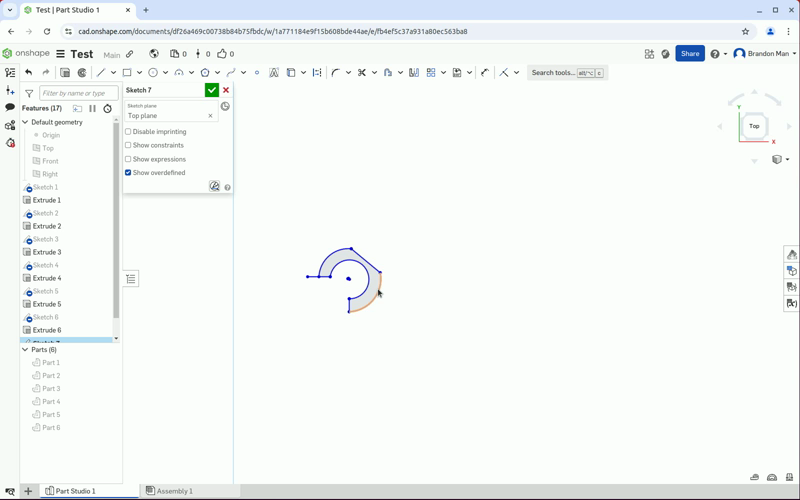
scroll(6)
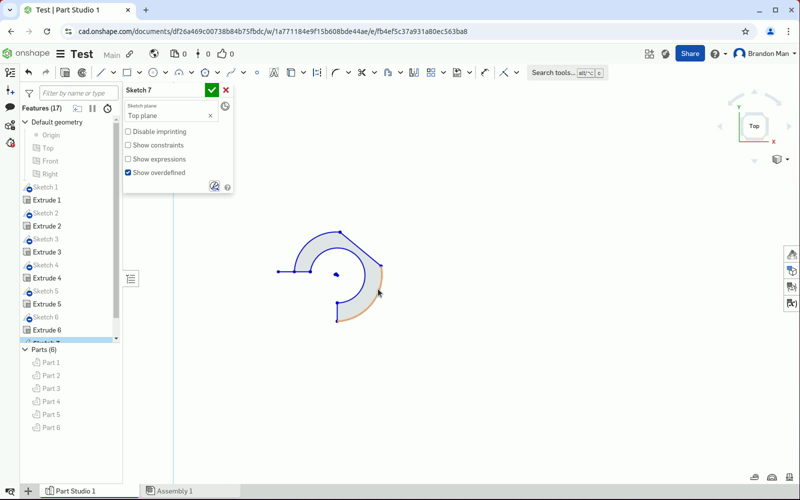
scroll(6)
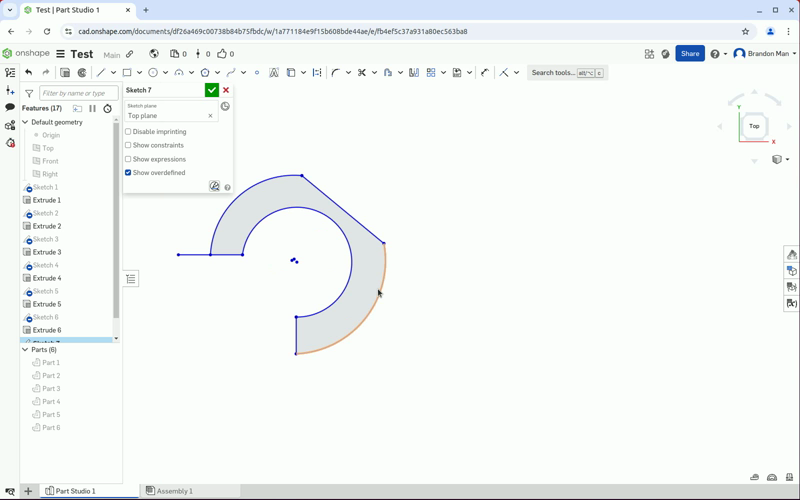
scroll(6)
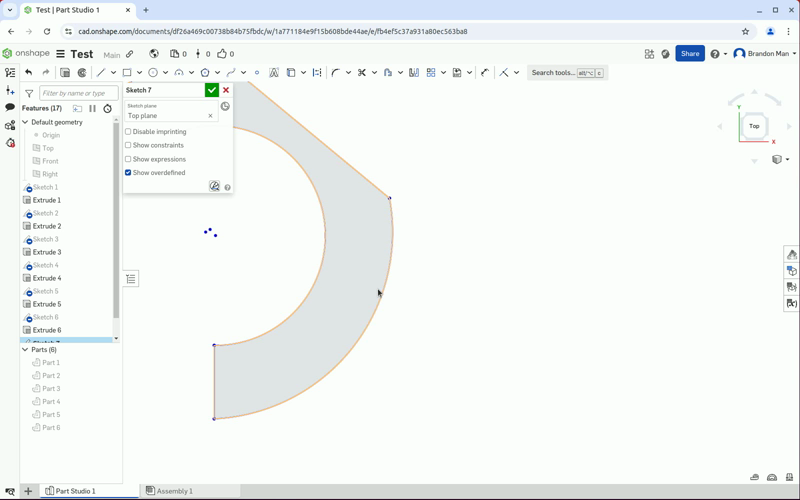
click(378, 288)
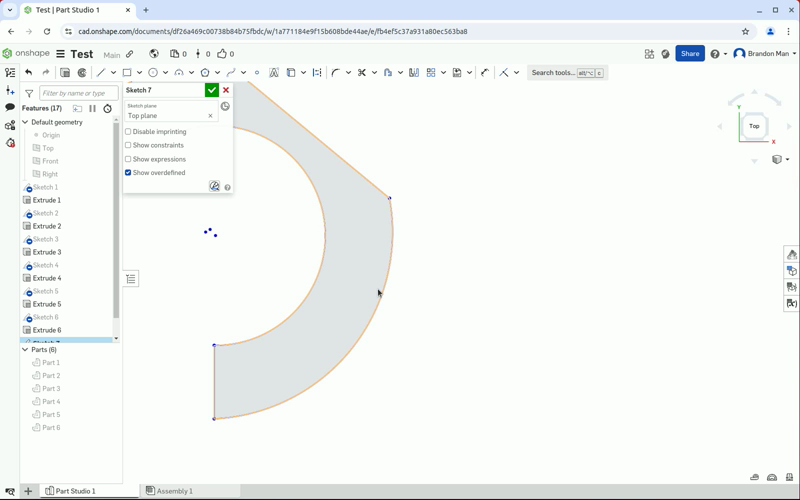
scroll(-6)
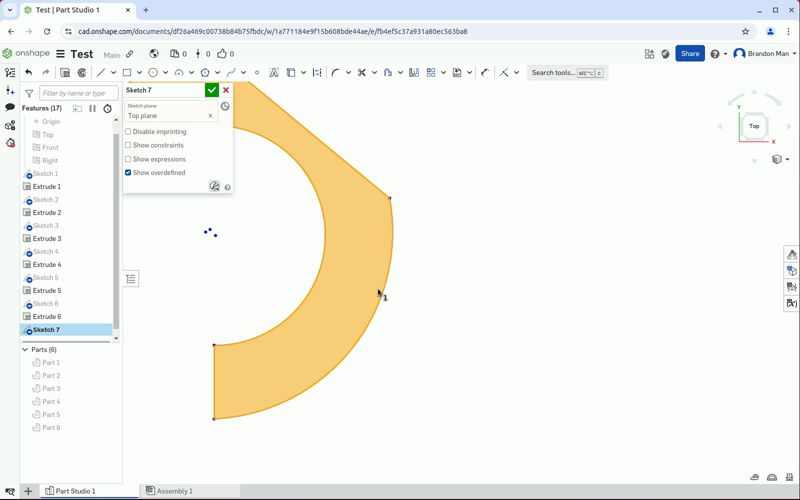
scroll(-6)
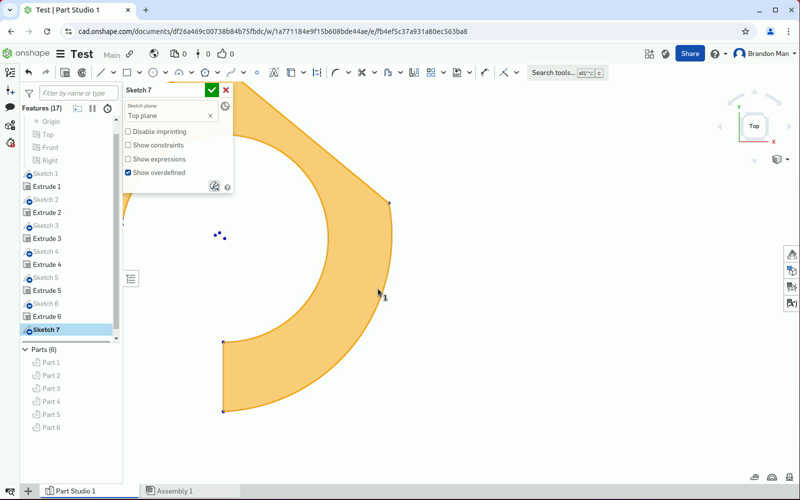
scroll(-6)
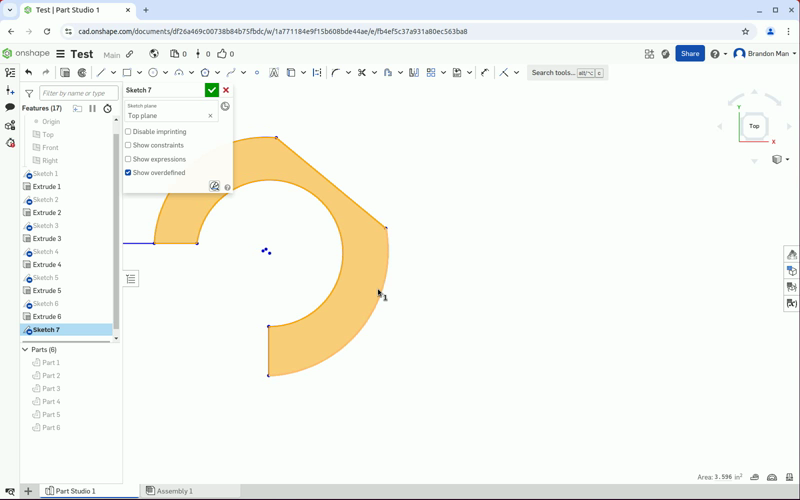
scroll(-6)
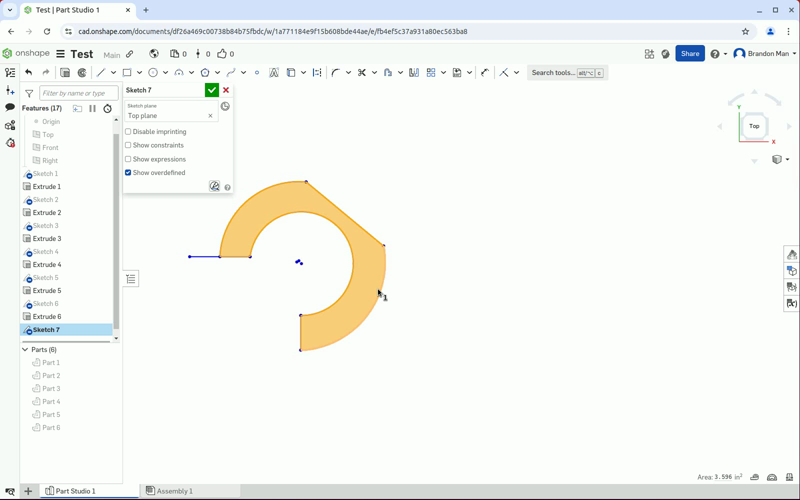
scroll(-6)
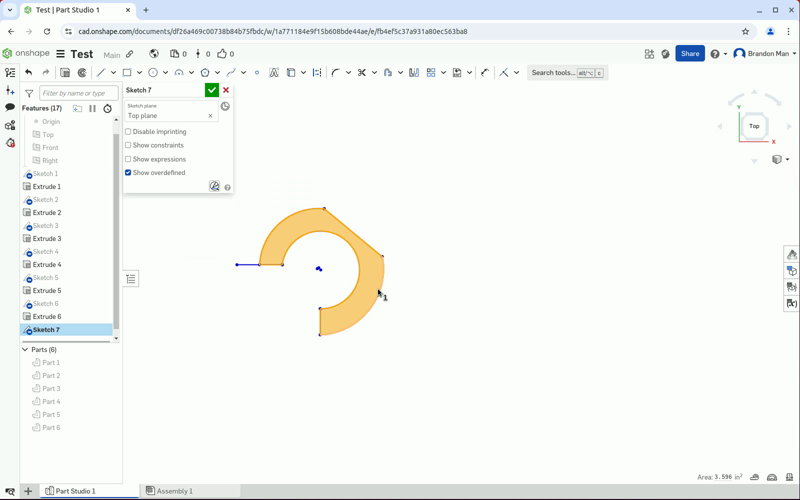
scroll(-6)
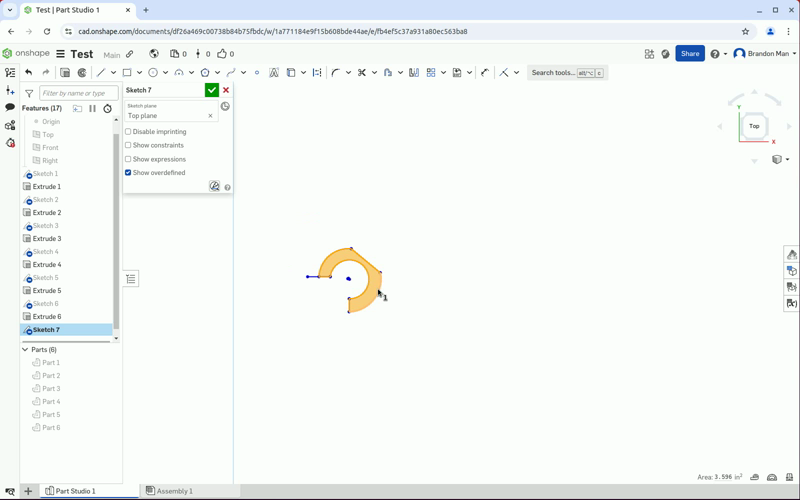
scroll(-6)
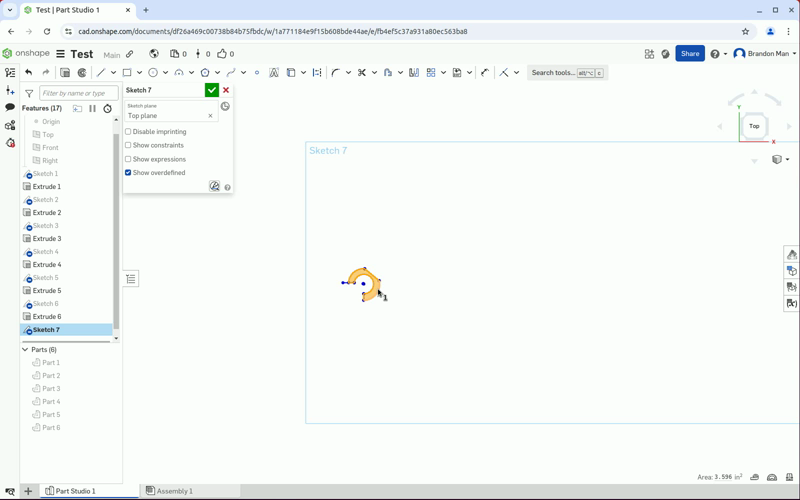
mouse_move(73, 352)
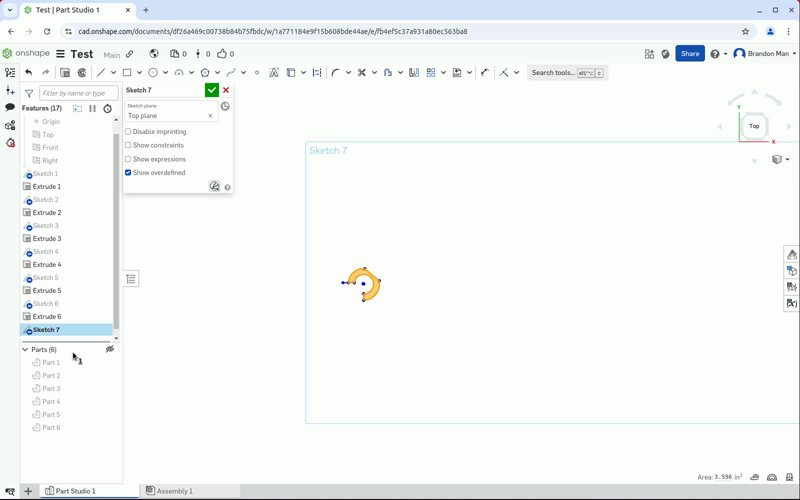
key(shift+y)
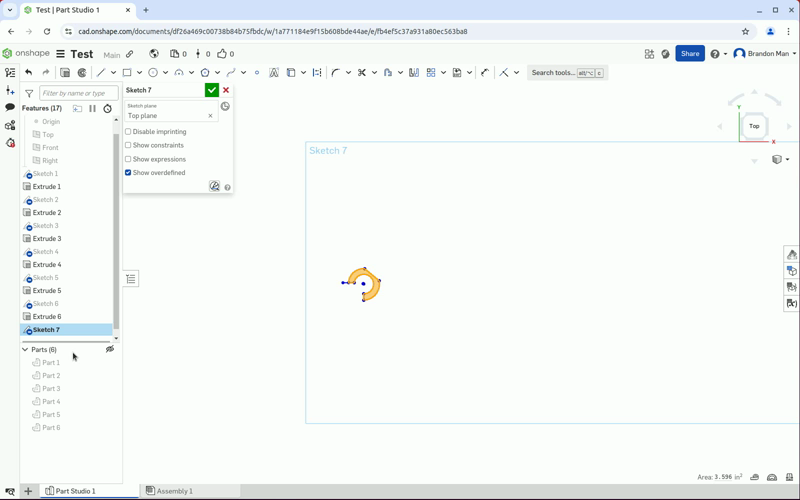
key(shift+e)
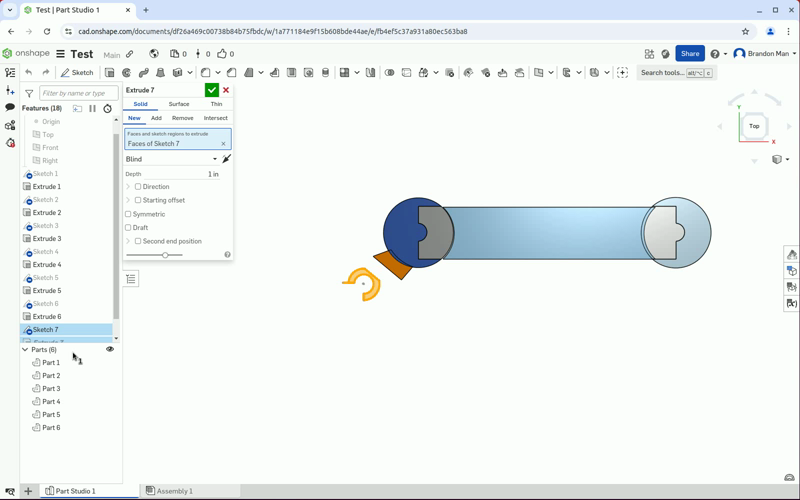
mouse_move(143, 106)
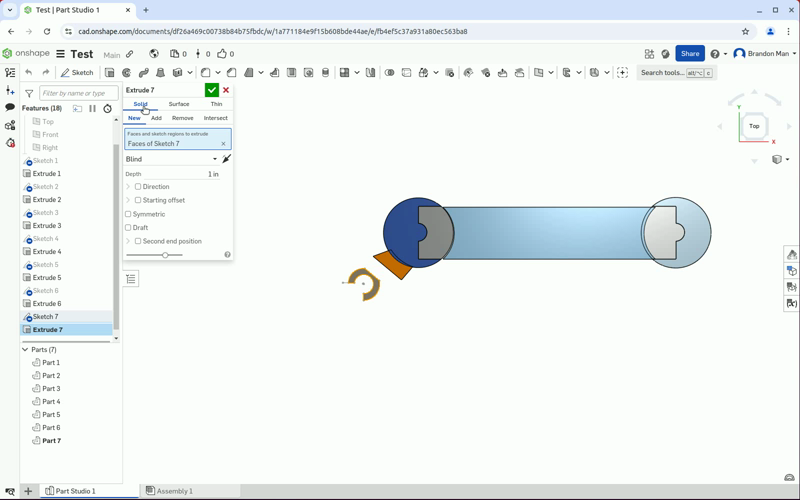
click(143, 106)
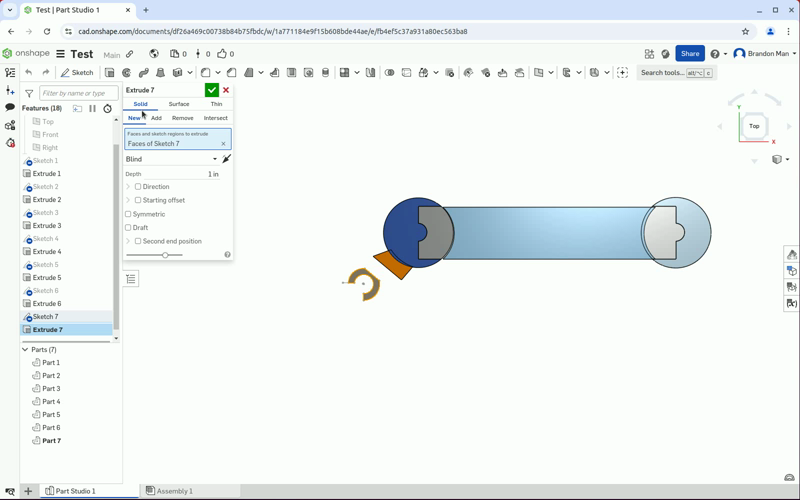
mouse_move(137, 120)
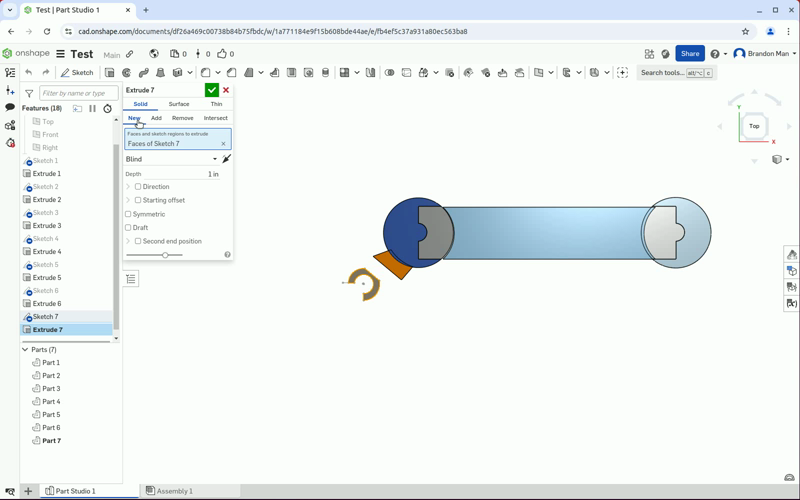
click(137, 120)
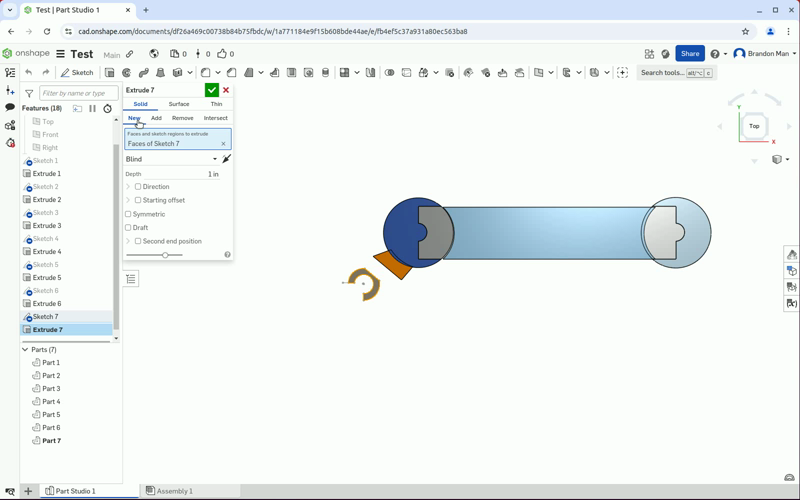
key(tab, 4)
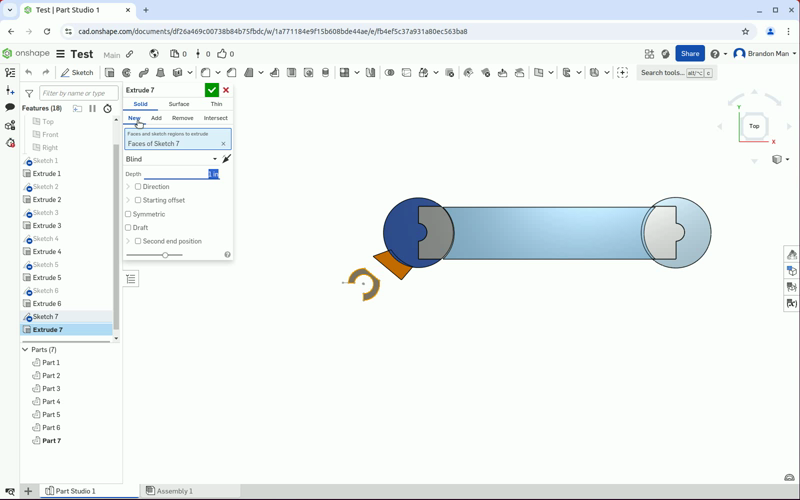
text(2.407)
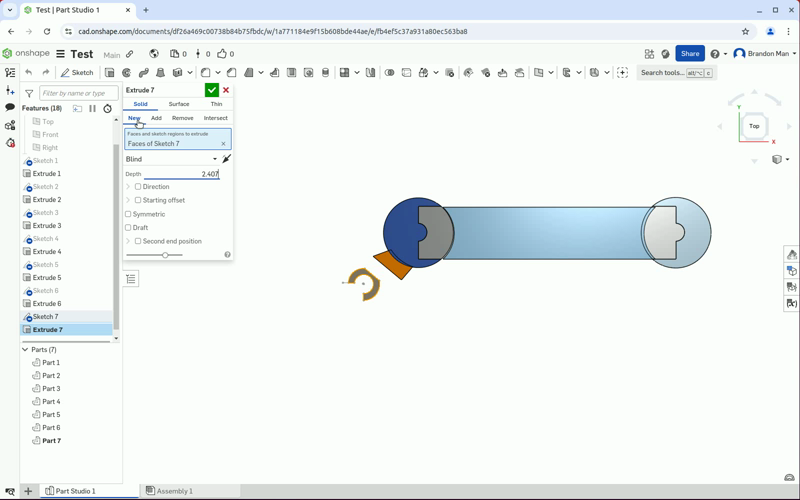
key(enter)
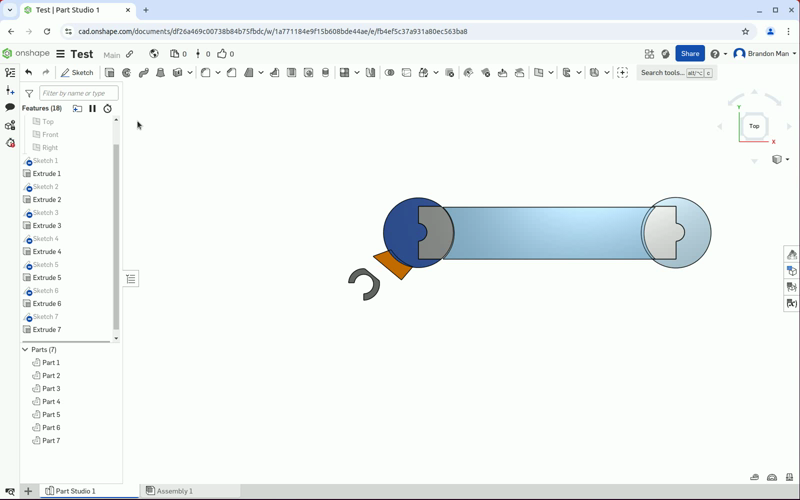
key(shift+h)
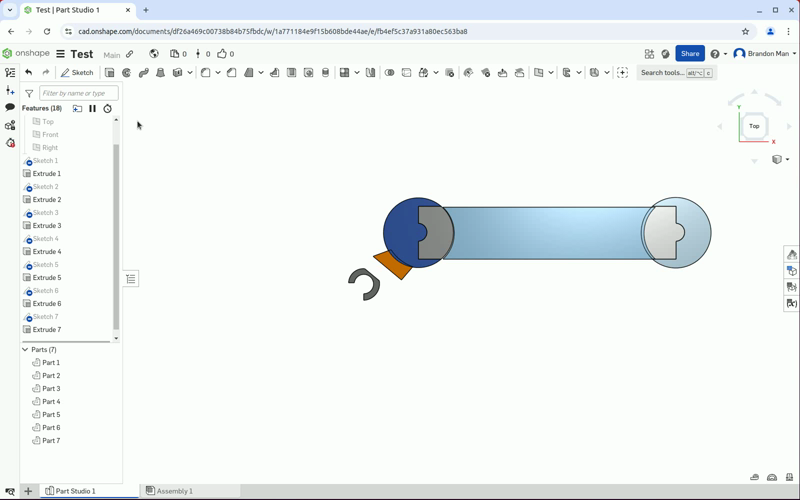
key(shift+h)
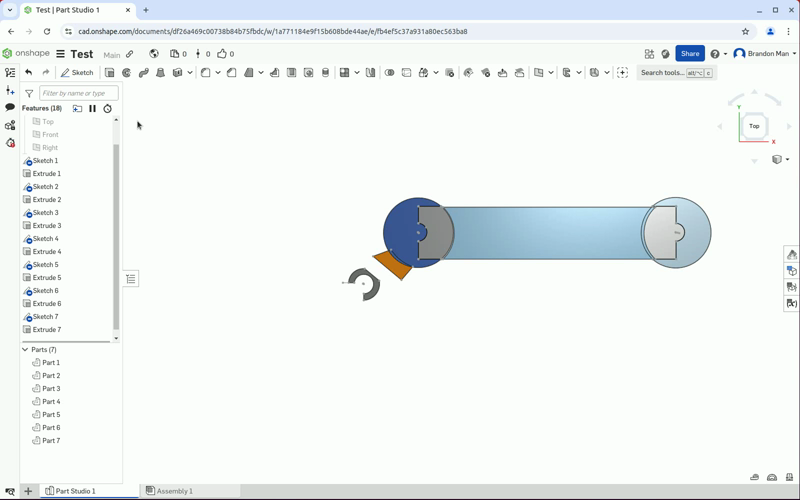
key(shift+7)
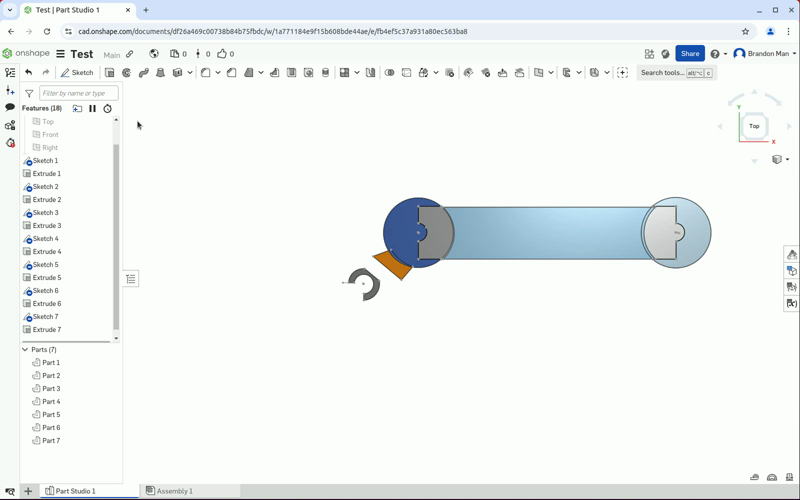
key(up, 3)
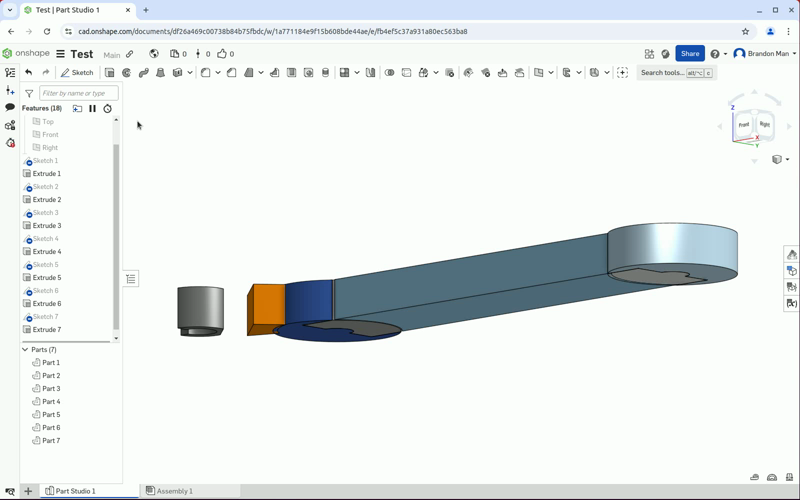
key(left, 3)
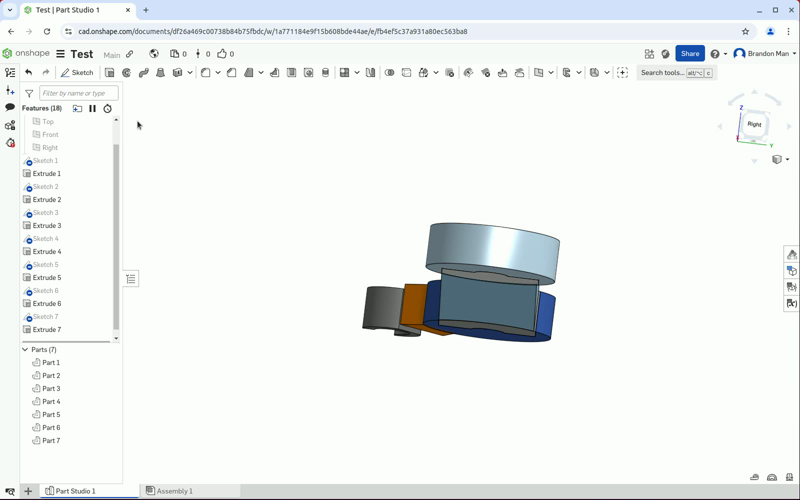
key(right, 3)
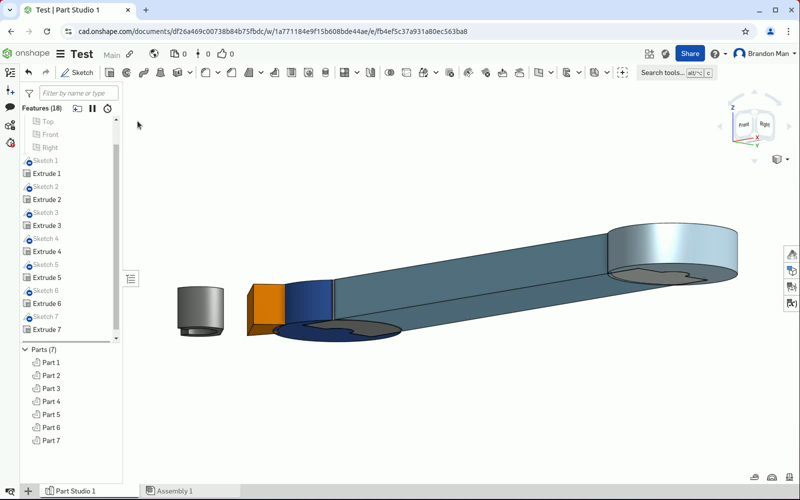
key(down, 3)
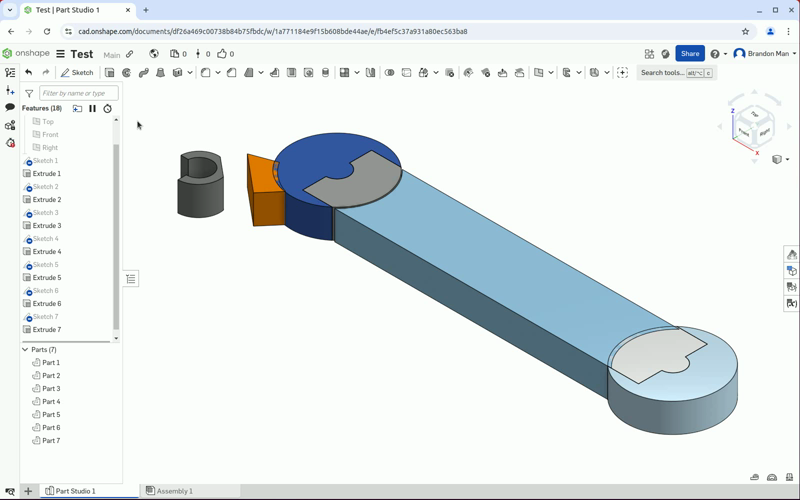
mouse_move(69, 163)
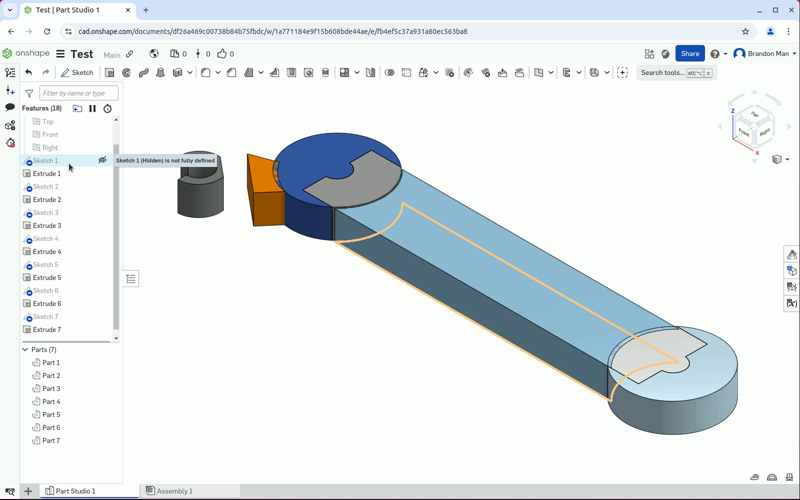
click(69, 163)